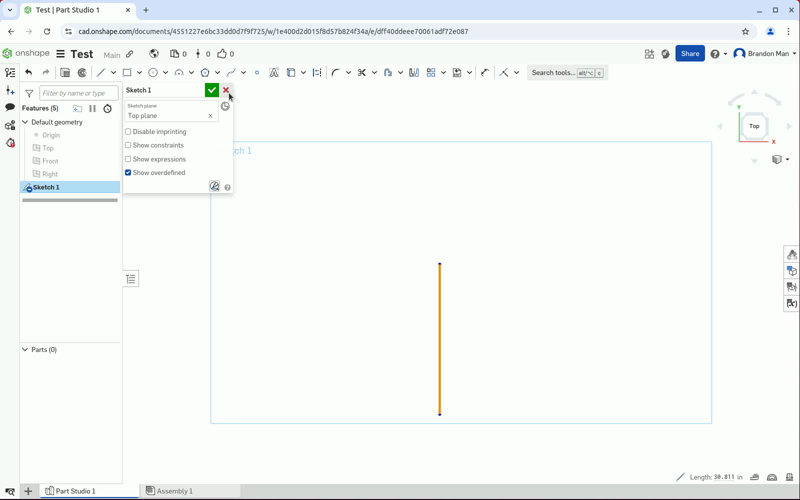
key(shift+h)
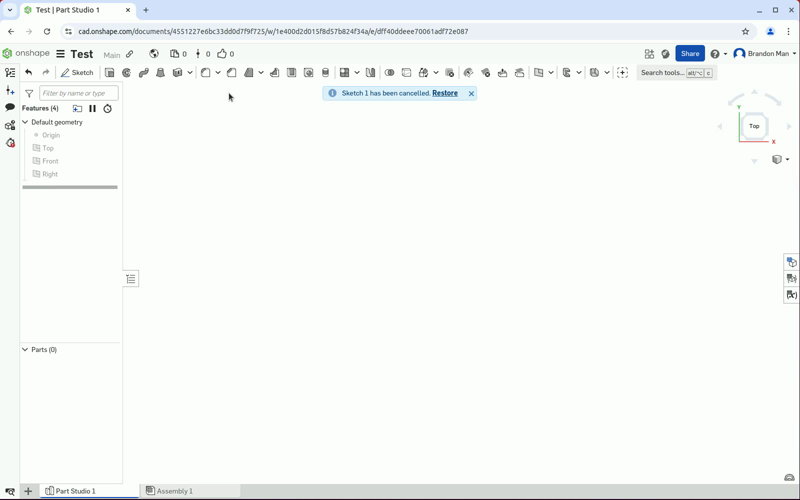
mouse_move(73, 352)
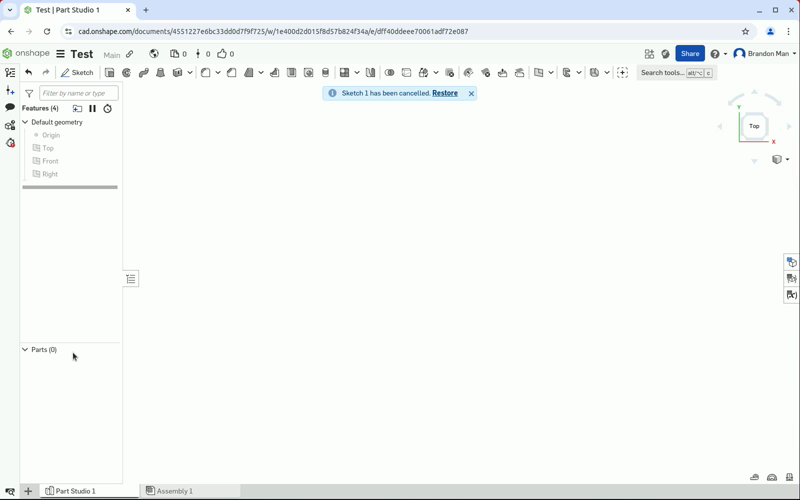
key(y)
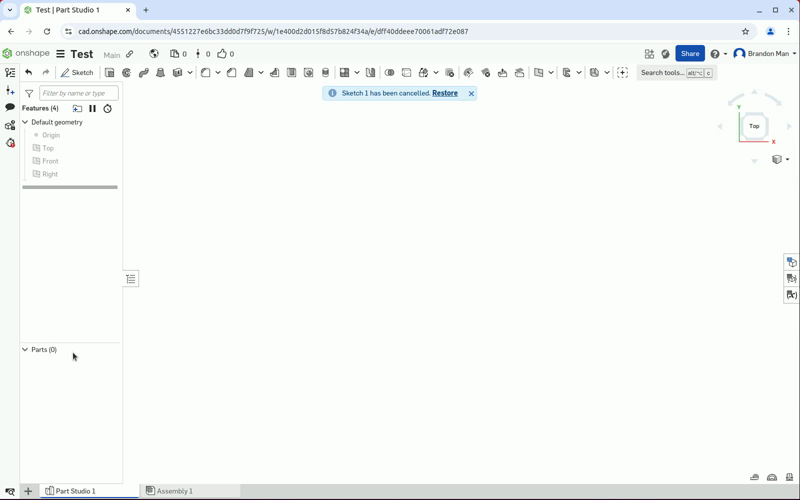
key(shift+p)
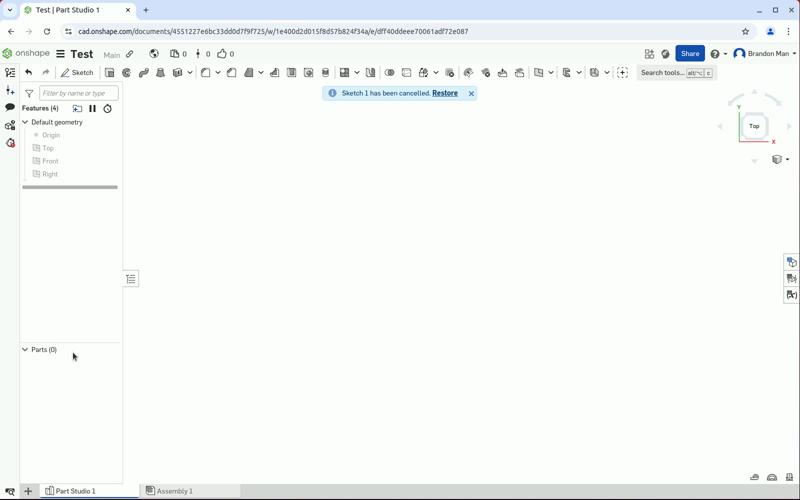
key(space)
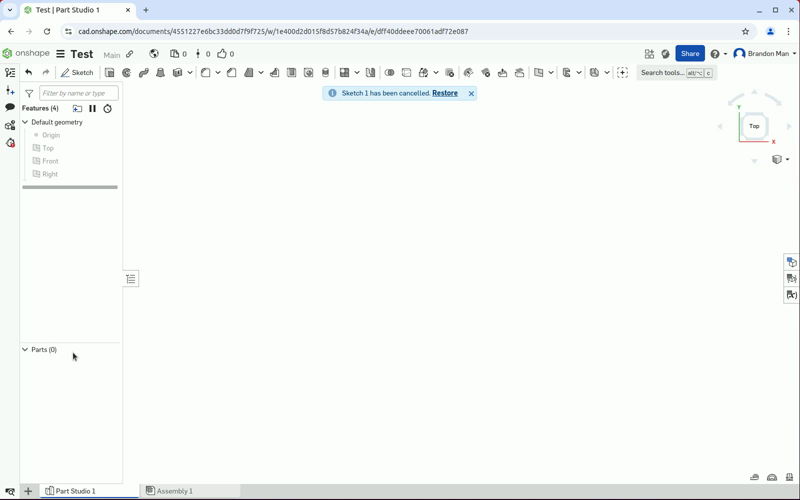
key_down(shift)
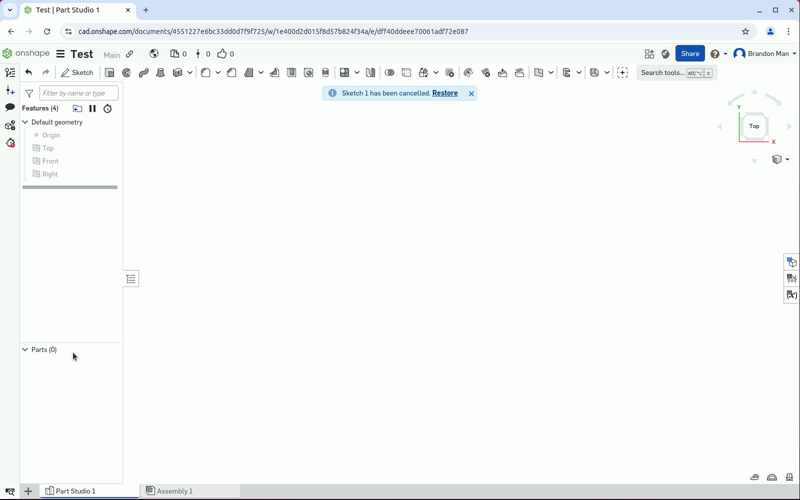
key(up)
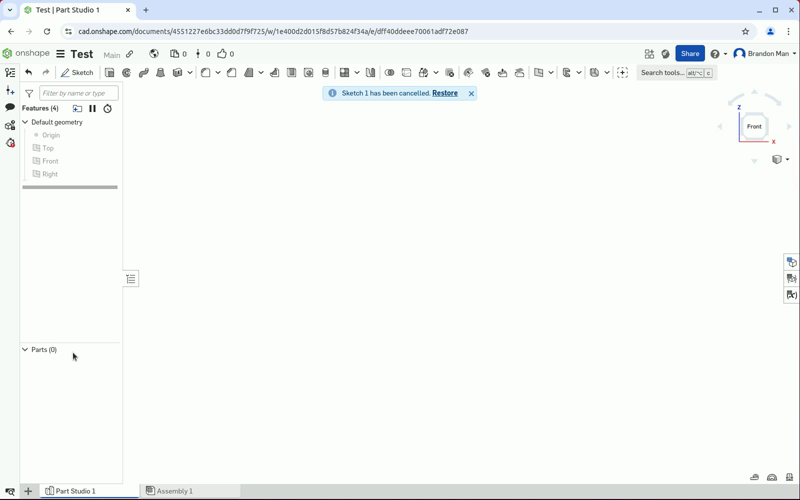
key_up(shift)
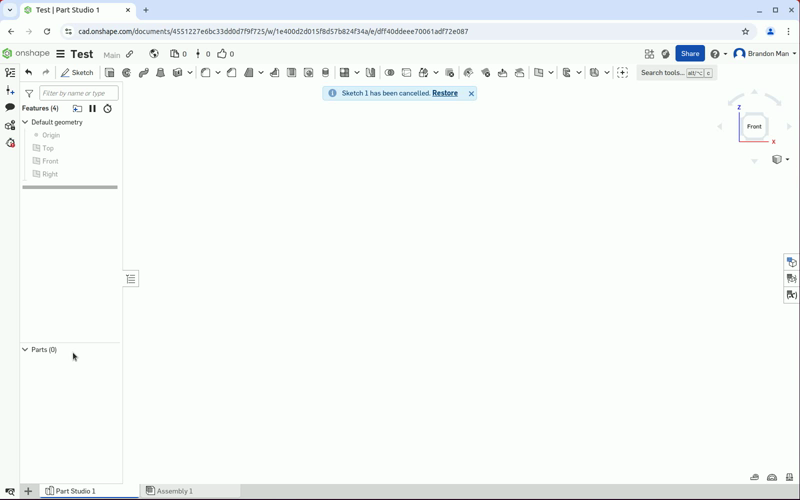
mouse_move(73, 352)
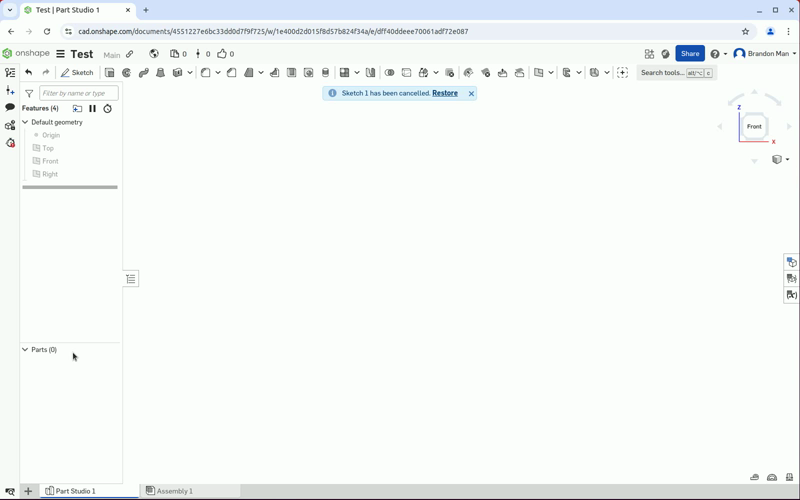
key(shift+y)
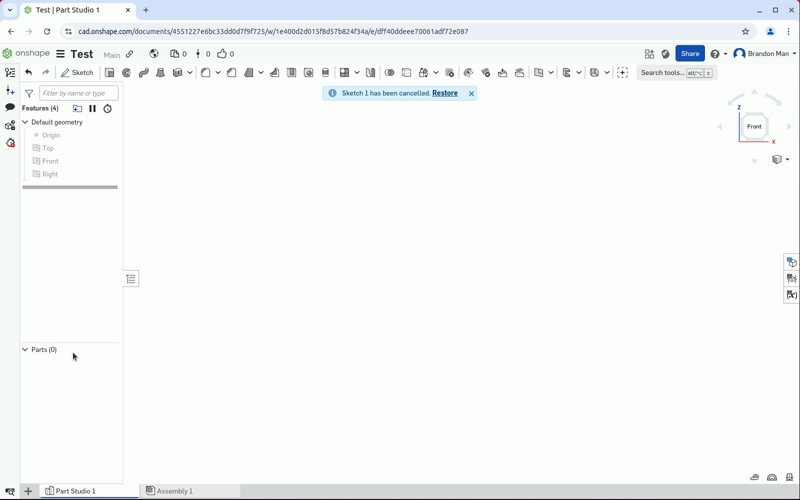
key(shift+s)
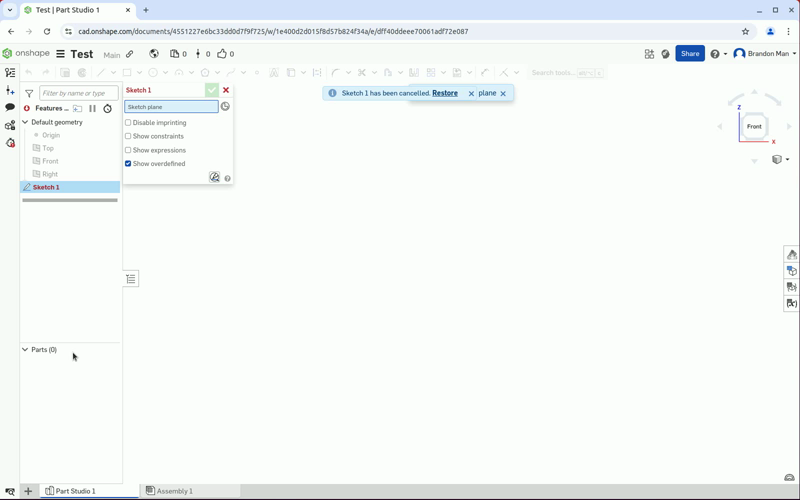
mouse_move(73, 163)
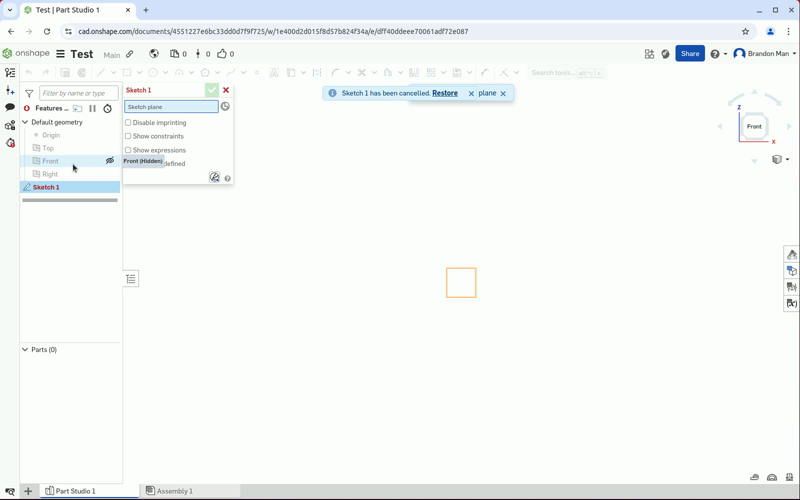
click(73, 163)
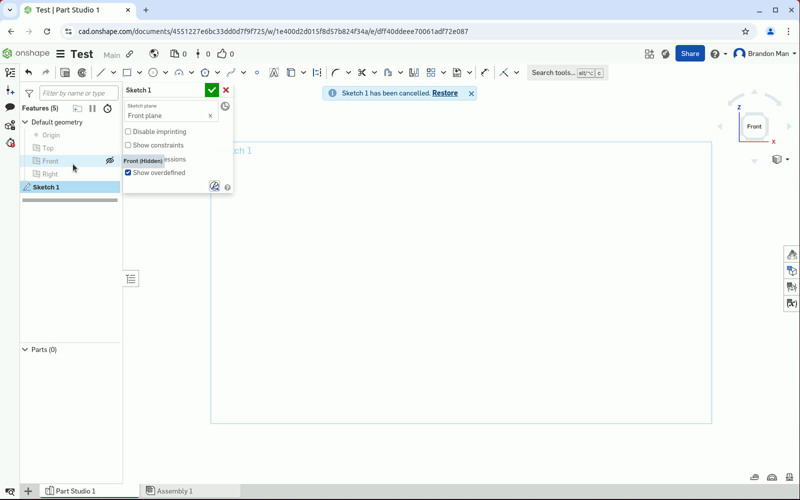
mouse_move(73, 352)
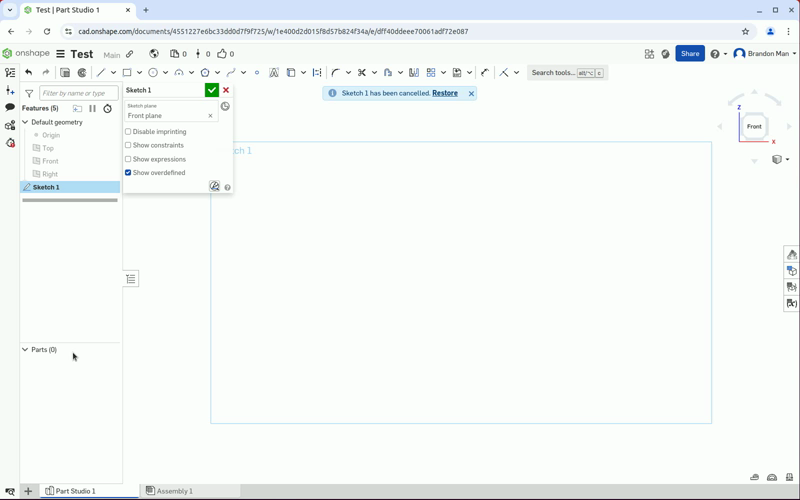
key(y)
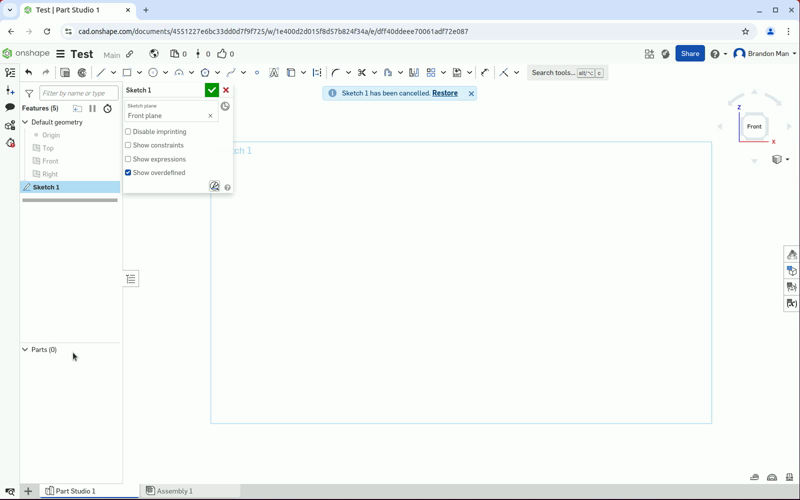
key(l)
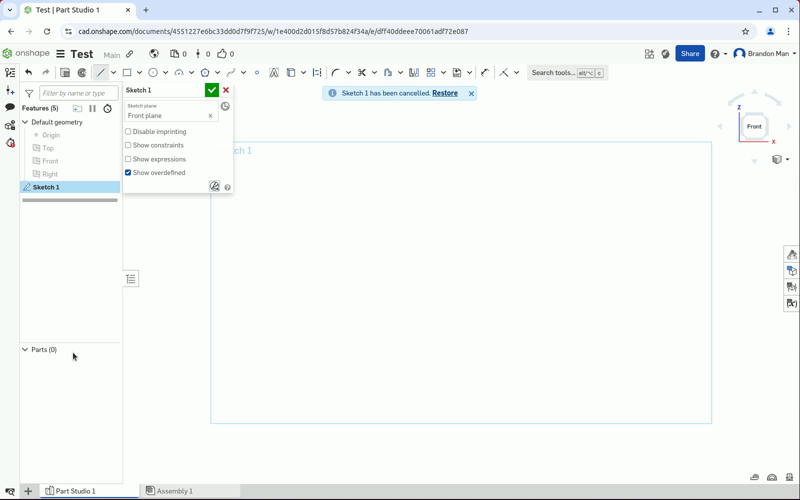
key_down(shift)
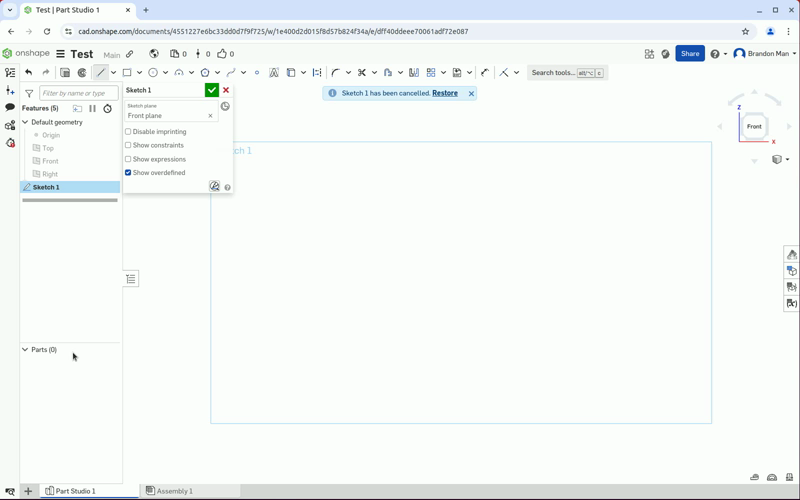
mouse_move(348, 316)
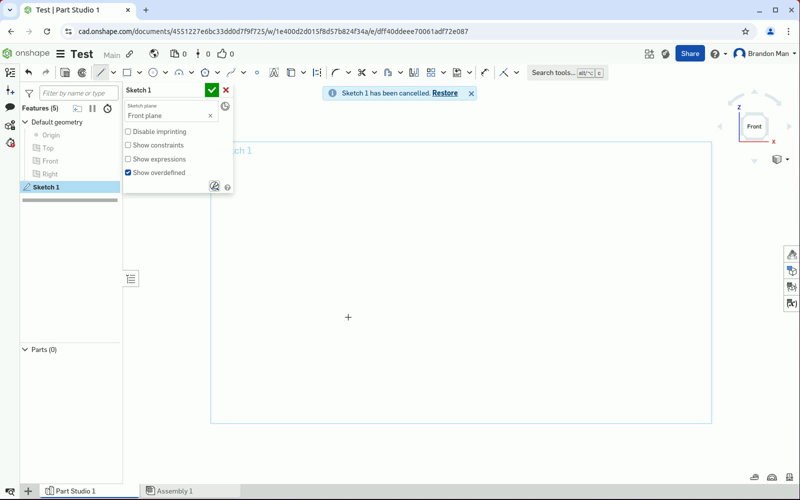
click(348, 316)
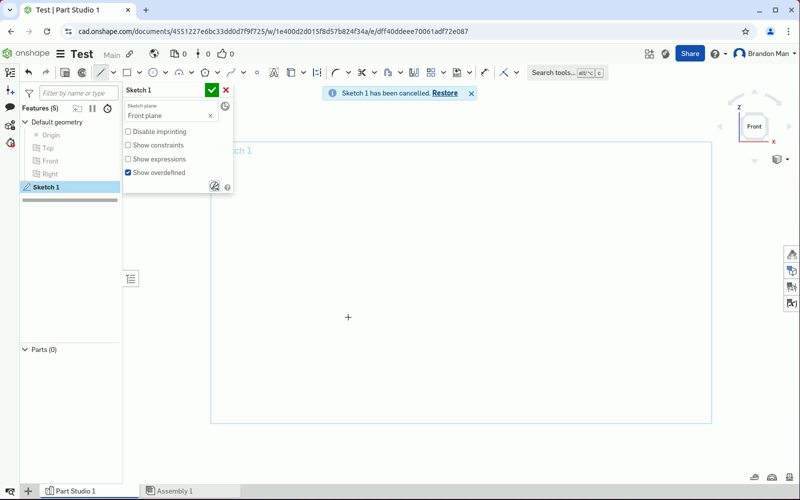
key_up(shift)
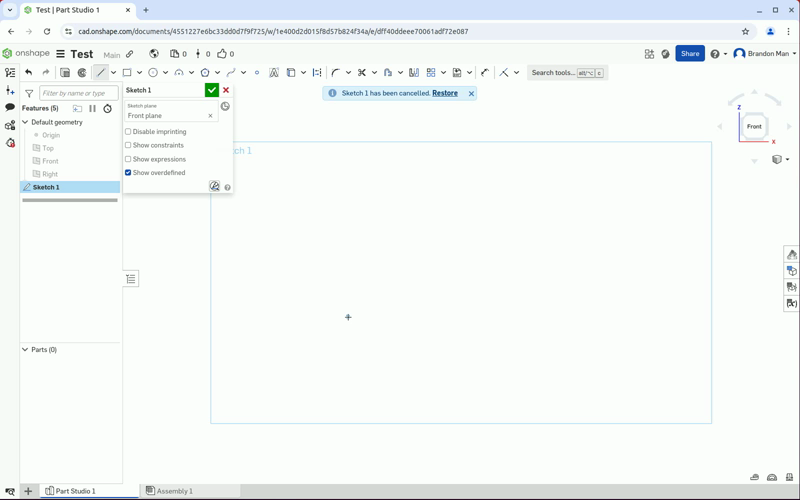
key_down(shift)
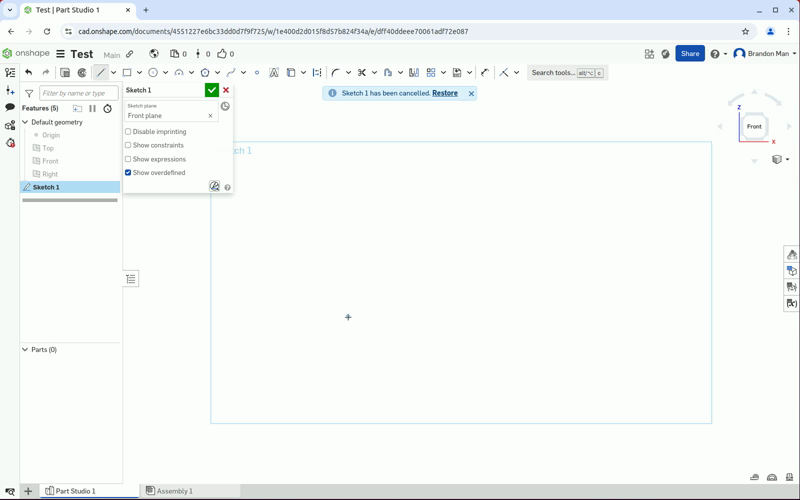
mouse_move(378, 316)
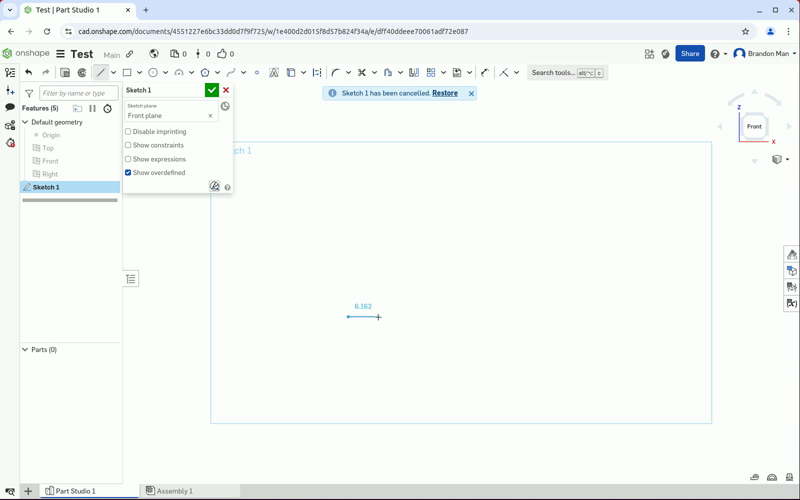
mouse_move(355, 316)
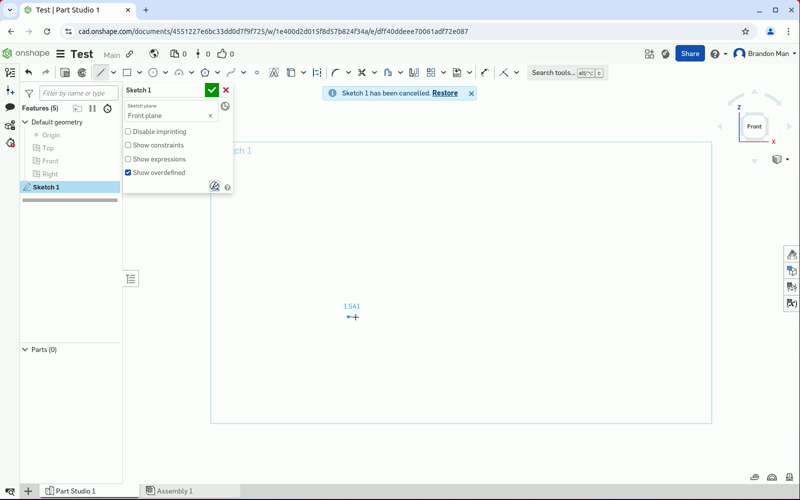
scroll(6)
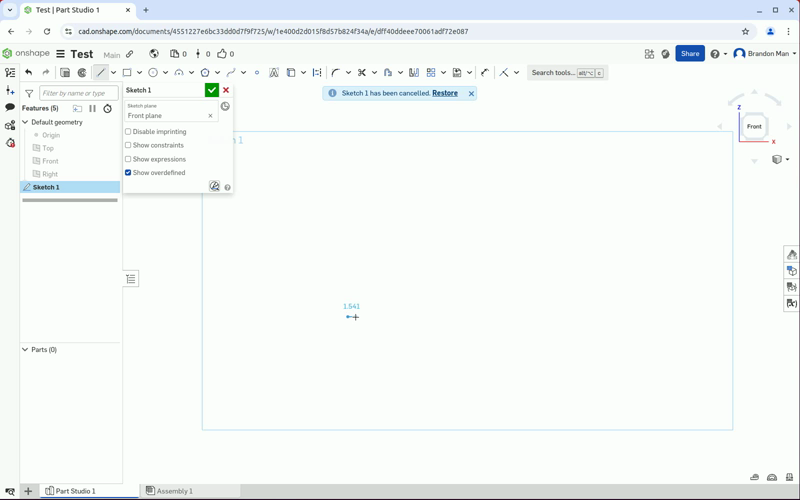
scroll(6)
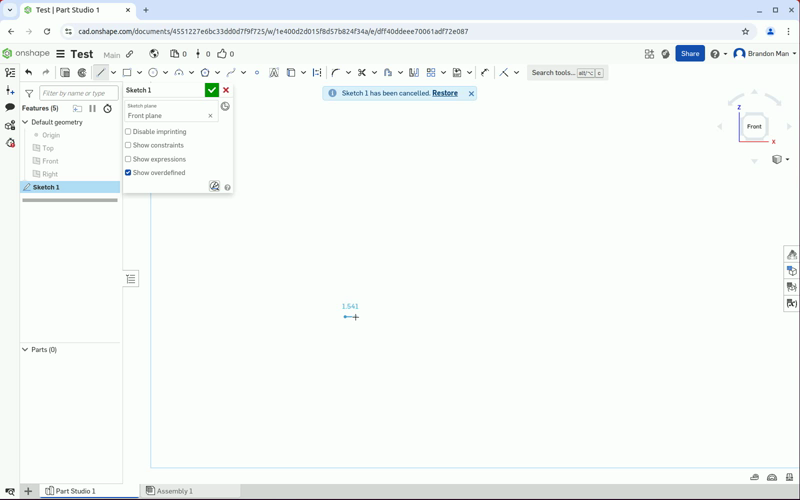
scroll(6)
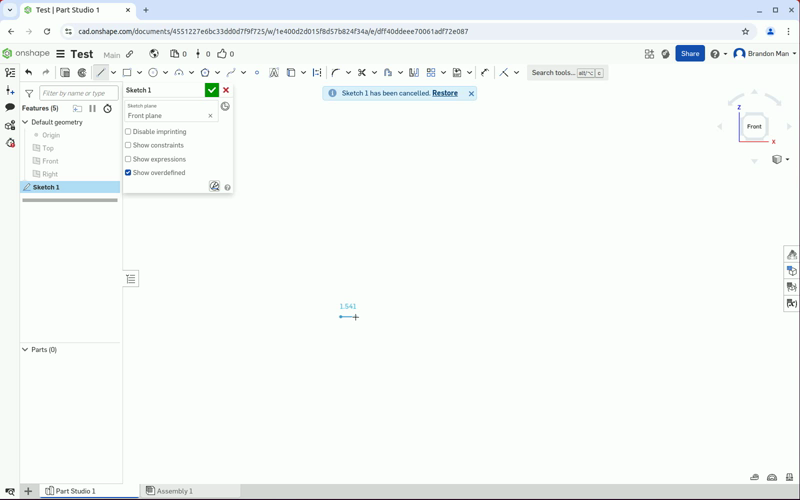
scroll(6)
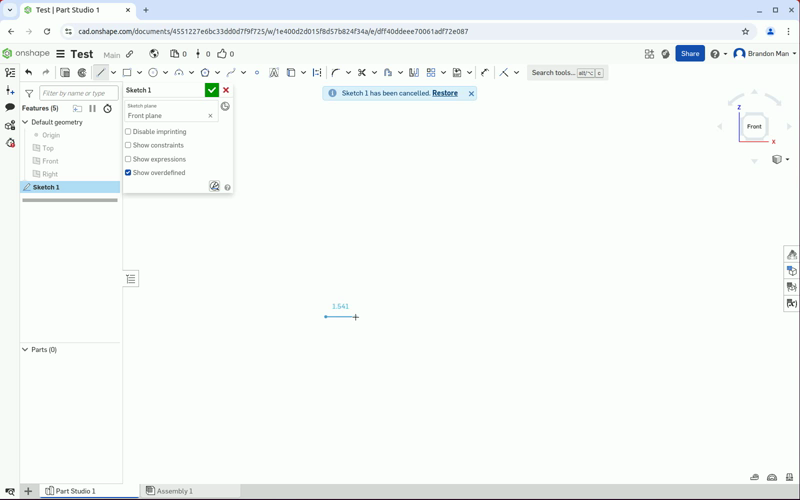
scroll(6)
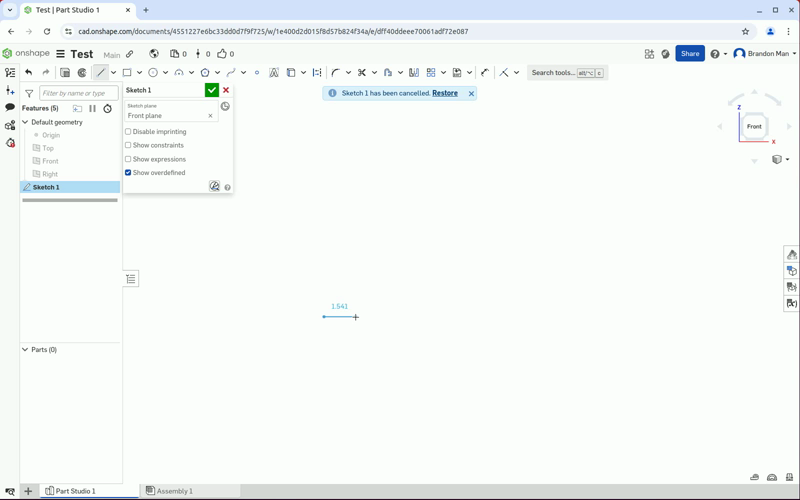
scroll(6)
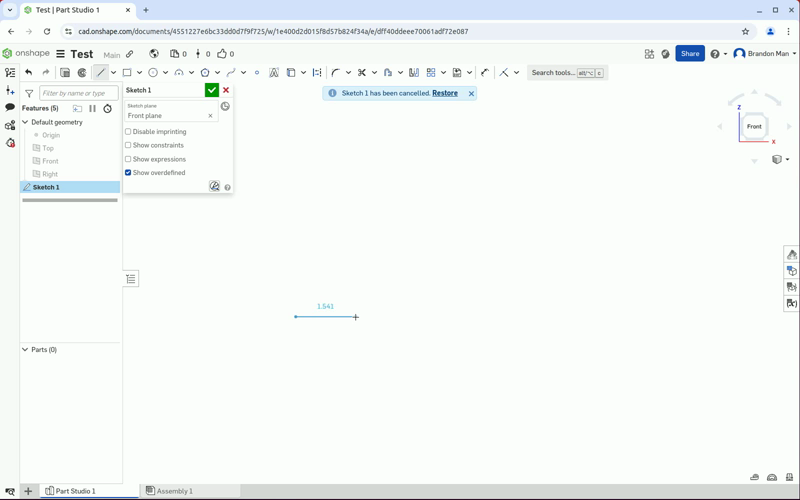
scroll(6)
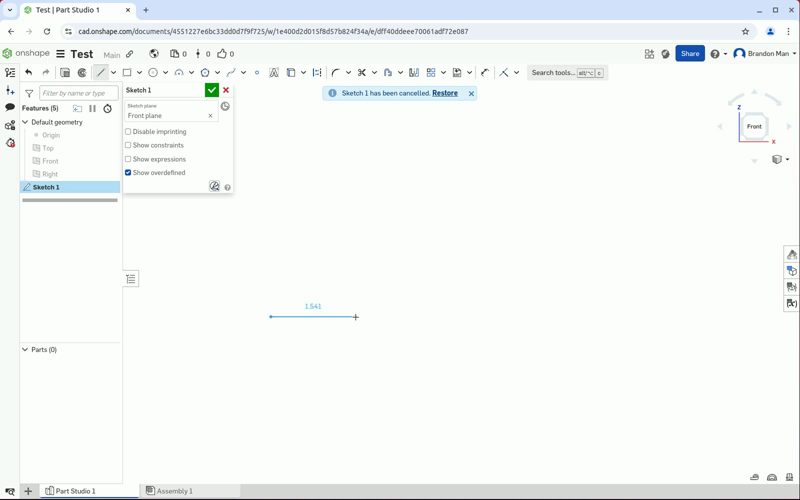
click(355, 316)
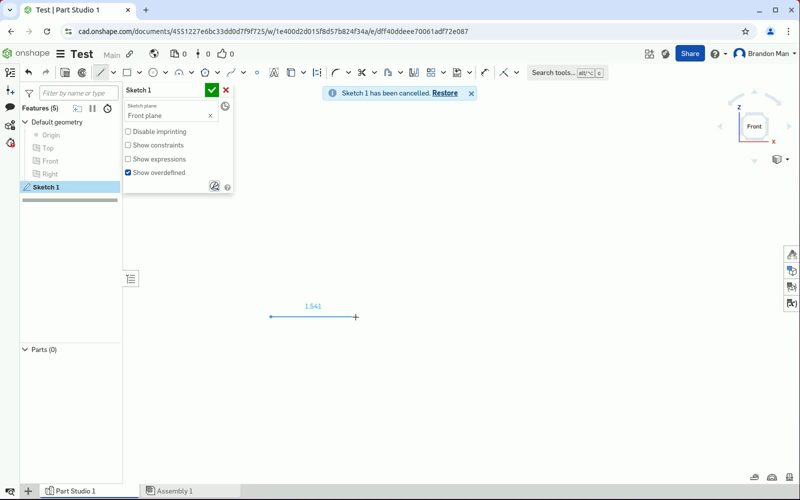
scroll(-6)
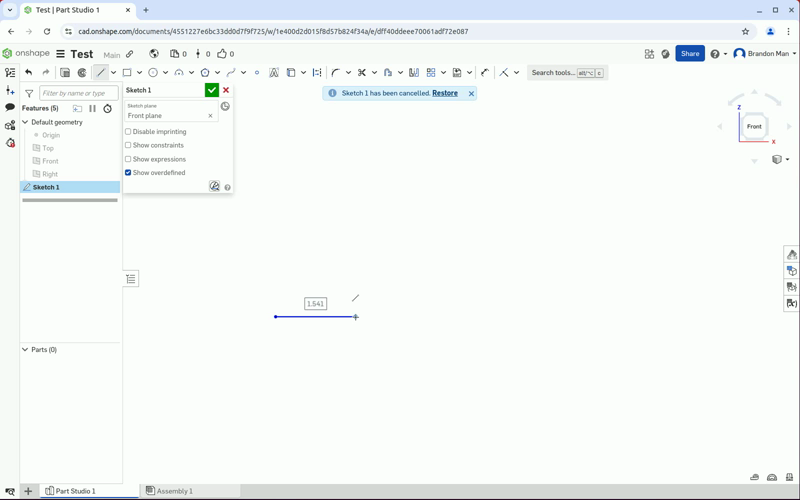
scroll(-6)
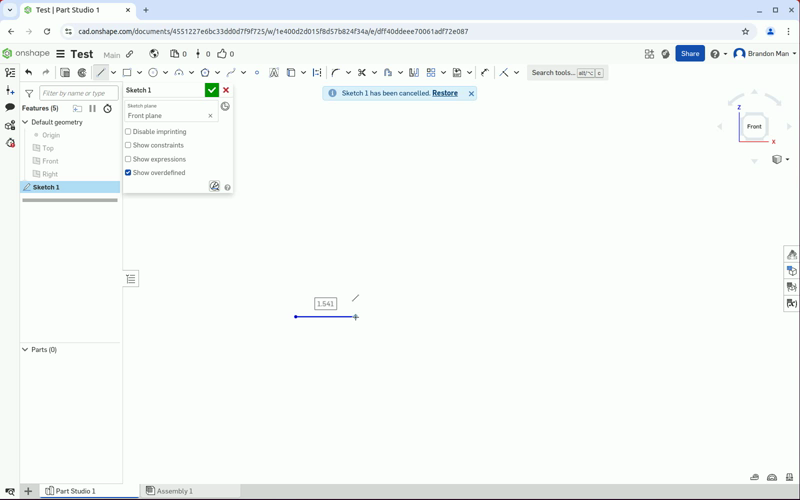
scroll(-6)
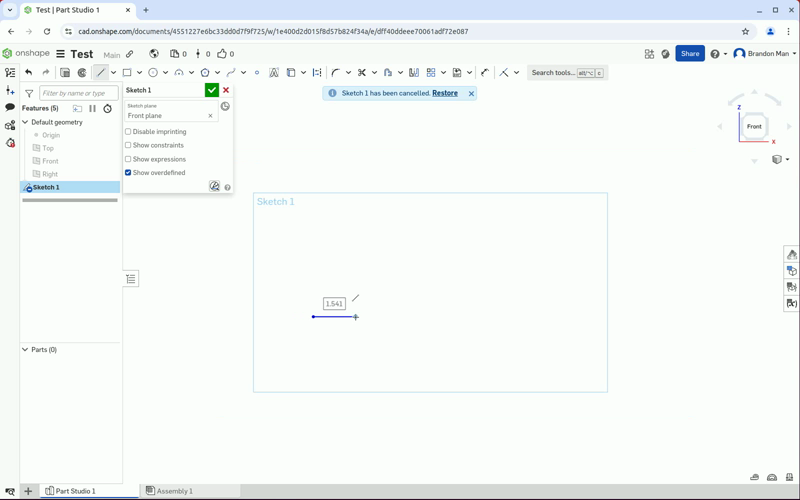
scroll(-6)
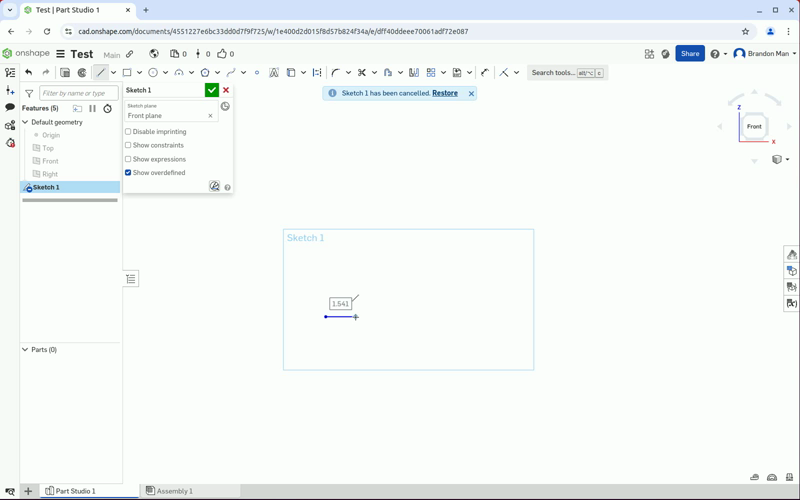
scroll(-6)
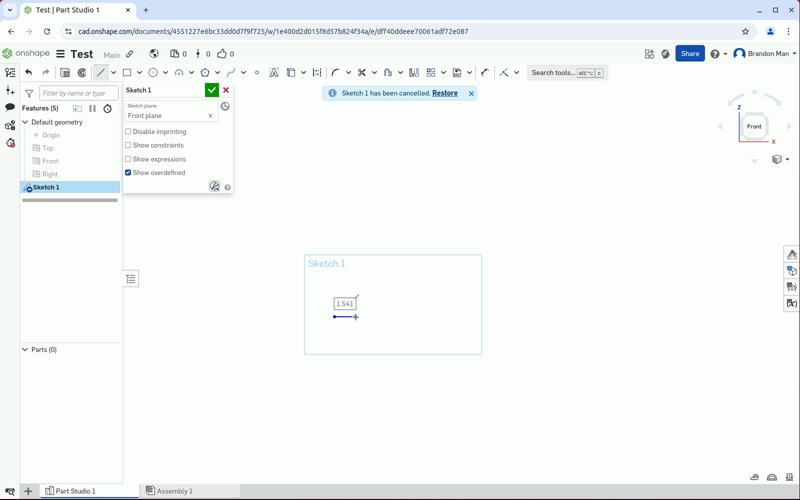
scroll(-6)
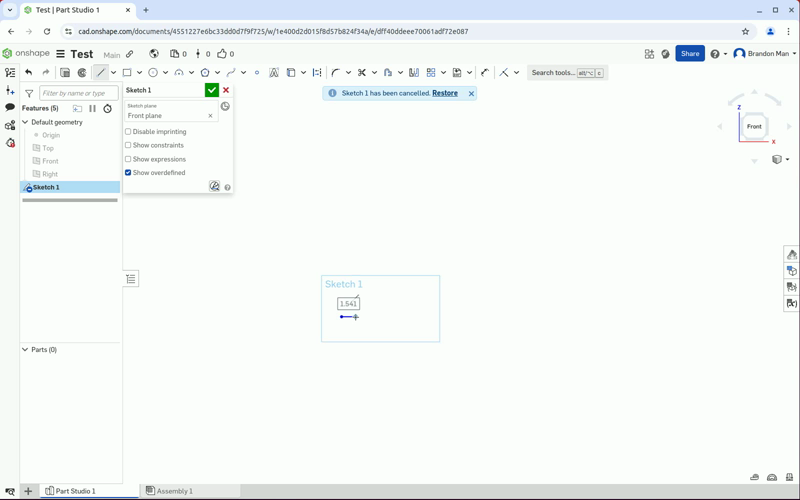
scroll(-6)
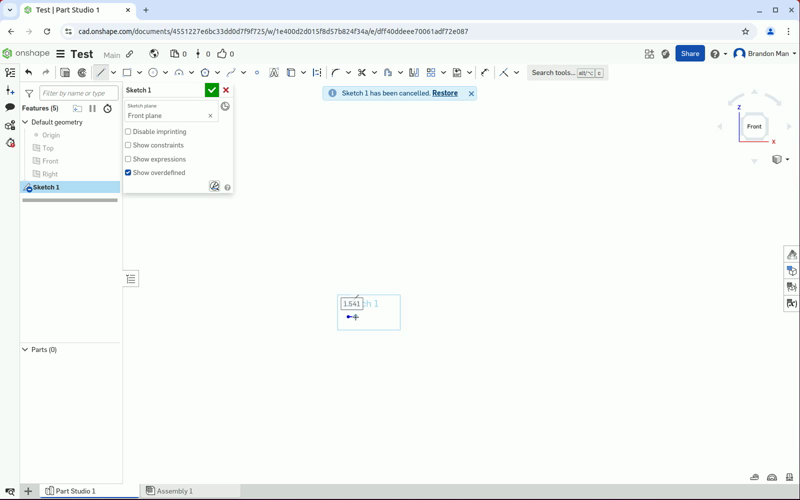
key_up(shift)
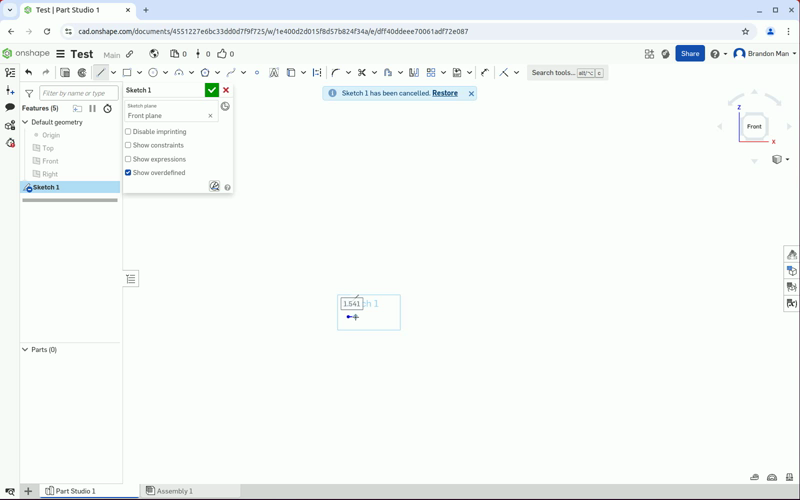
key_down(shift)
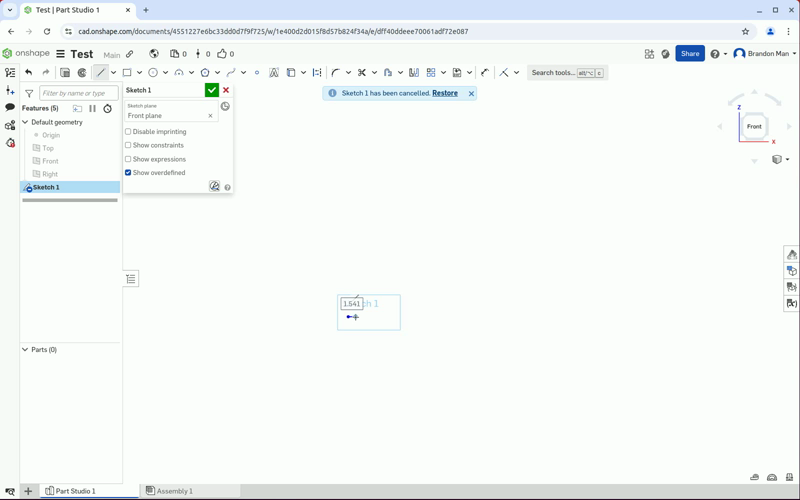
mouse_move(385, 316)
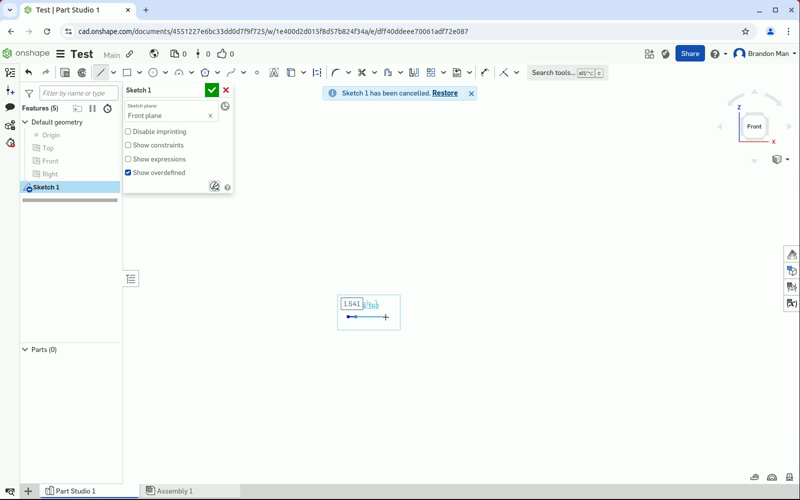
mouse_move(355, 294)
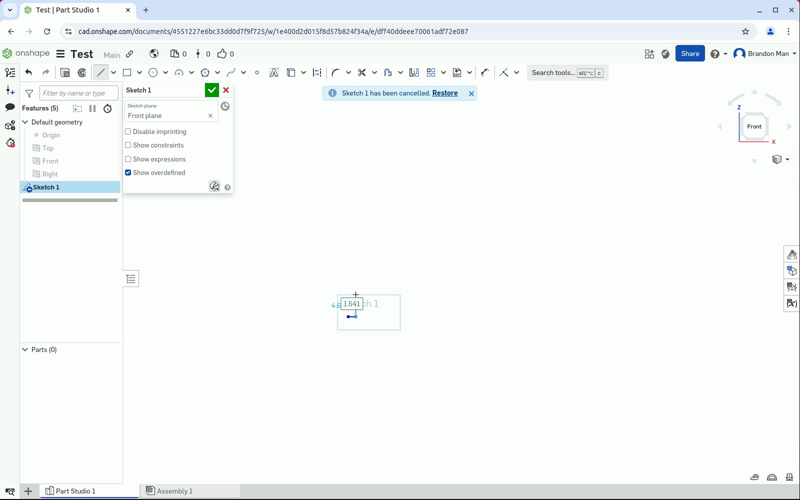
click(355, 294)
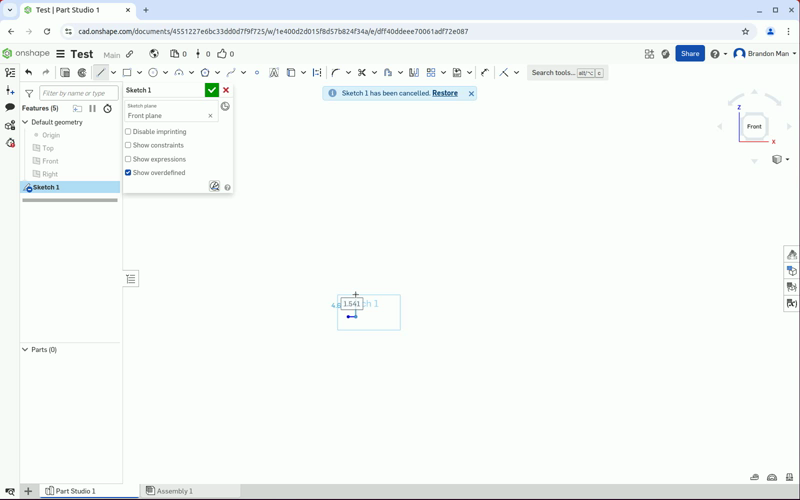
key_up(shift)
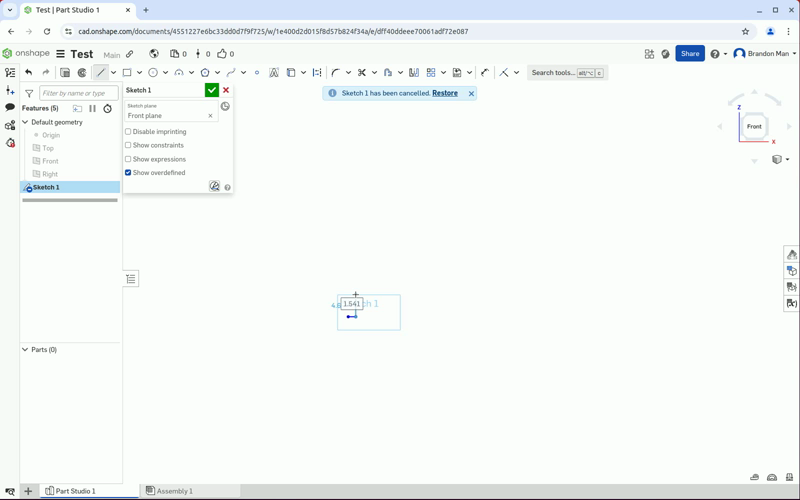
key_down(shift)
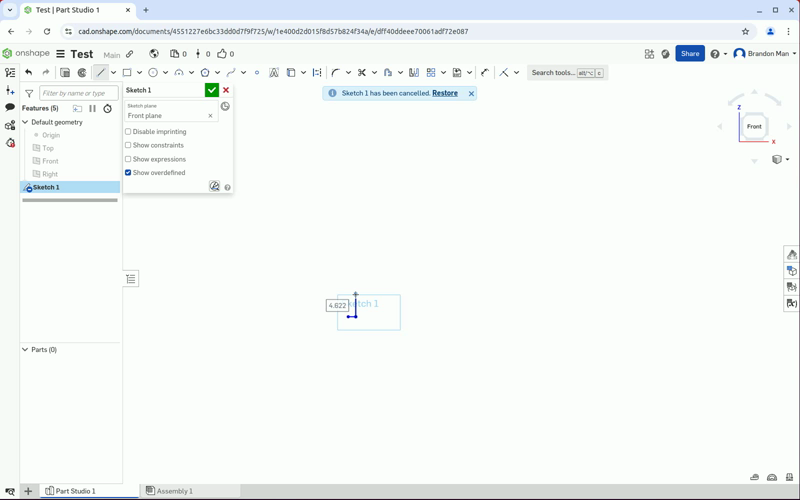
mouse_move(385, 294)
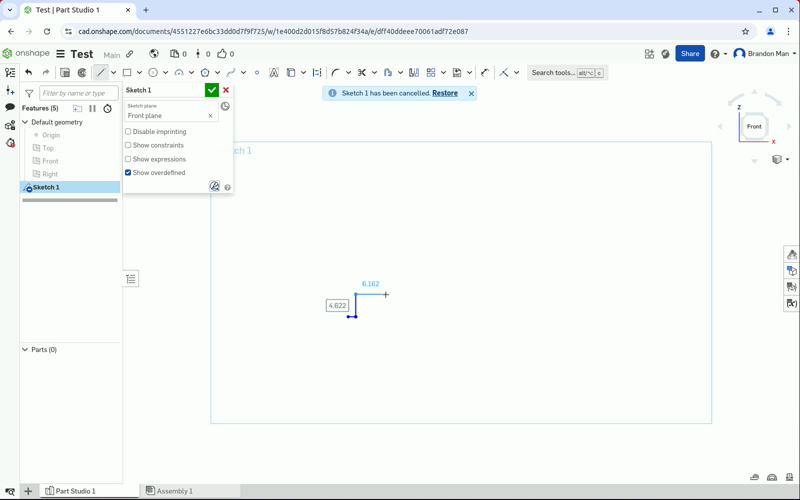
mouse_move(355, 271)
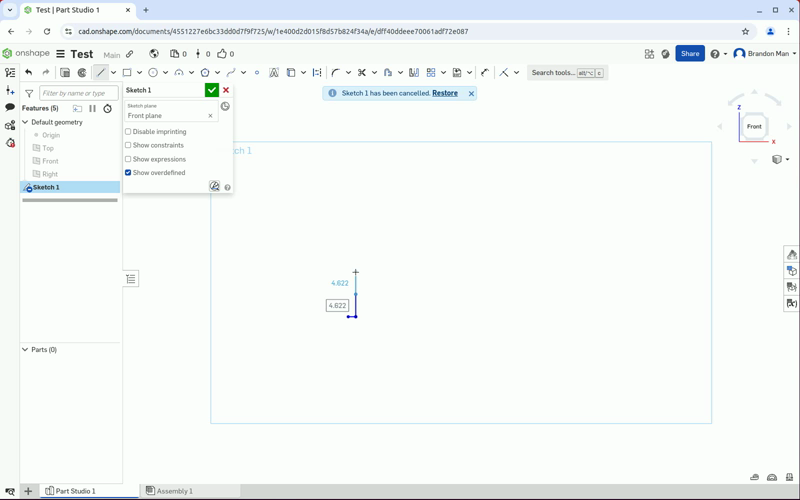
click(355, 271)
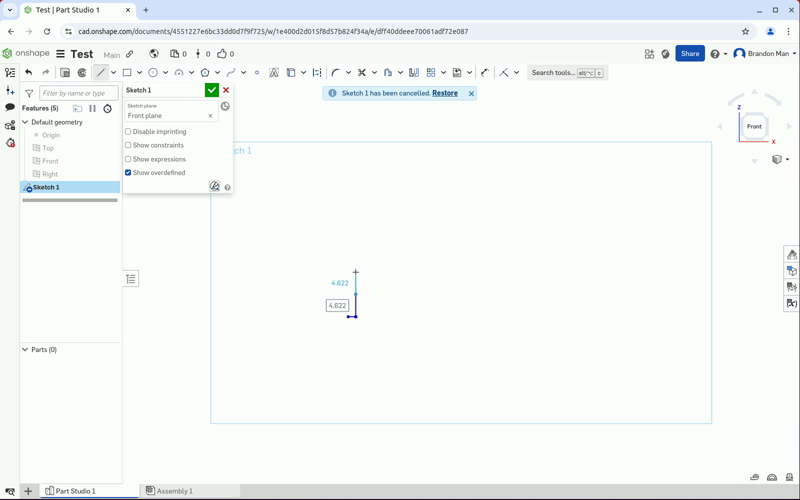
key_up(shift)
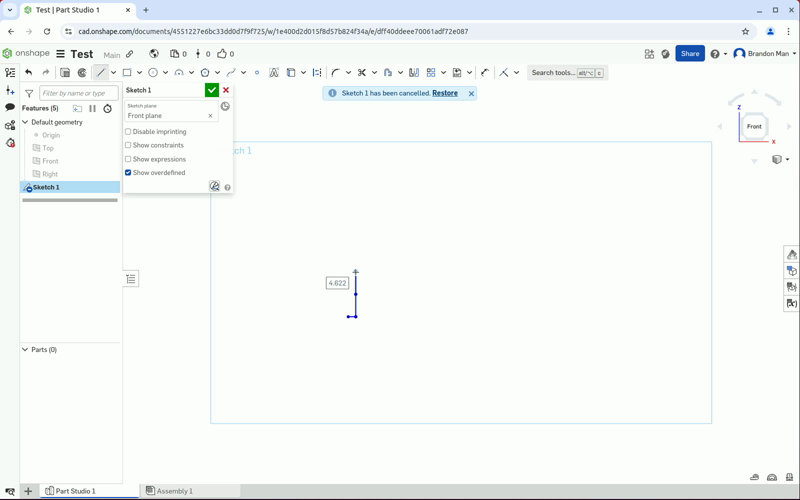
key_down(shift)
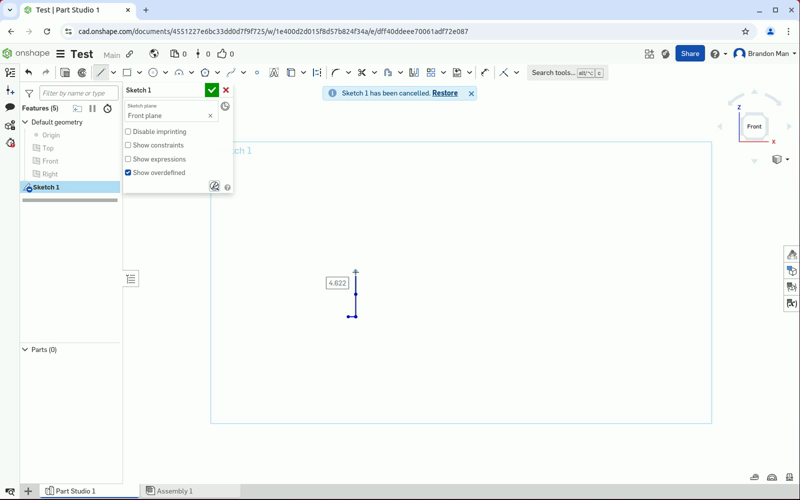
mouse_move(385, 271)
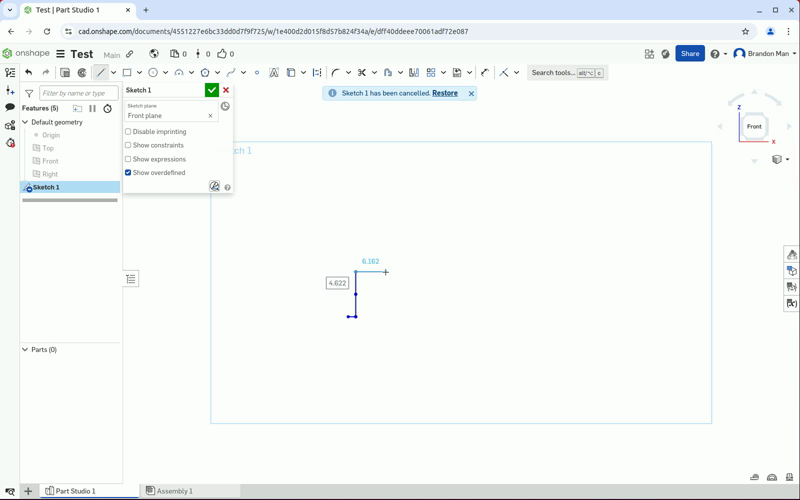
mouse_move(348, 271)
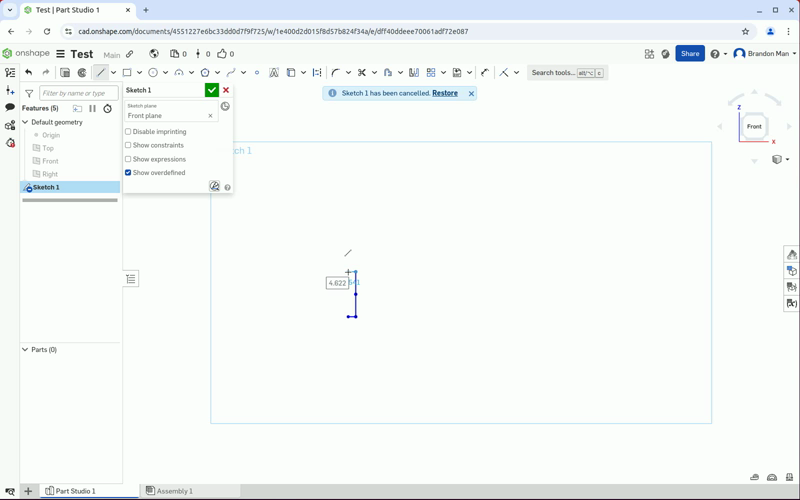
scroll(6)
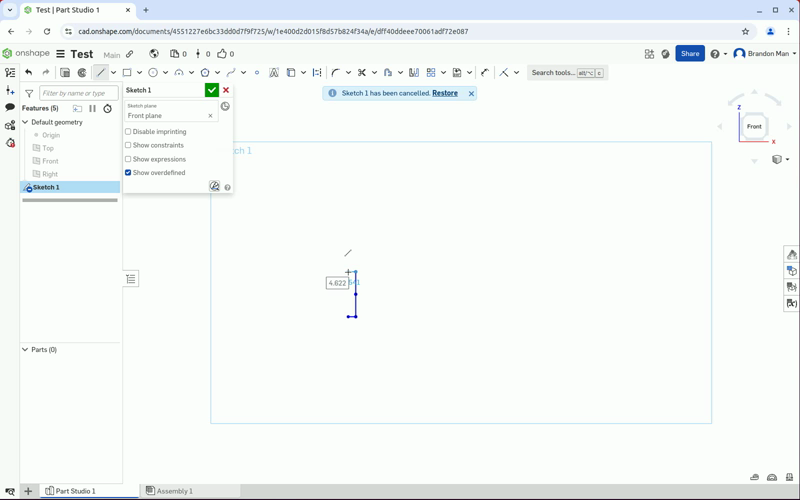
scroll(6)
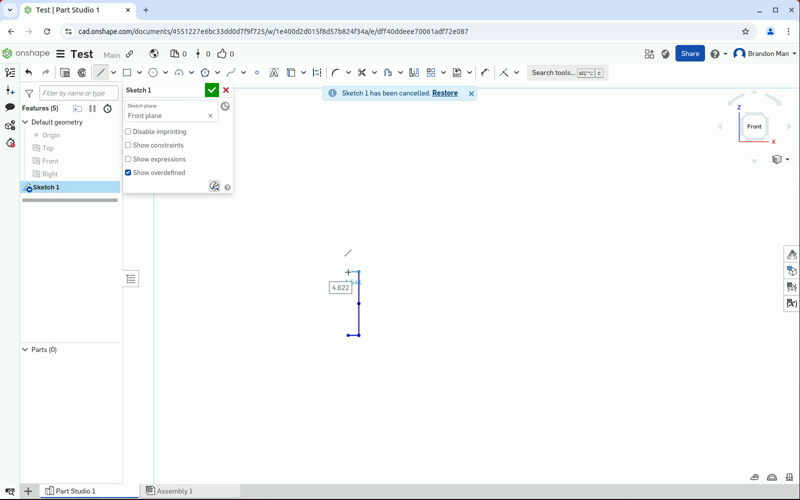
scroll(6)
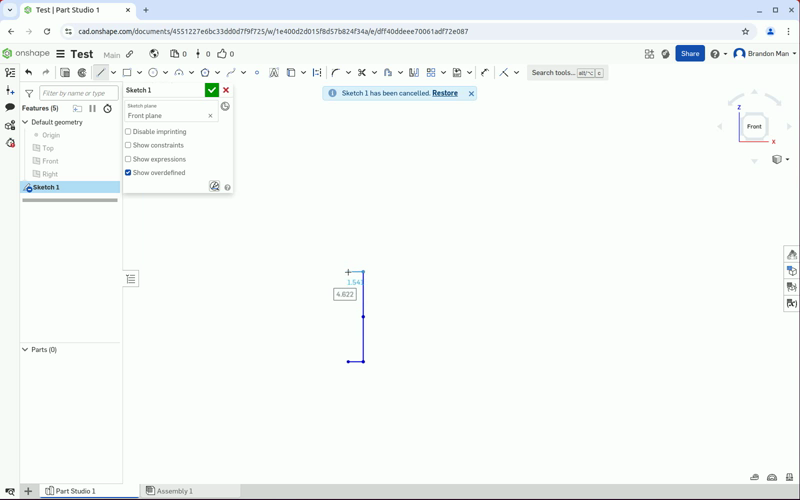
scroll(6)
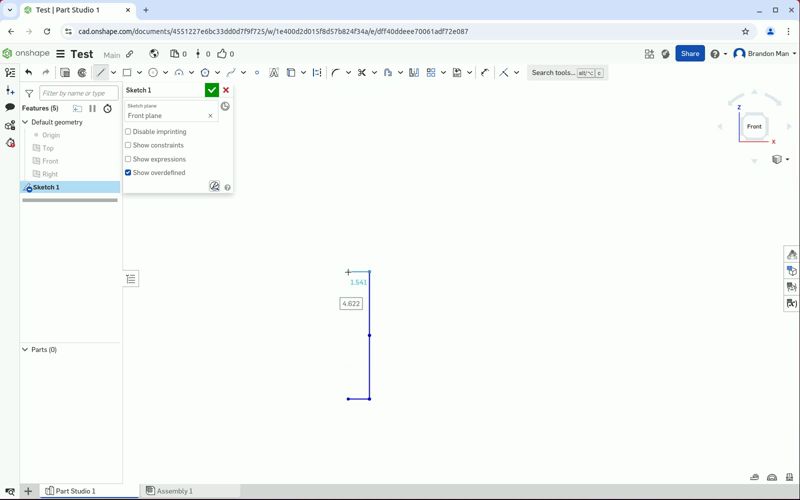
scroll(6)
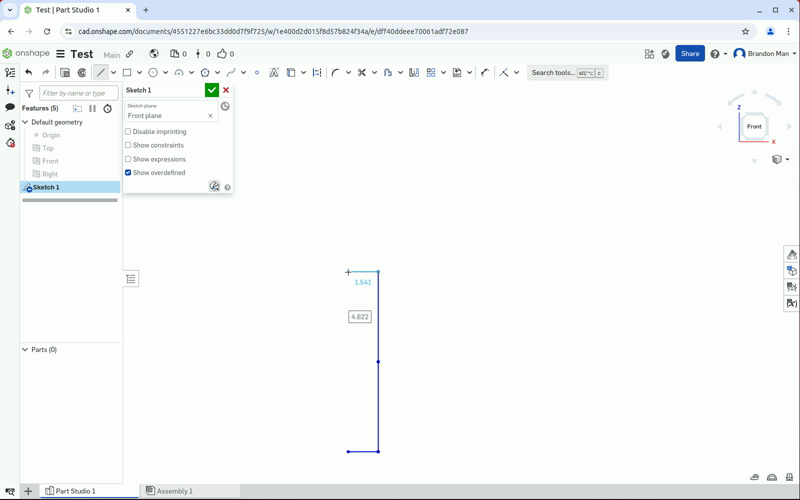
scroll(6)
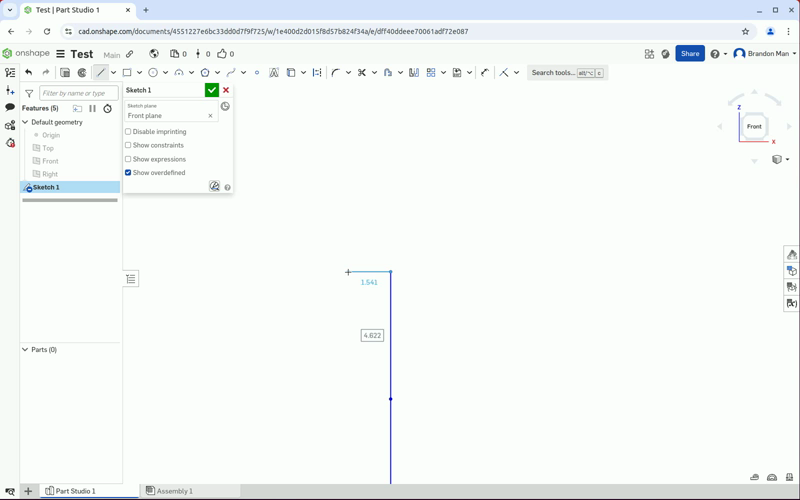
scroll(6)
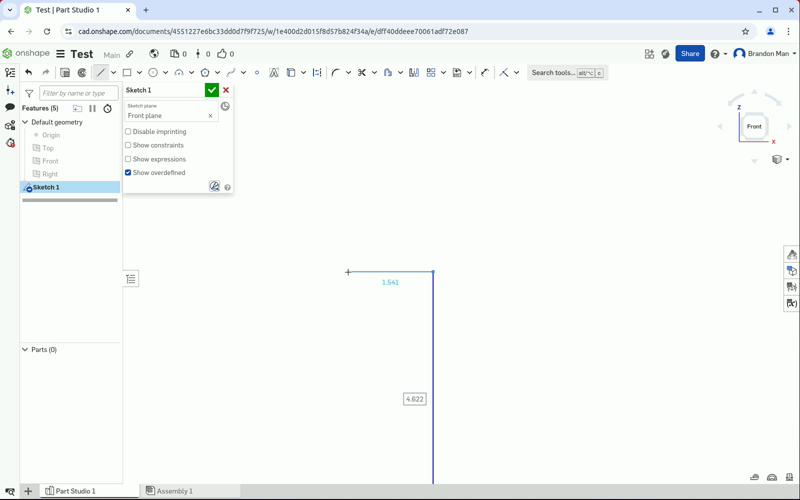
click(348, 271)
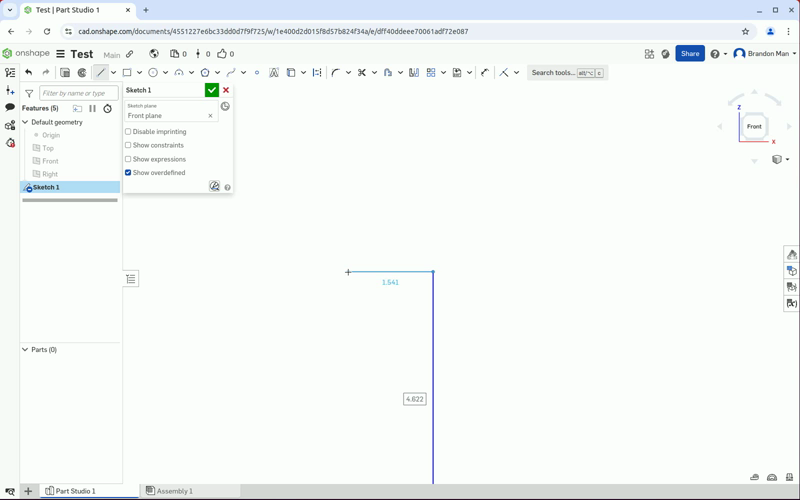
scroll(-6)
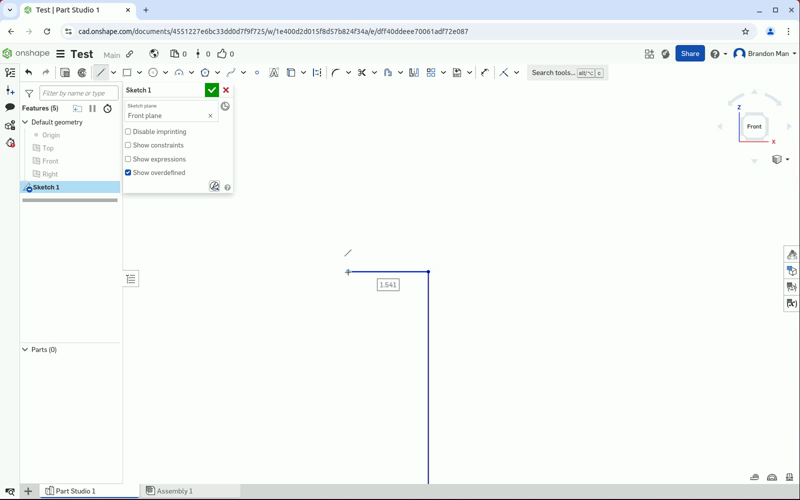
scroll(-6)
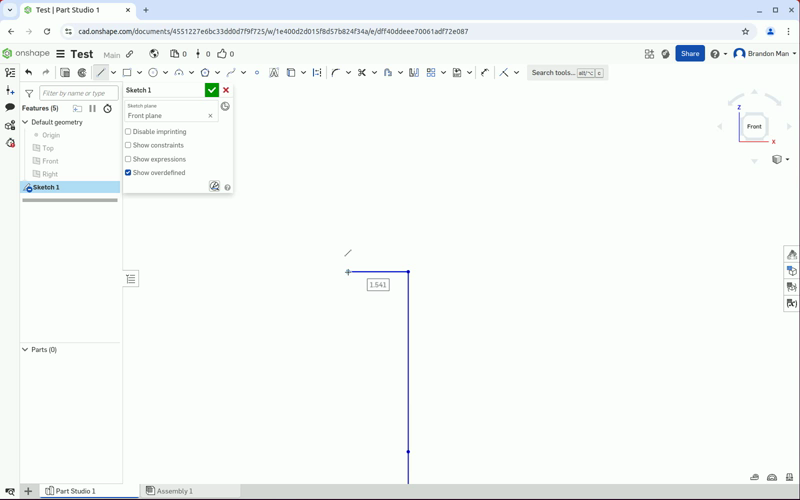
scroll(-6)
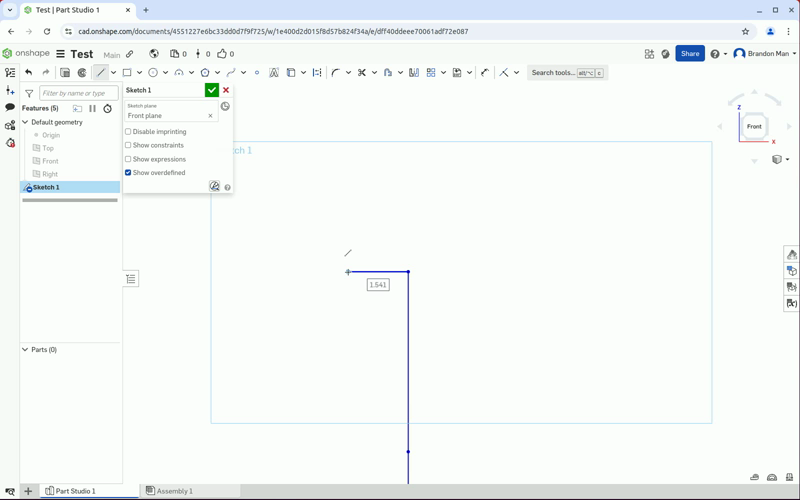
scroll(-6)
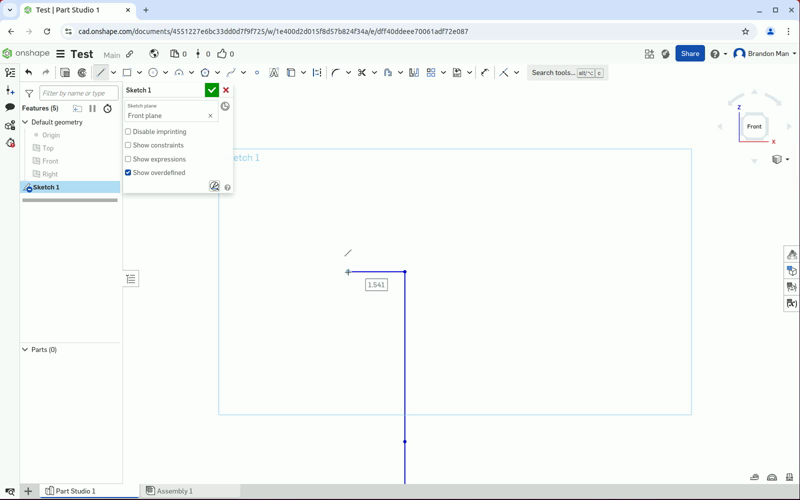
scroll(-6)
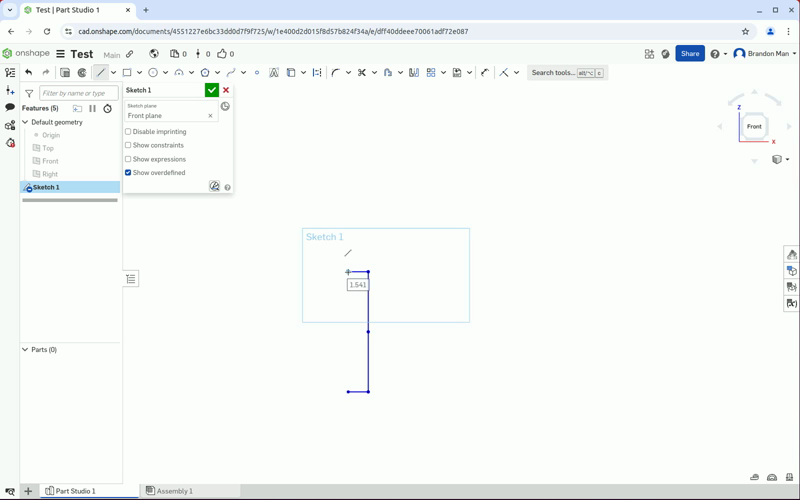
scroll(-6)
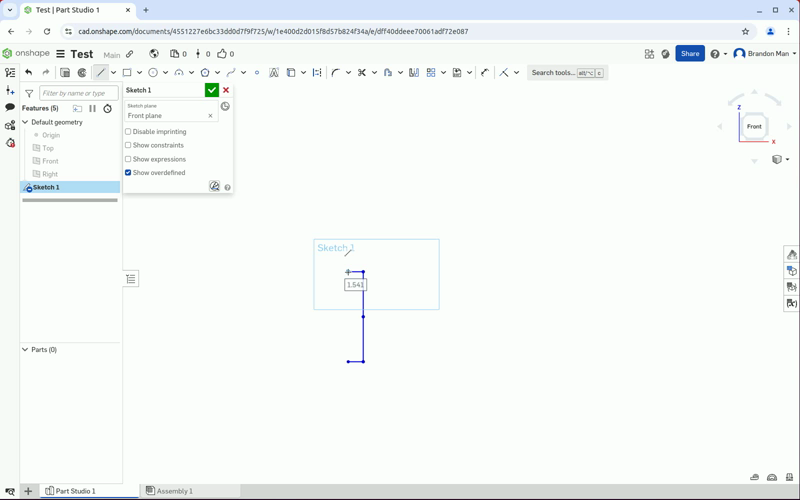
scroll(-6)
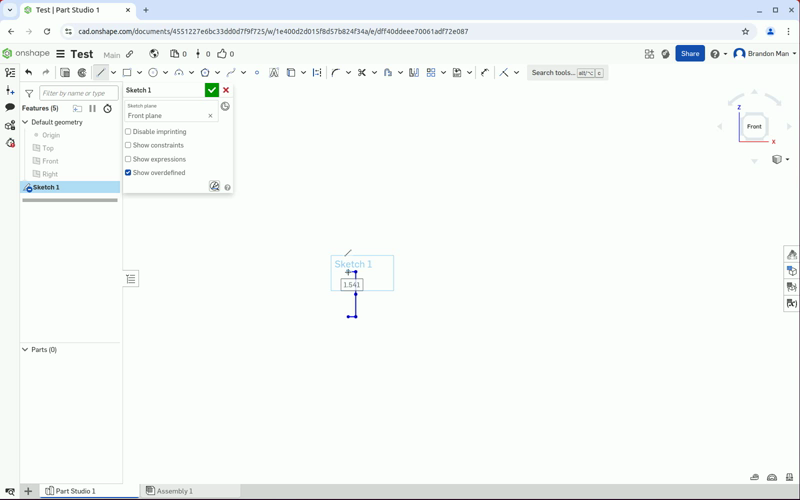
key_up(shift)
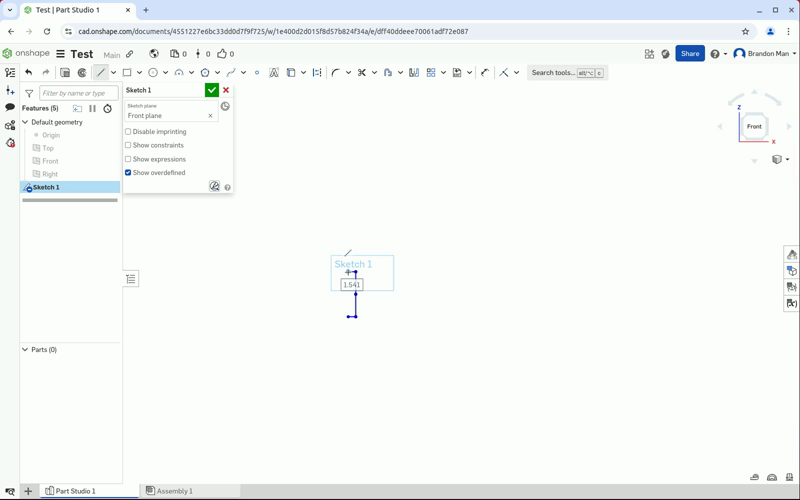
mouse_move(378, 271)
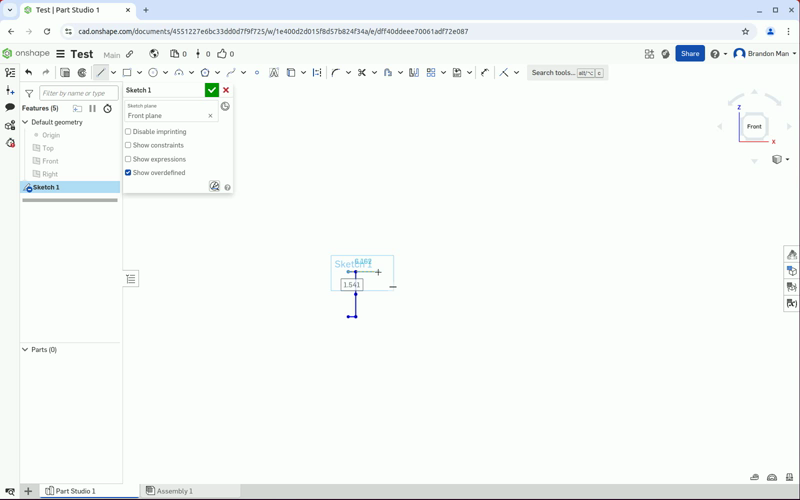
key_down(shift)
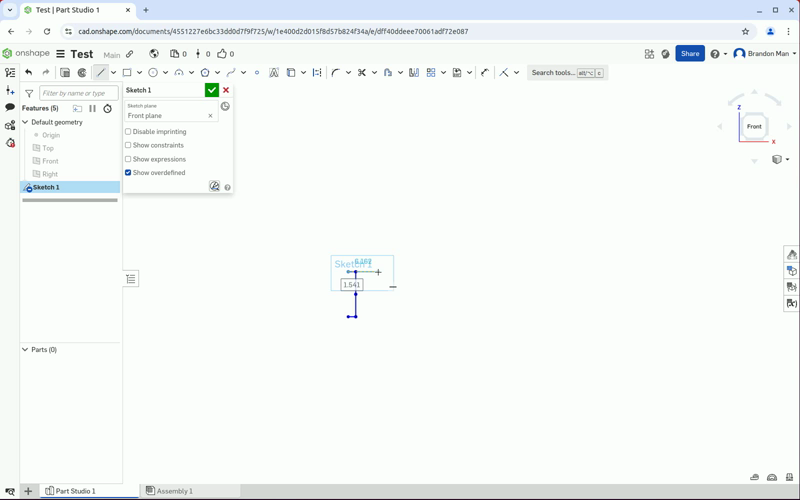
mouse_move(348, 316)
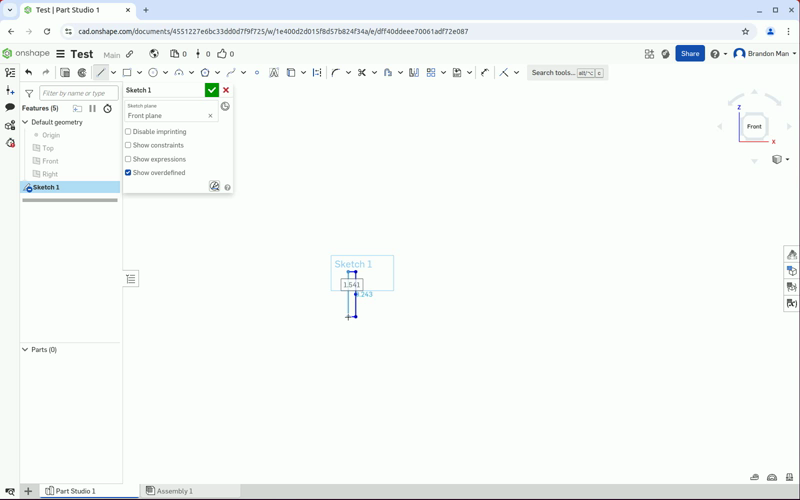
key_up(shift)
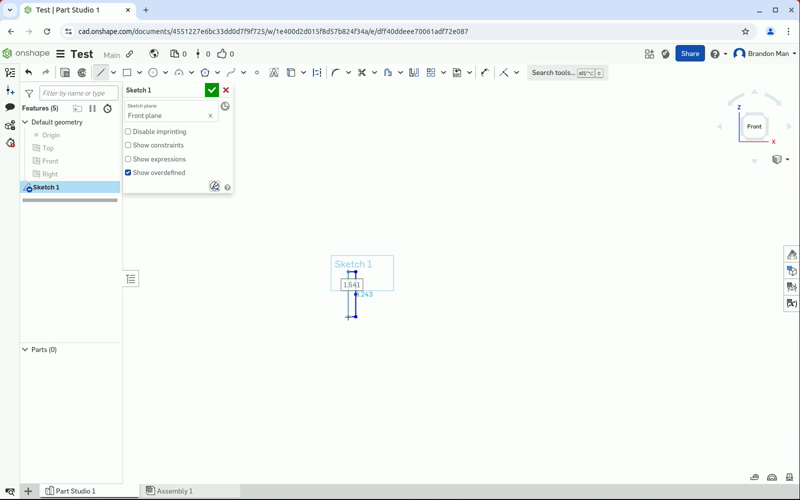
click(348, 316)
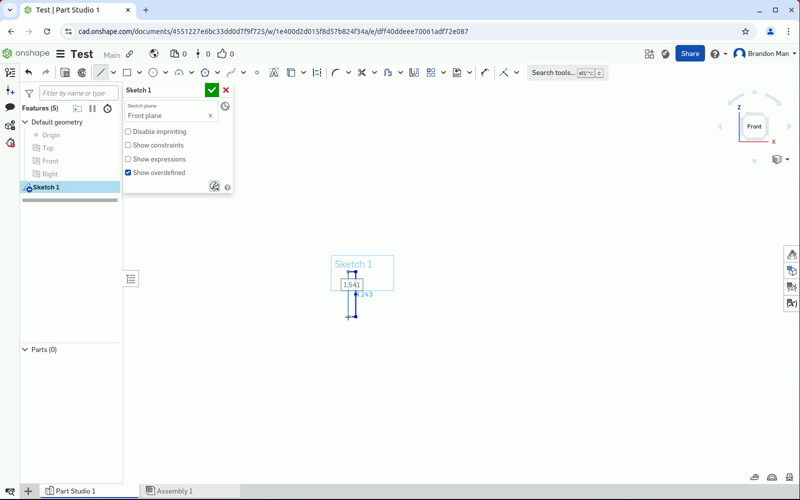
key(esc)
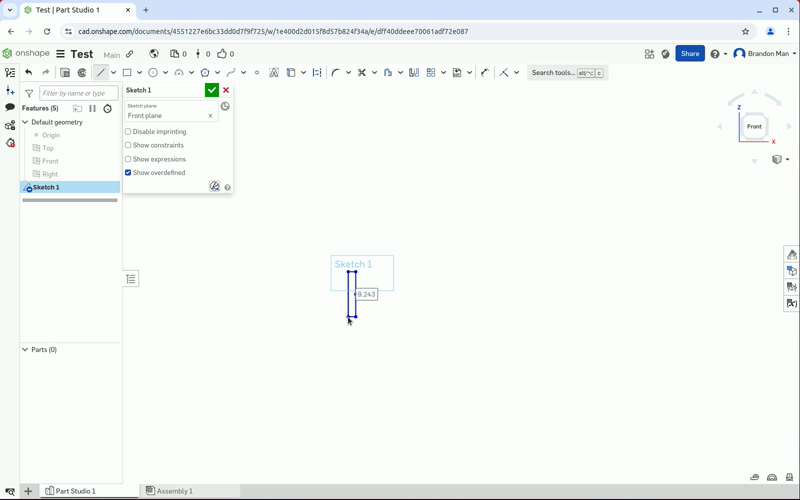
mouse_move(354, 281)
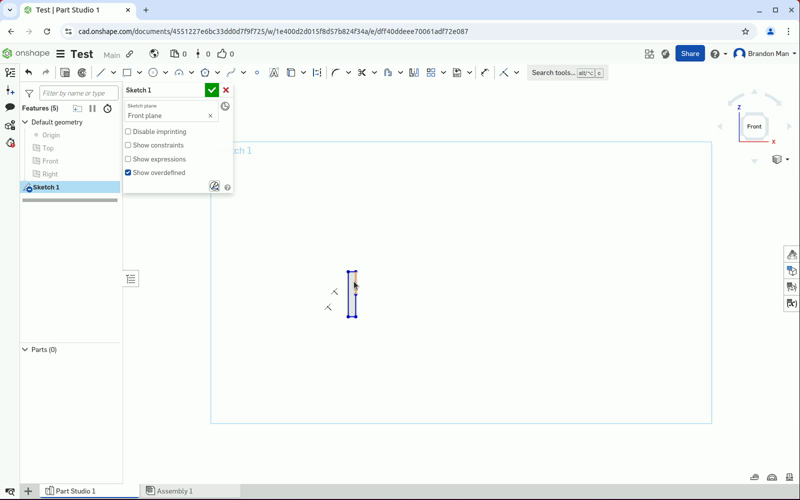
scroll(6)
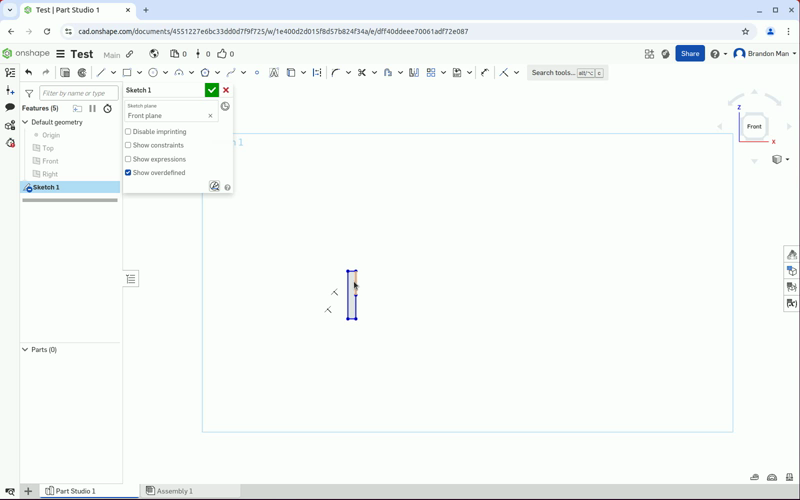
scroll(6)
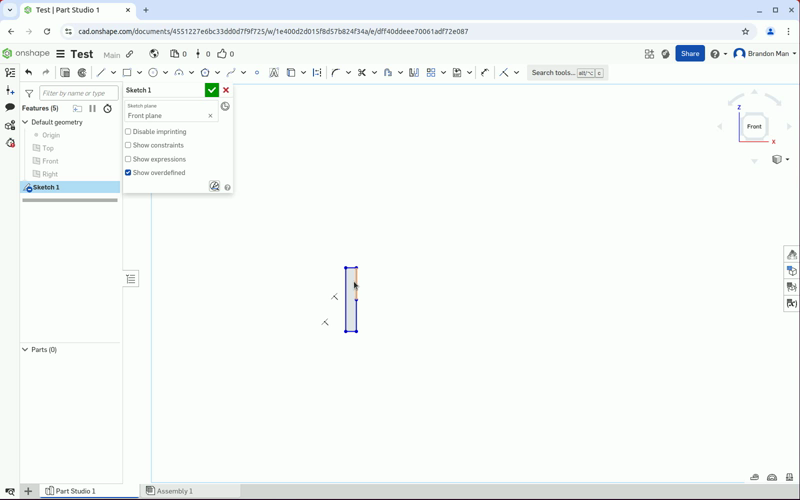
scroll(6)
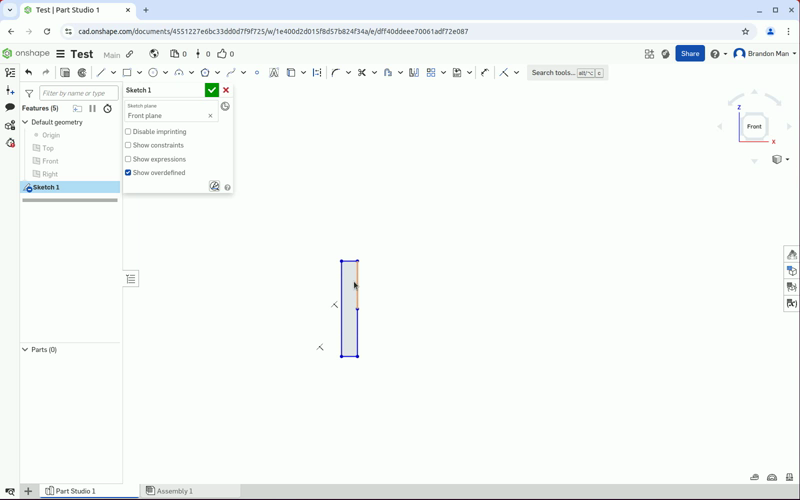
scroll(6)
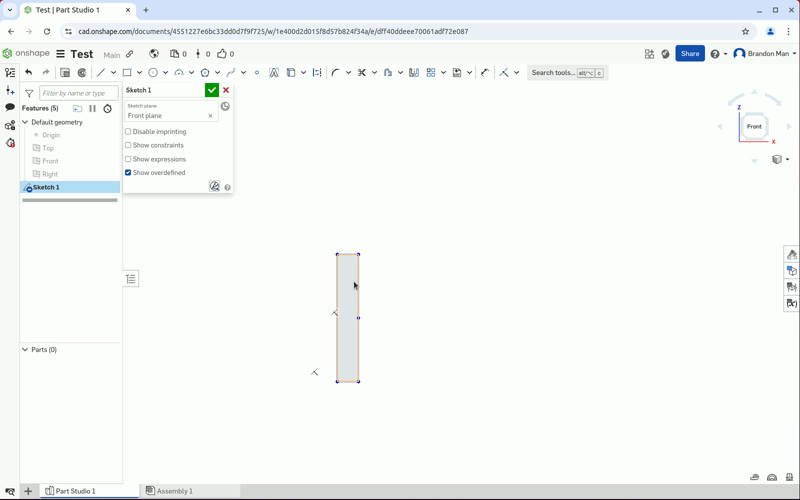
scroll(6)
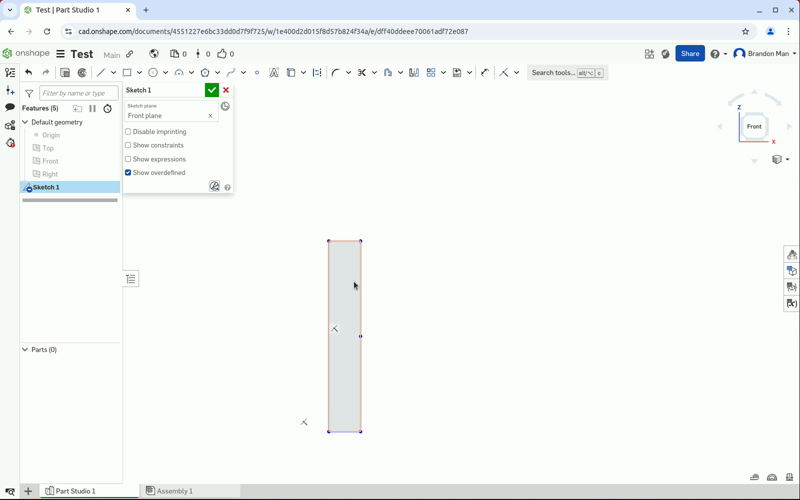
scroll(6)
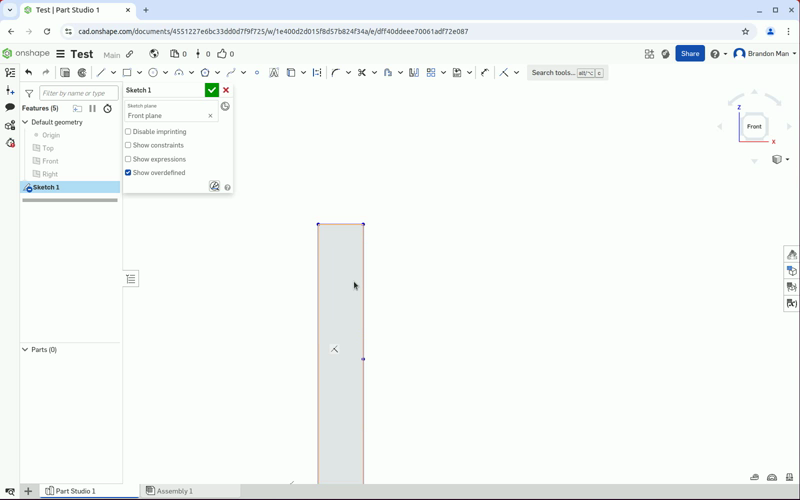
scroll(6)
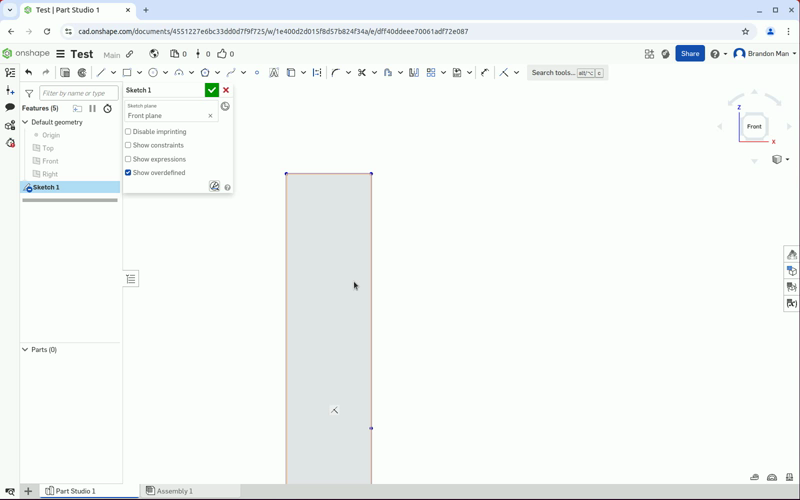
click(354, 281)
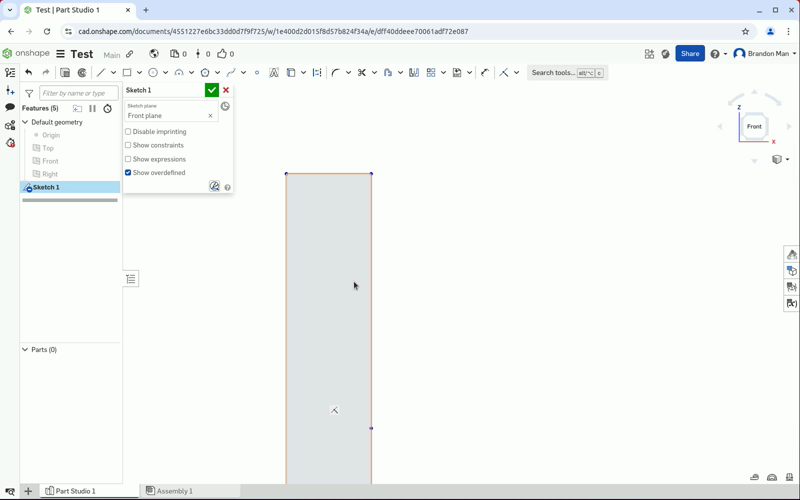
scroll(-6)
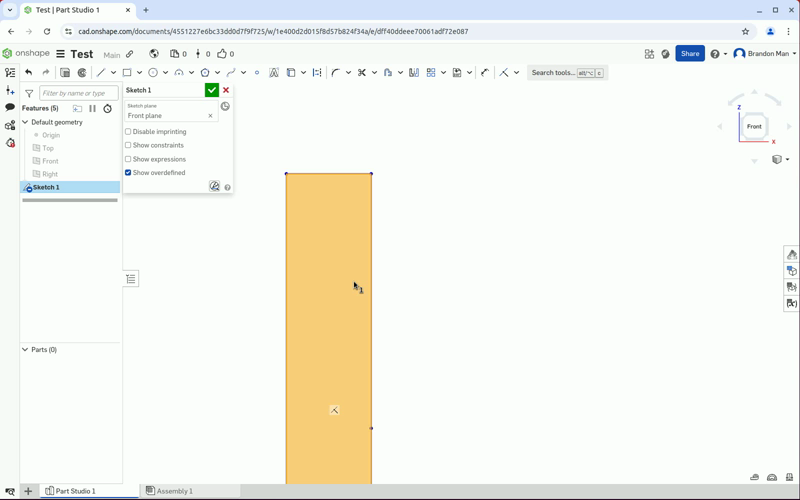
scroll(-6)
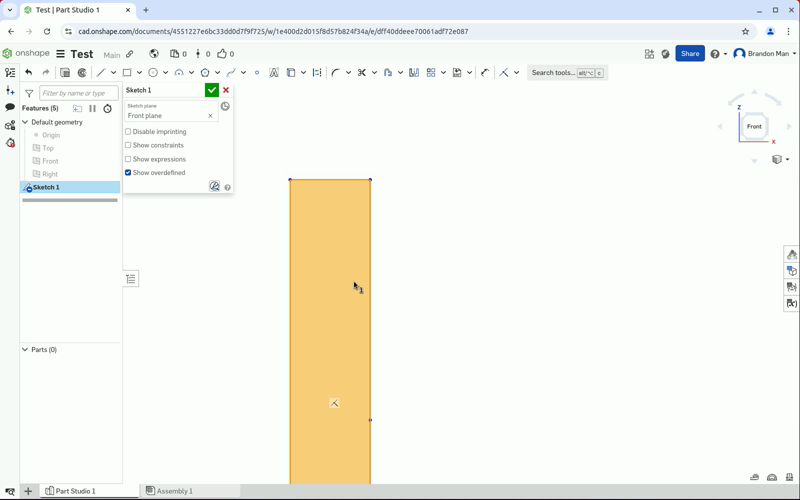
scroll(-6)
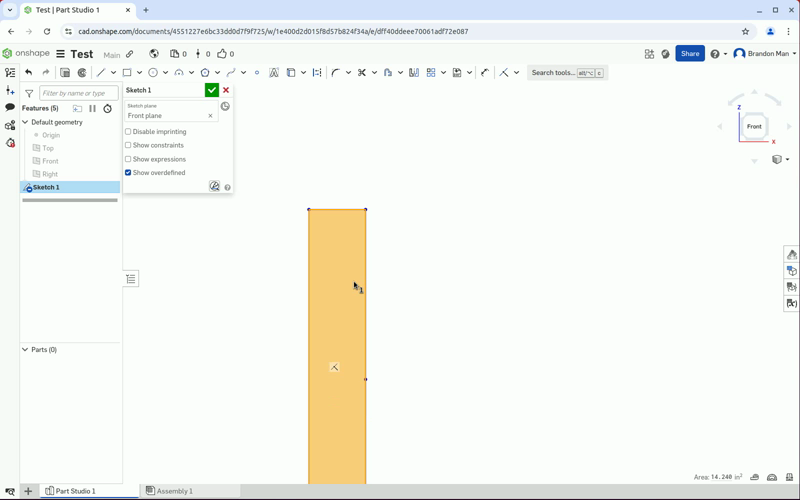
scroll(-6)
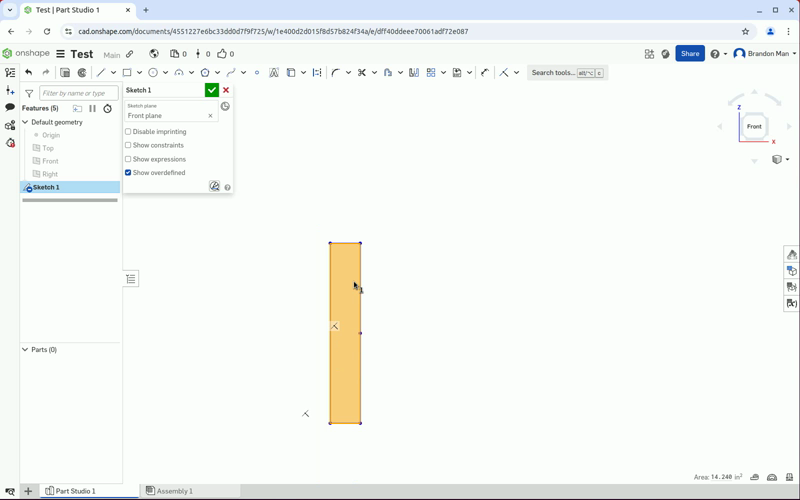
scroll(-6)
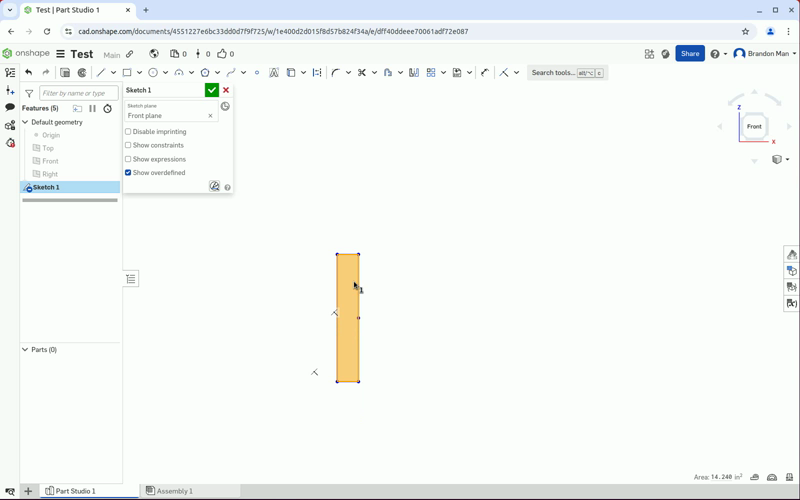
scroll(-6)
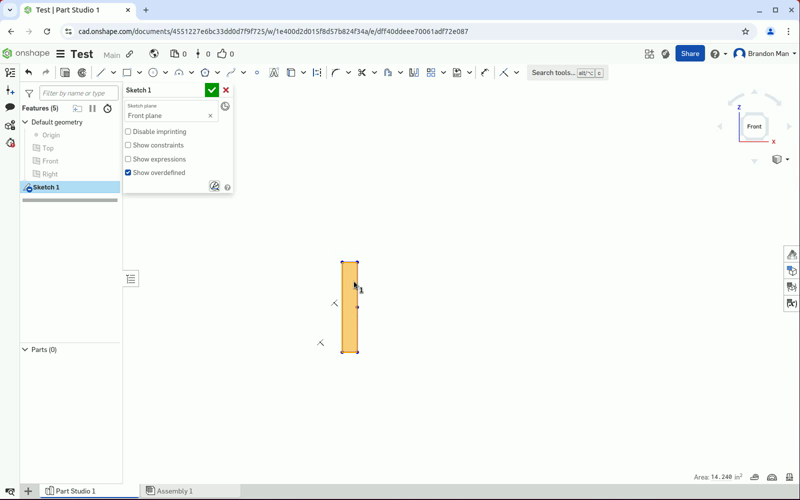
scroll(-6)
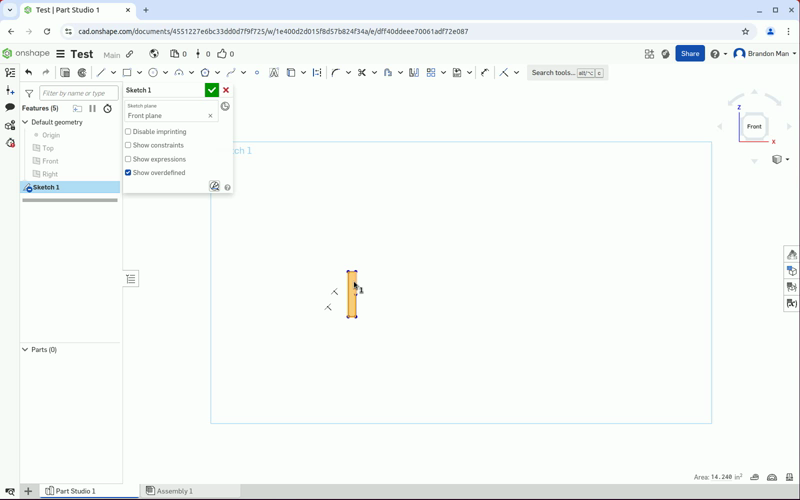
mouse_move(73, 352)
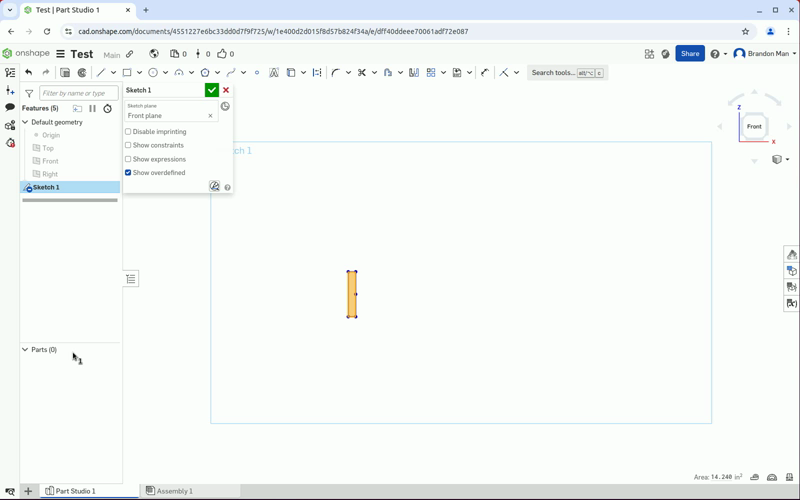
key(shift+y)
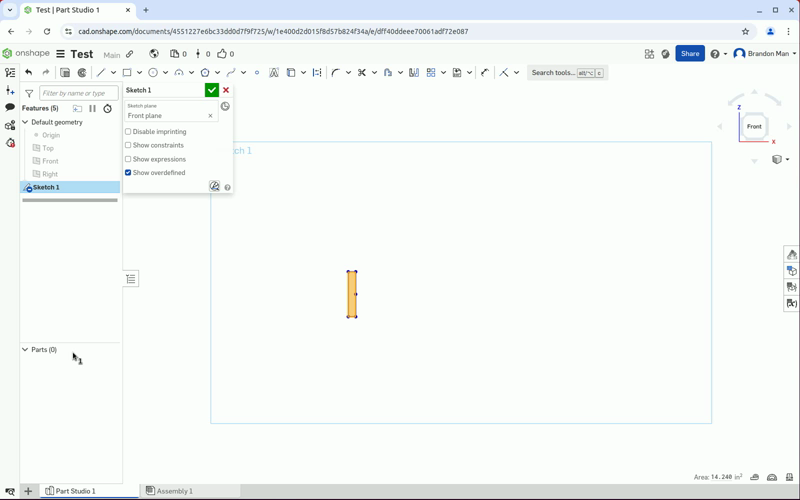
key(shift+e)
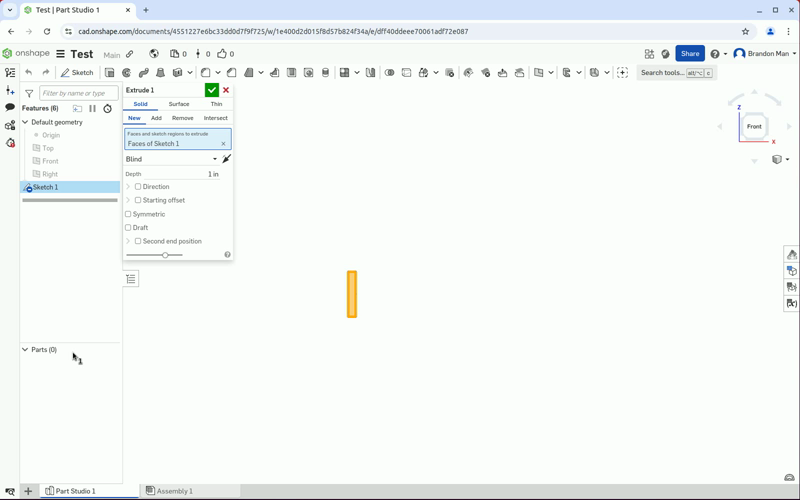
mouse_move(143, 106)
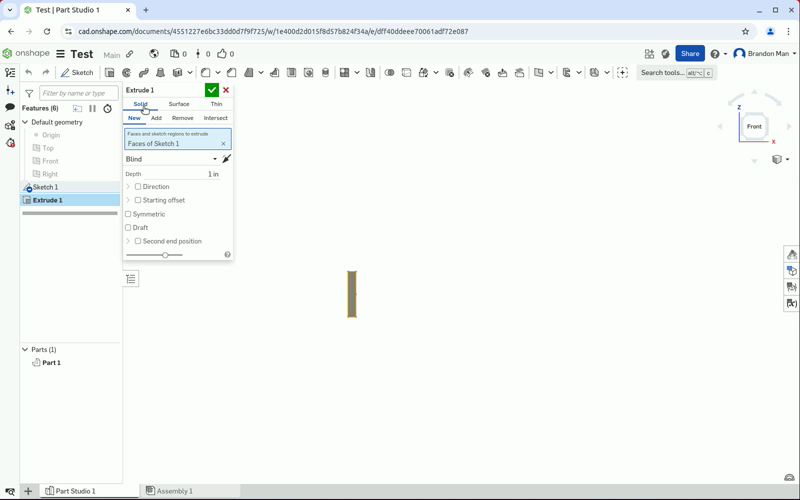
click(143, 106)
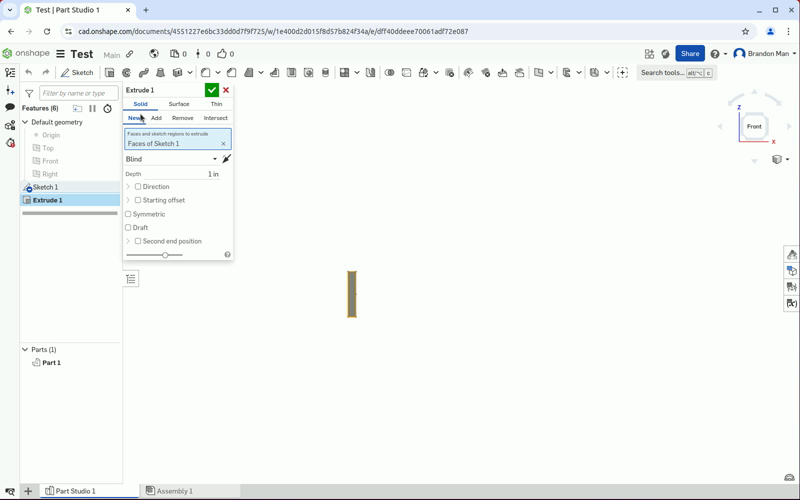
mouse_move(137, 120)
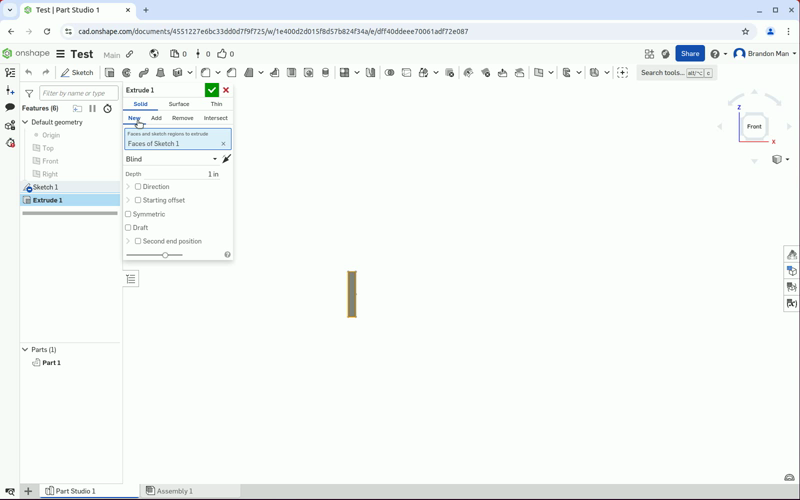
click(137, 120)
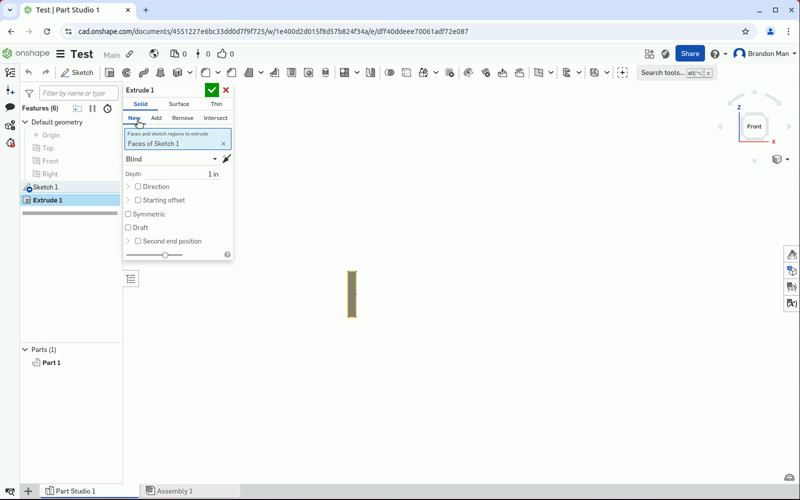
key(tab, 4)
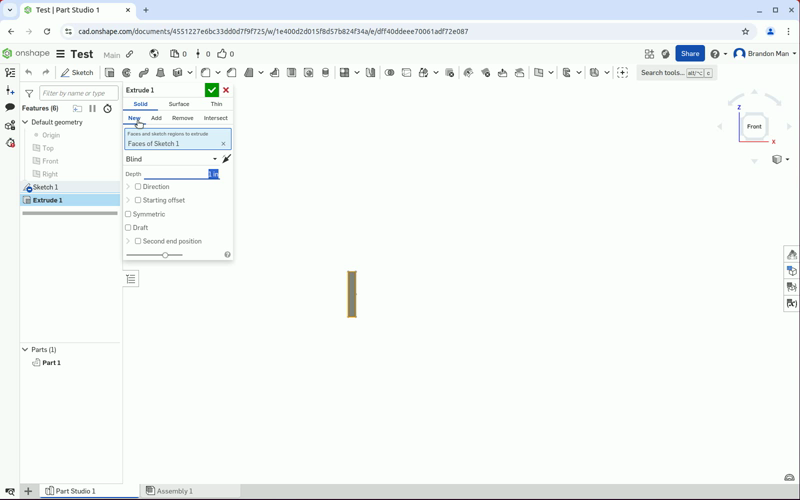
text(0.963)
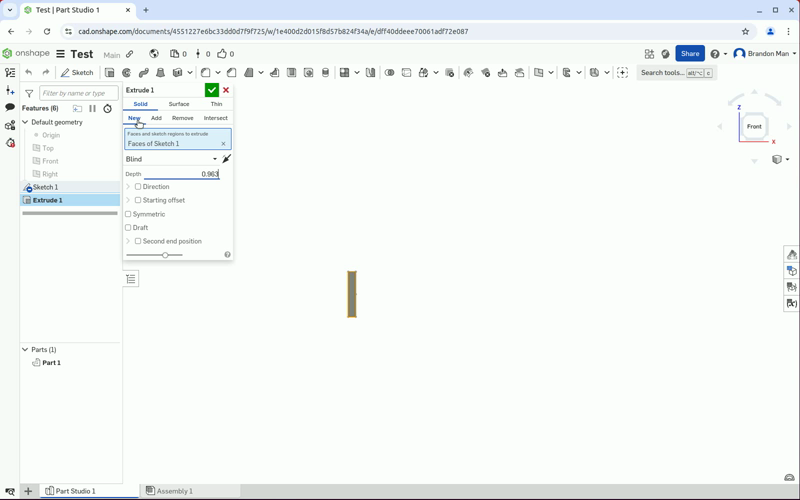
key(enter)
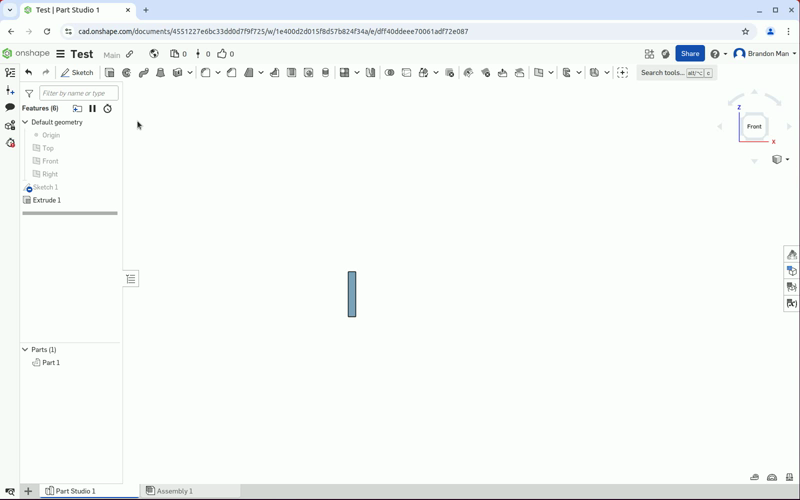
key(shift+h)
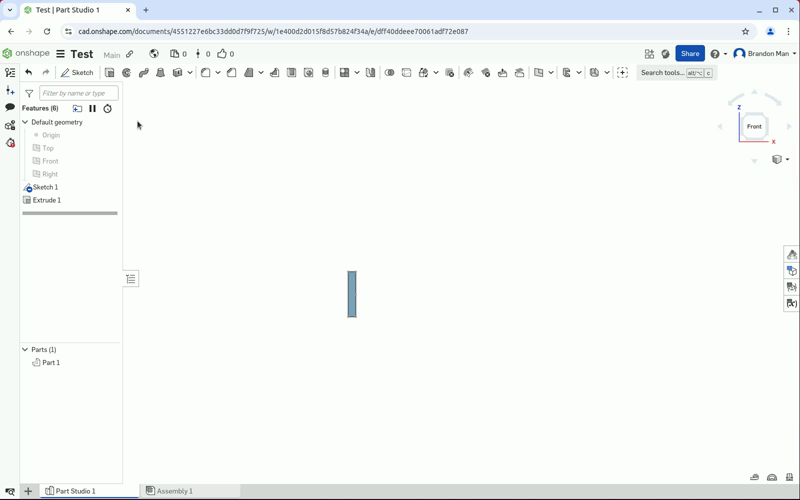
key(shift+h)
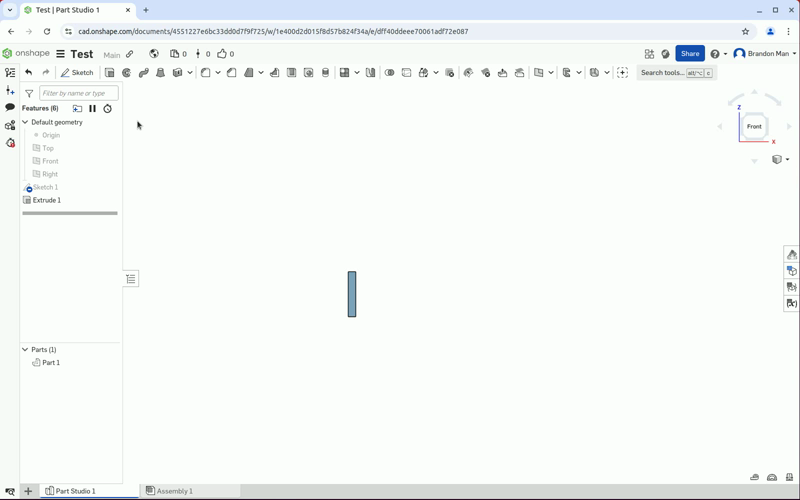
mouse_move(73, 189)
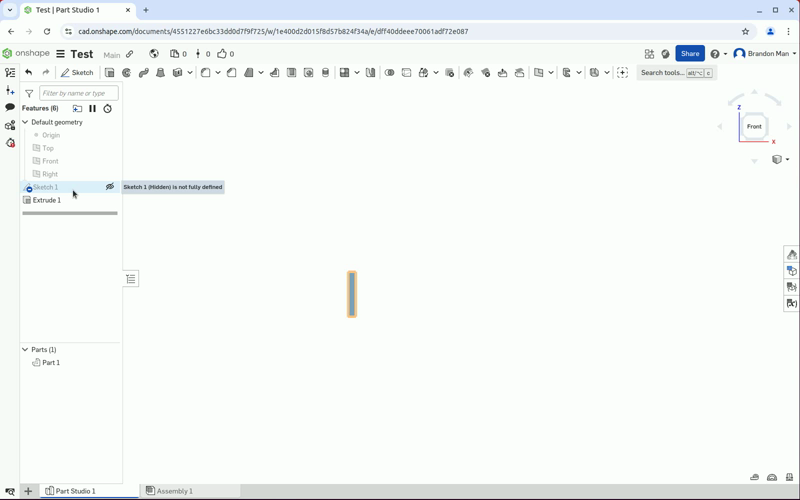
click(73, 189)
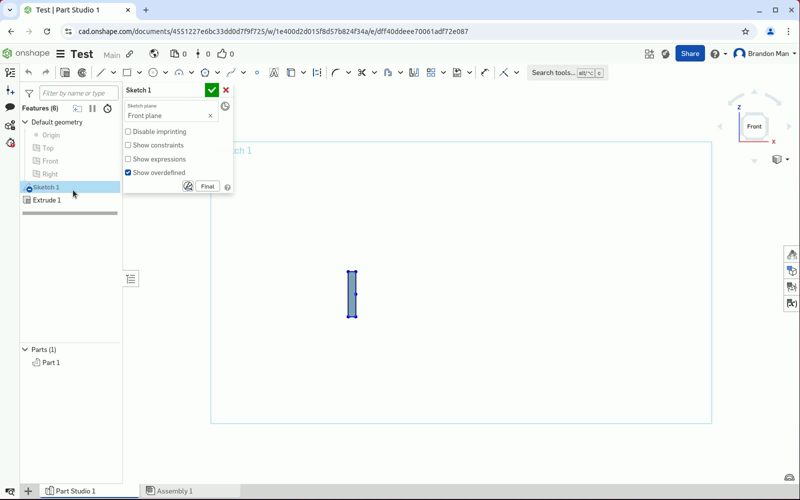
mouse_move(229, 92)
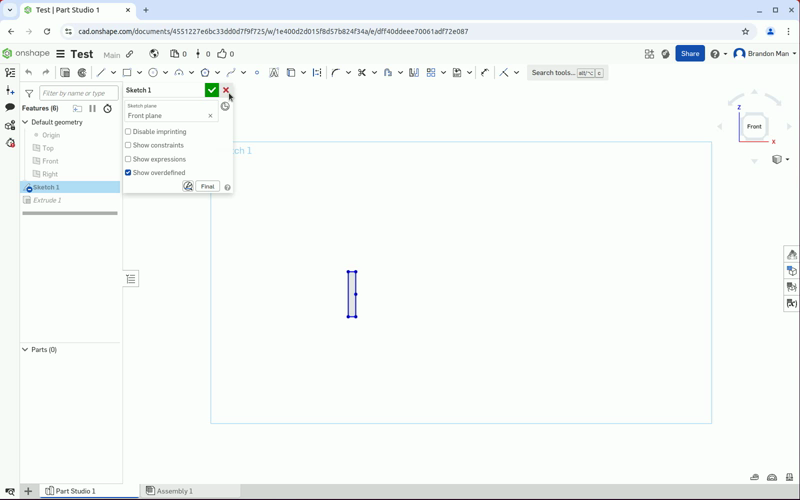
click(229, 92)
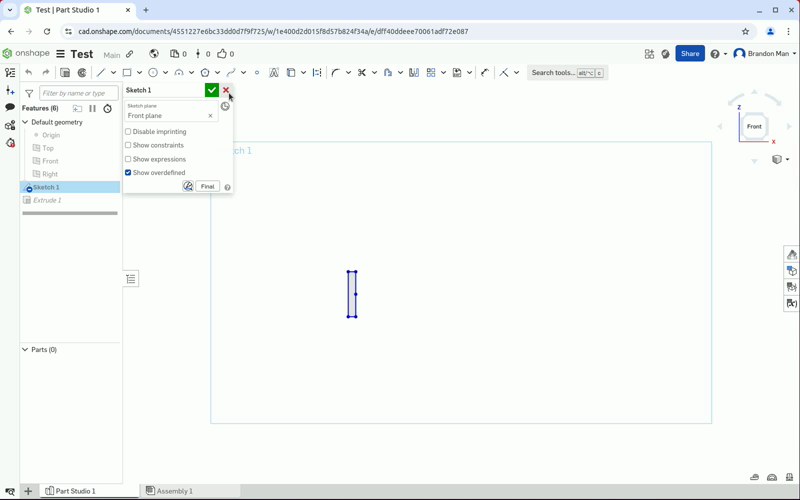
key(shift+s)
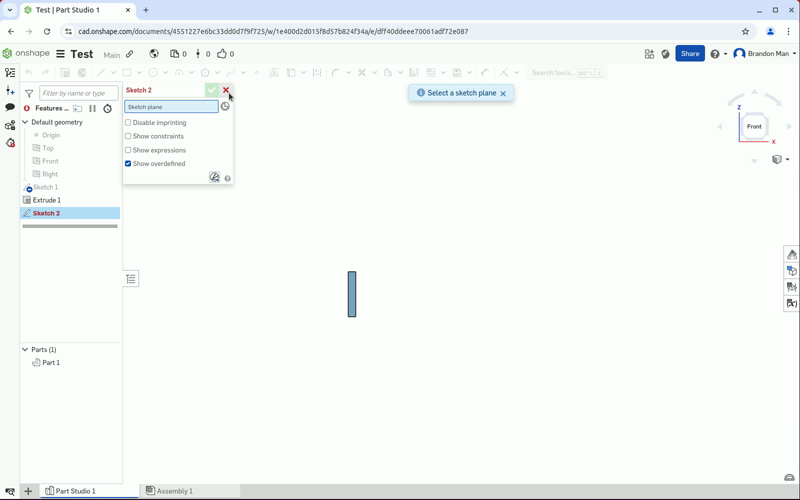
mouse_move(73, 163)
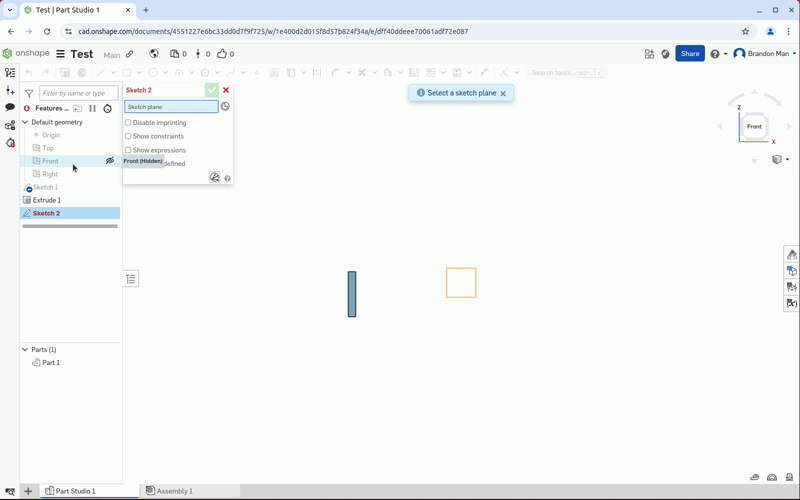
click(73, 163)
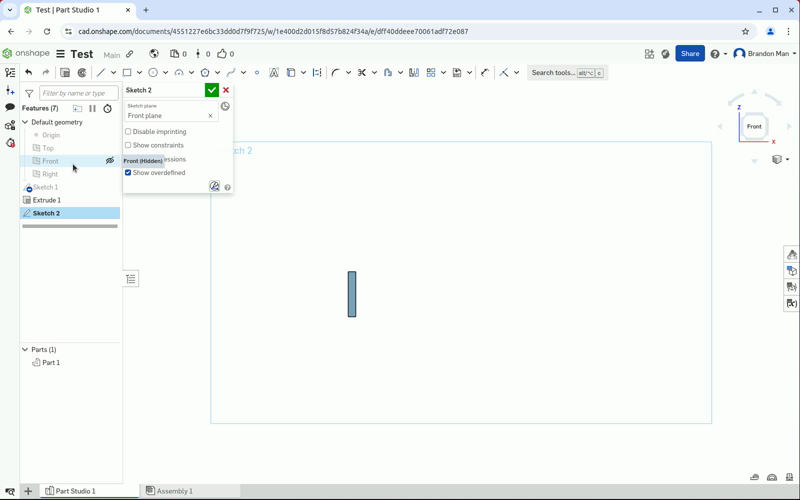
mouse_move(73, 352)
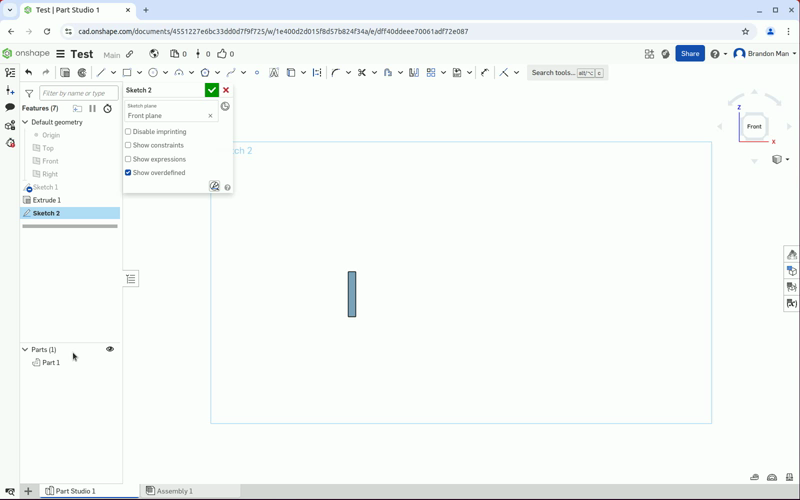
key(y)
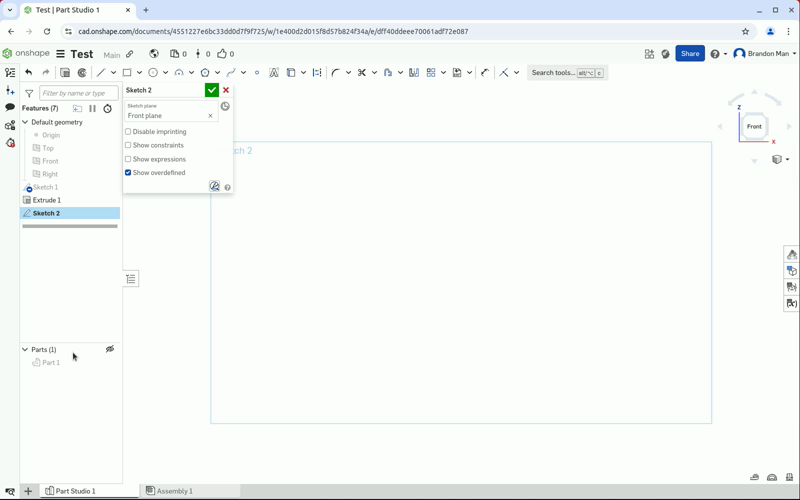
key(l)
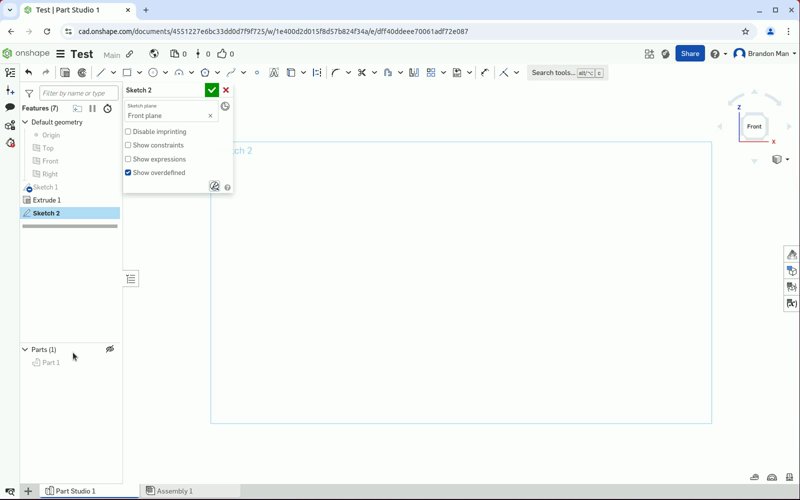
key_down(shift)
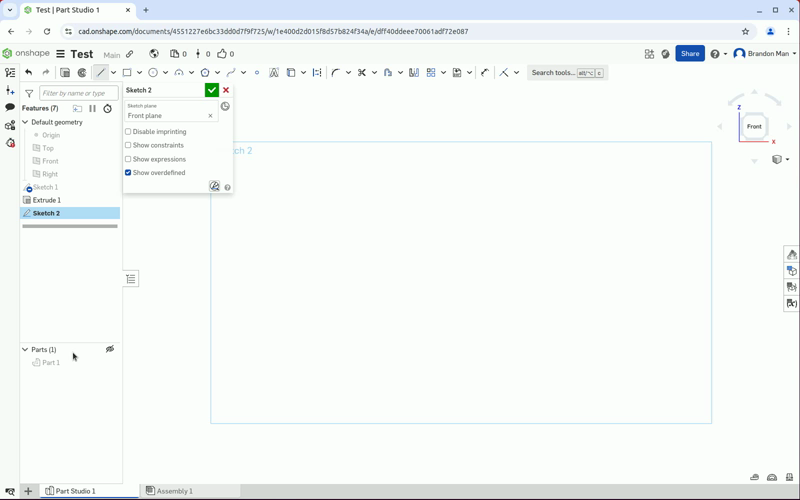
mouse_move(355, 294)
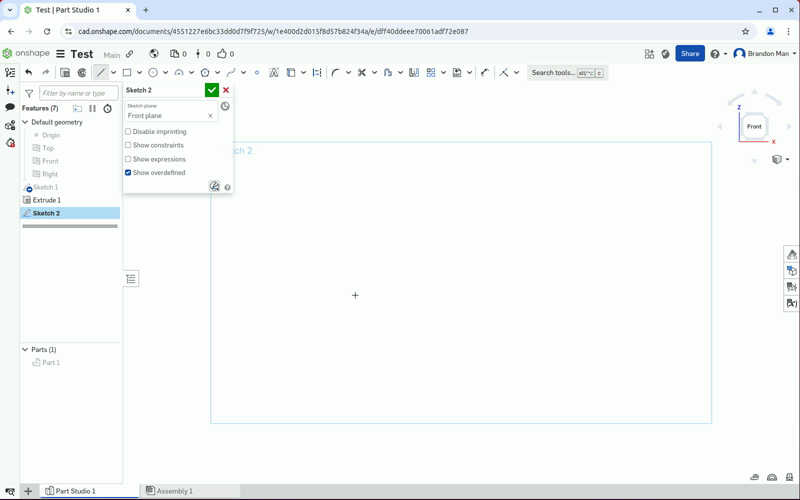
click(355, 294)
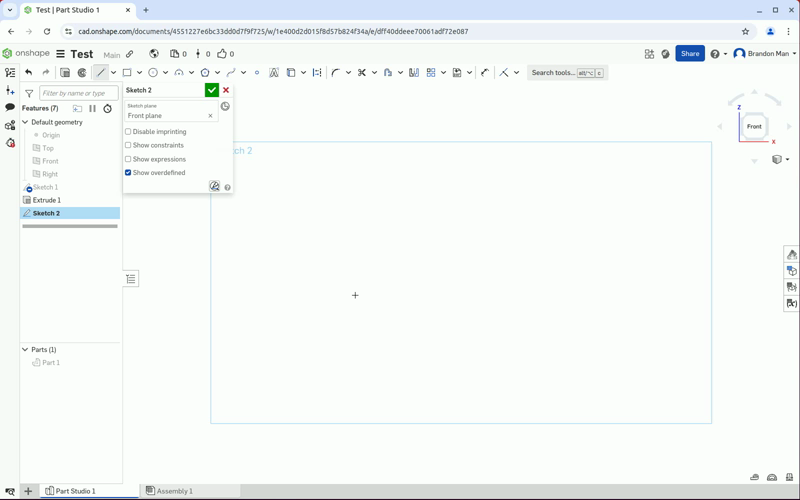
key_up(shift)
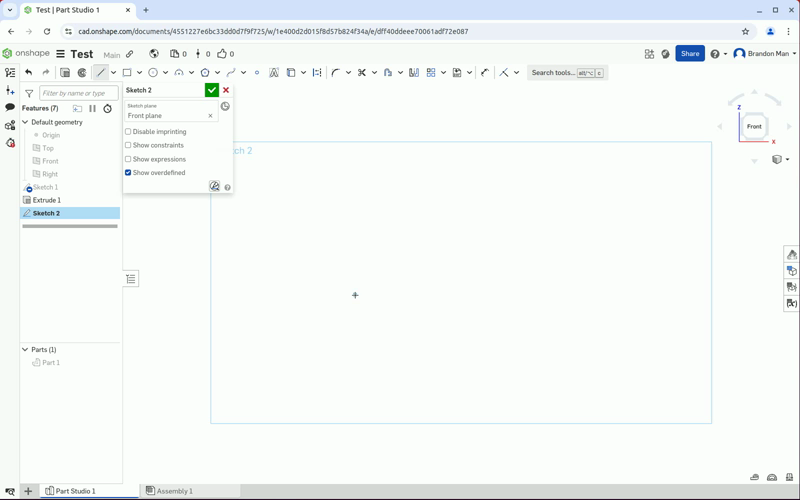
key_down(shift)
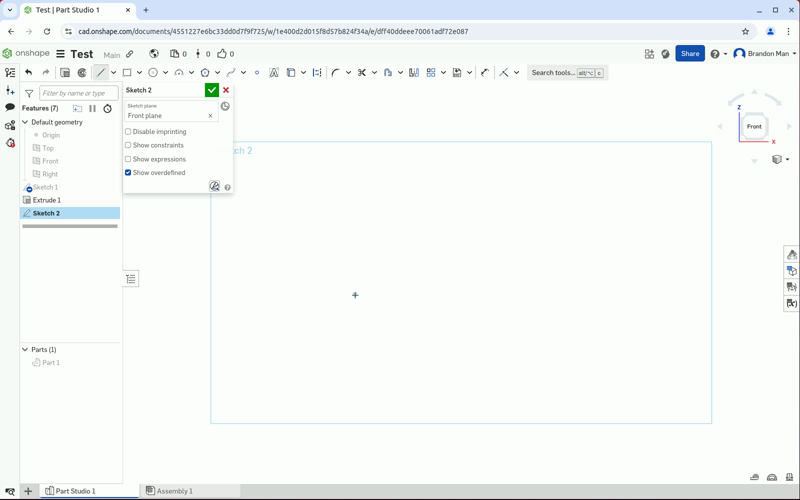
mouse_move(564, 294)
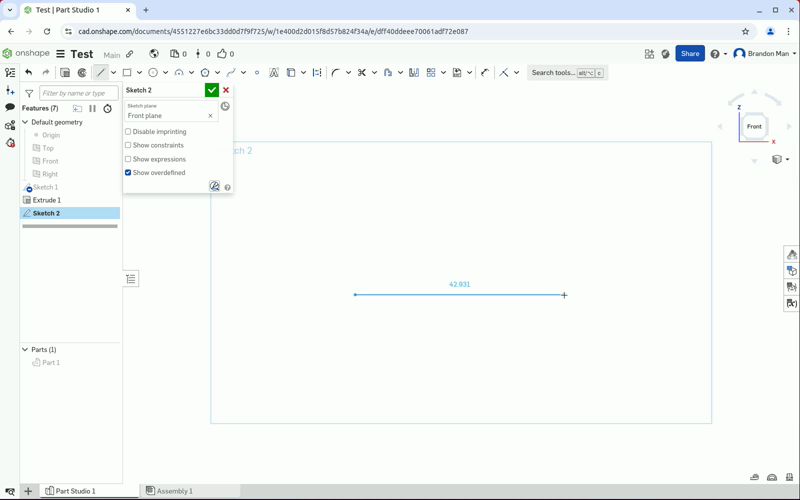
click(564, 294)
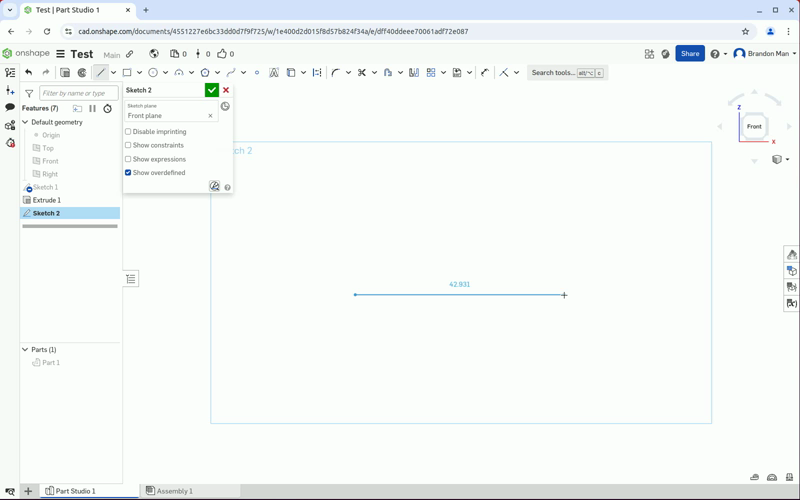
key_up(shift)
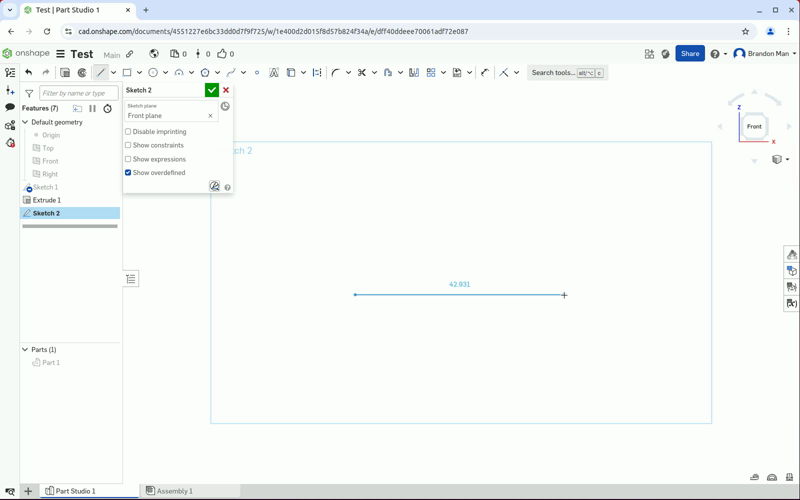
key_down(shift)
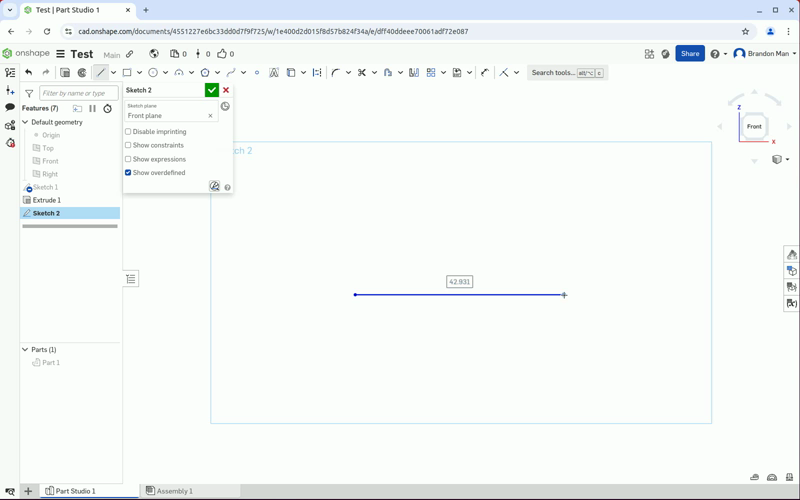
mouse_move(589, 294)
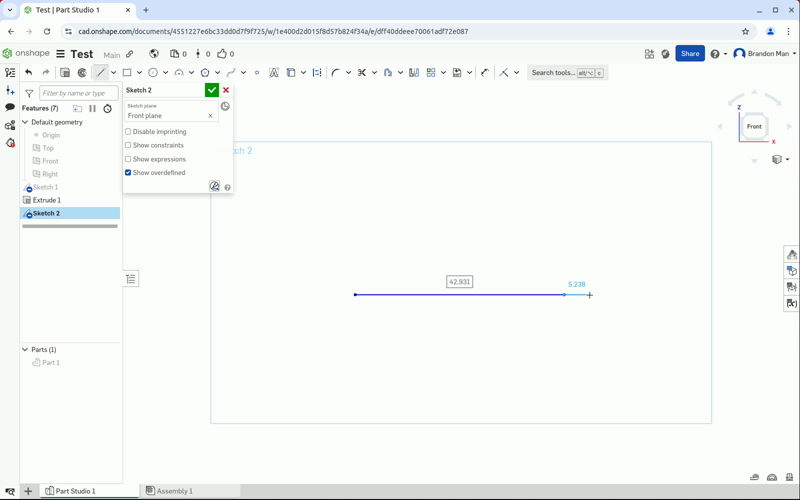
mouse_move(564, 272)
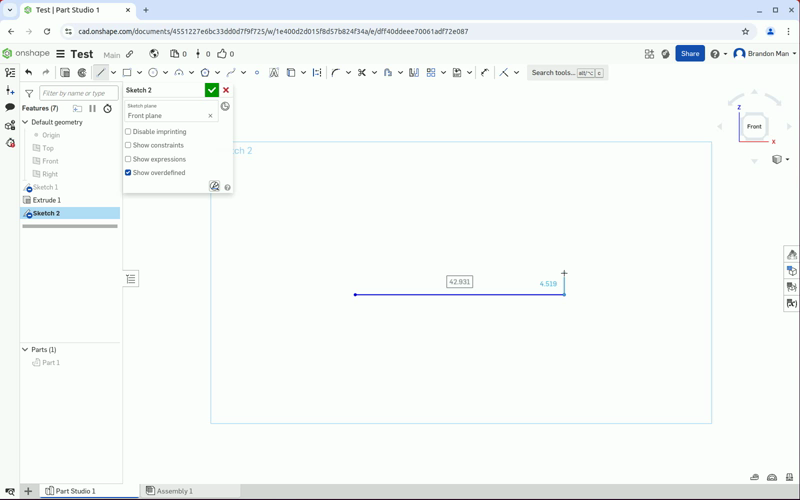
click(564, 272)
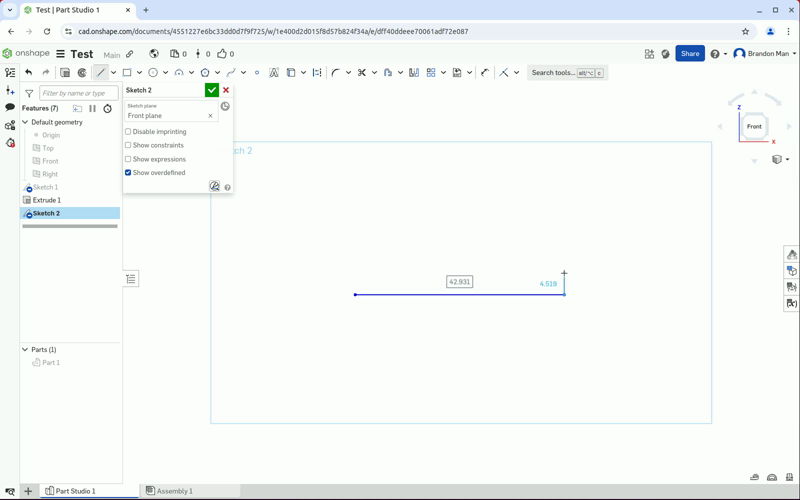
key_up(shift)
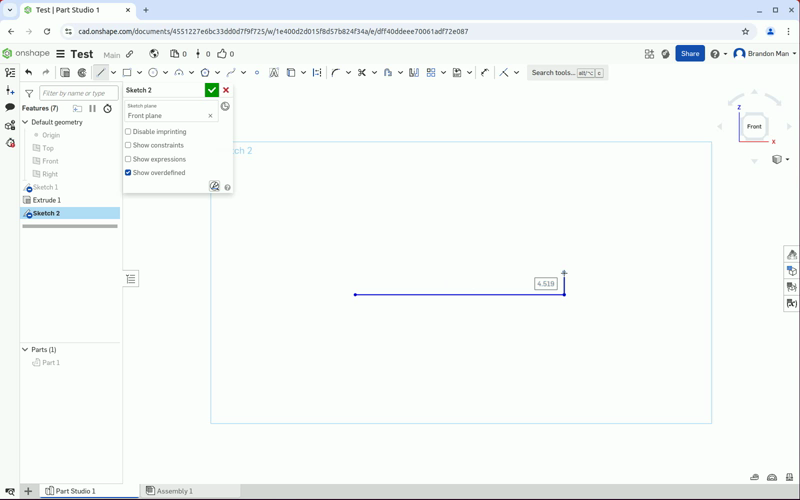
key_down(shift)
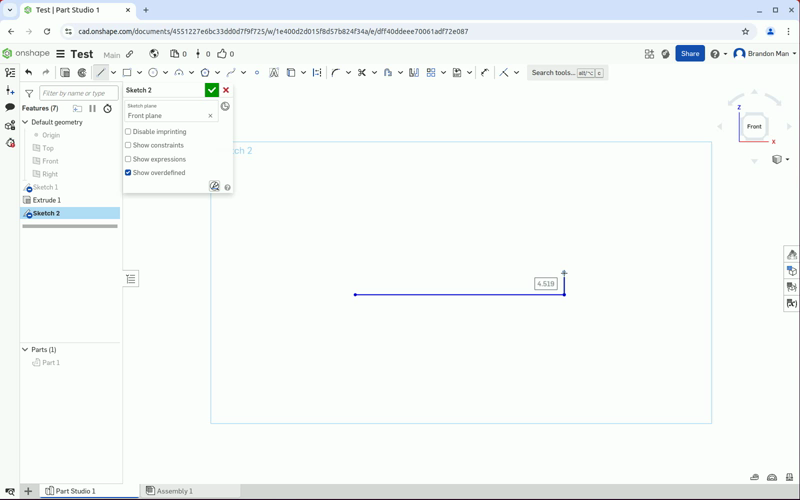
mouse_move(355, 272)
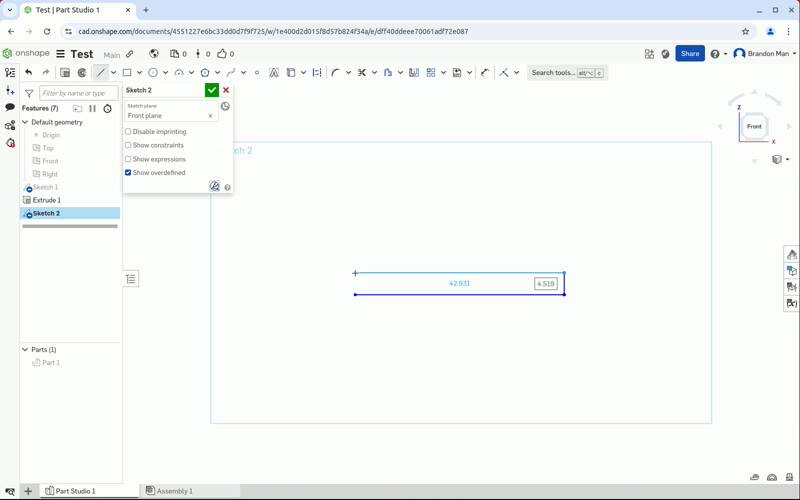
click(355, 272)
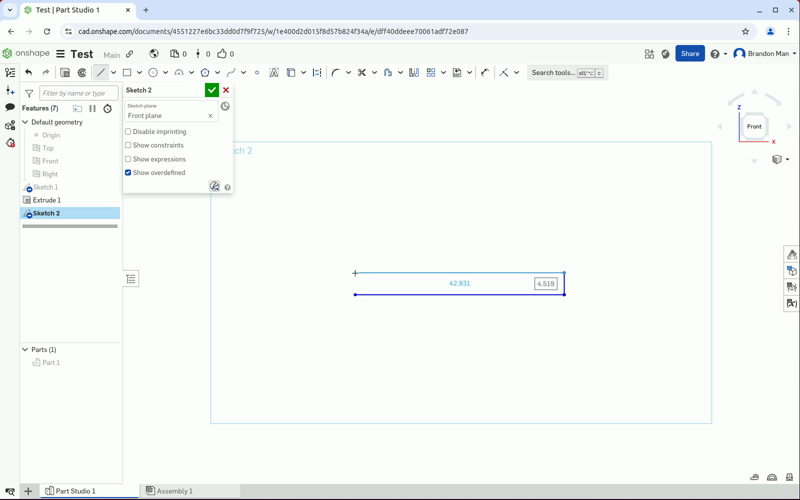
key_up(shift)
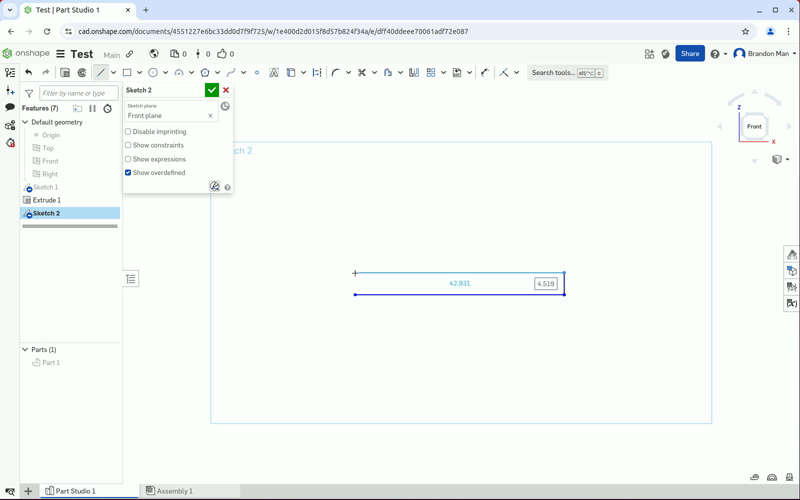
mouse_move(385, 272)
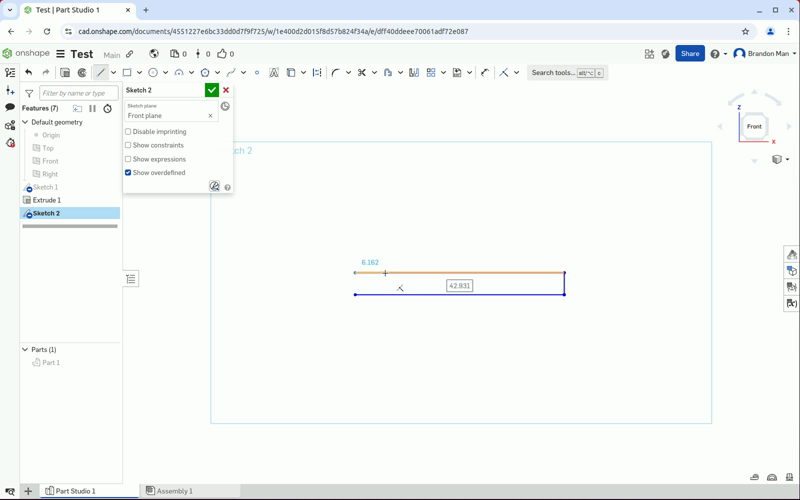
key_down(shift)
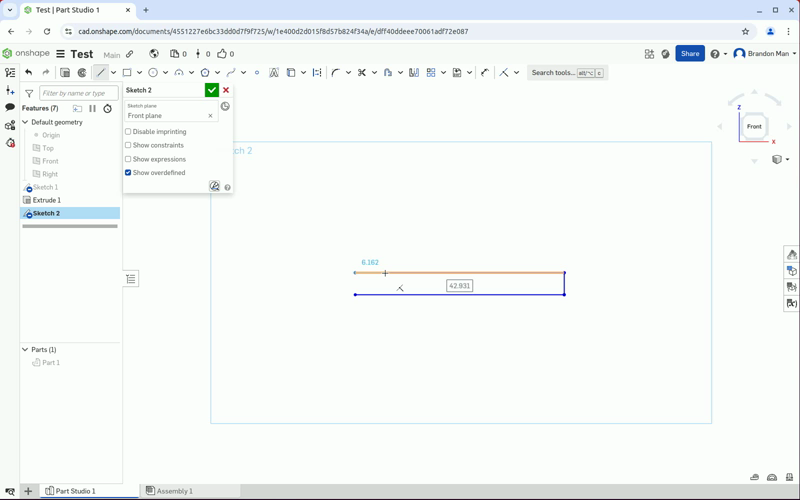
mouse_move(355, 294)
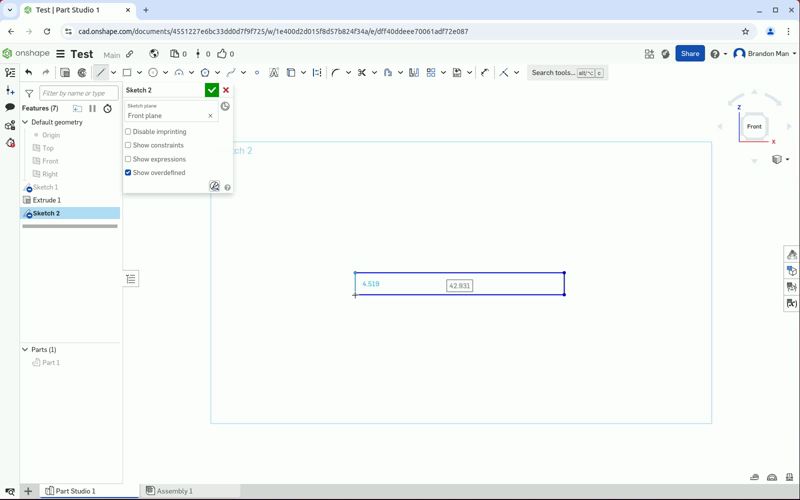
key_up(shift)
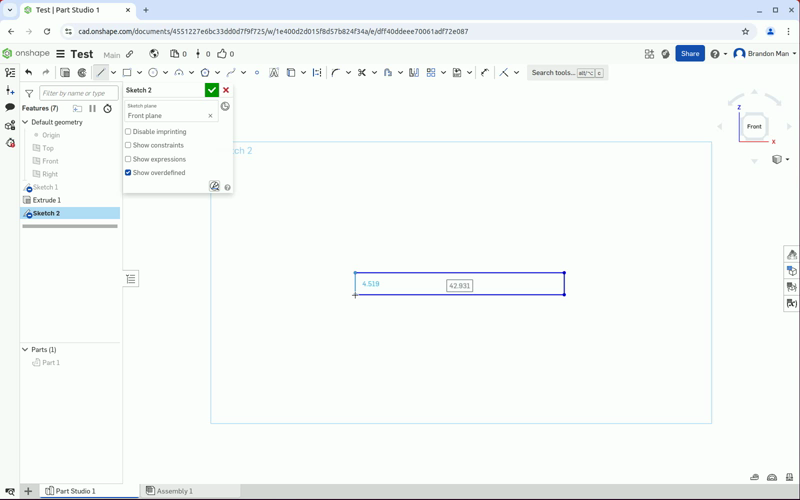
click(355, 294)
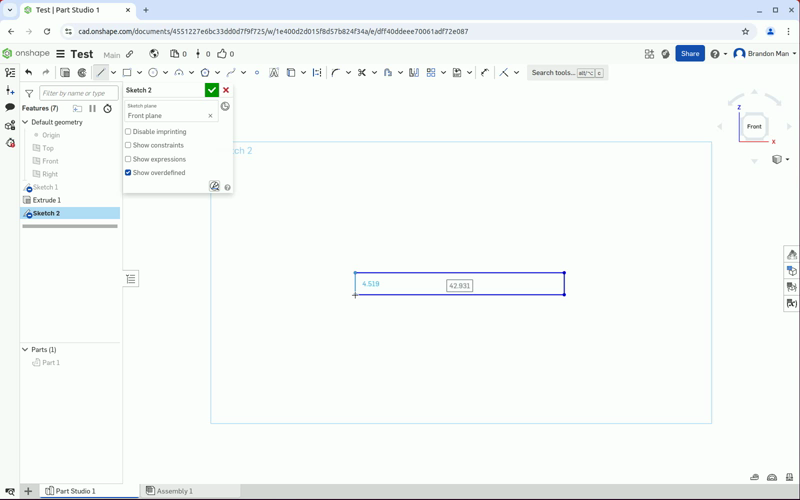
key(esc)
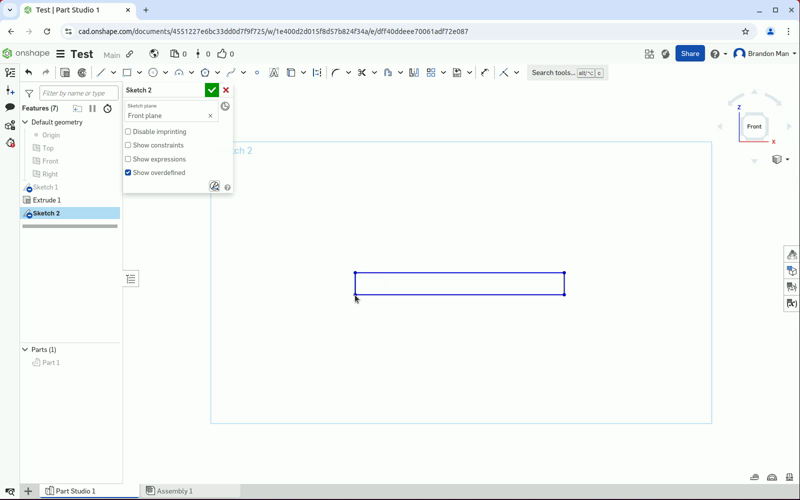
key(c)
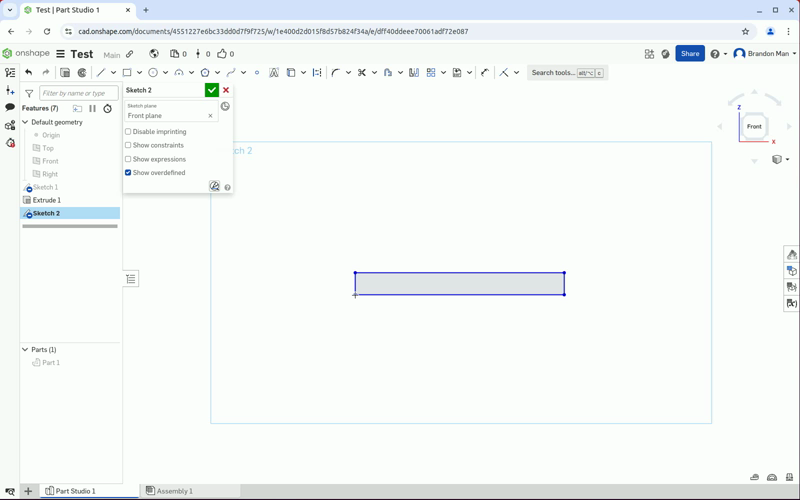
key_down(shift)
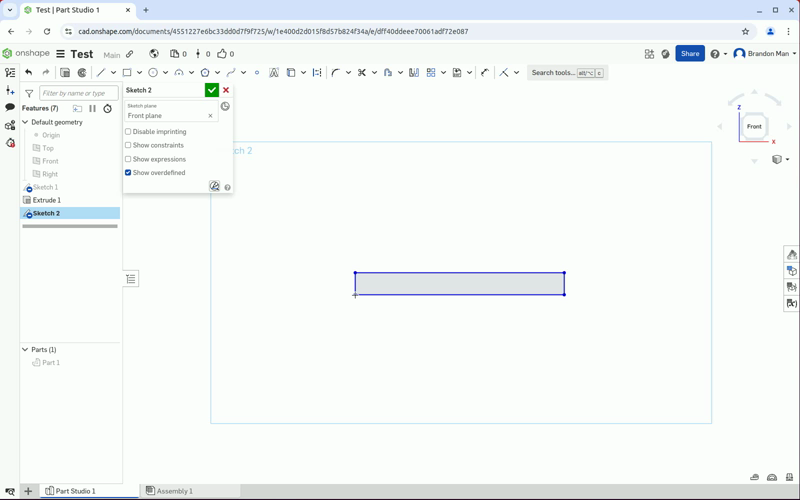
mouse_move(366, 283)
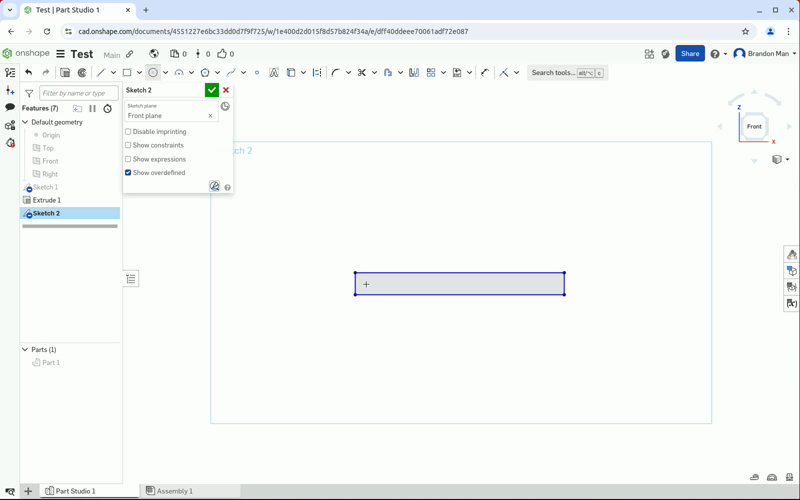
click(366, 283)
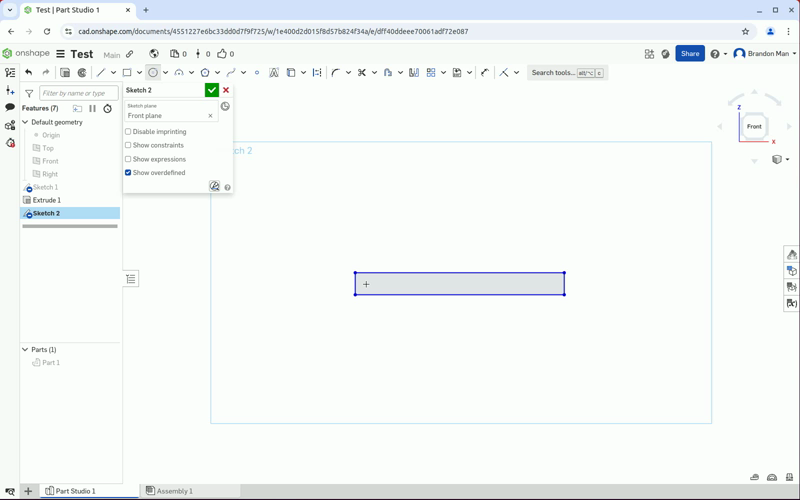
key_up(shift)
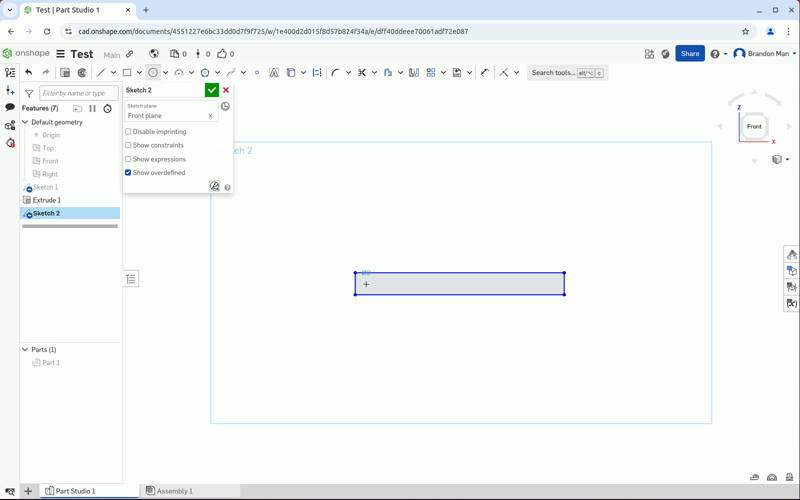
mouse_move(368, 283)
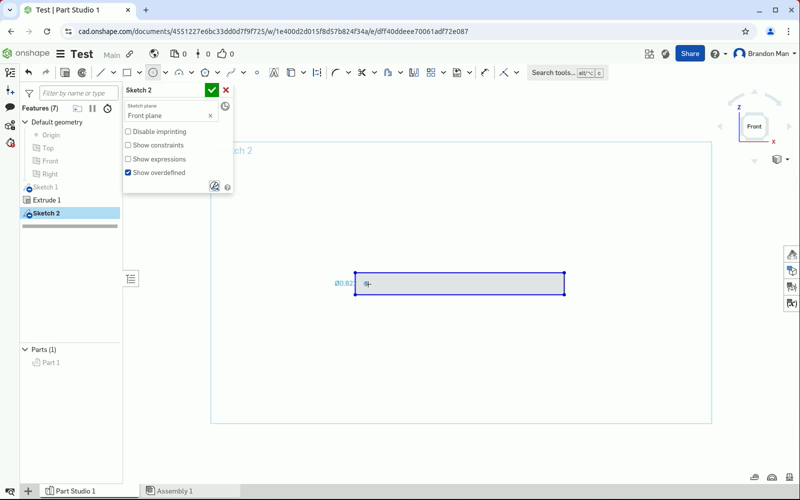
scroll(6)
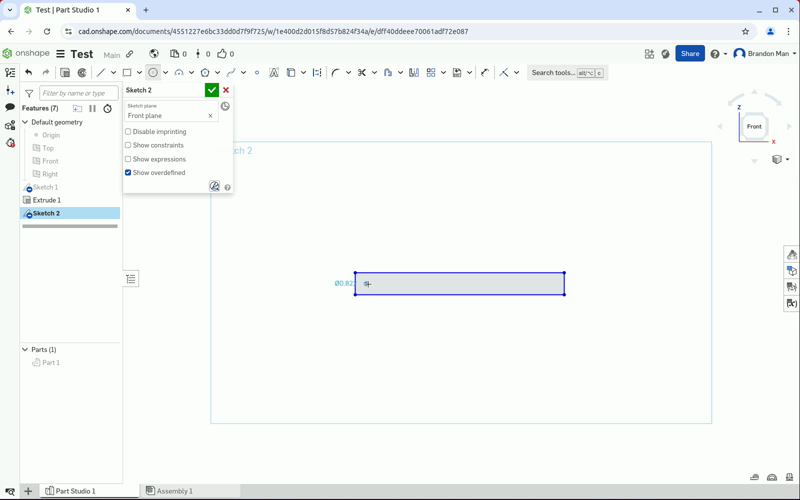
scroll(6)
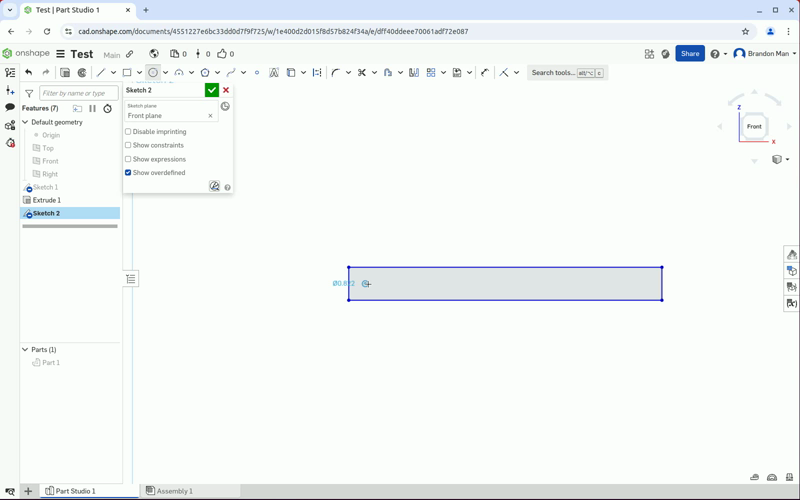
scroll(6)
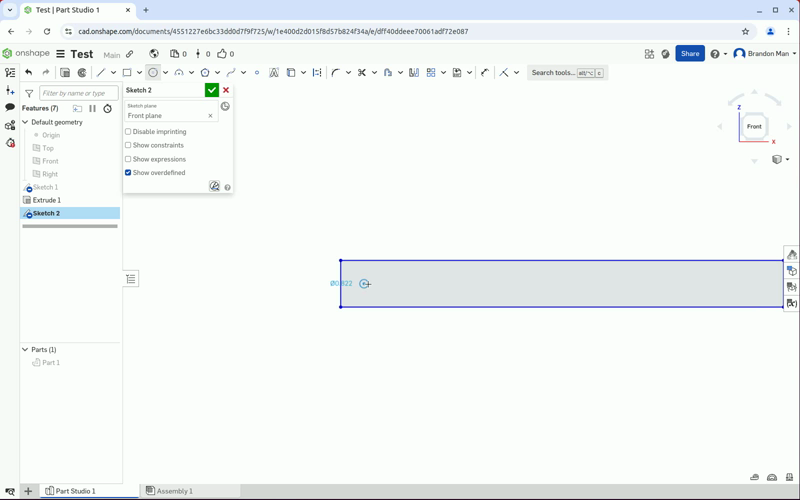
scroll(6)
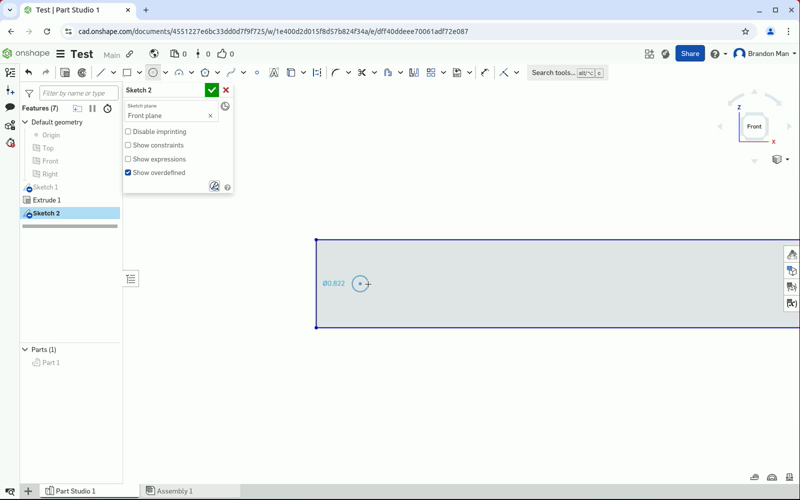
scroll(6)
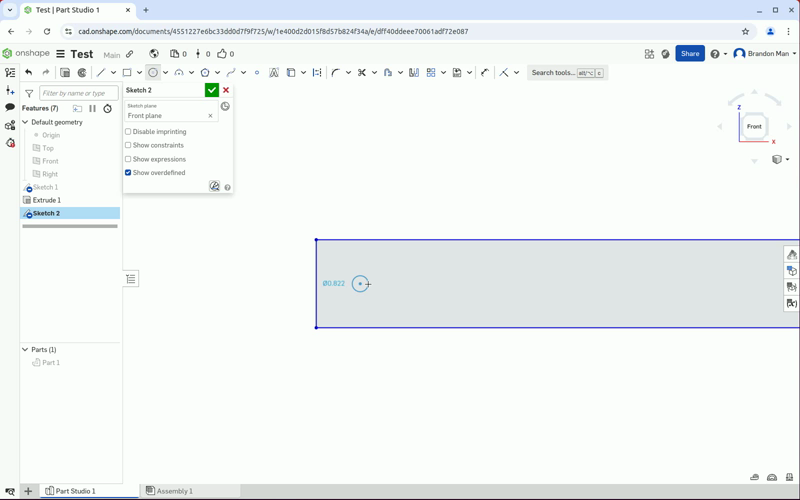
scroll(6)
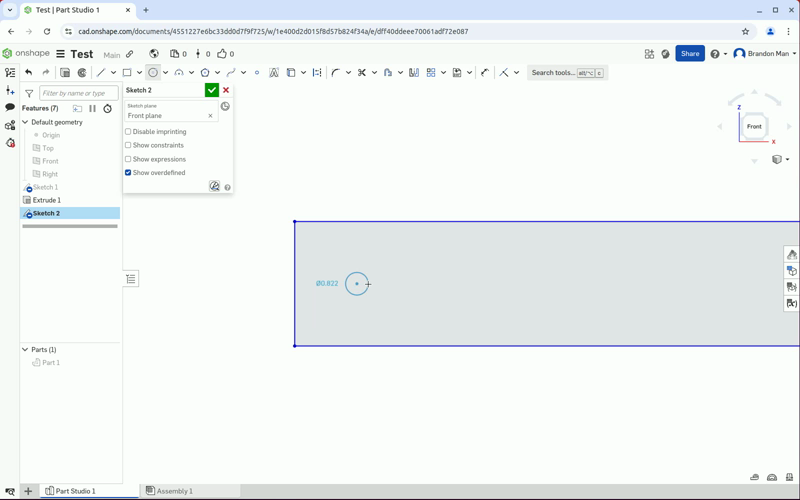
scroll(6)
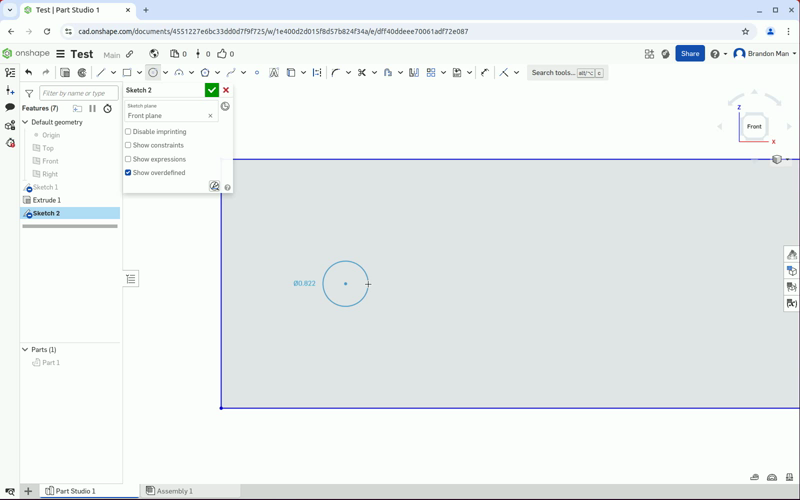
click(368, 283)
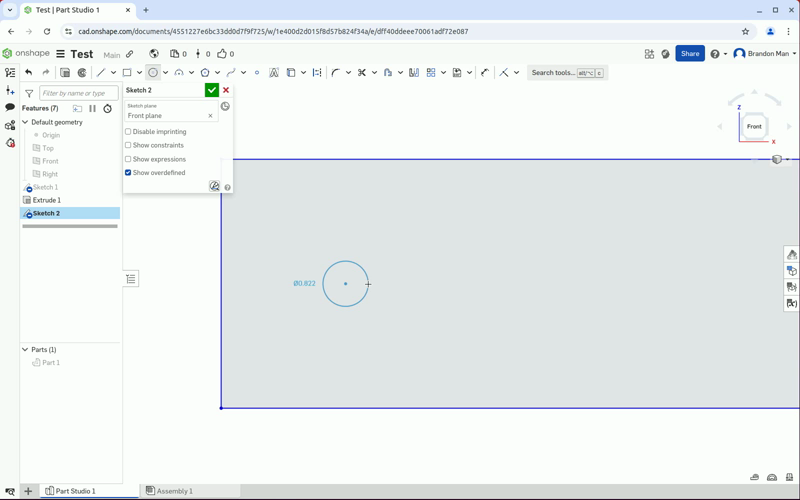
scroll(-6)
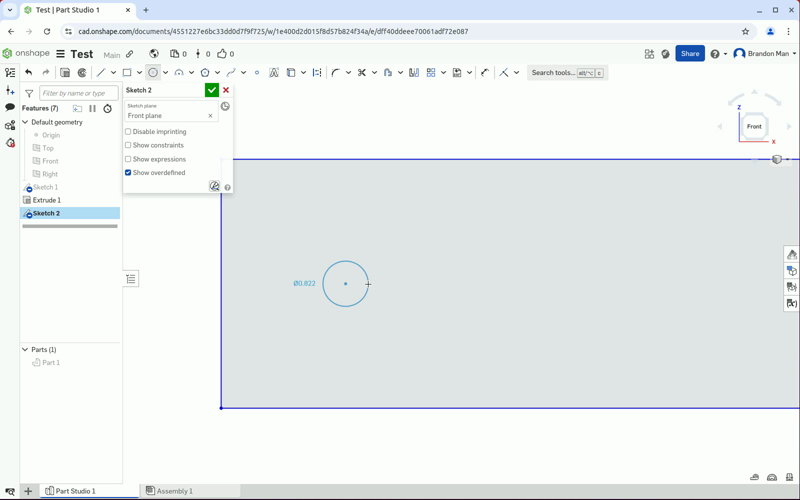
scroll(-6)
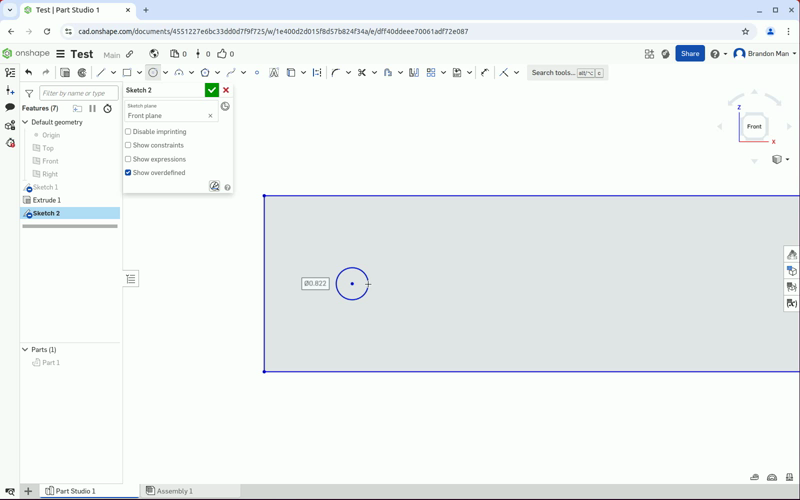
scroll(-6)
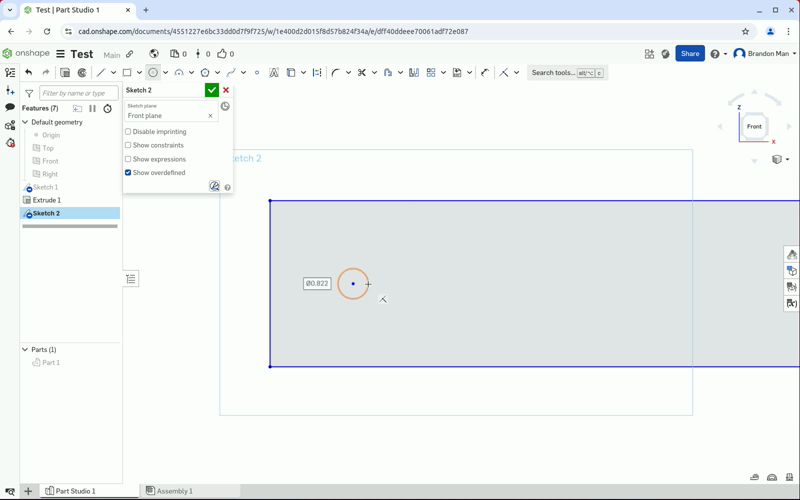
scroll(-6)
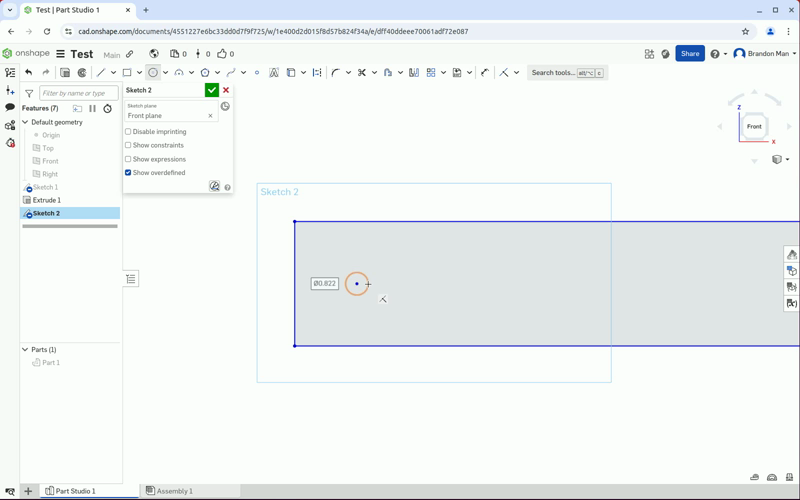
scroll(-6)
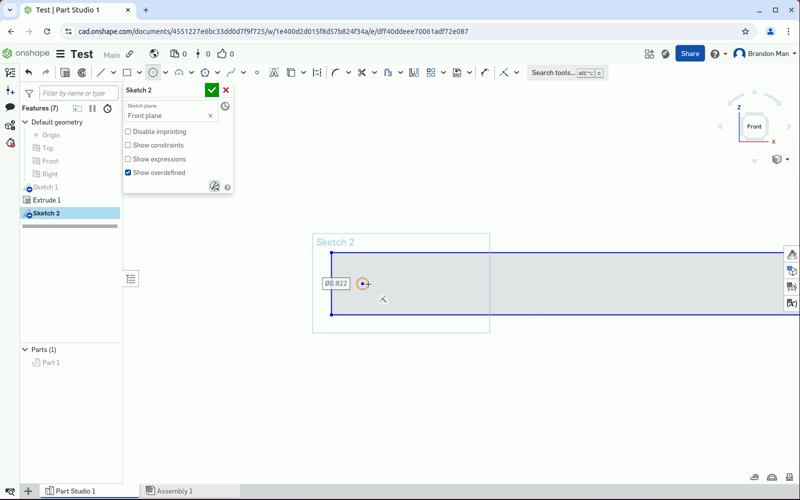
scroll(-6)
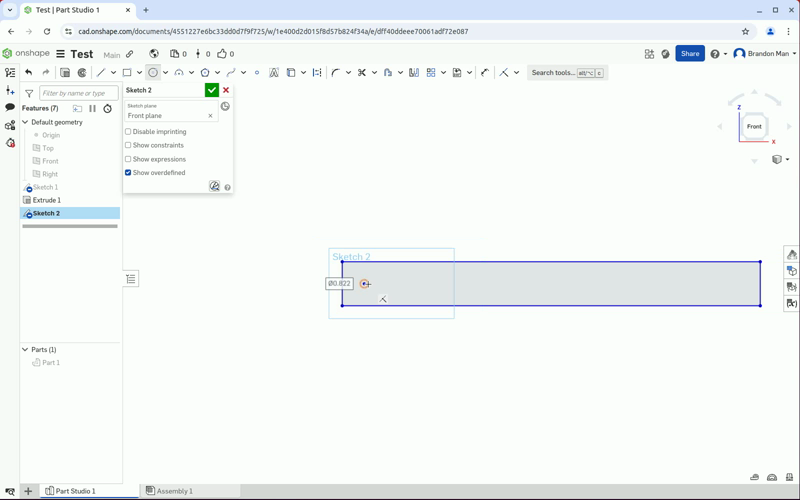
scroll(-6)
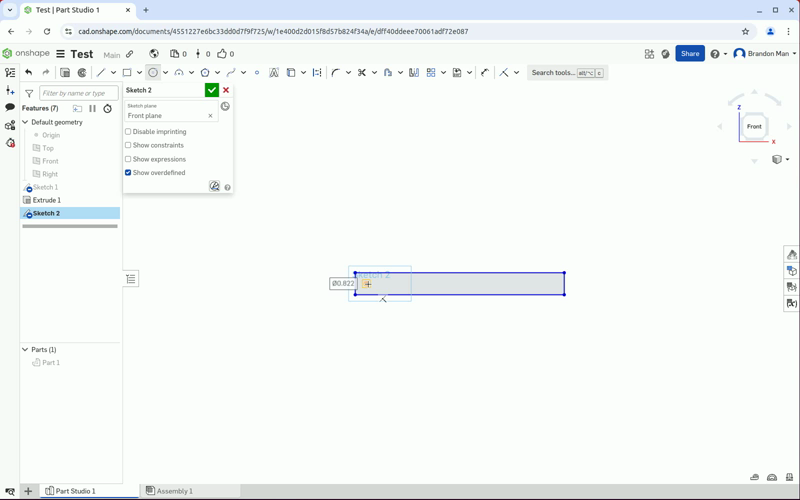
key(esc)
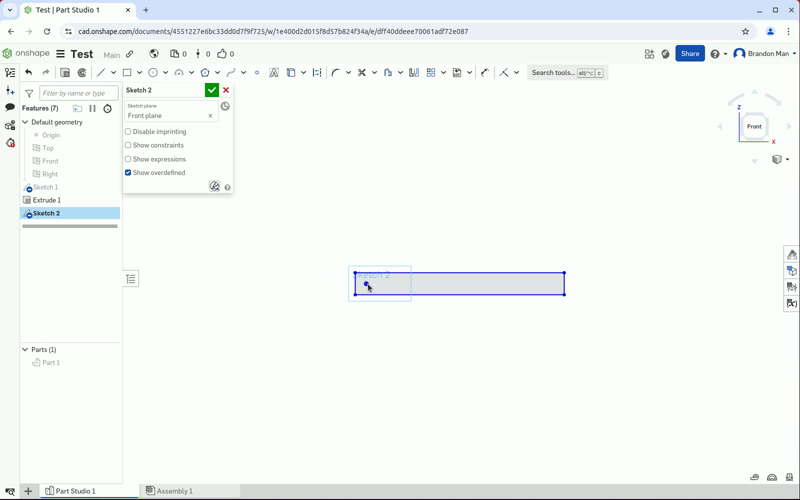
key(l)
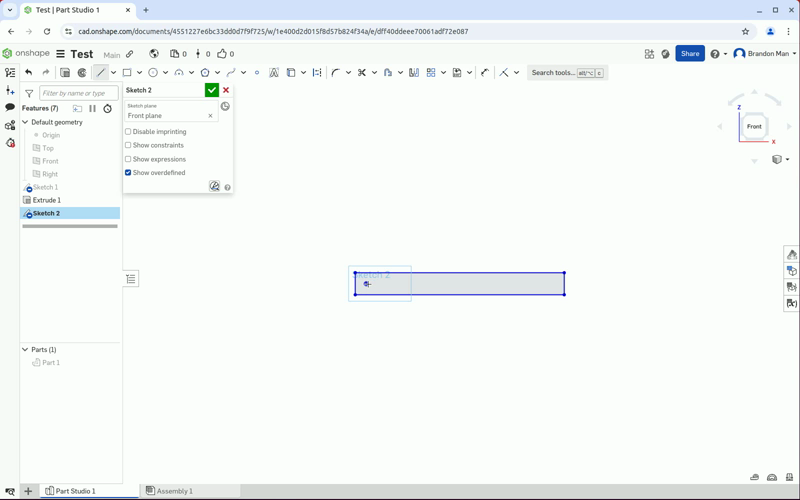
key_down(shift)
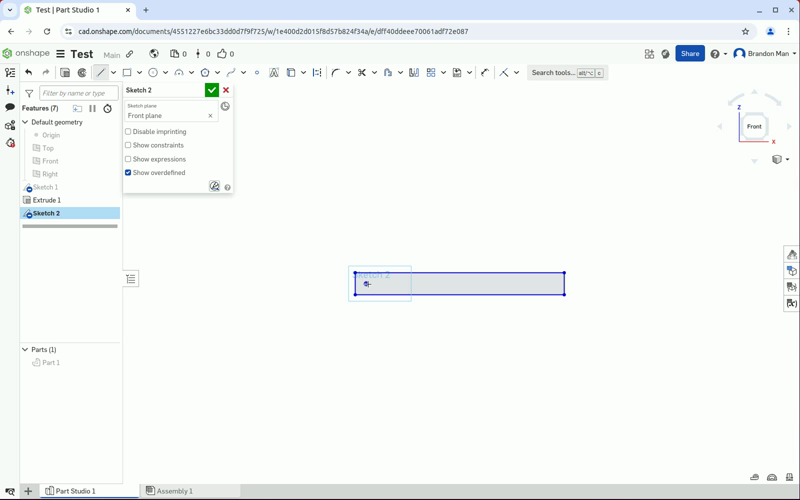
mouse_move(377, 288)
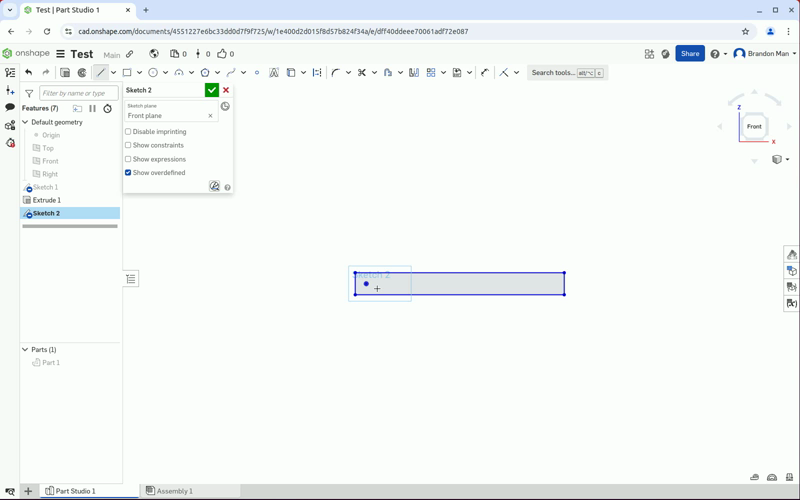
click(377, 288)
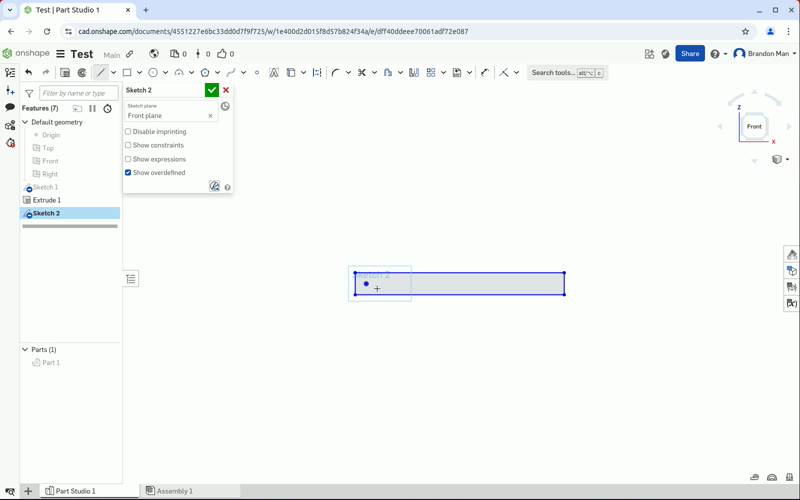
key_up(shift)
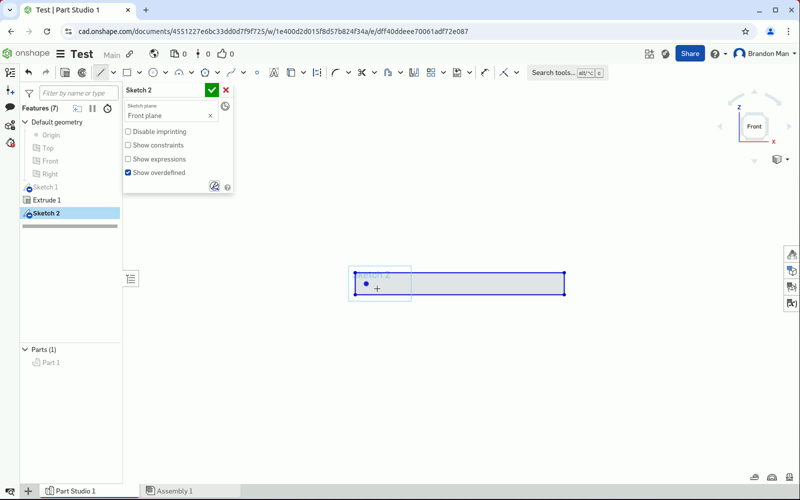
key_down(shift)
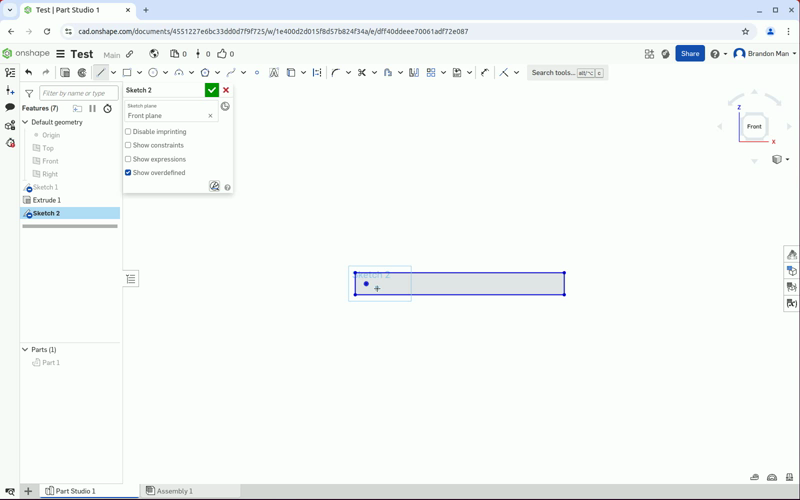
mouse_move(557, 288)
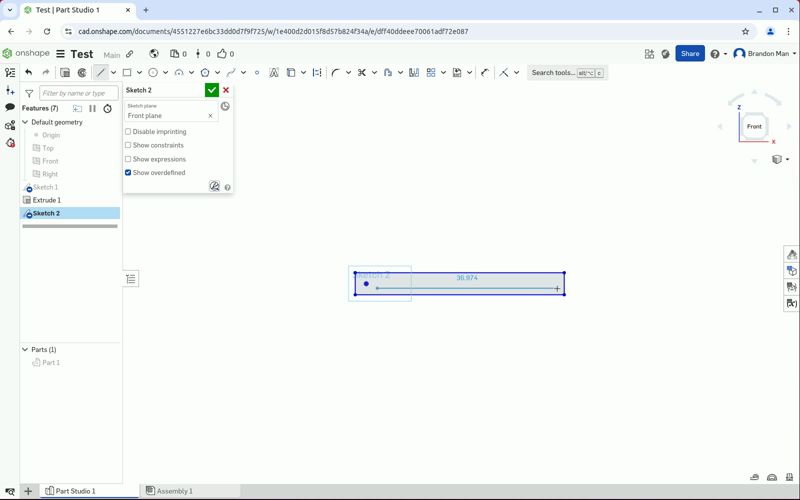
click(557, 288)
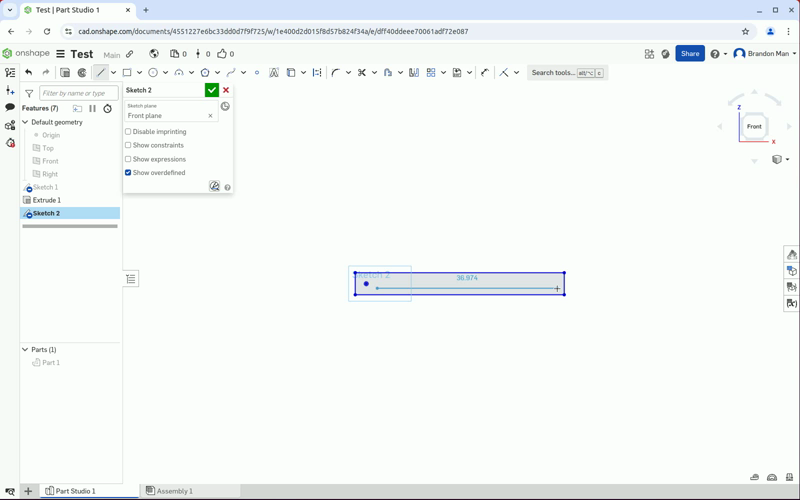
key_up(shift)
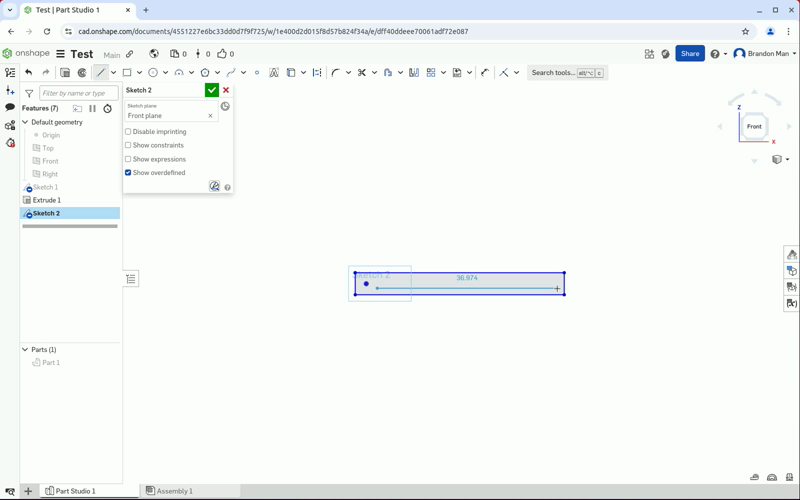
key_down(shift)
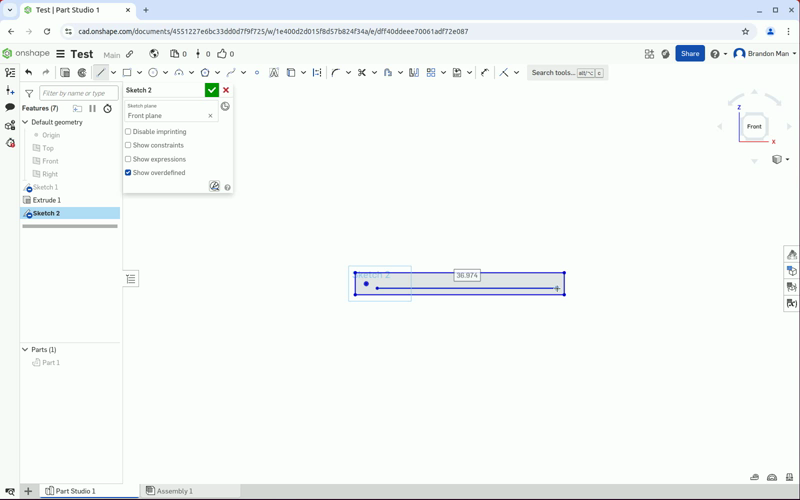
mouse_move(587, 288)
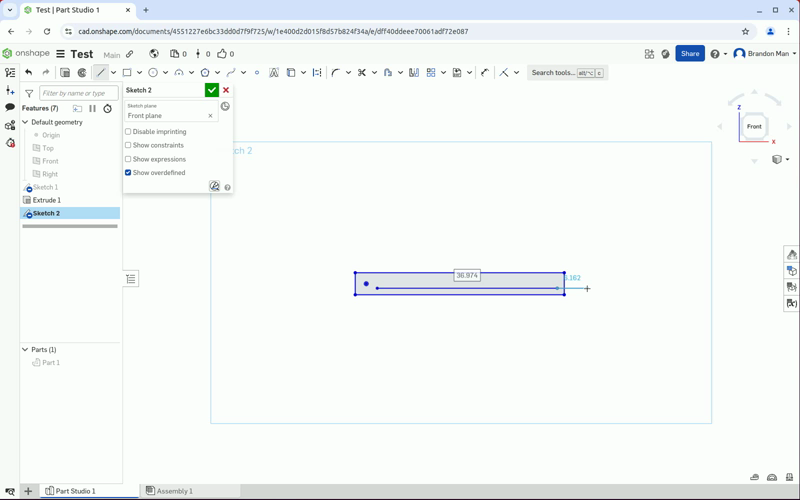
mouse_move(557, 279)
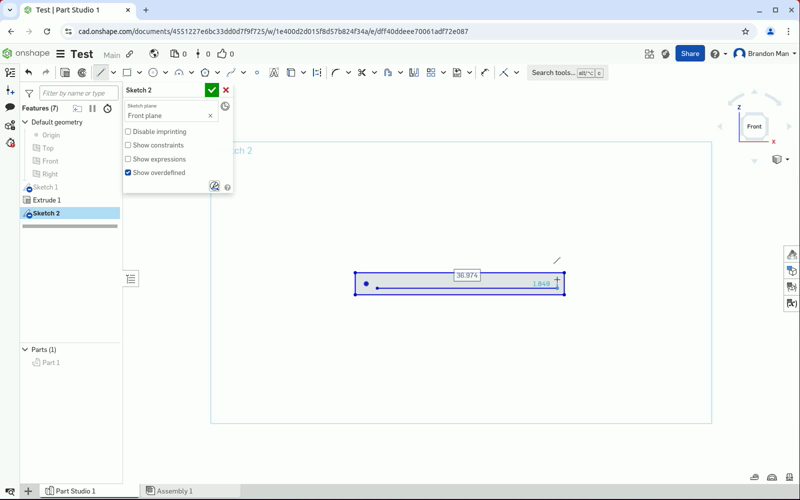
click(557, 279)
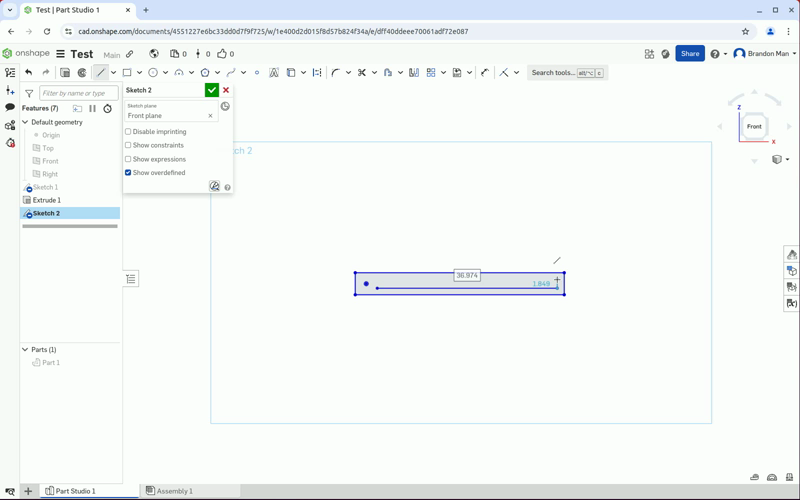
key_up(shift)
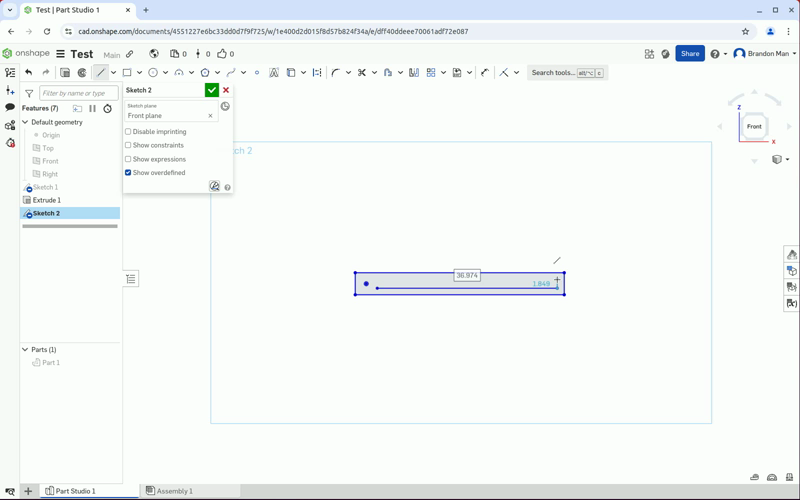
key_down(shift)
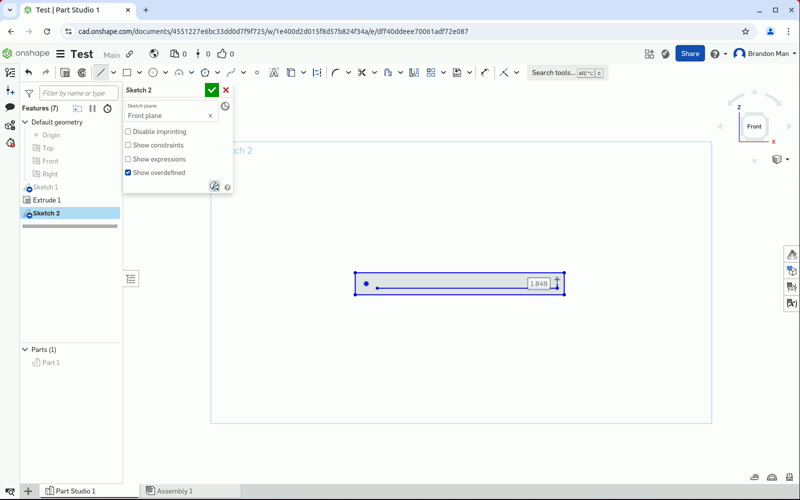
mouse_move(377, 279)
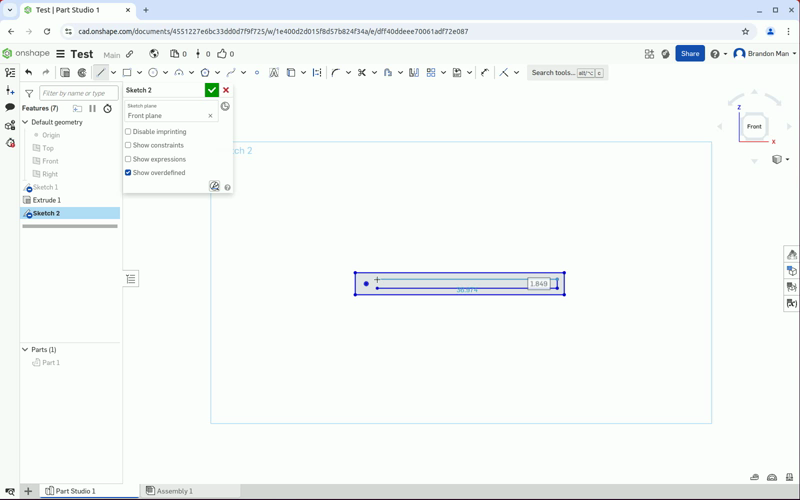
click(377, 279)
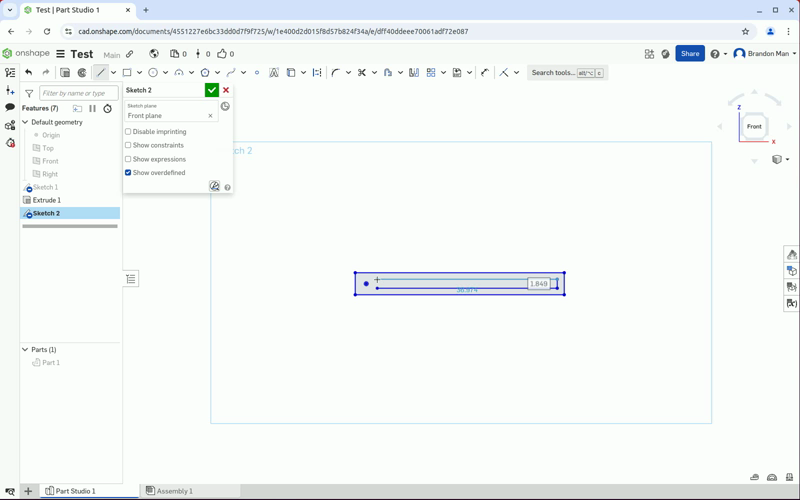
key_up(shift)
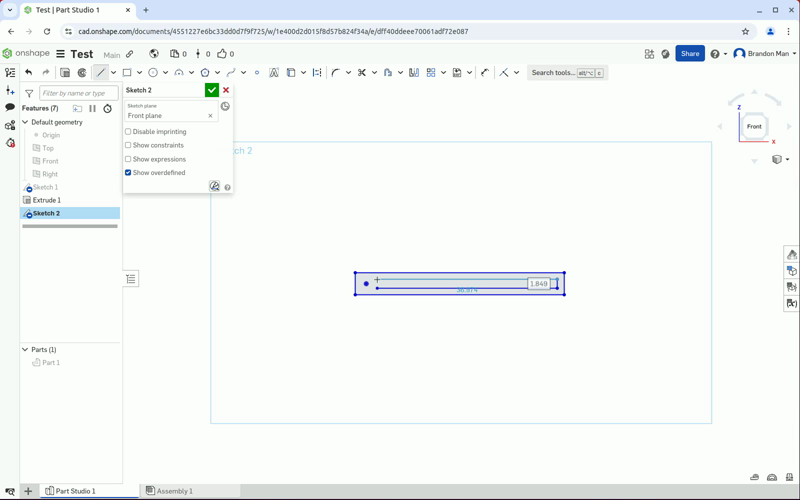
mouse_move(407, 279)
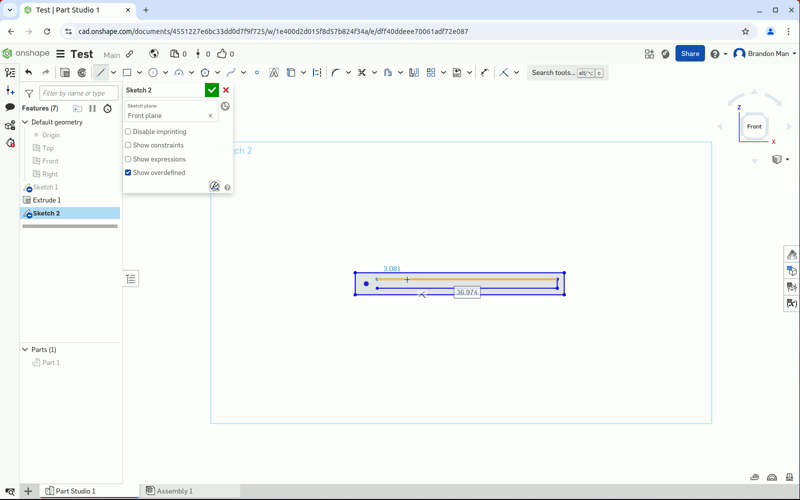
key_down(shift)
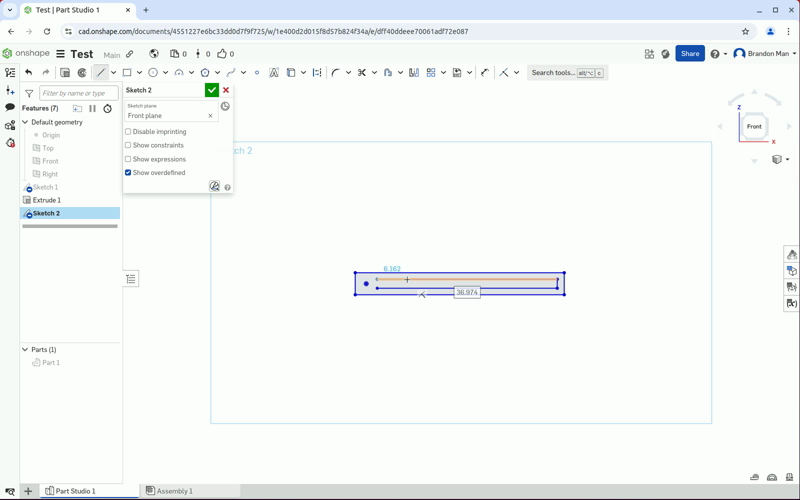
mouse_move(377, 288)
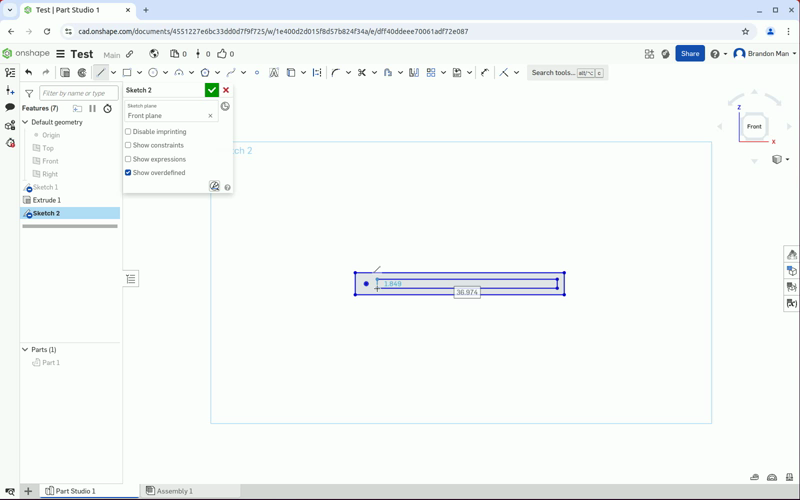
key_up(shift)
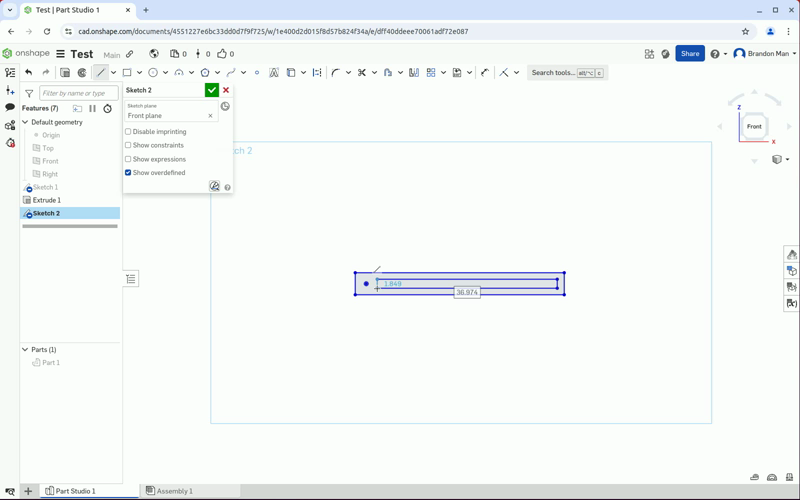
click(377, 288)
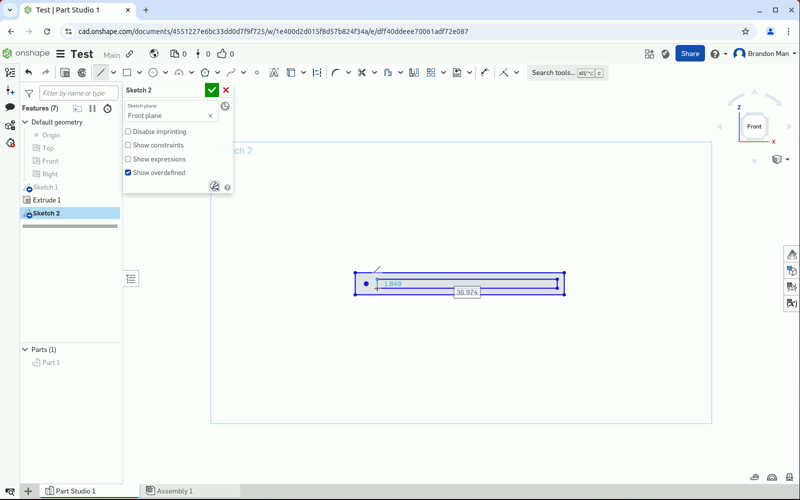
key(esc)
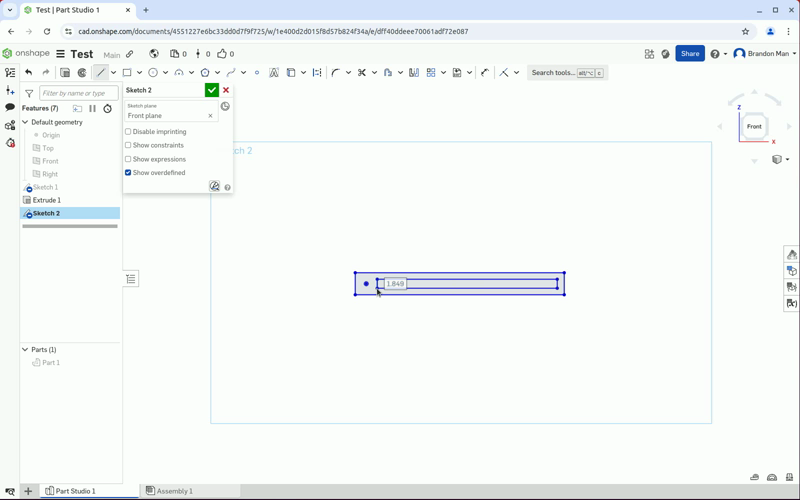
mouse_move(556, 290)
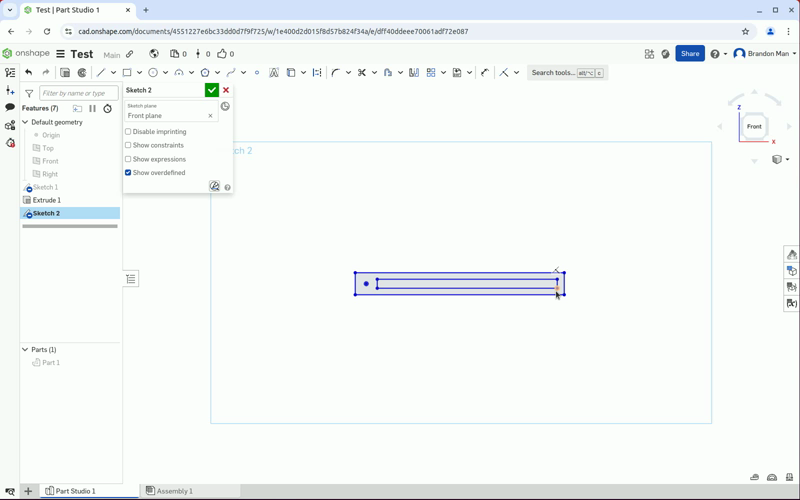
click(556, 290)
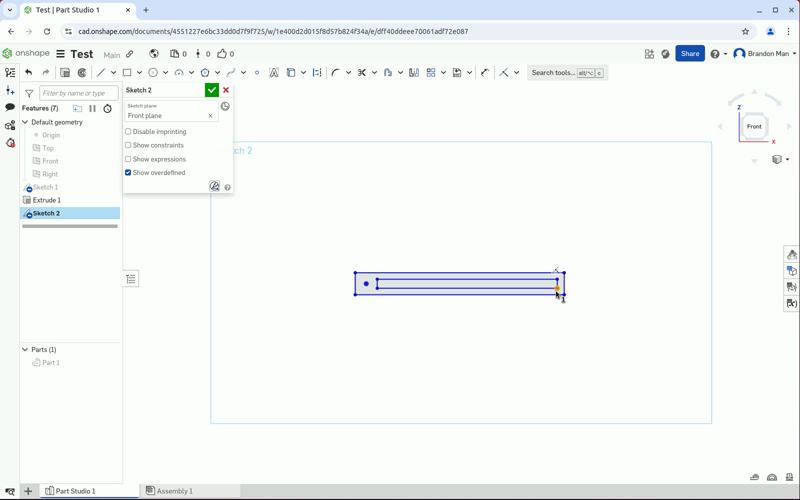
mouse_move(73, 352)
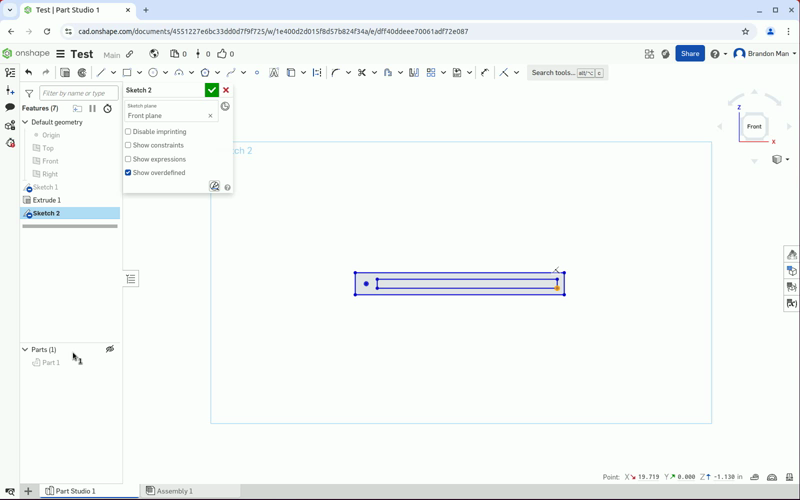
key(shift+y)
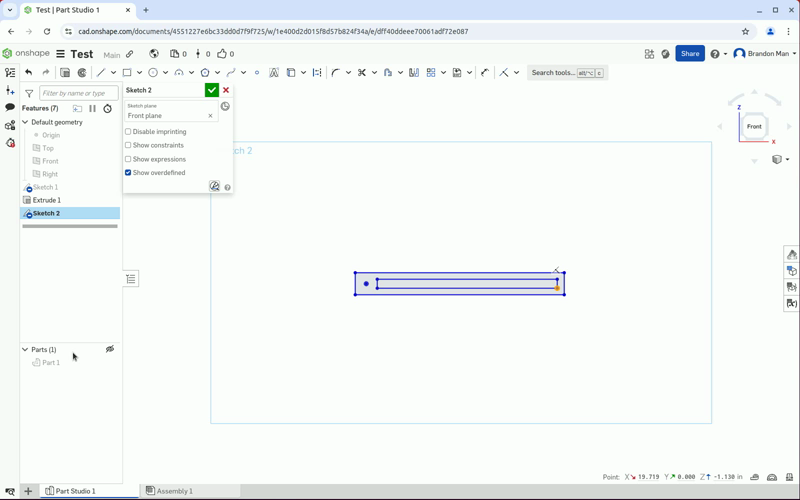
key(shift+e)
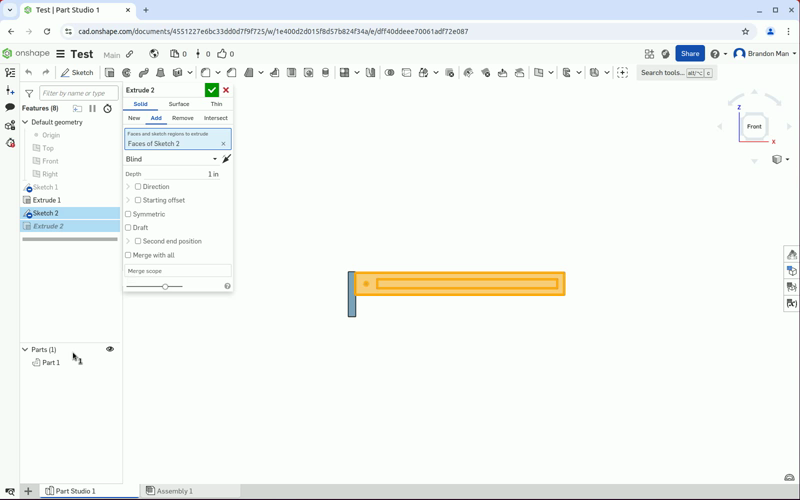
mouse_move(143, 106)
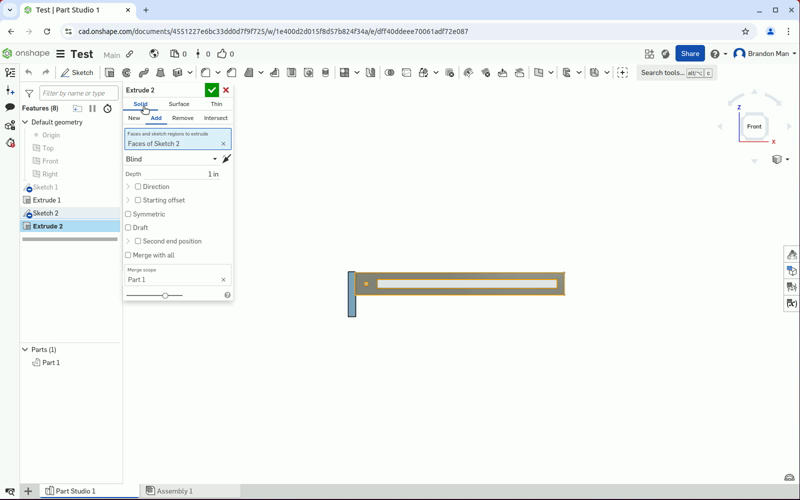
click(143, 106)
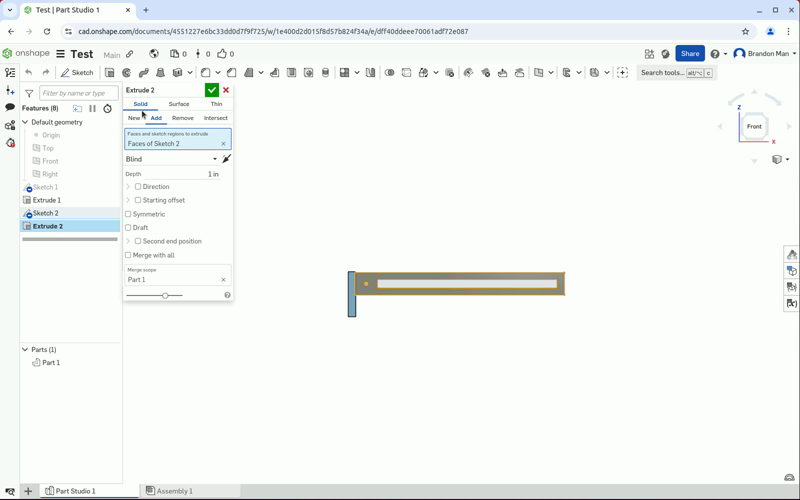
mouse_move(137, 120)
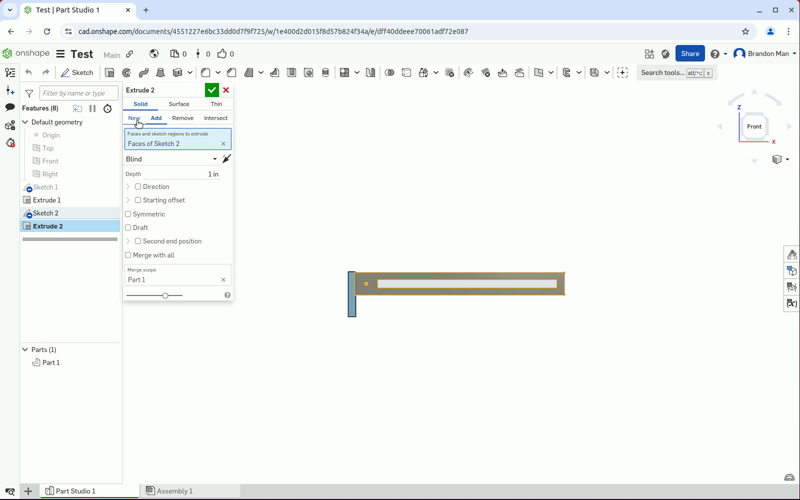
click(137, 120)
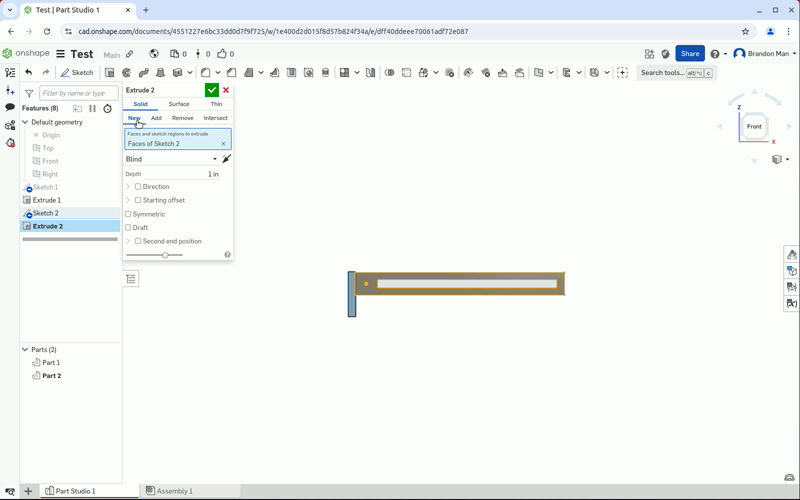
key(tab, 4)
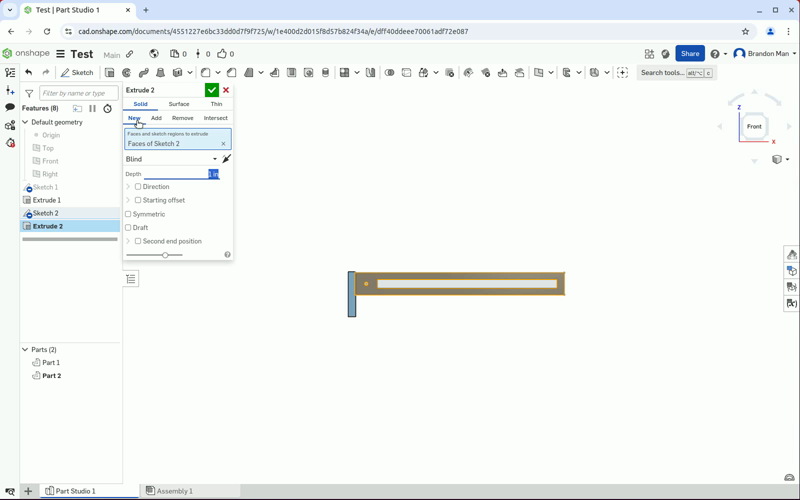
text(0.963)
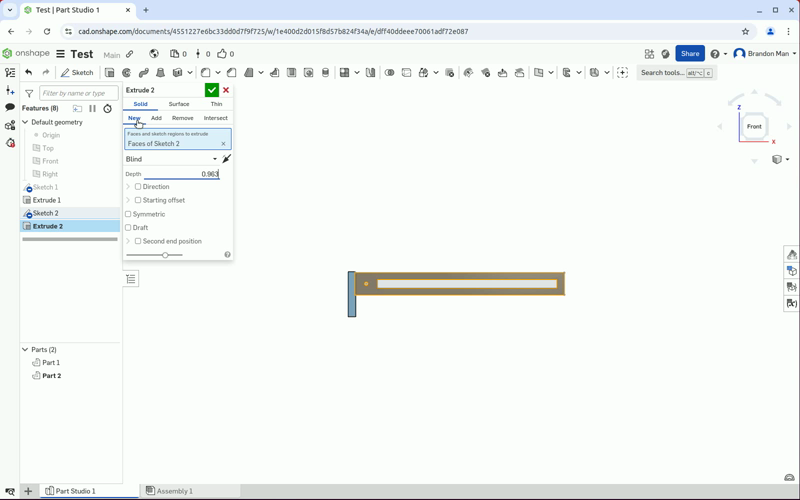
key(enter)
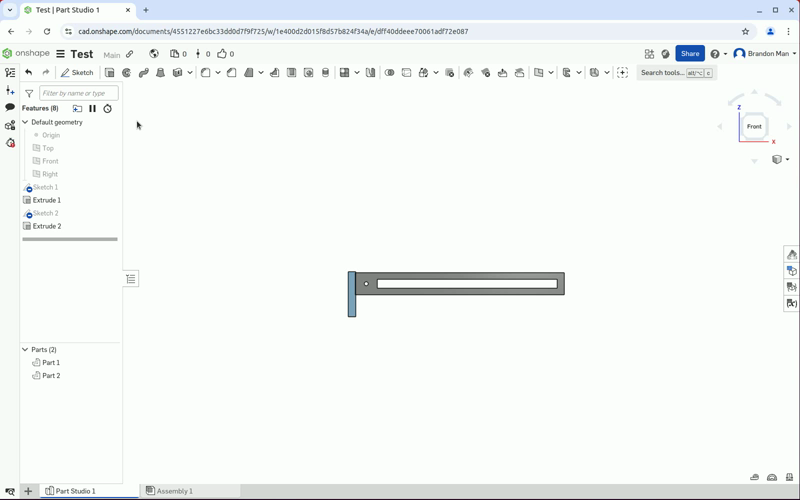
key(shift+h)
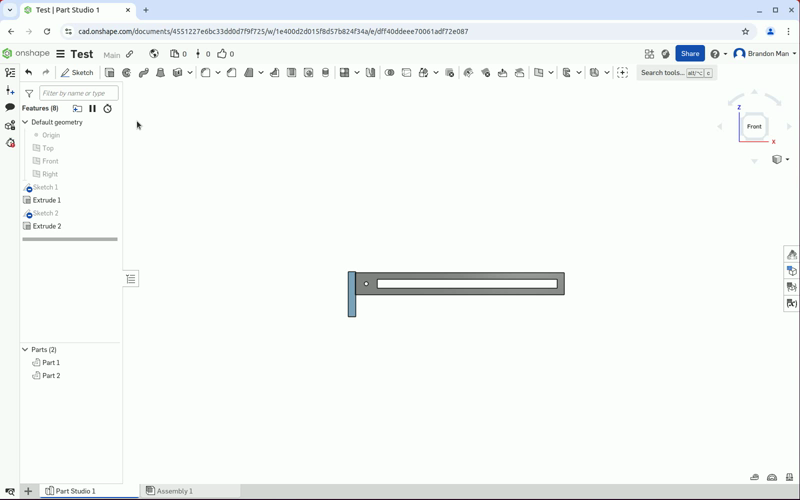
key(shift+h)
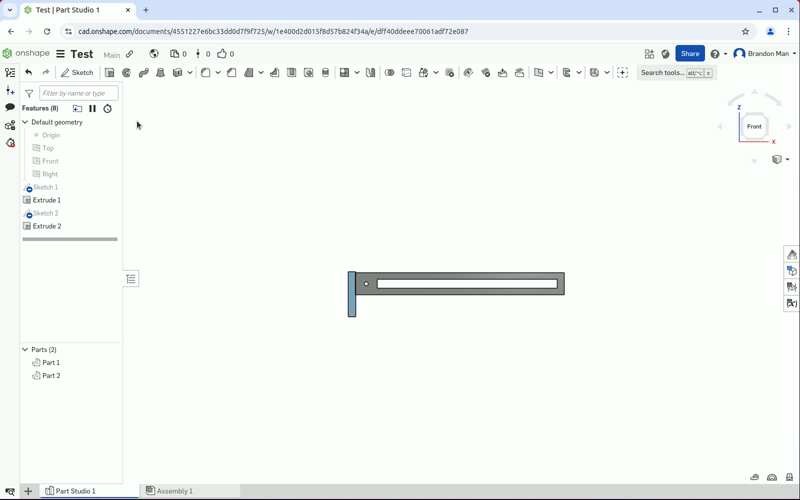
mouse_move(73, 189)
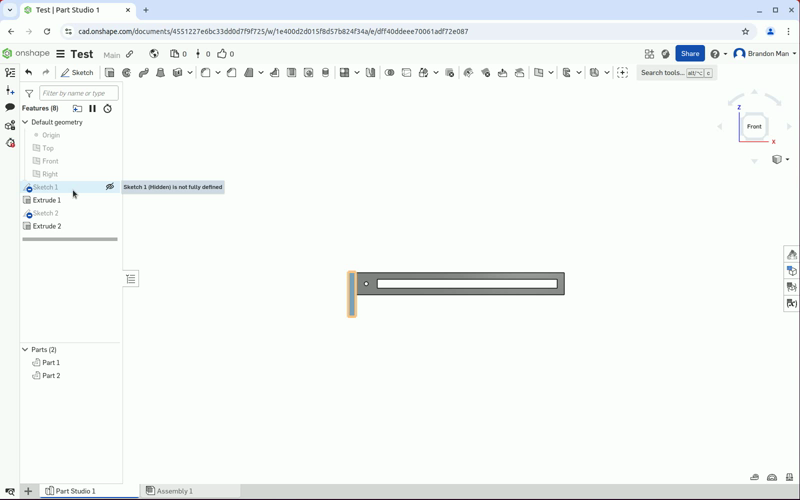
click(73, 189)
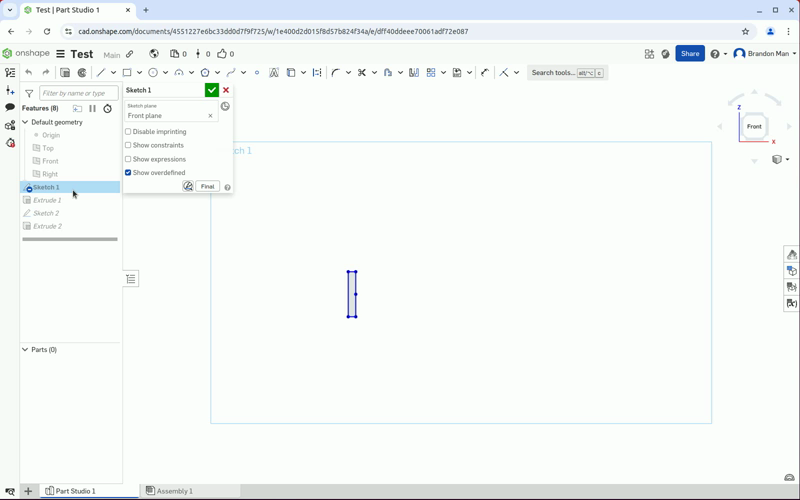
mouse_move(229, 92)
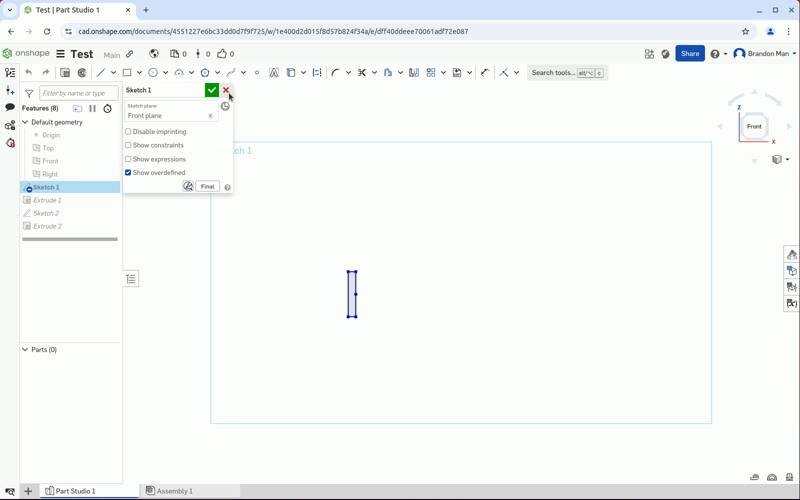
click(229, 92)
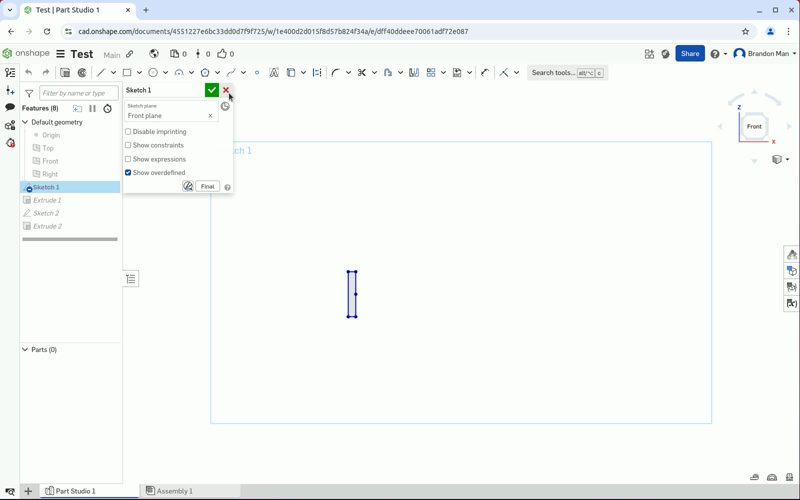
key(shift+s)
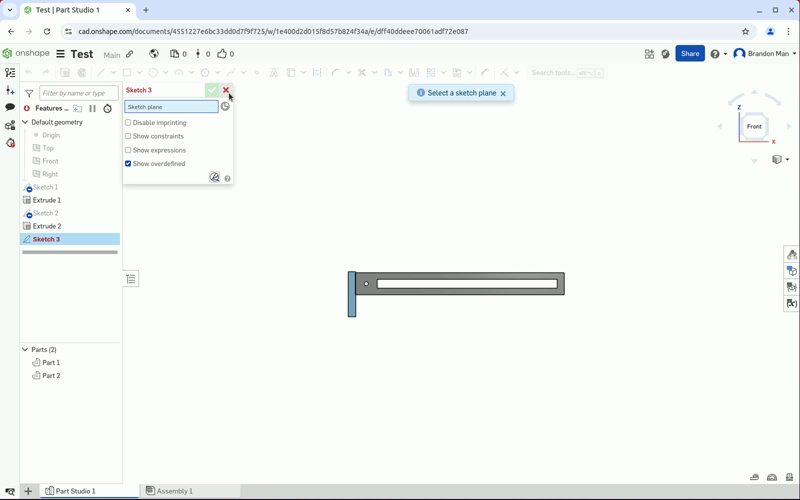
mouse_move(73, 163)
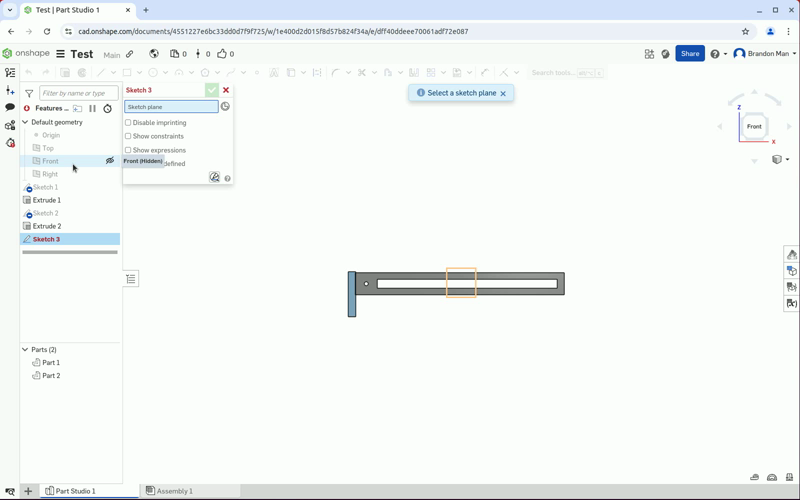
click(73, 163)
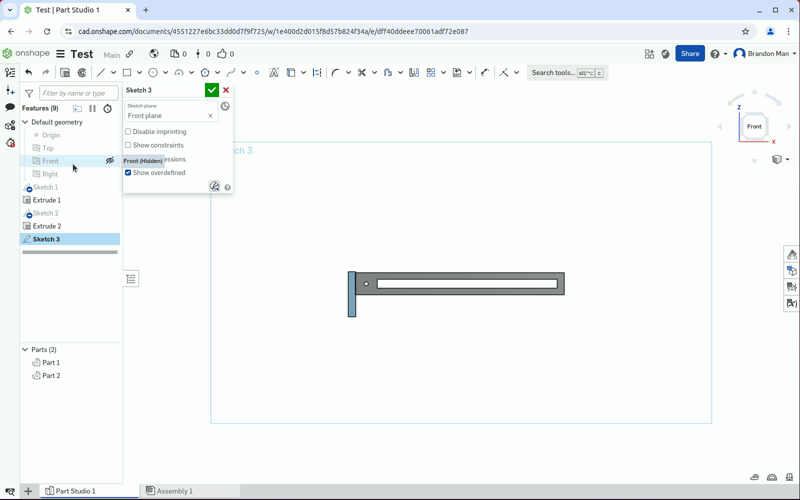
mouse_move(73, 352)
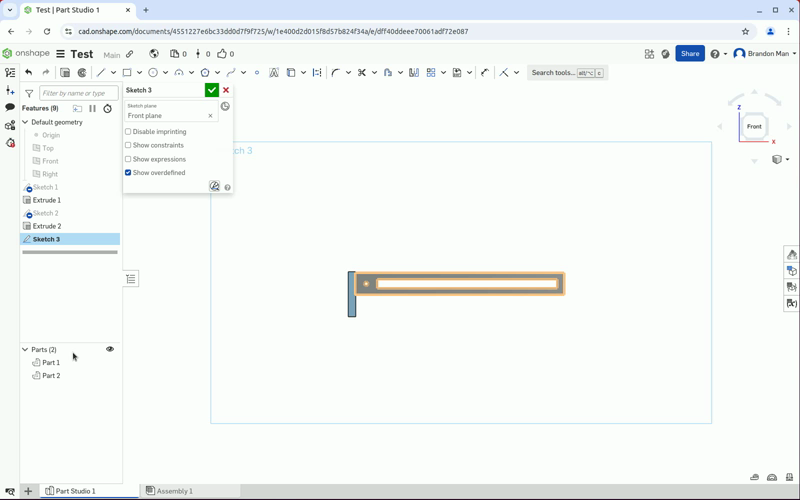
key(y)
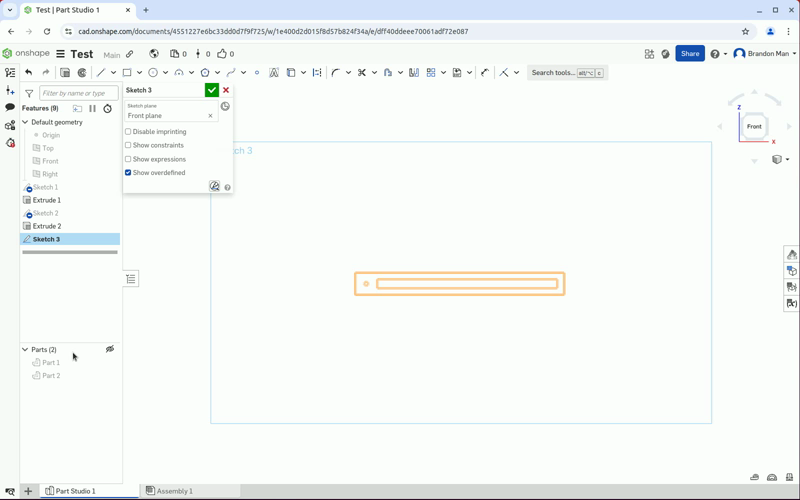
key(l)
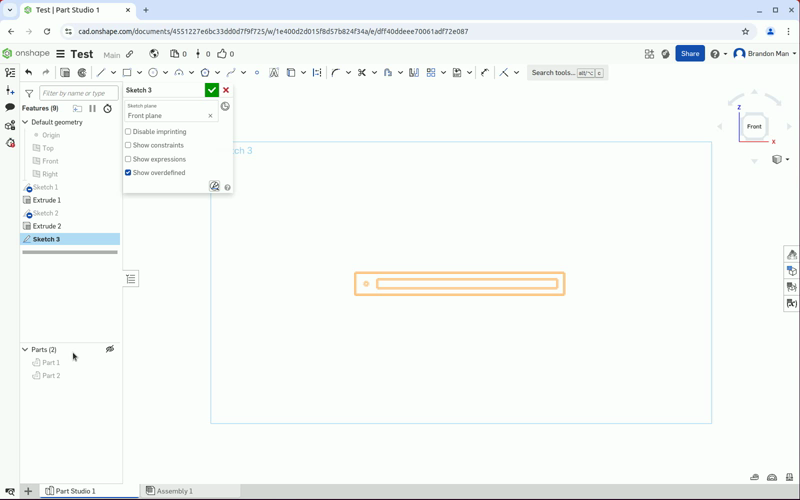
key_down(shift)
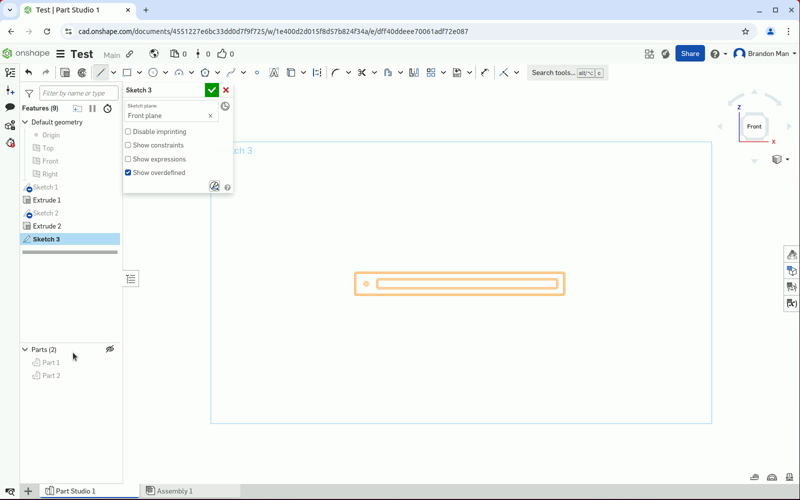
mouse_move(566, 316)
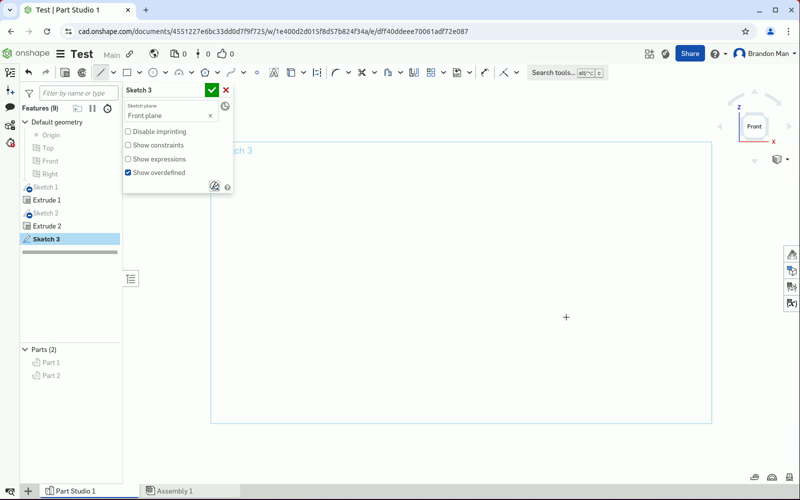
click(566, 316)
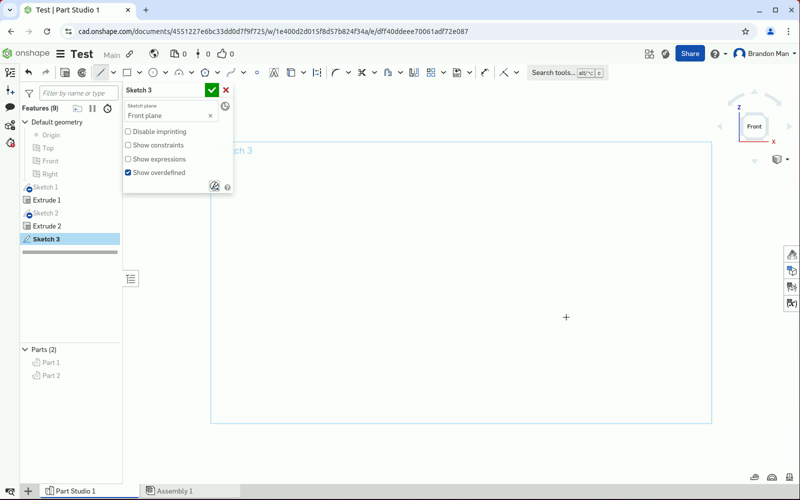
key_up(shift)
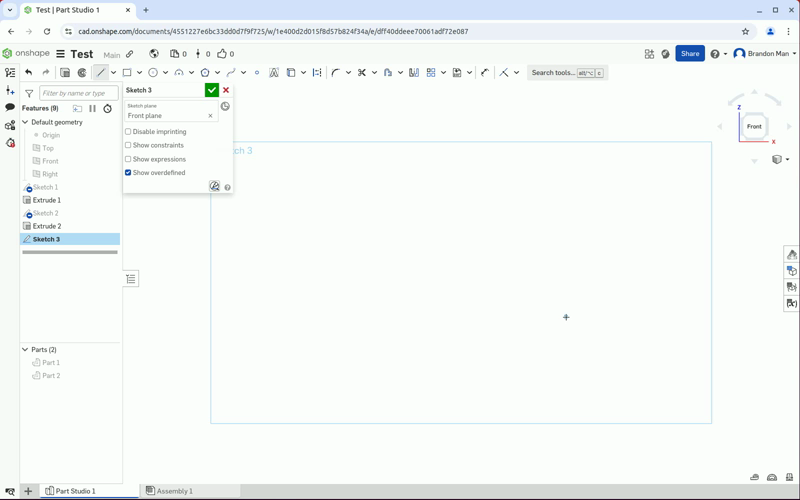
key_down(shift)
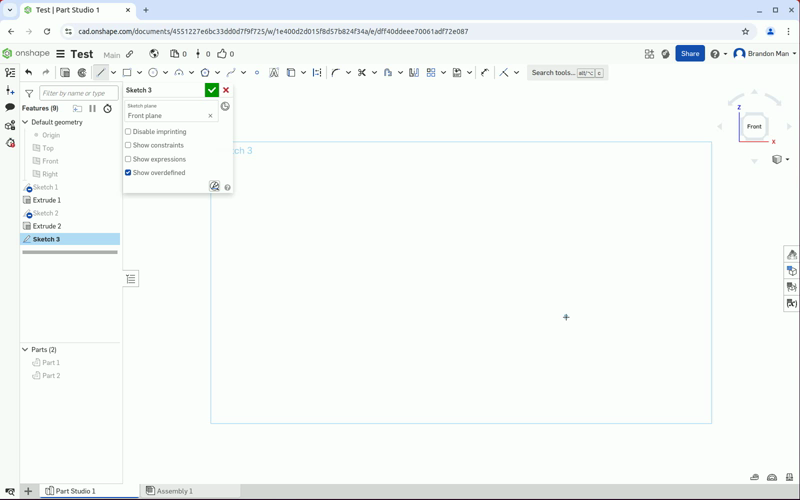
mouse_move(589, 316)
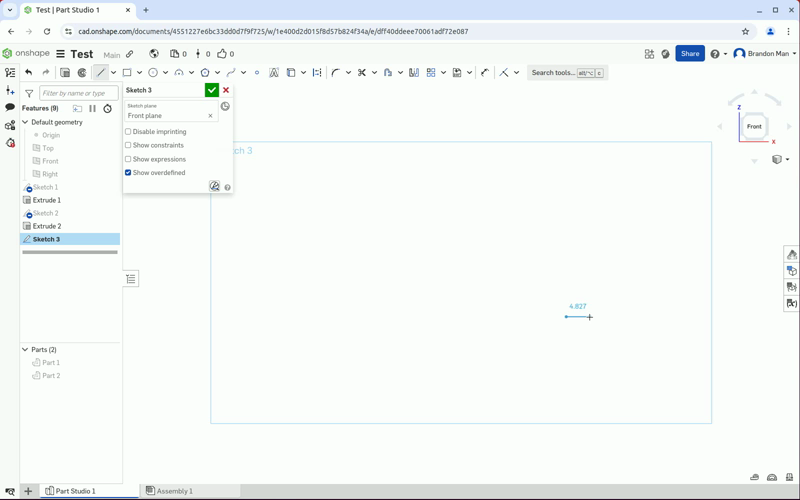
mouse_move(573, 316)
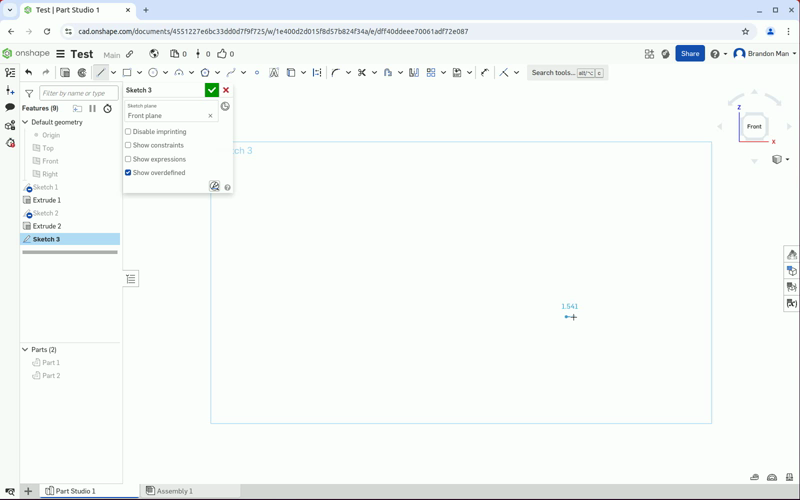
click(573, 316)
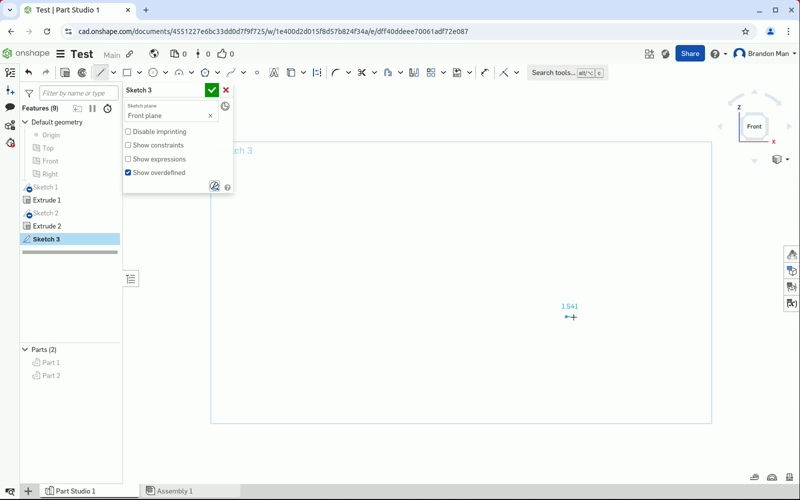
key_up(shift)
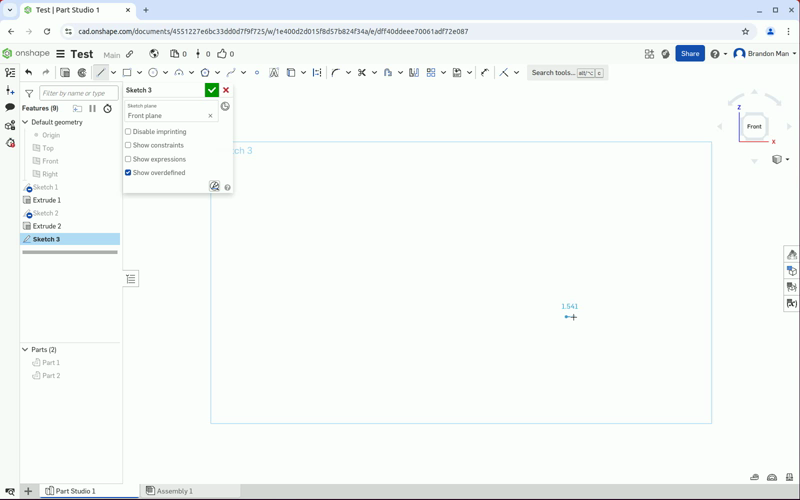
key_down(shift)
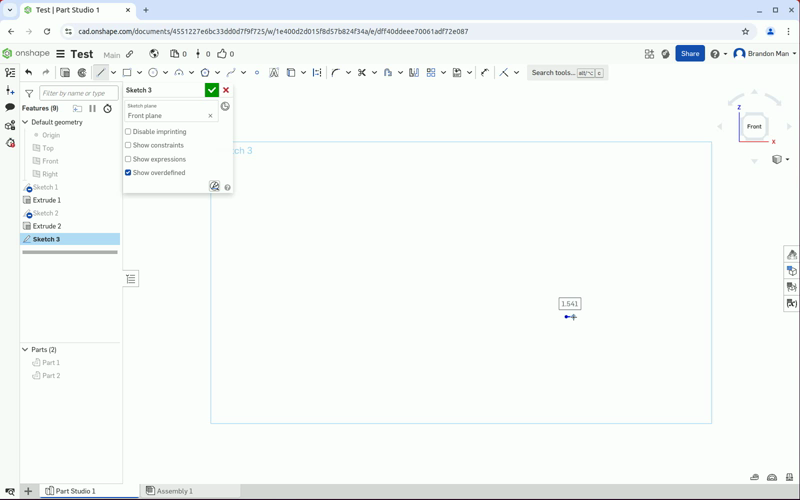
mouse_move(589, 316)
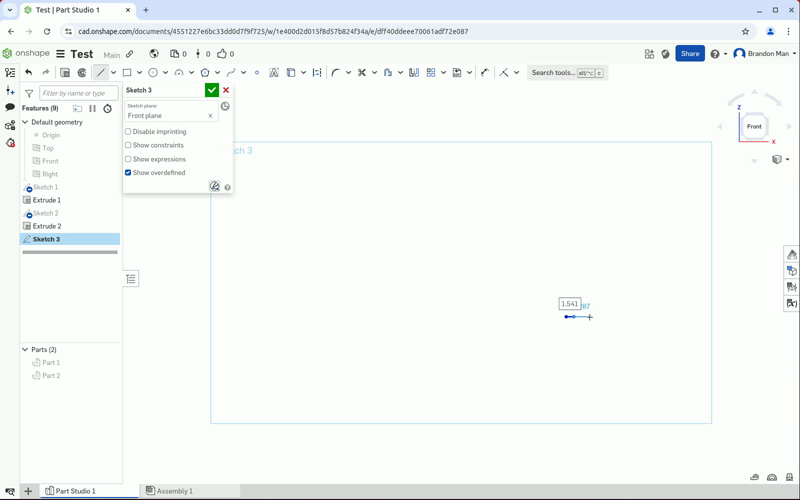
mouse_move(573, 271)
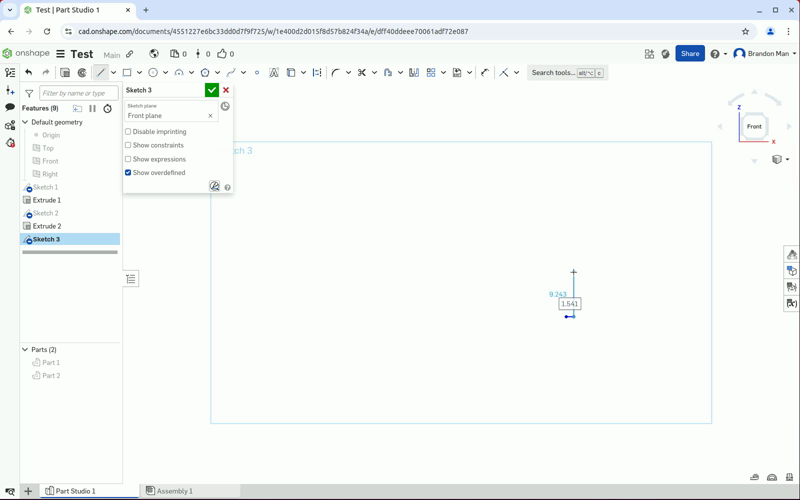
click(573, 271)
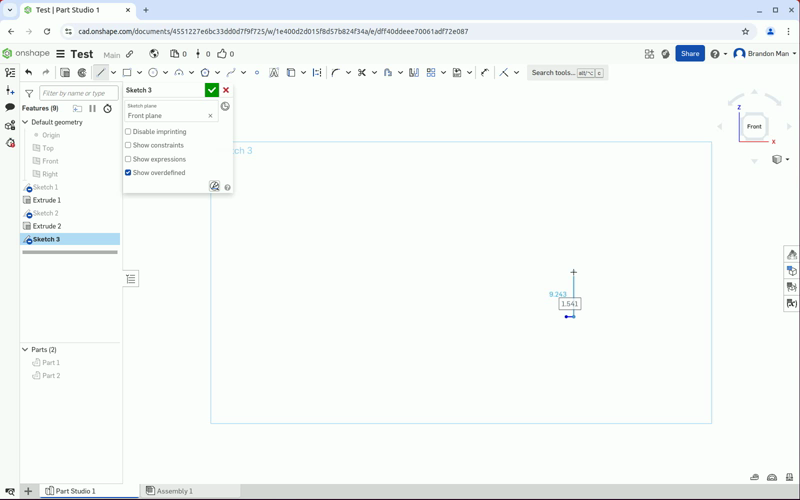
key_up(shift)
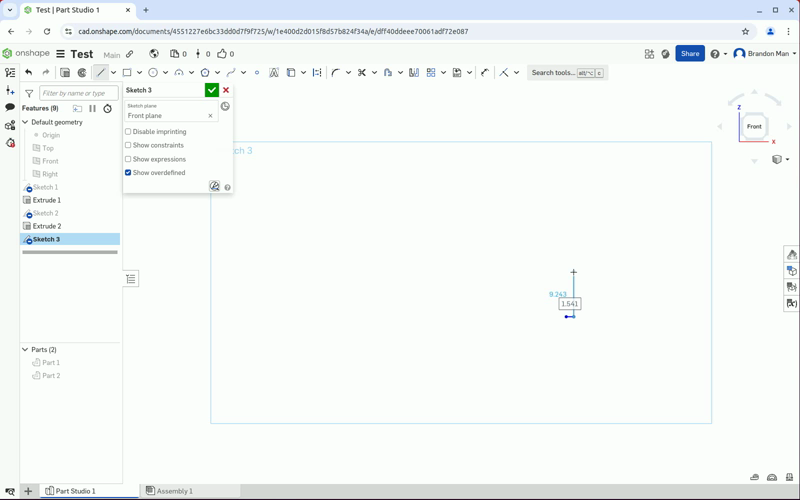
key_down(shift)
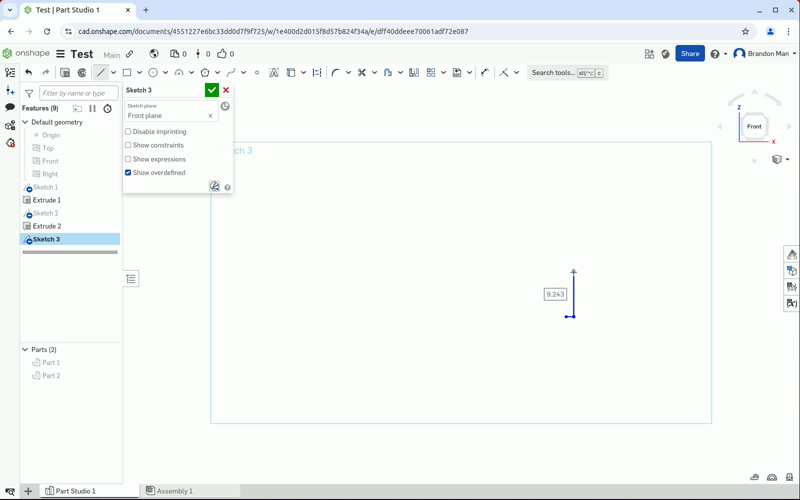
mouse_move(589, 271)
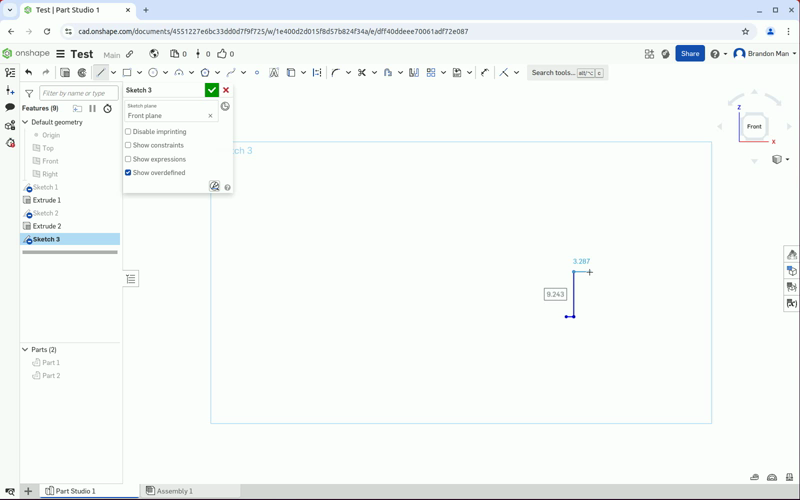
mouse_move(566, 271)
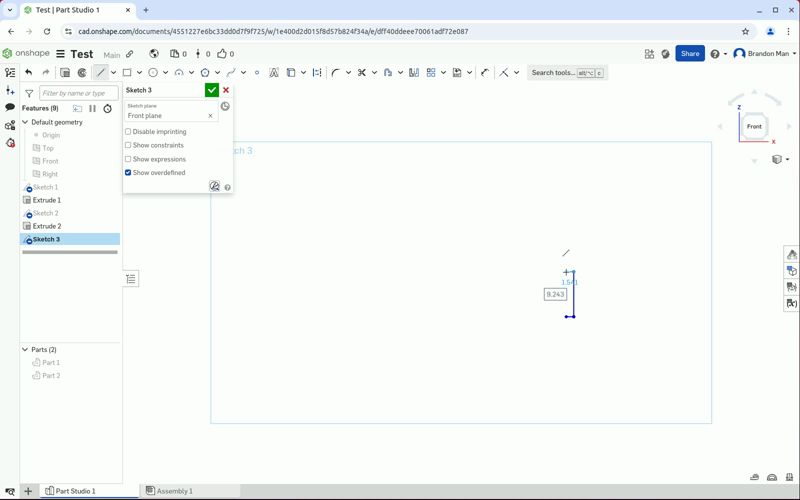
click(566, 271)
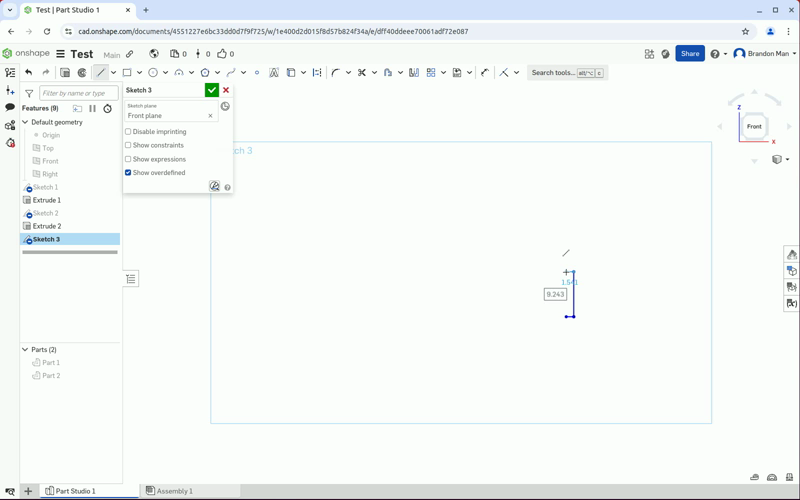
key_up(shift)
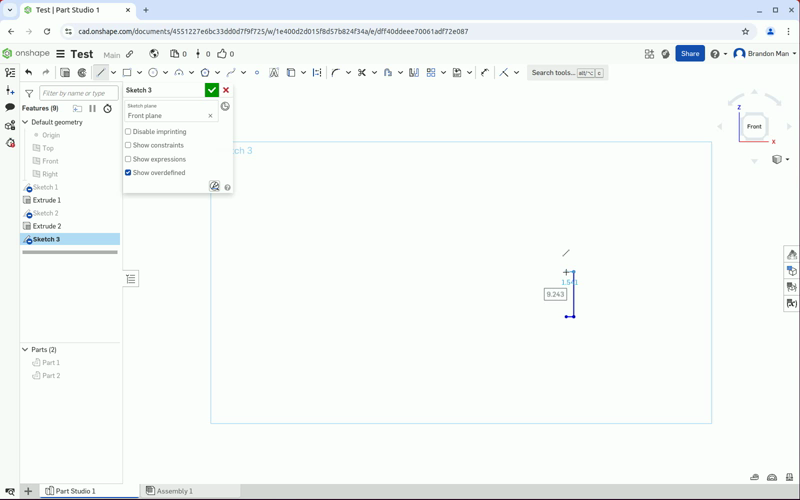
key_down(shift)
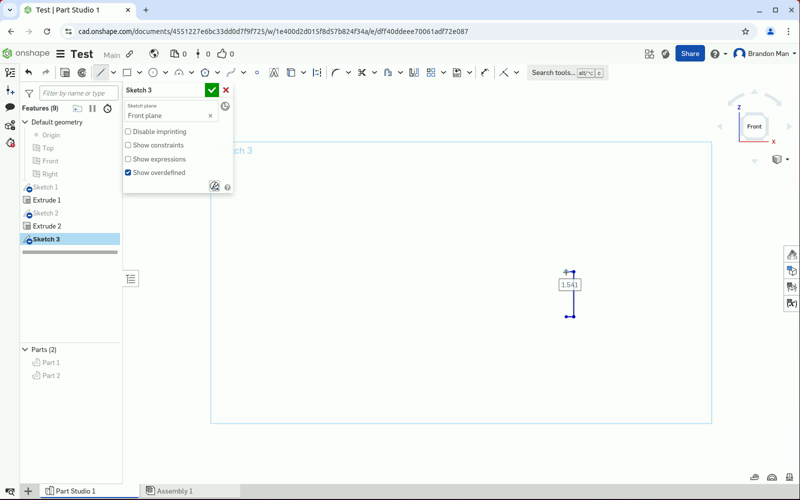
mouse_move(589, 271)
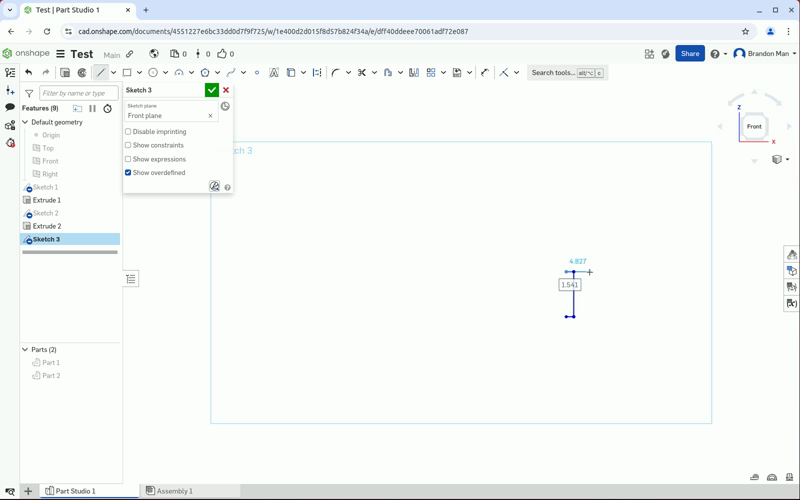
mouse_move(566, 294)
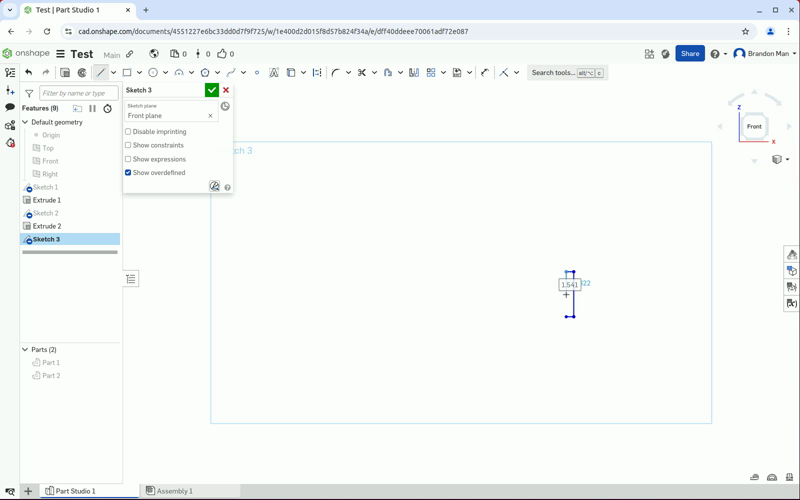
click(566, 294)
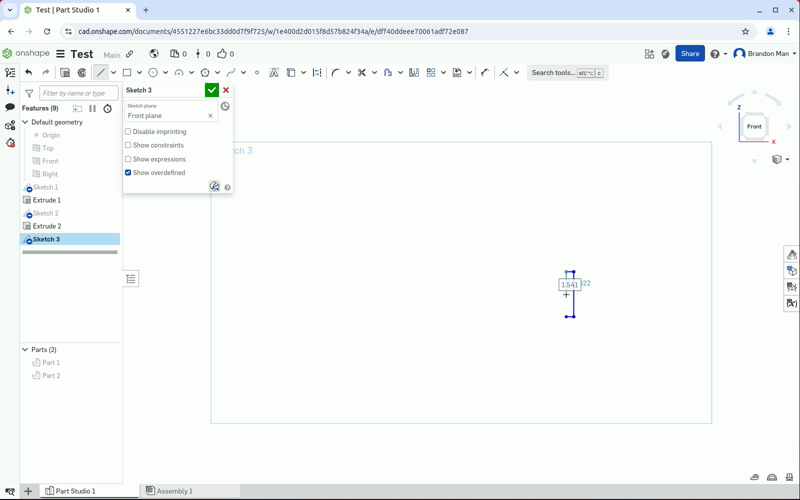
key_up(shift)
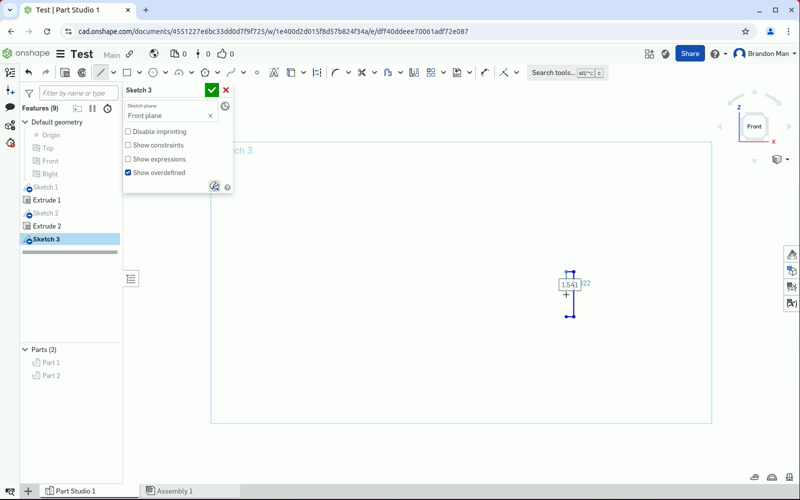
mouse_move(589, 294)
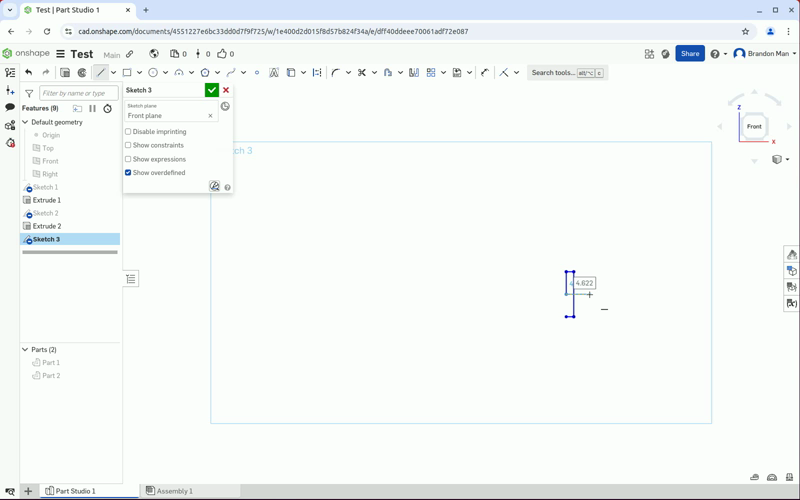
key_down(shift)
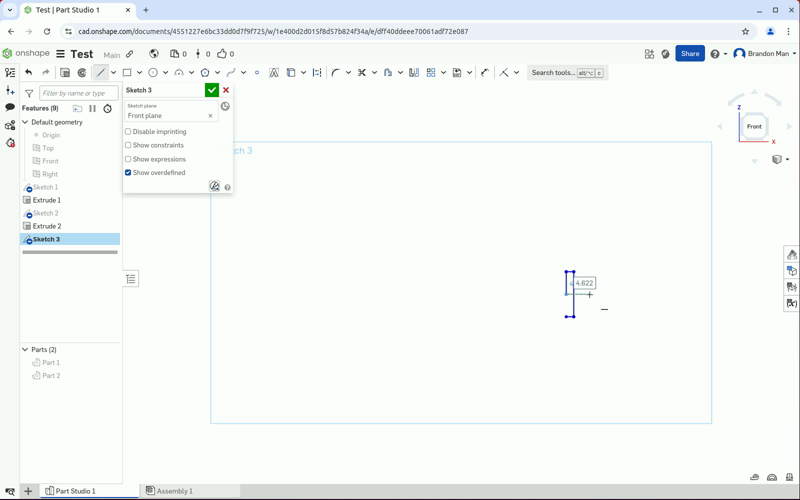
mouse_move(566, 316)
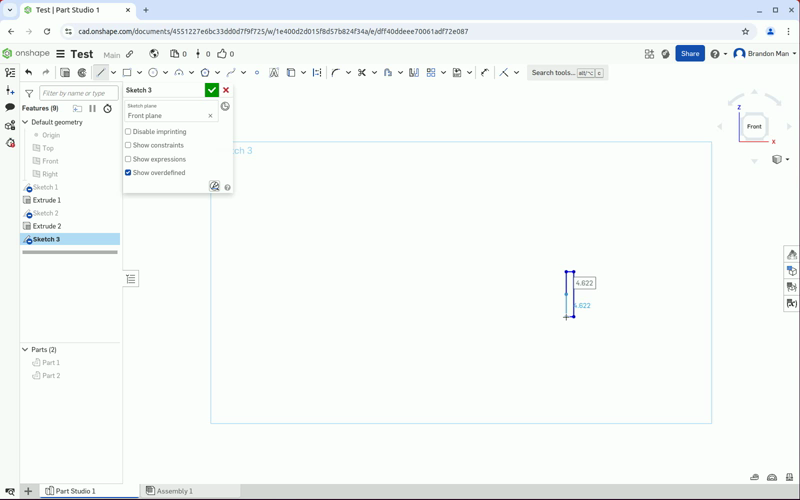
key_up(shift)
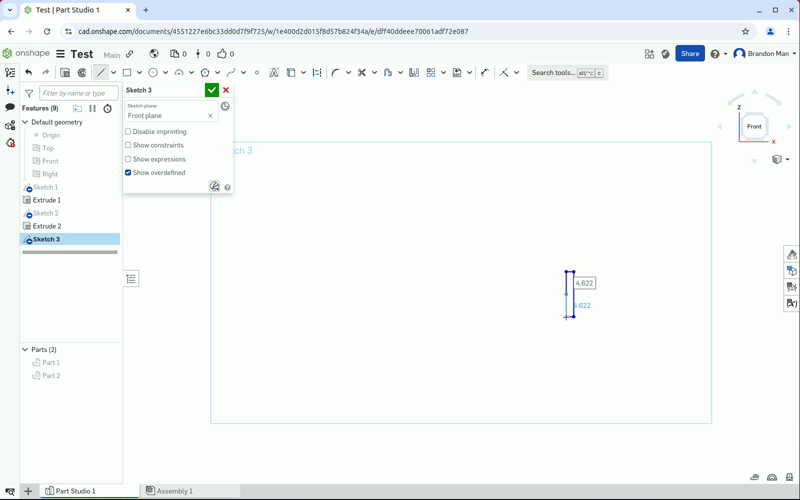
click(566, 316)
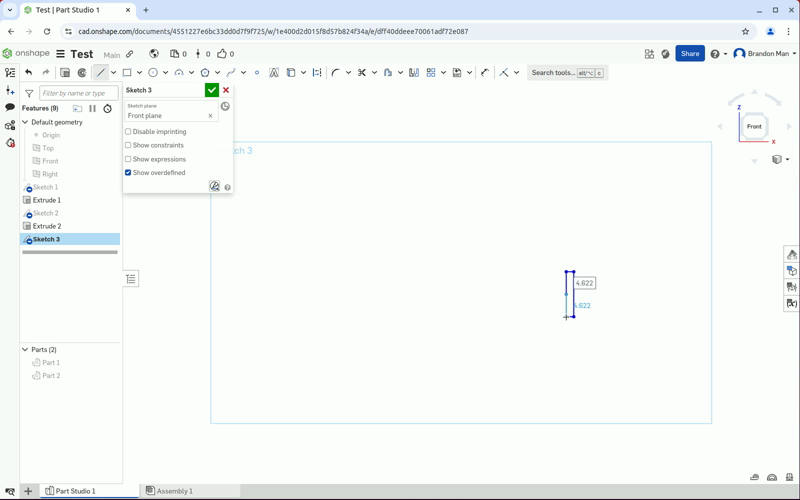
key(esc)
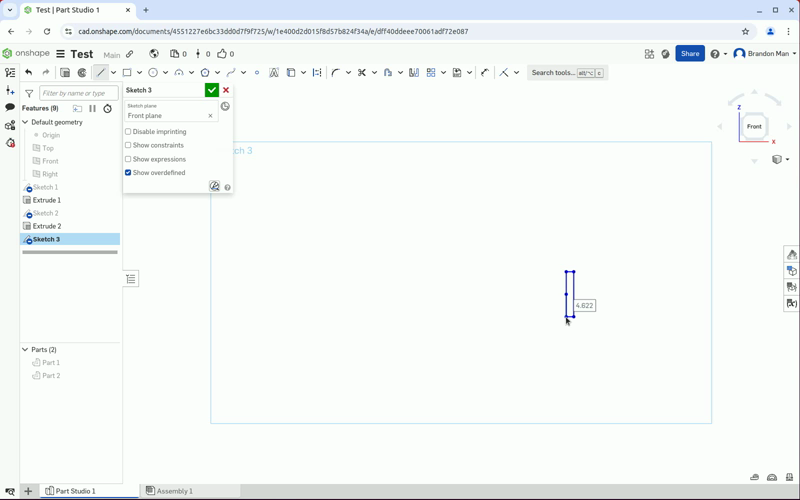
mouse_move(571, 294)
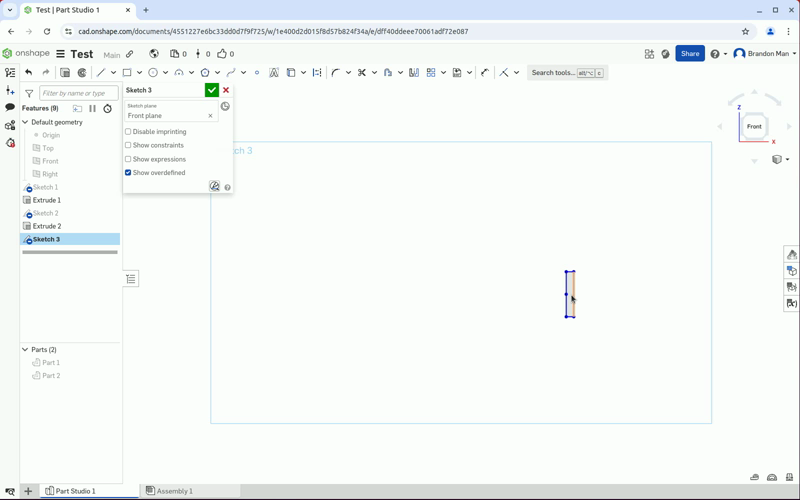
scroll(6)
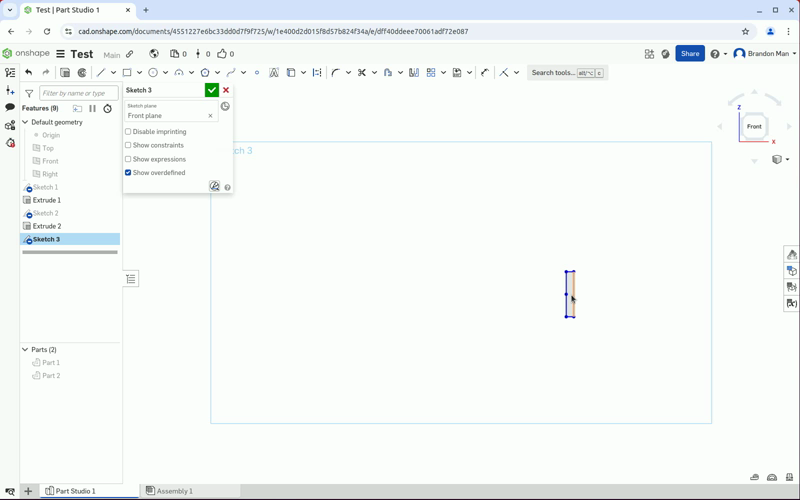
scroll(6)
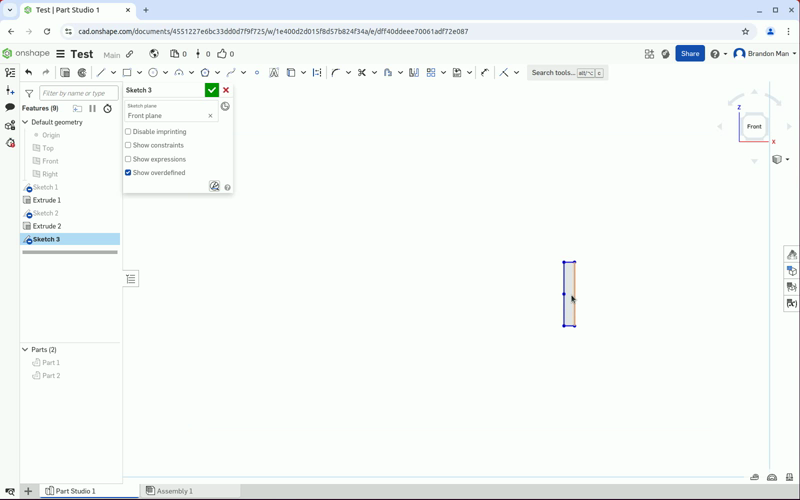
scroll(6)
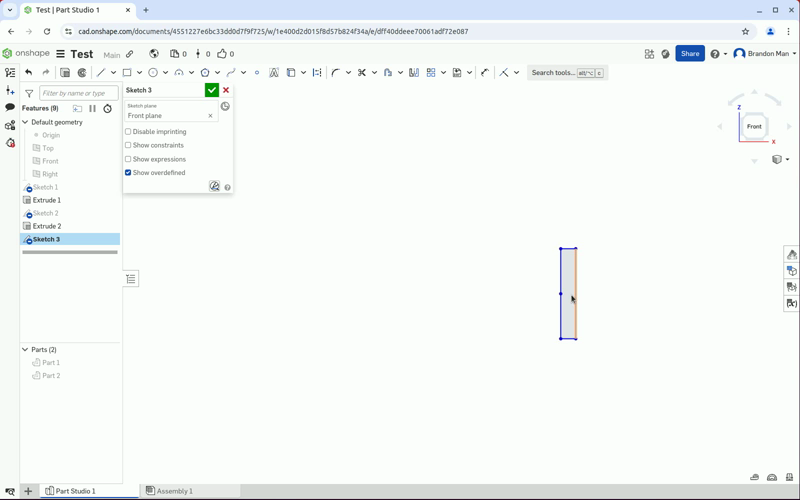
scroll(6)
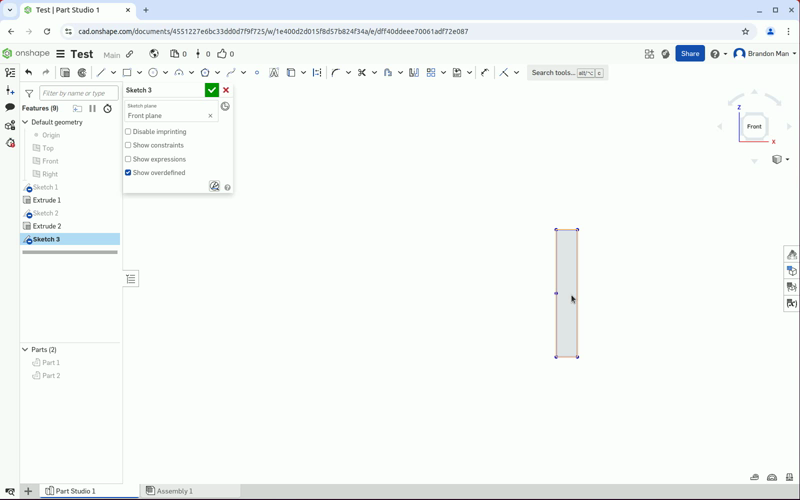
scroll(6)
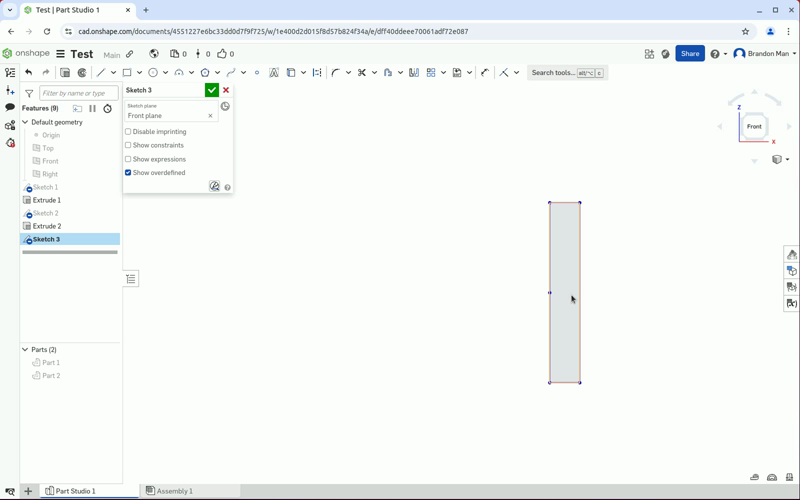
scroll(6)
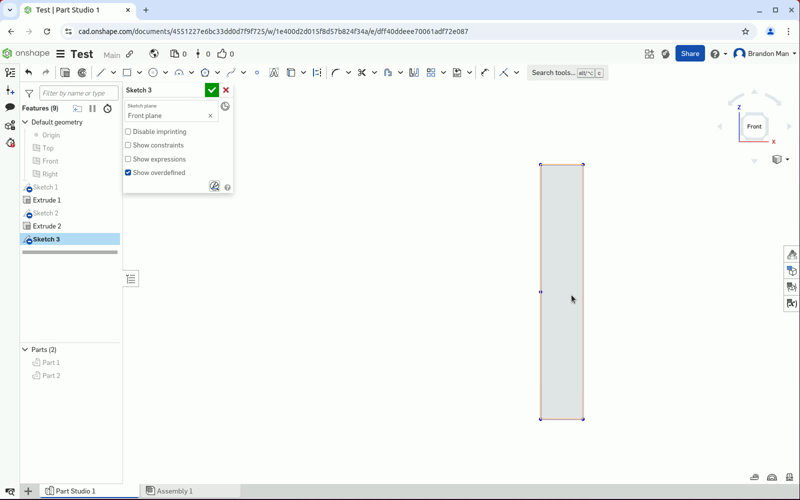
scroll(6)
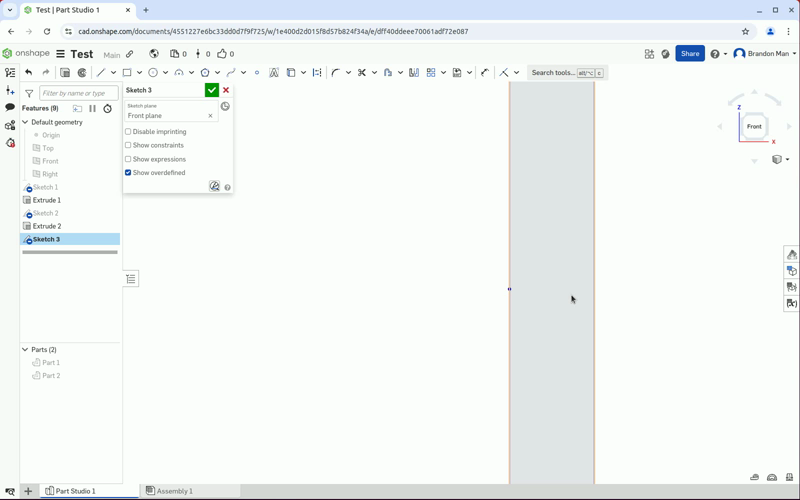
click(571, 294)
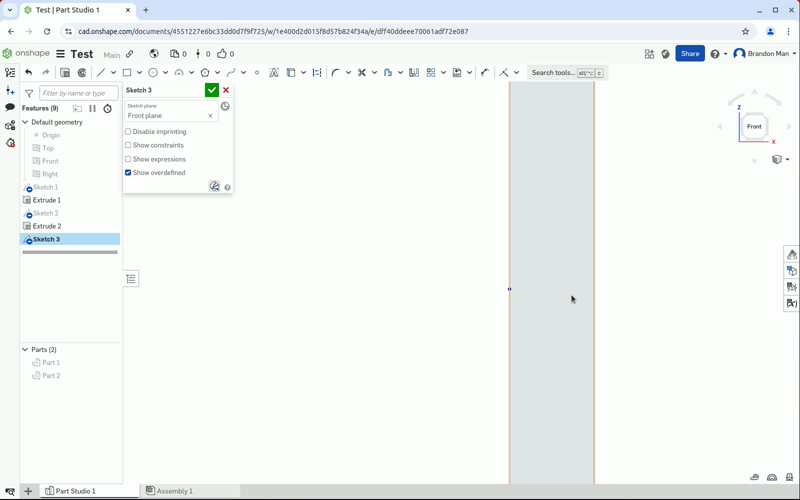
scroll(-6)
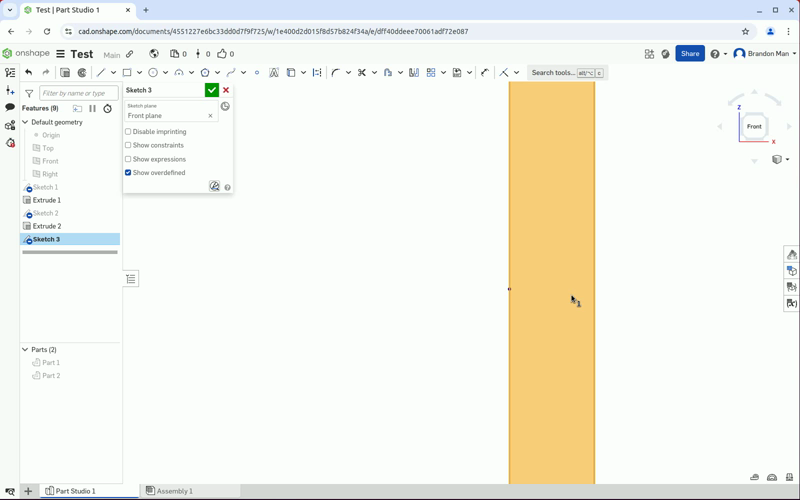
scroll(-6)
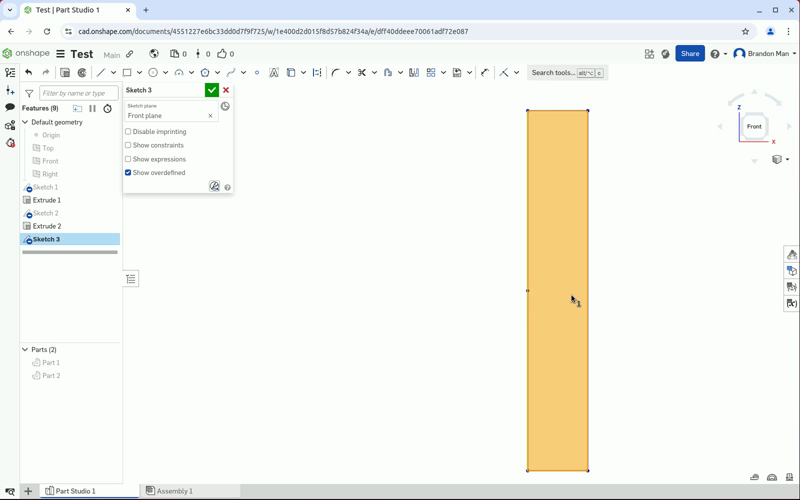
scroll(-6)
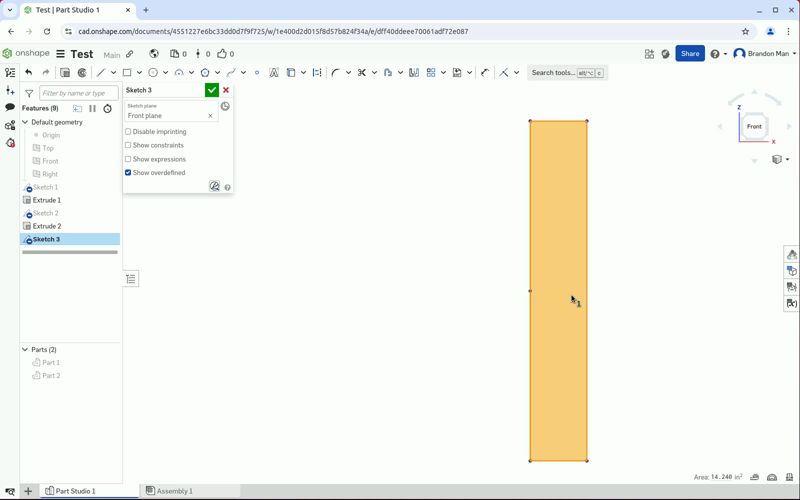
scroll(-6)
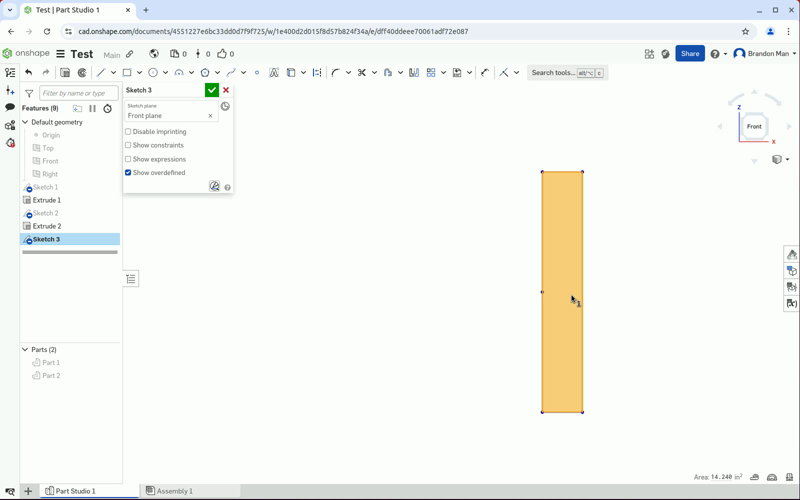
scroll(-6)
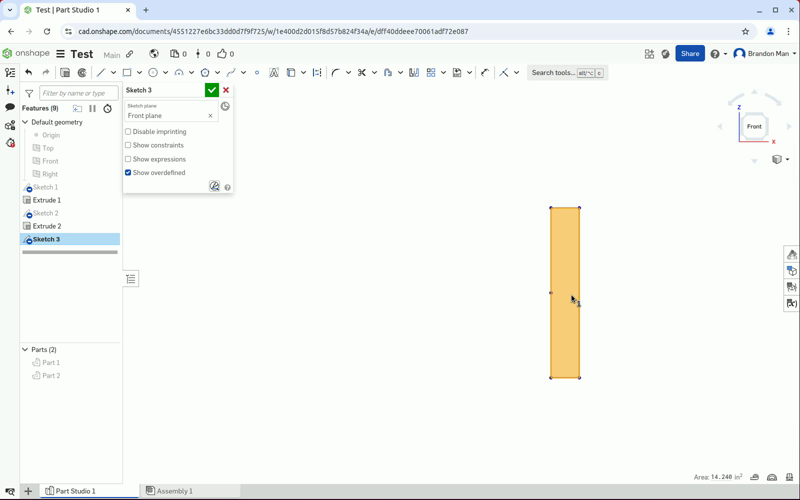
scroll(-6)
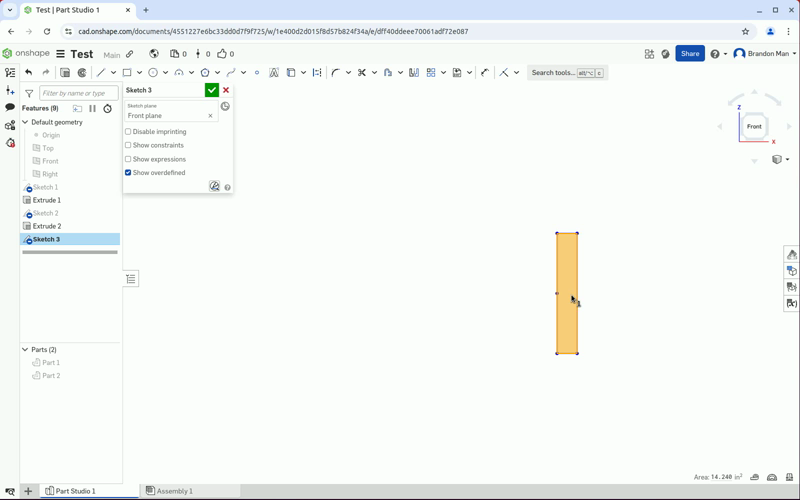
scroll(-6)
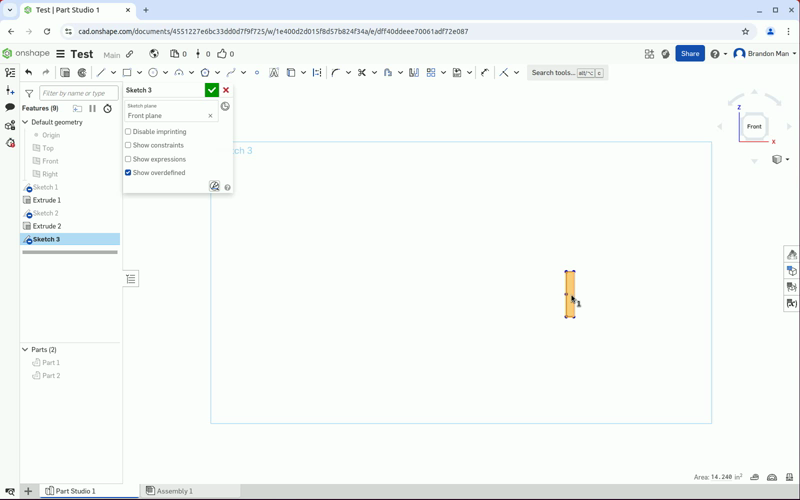
mouse_move(73, 352)
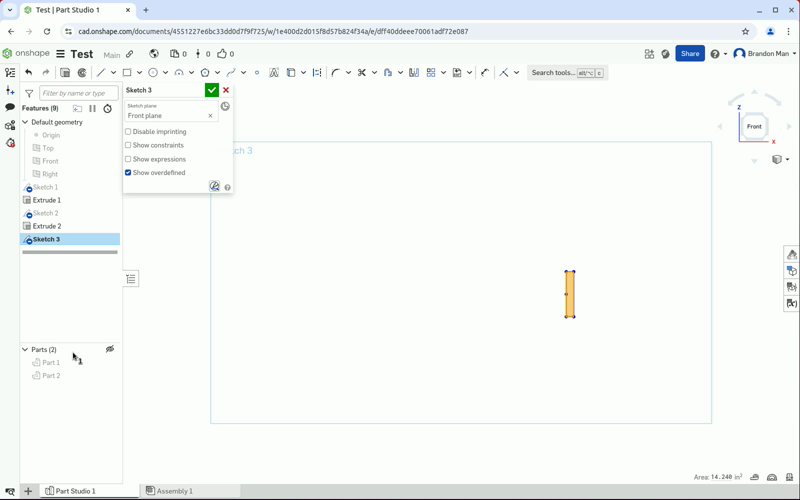
key(shift+y)
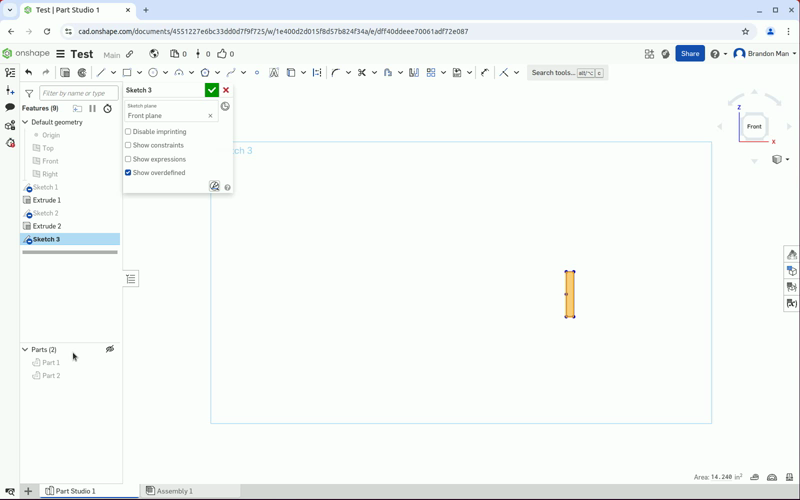
key(shift+e)
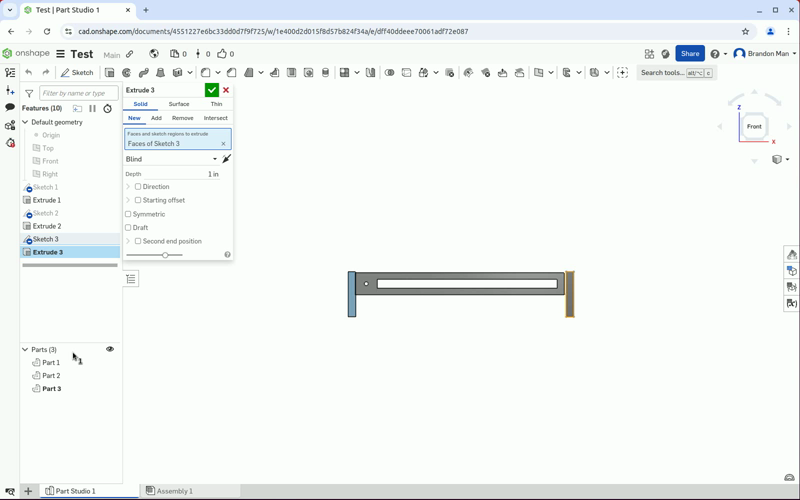
mouse_move(143, 106)
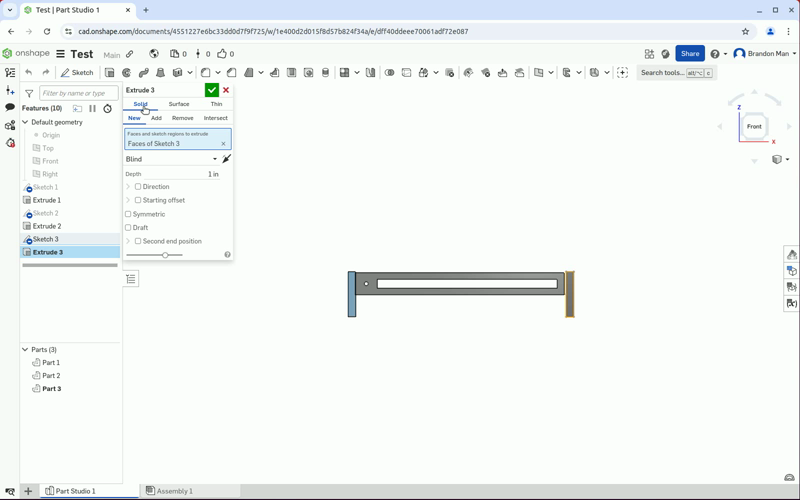
click(143, 106)
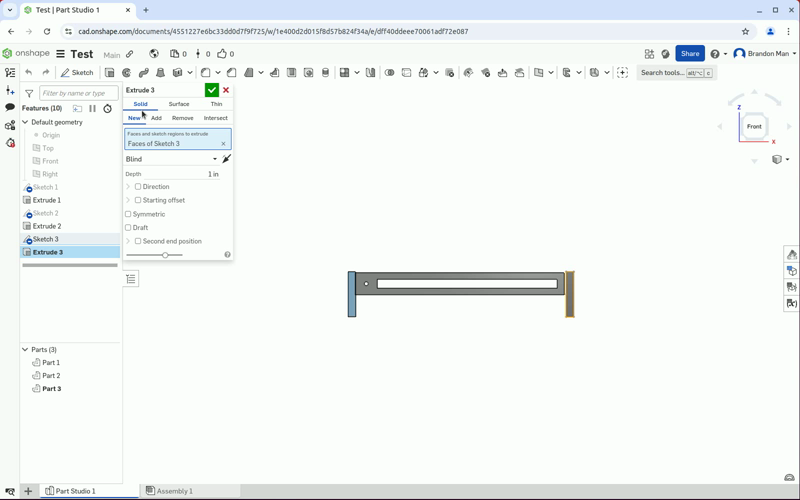
mouse_move(137, 120)
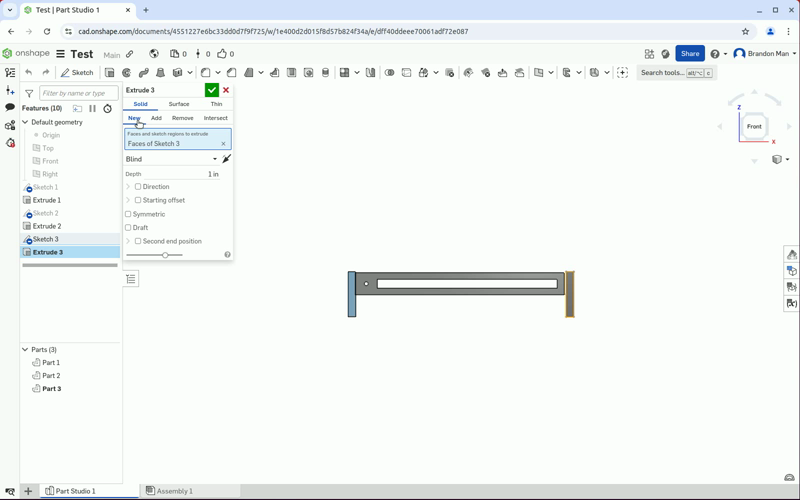
click(137, 120)
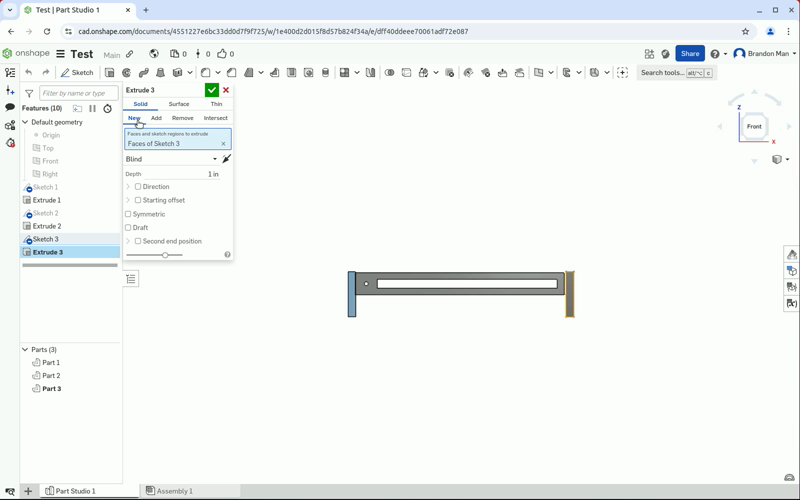
key(tab, 4)
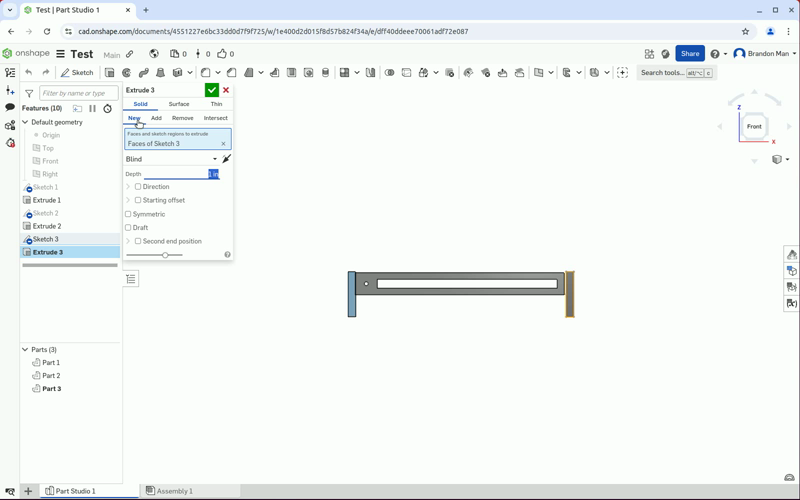
text(0.963)
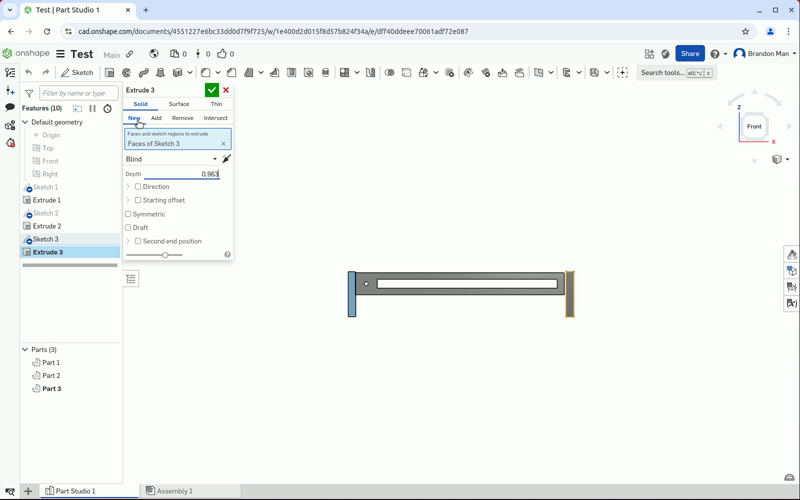
key(enter)
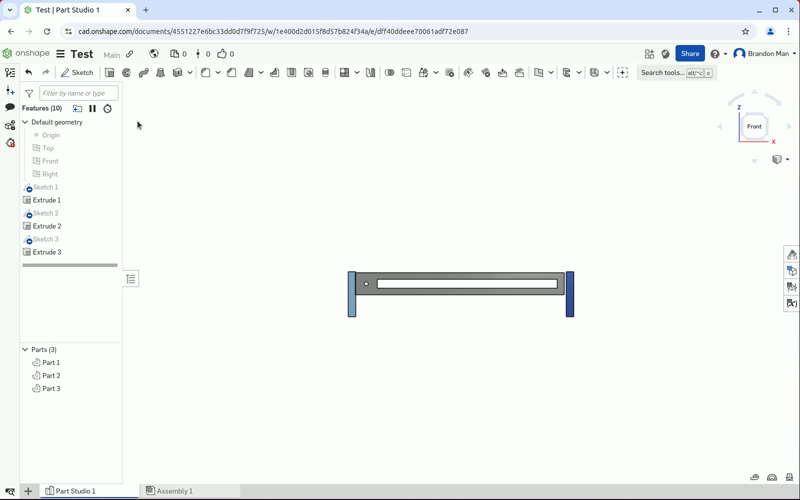
key(shift+h)
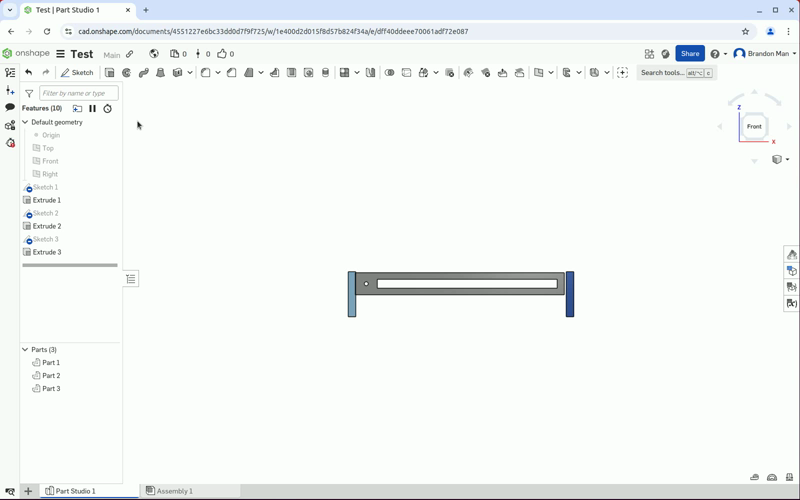
key(shift+h)
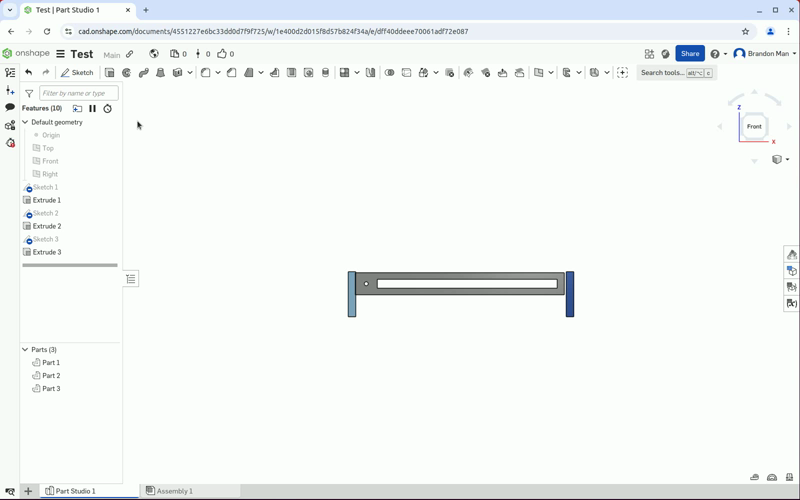
mouse_move(73, 189)
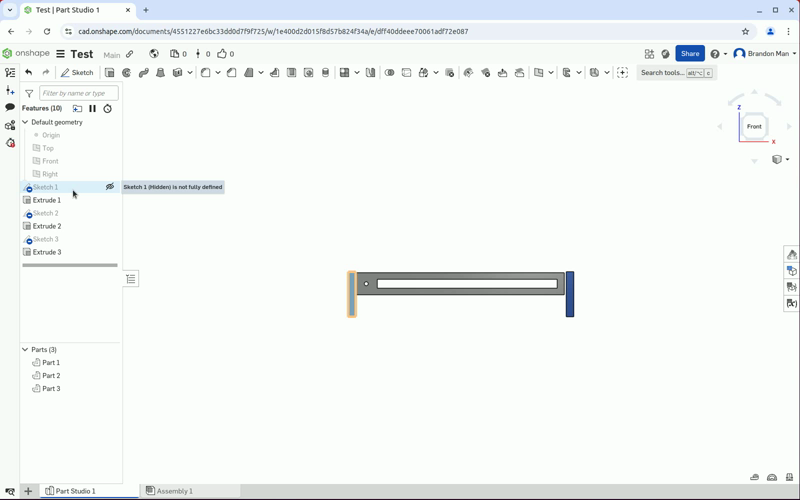
click(73, 189)
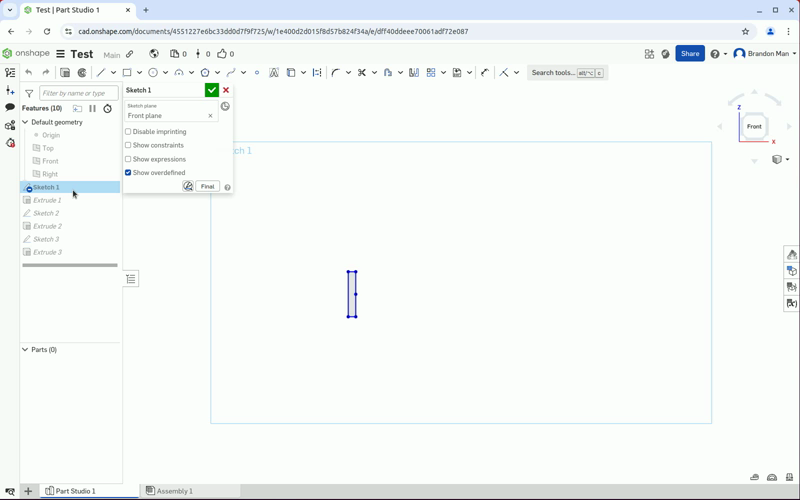
mouse_move(229, 92)
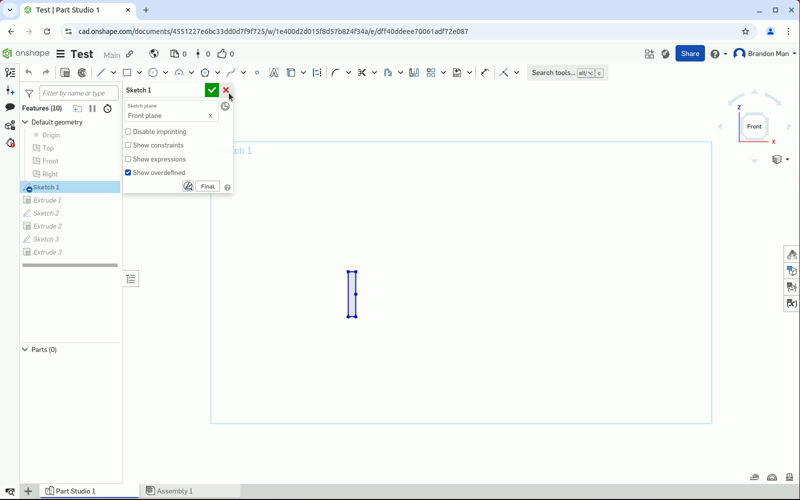
click(229, 92)
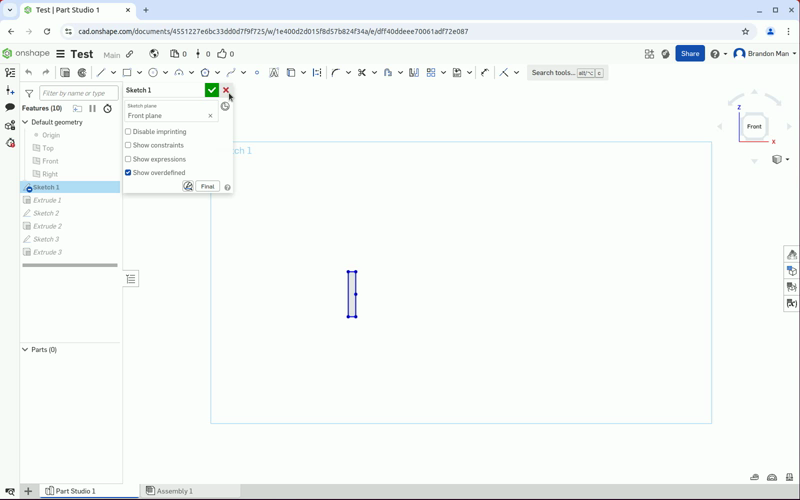
key(shift+s)
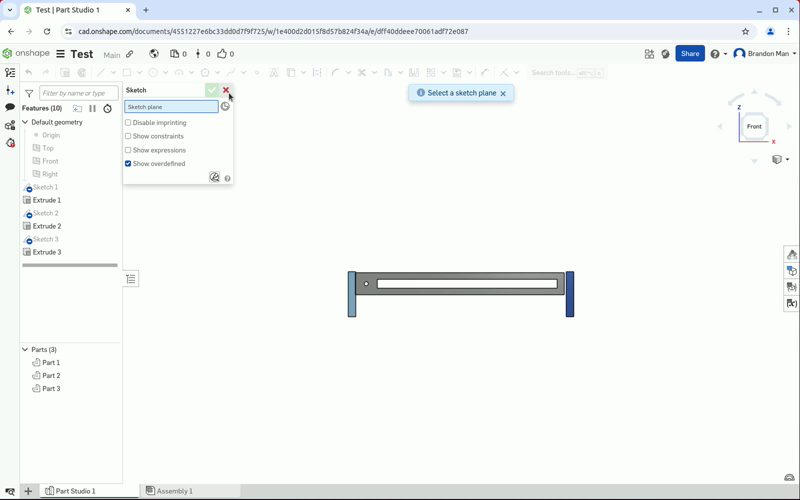
mouse_move(73, 163)
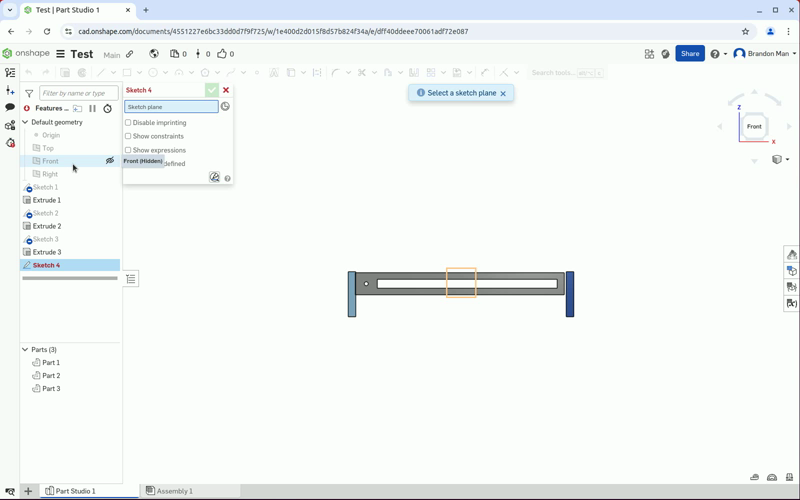
click(73, 163)
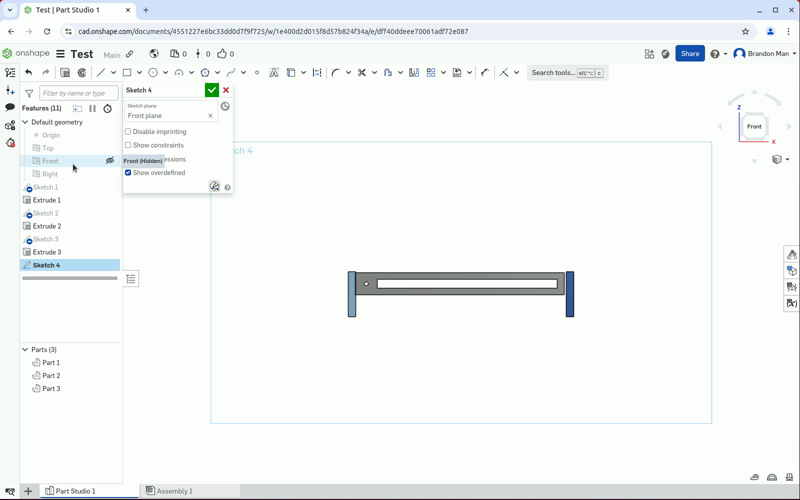
mouse_move(73, 352)
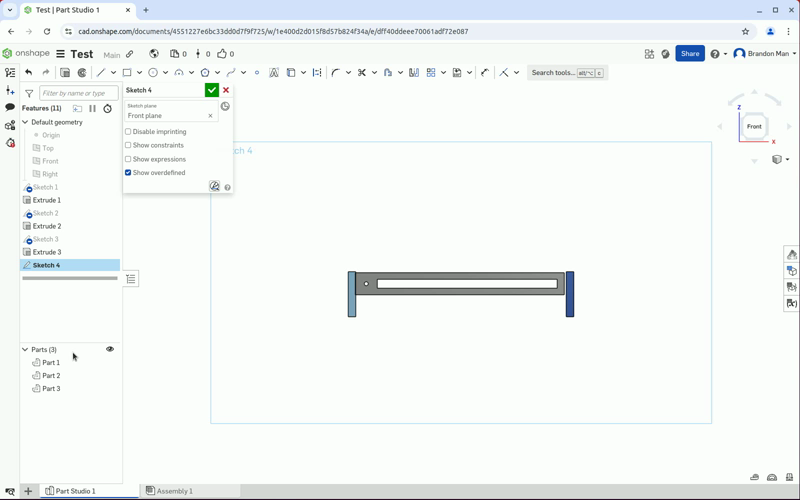
key(y)
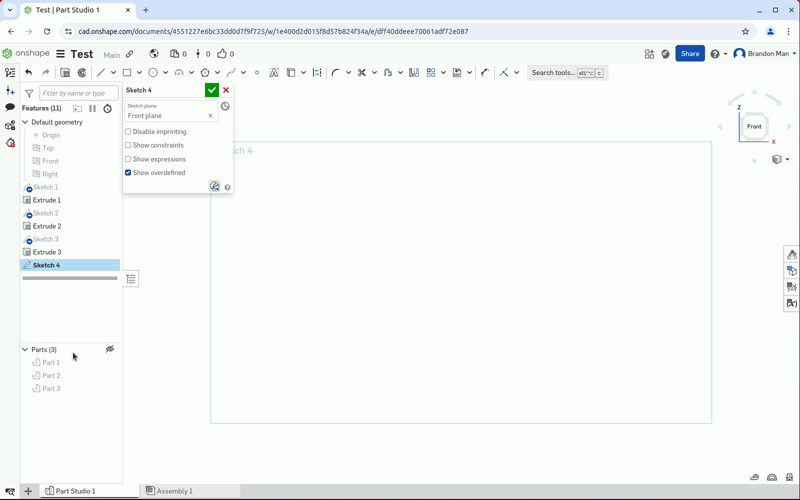
key(l)
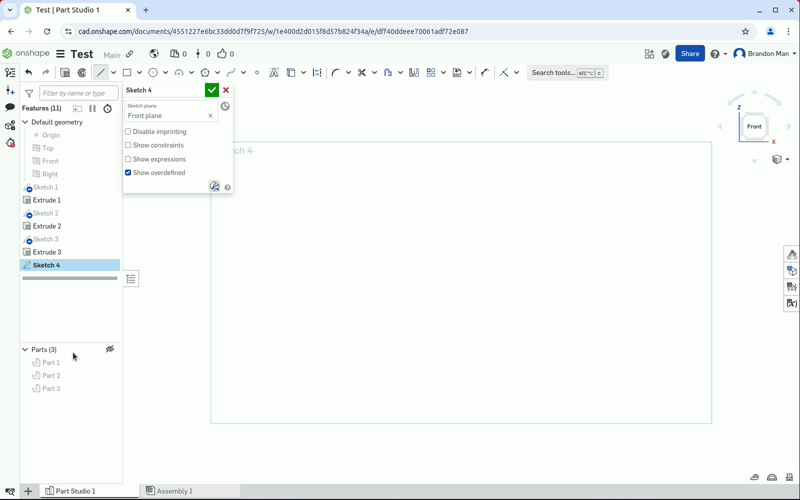
key_down(shift)
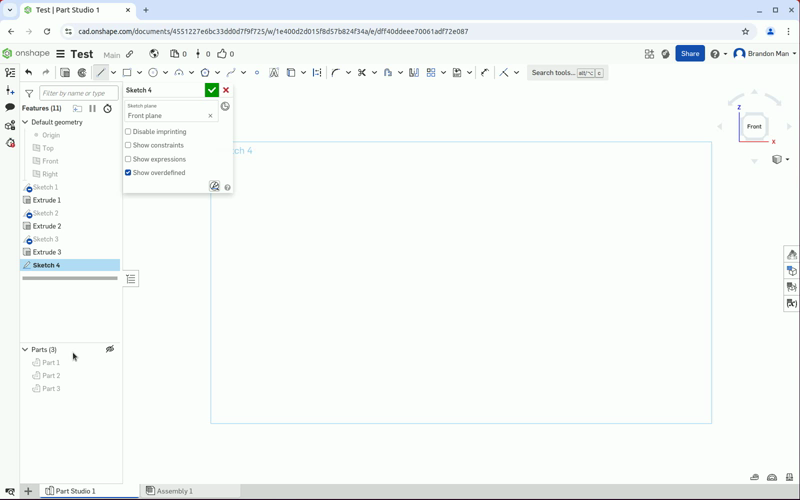
mouse_move(355, 316)
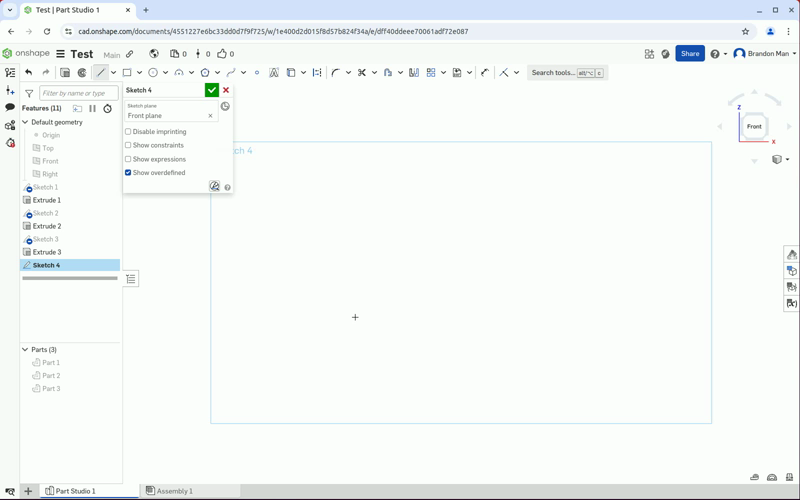
click(355, 316)
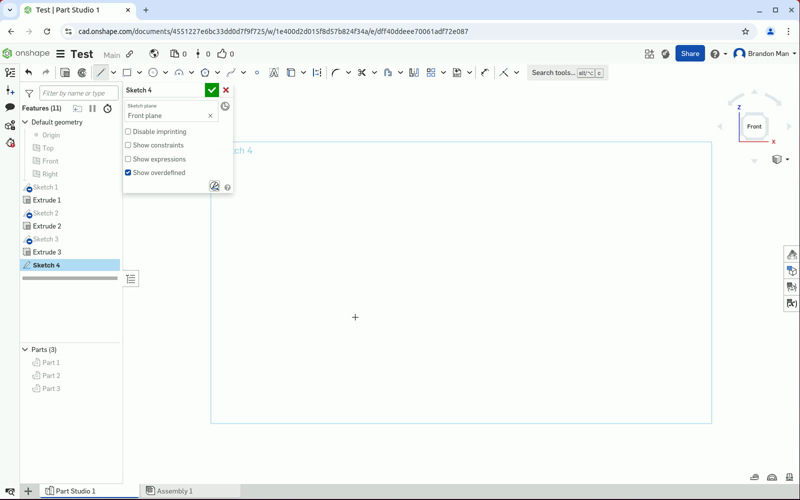
key_up(shift)
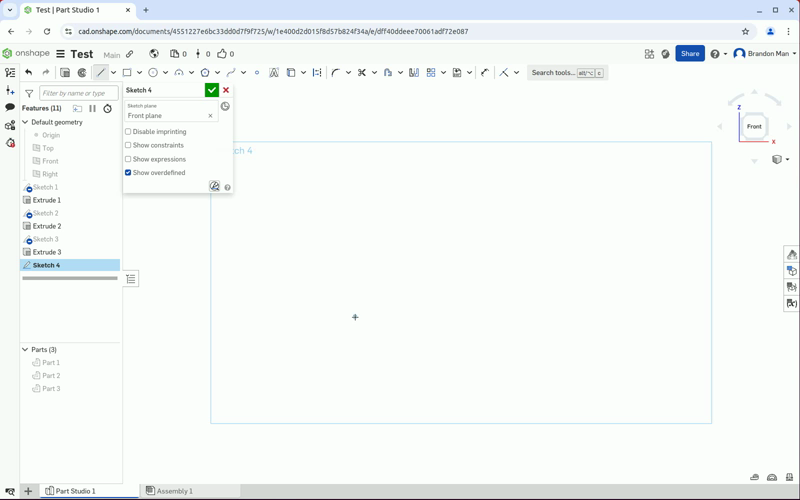
key_down(shift)
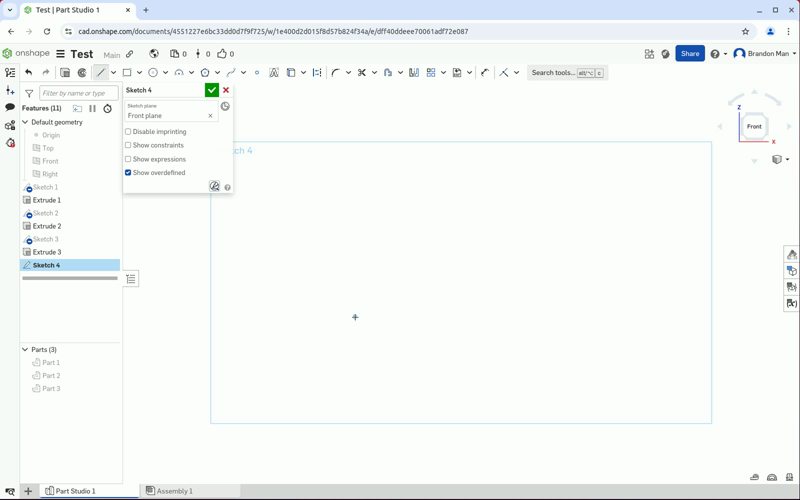
mouse_move(564, 317)
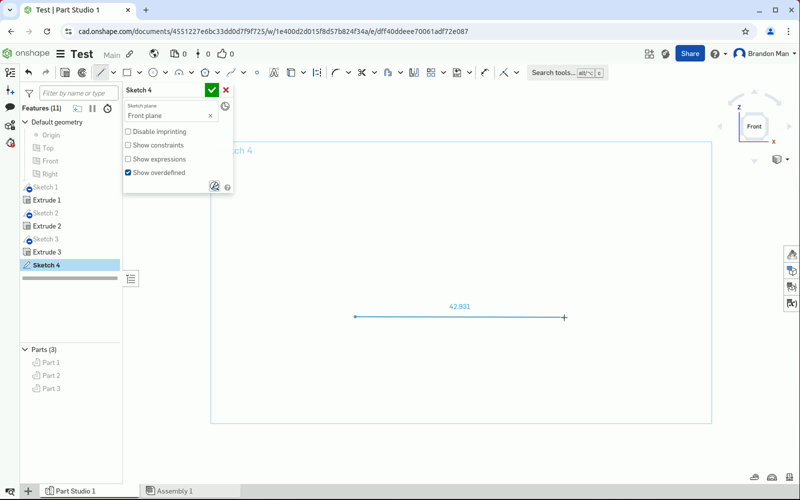
click(564, 317)
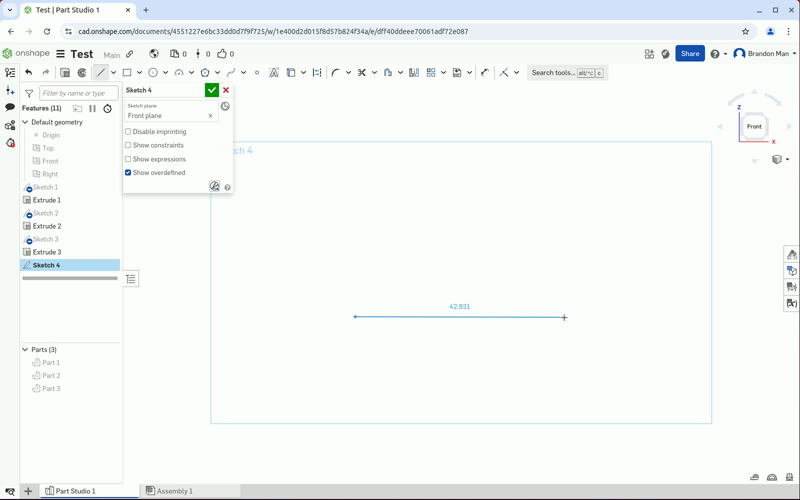
key_up(shift)
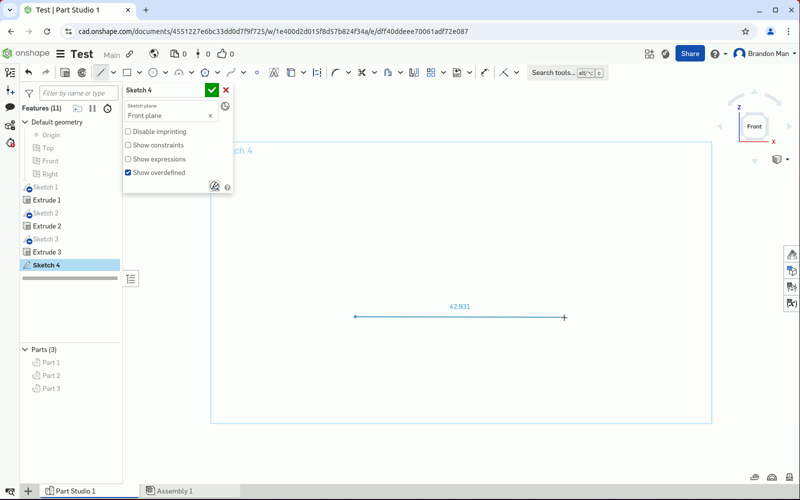
key_down(shift)
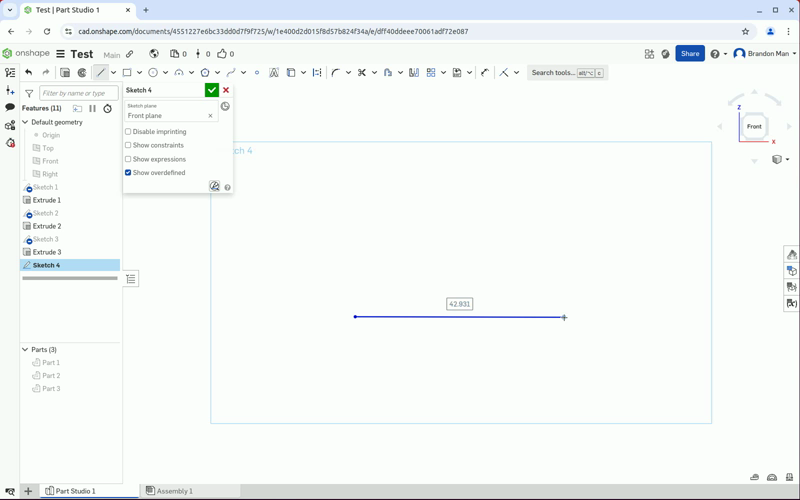
mouse_move(589, 317)
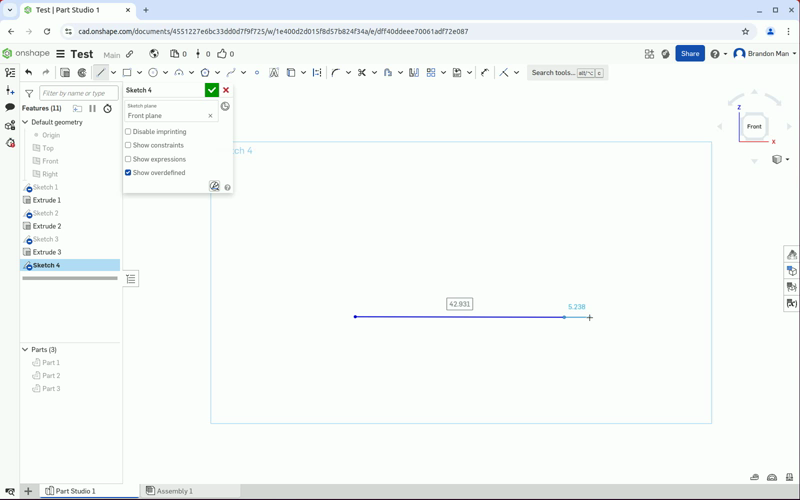
mouse_move(564, 294)
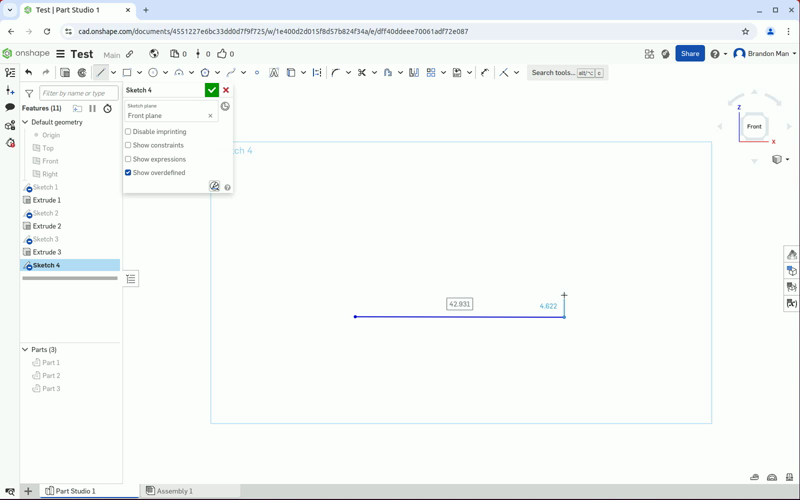
click(564, 294)
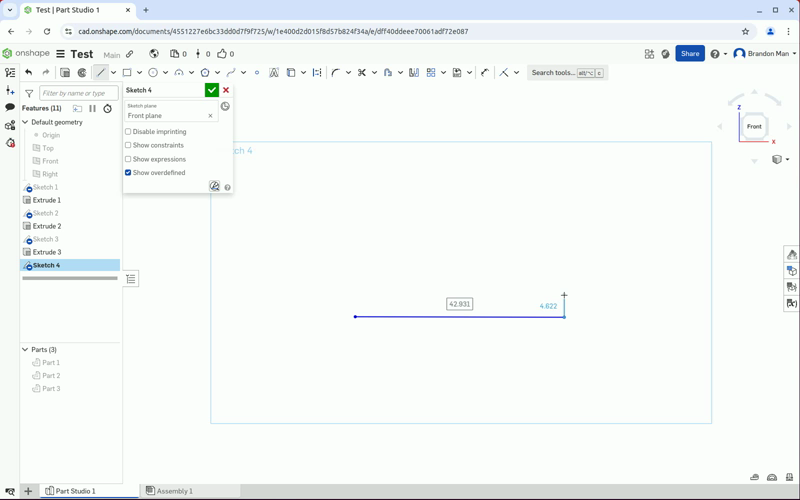
key_up(shift)
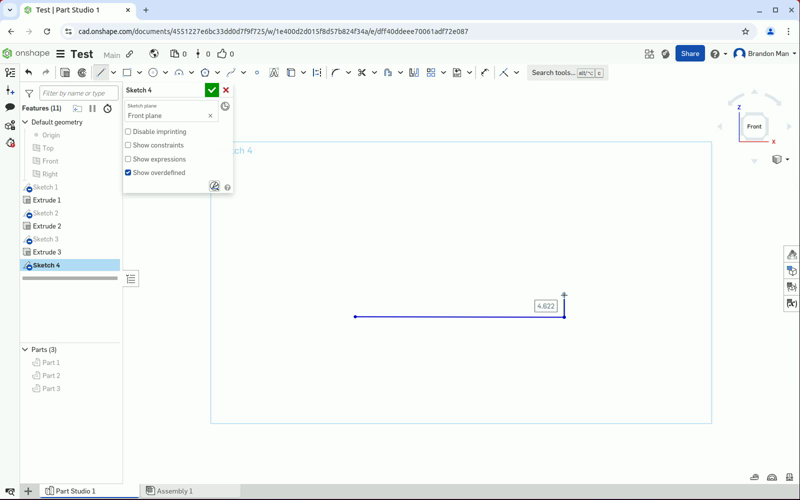
key_down(shift)
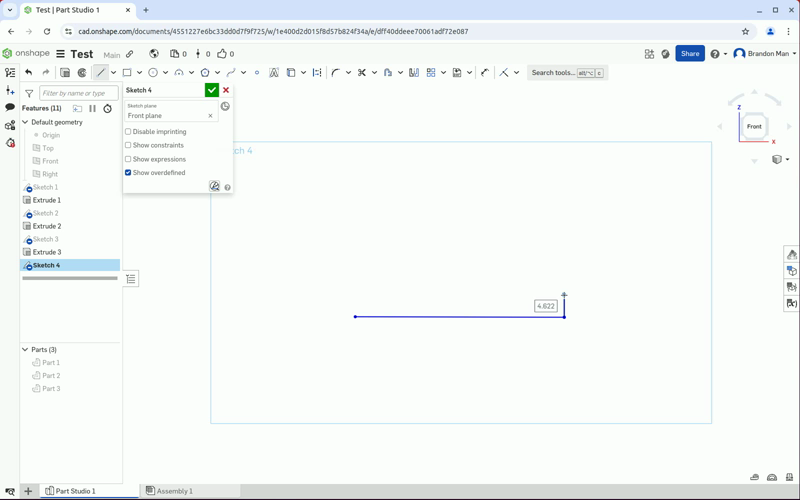
mouse_move(355, 294)
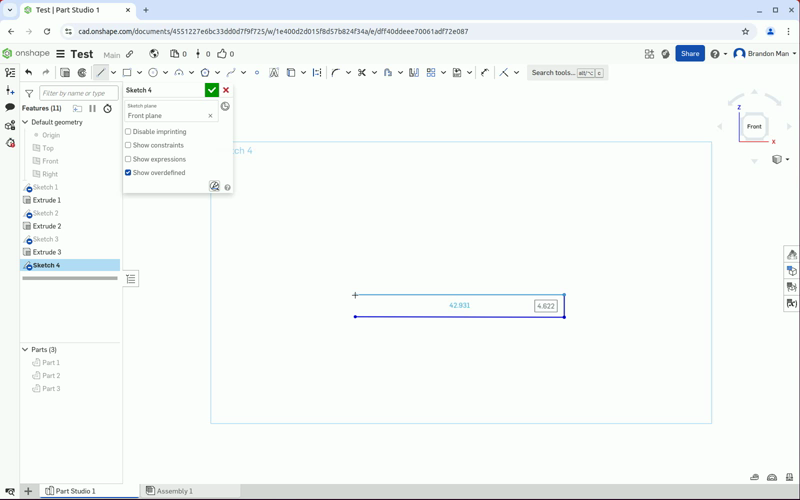
click(355, 294)
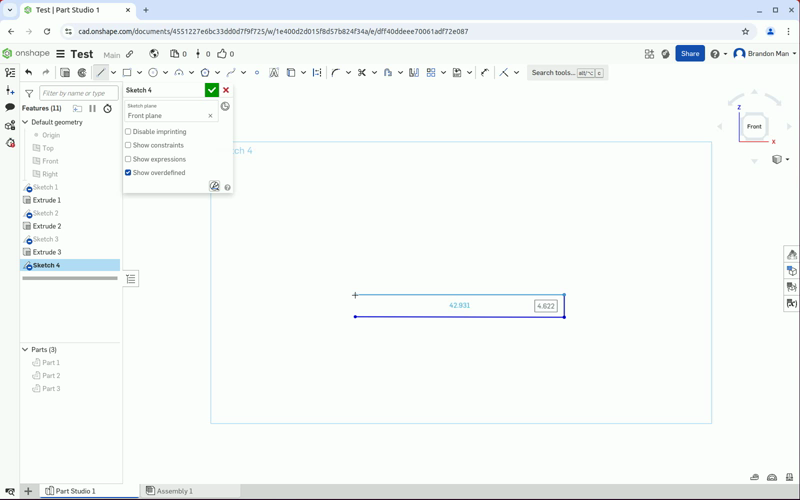
key_up(shift)
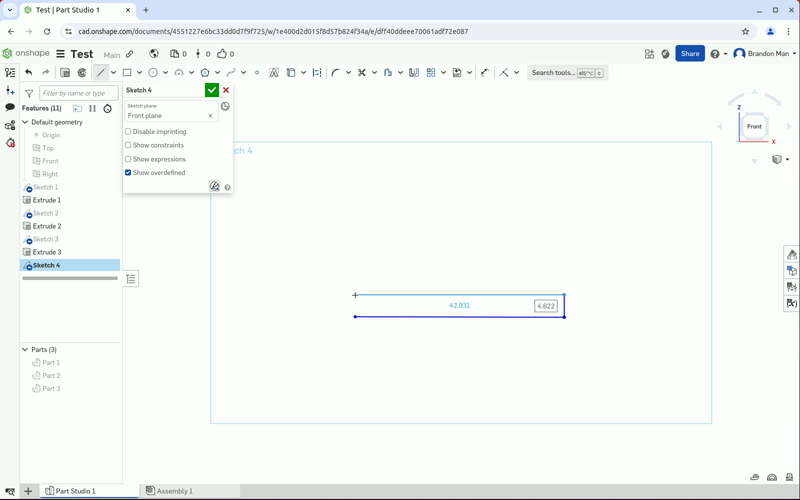
mouse_move(385, 294)
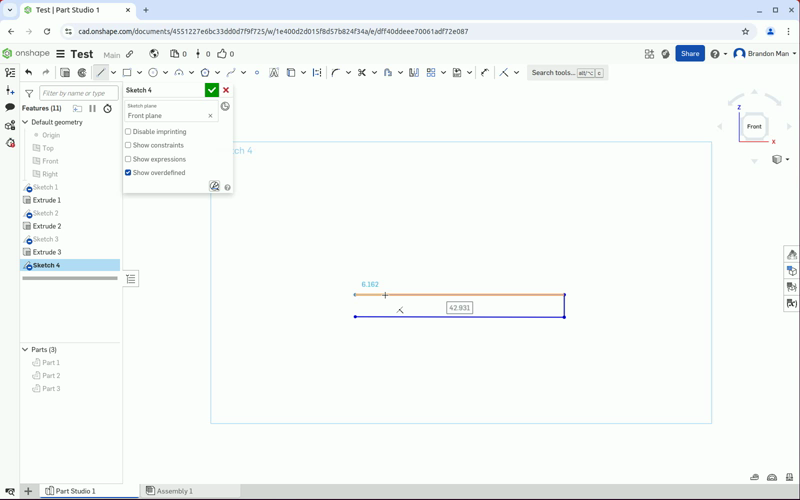
key_down(shift)
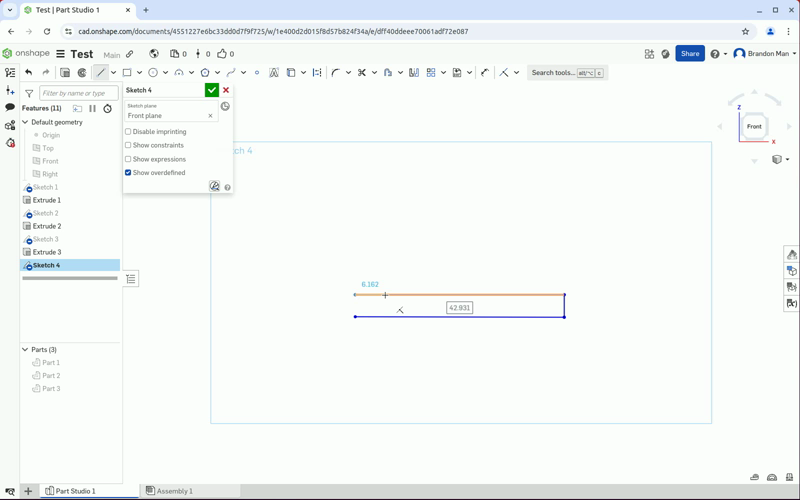
mouse_move(355, 316)
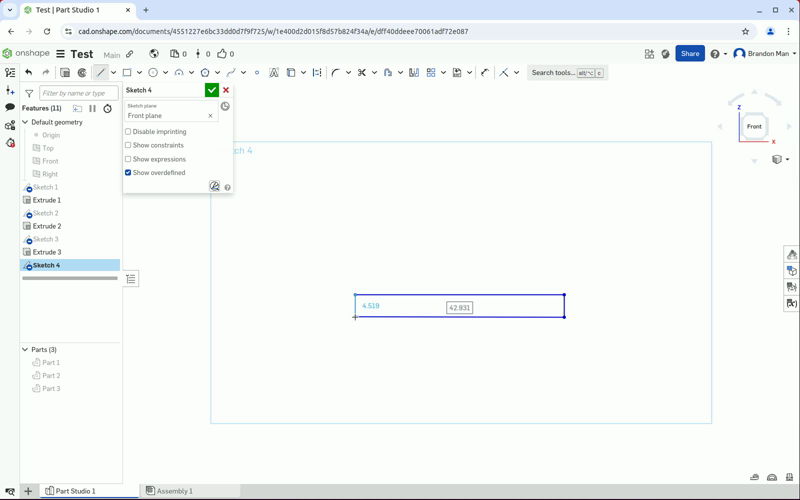
key_up(shift)
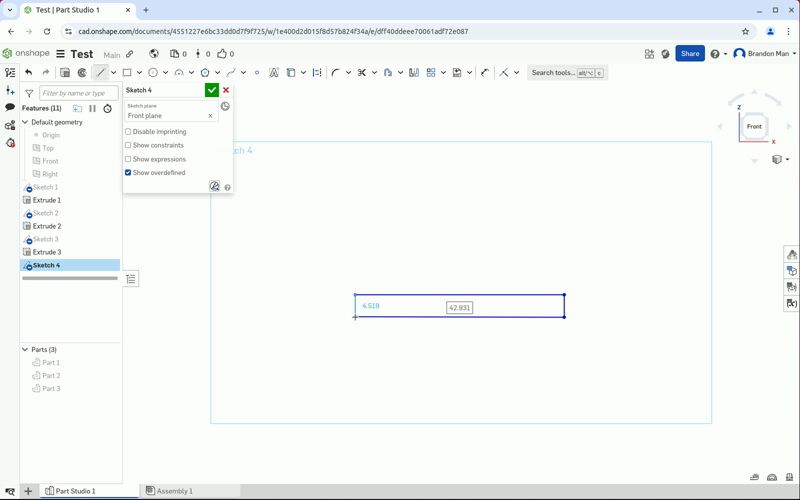
click(355, 316)
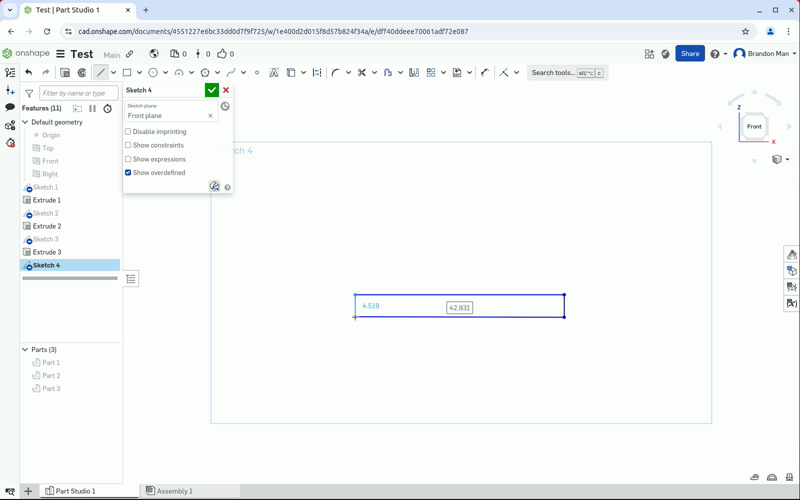
key(esc)
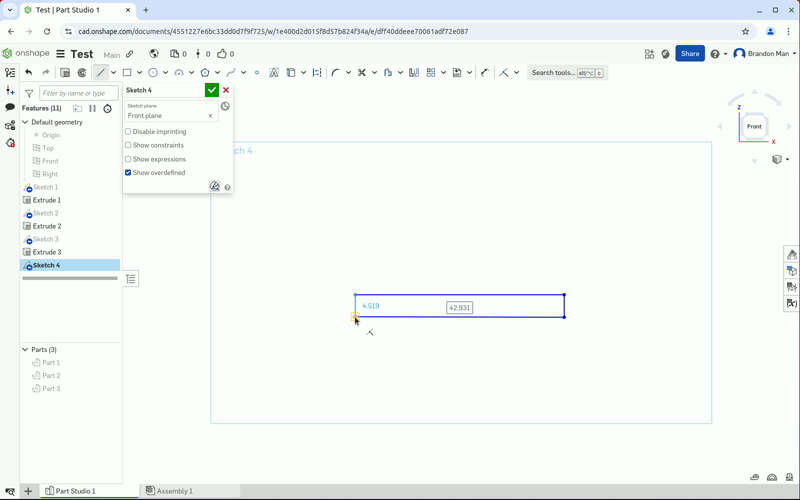
key(c)
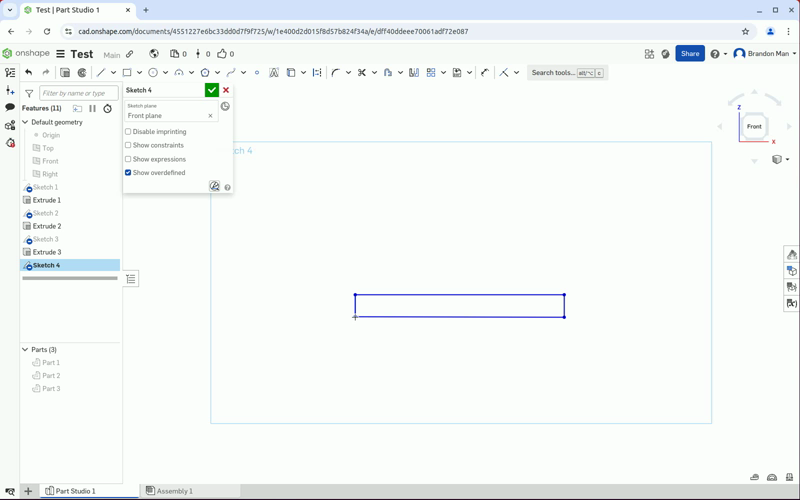
key_down(shift)
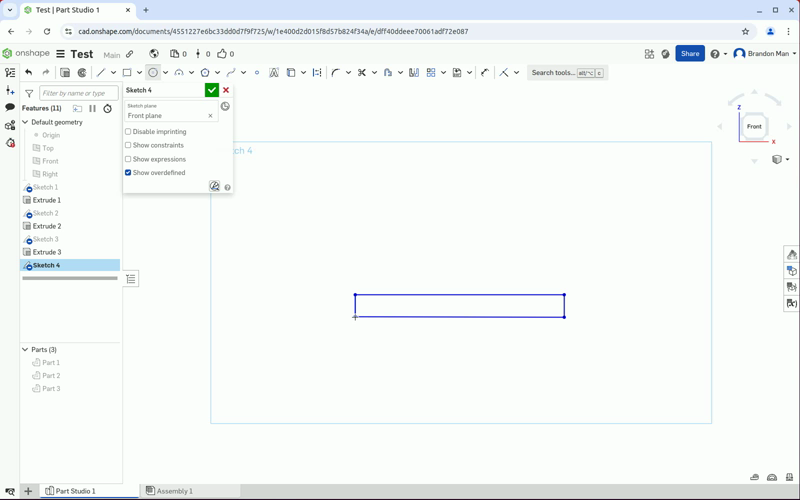
mouse_move(381, 306)
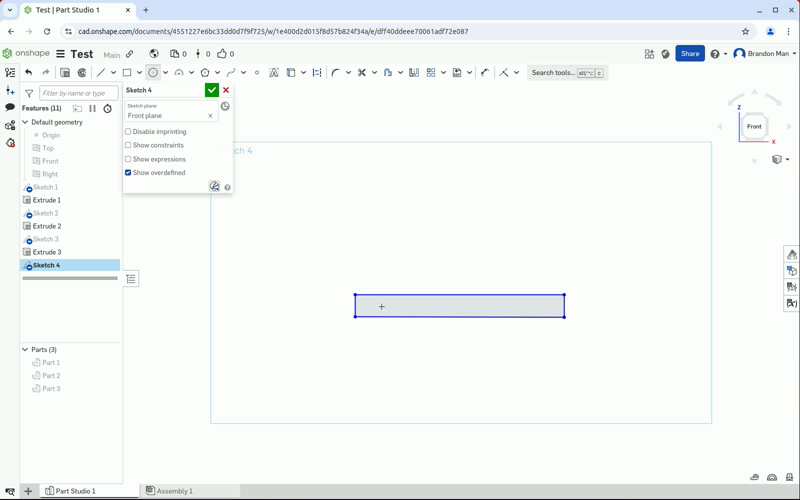
click(381, 306)
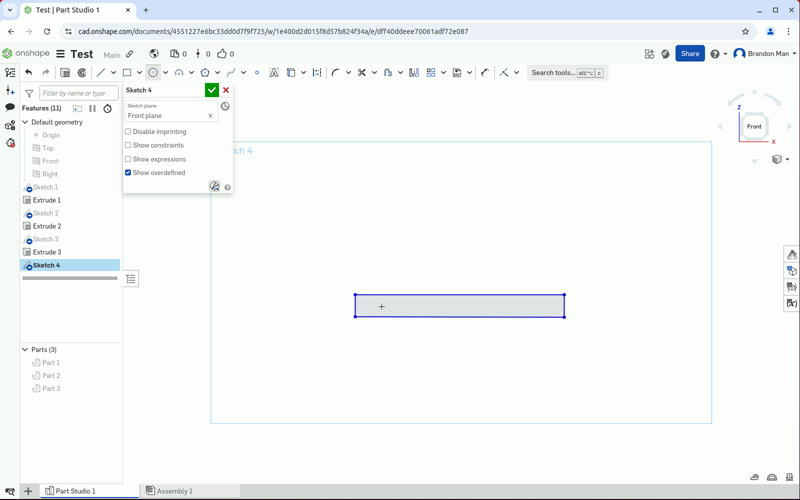
key_up(shift)
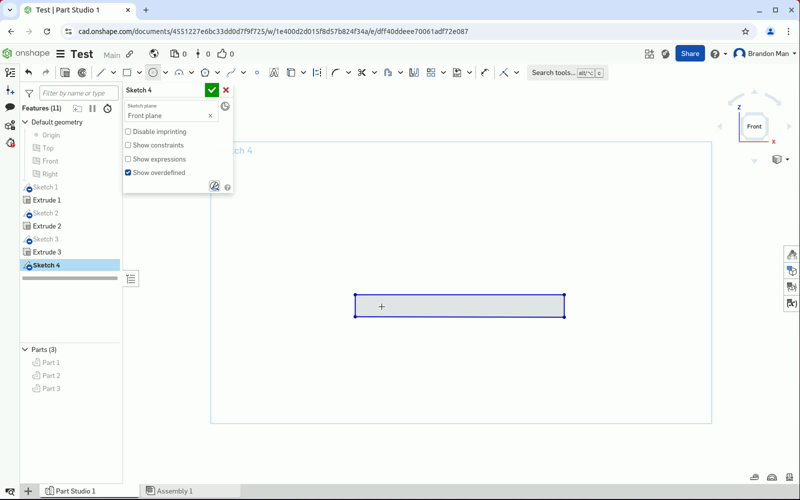
mouse_move(383, 306)
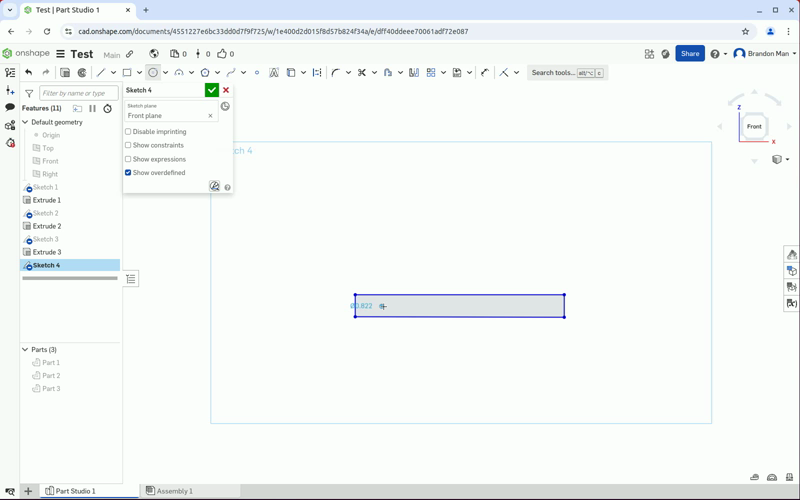
scroll(6)
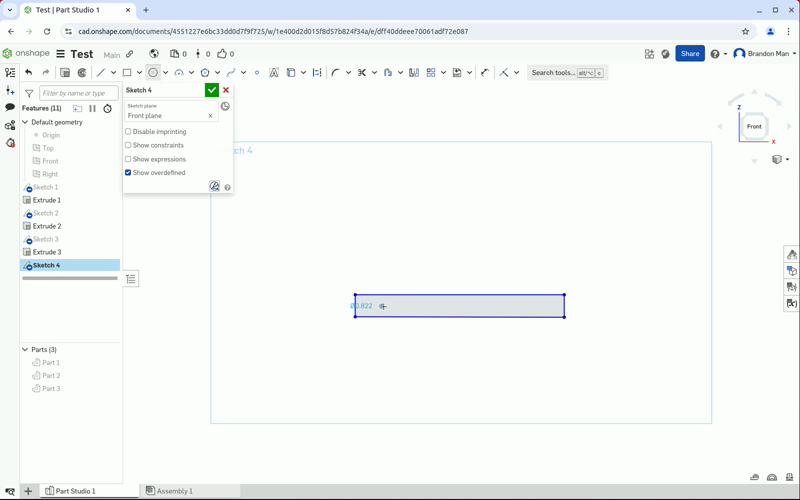
scroll(6)
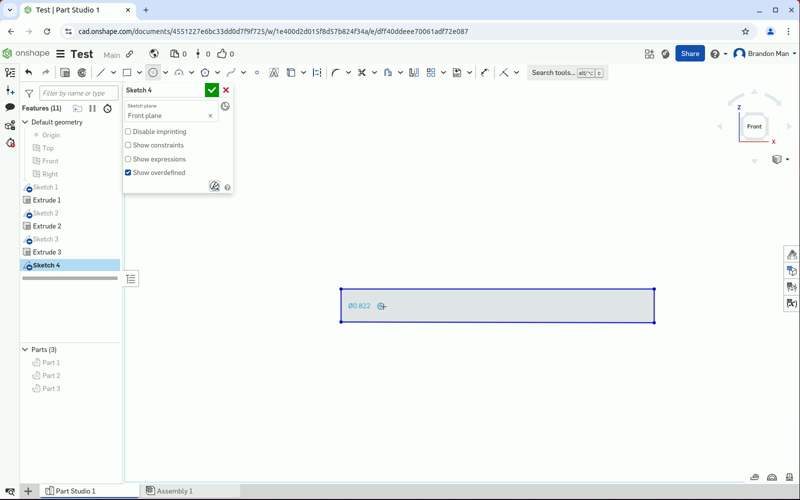
scroll(6)
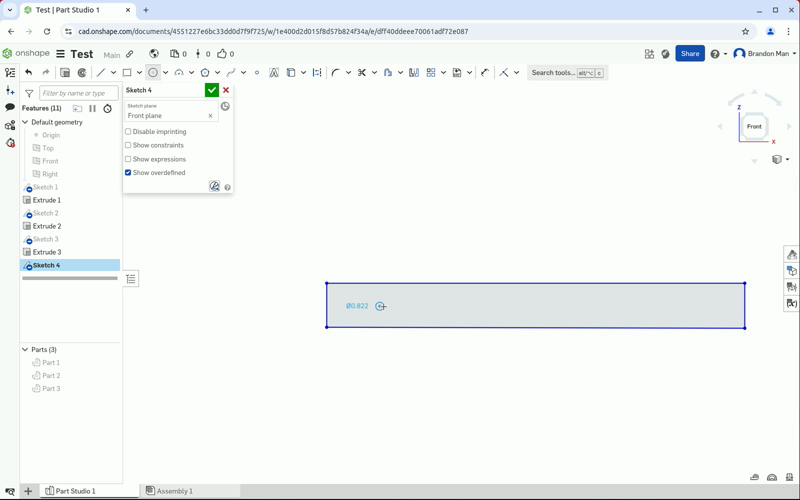
scroll(6)
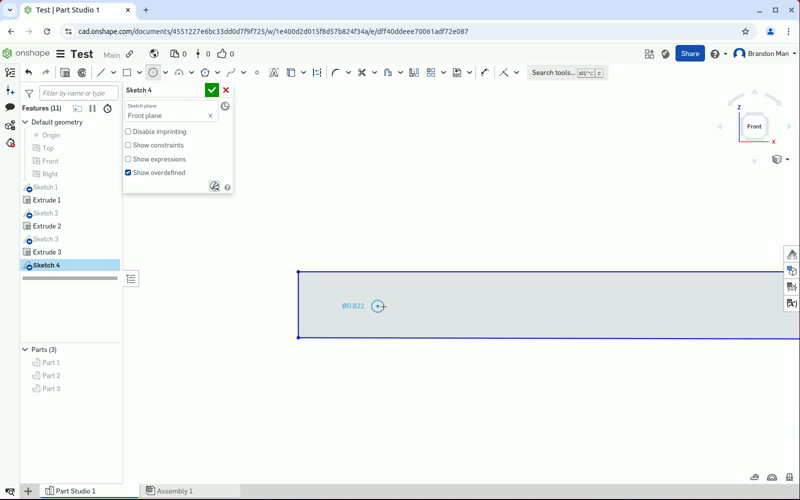
scroll(6)
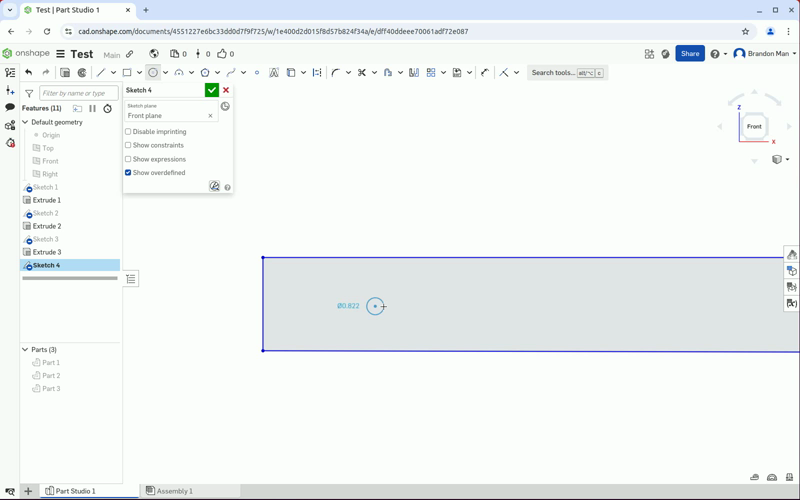
scroll(6)
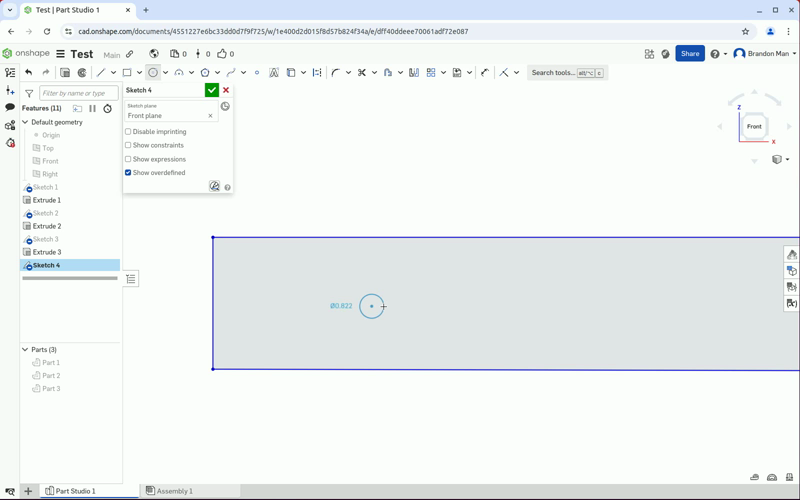
scroll(6)
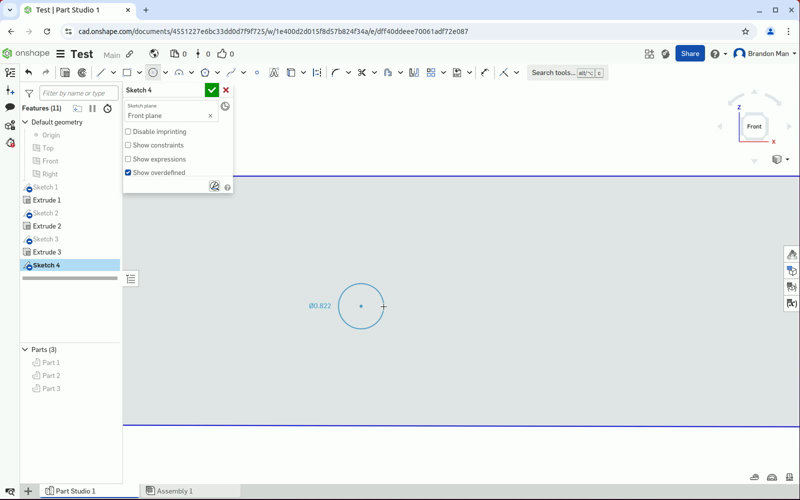
click(383, 306)
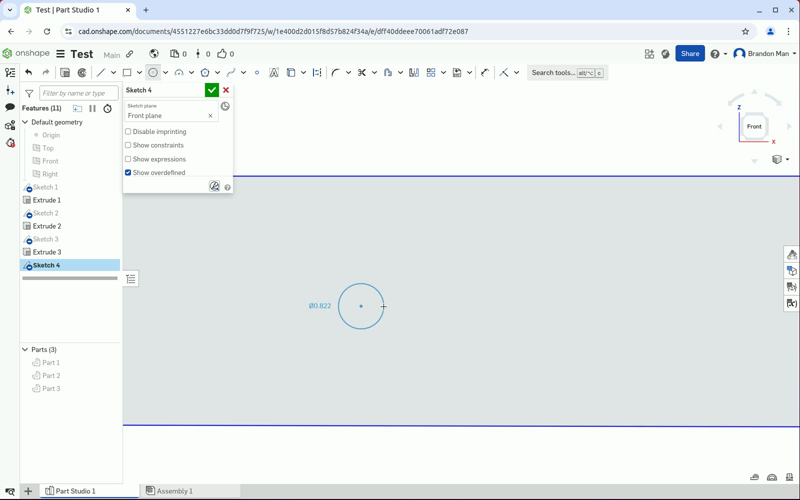
scroll(-6)
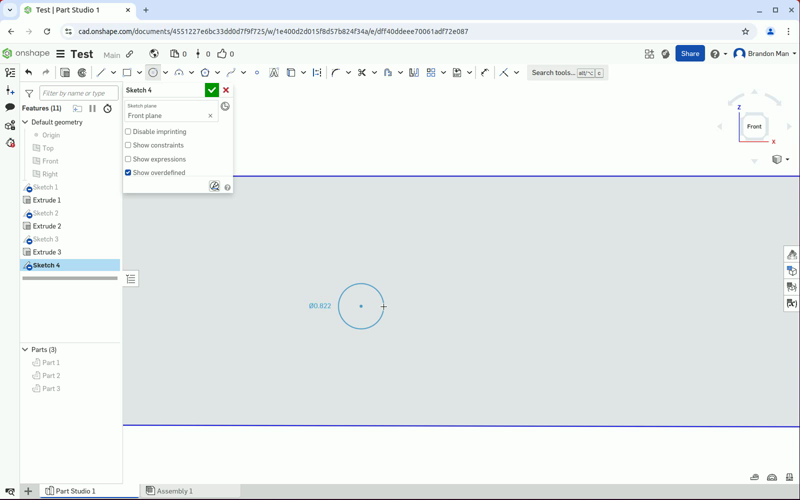
scroll(-6)
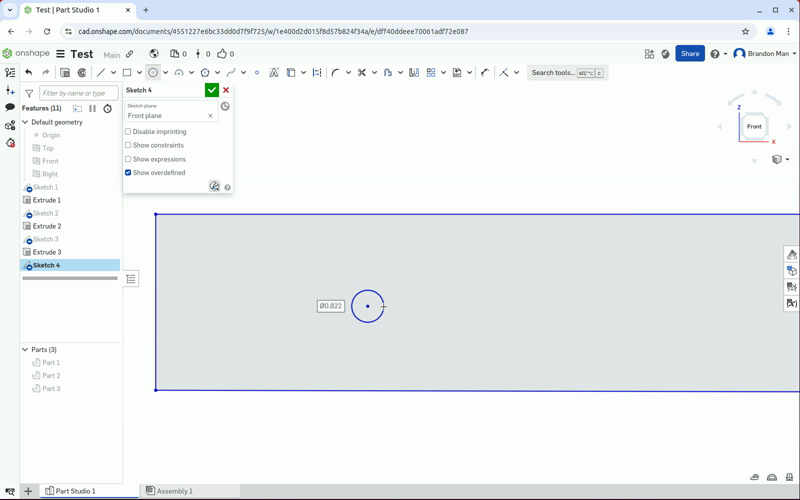
scroll(-6)
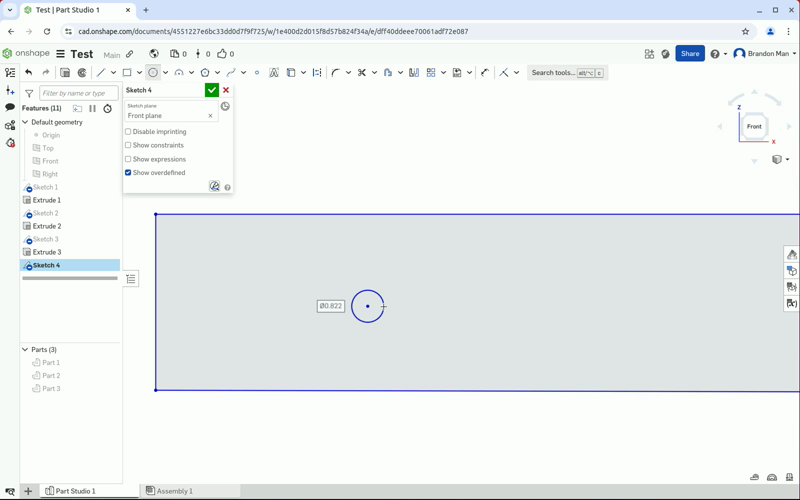
scroll(-6)
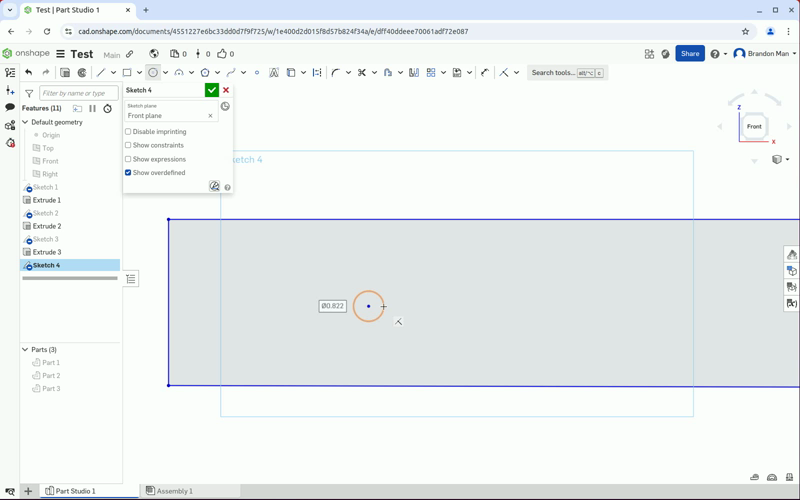
scroll(-6)
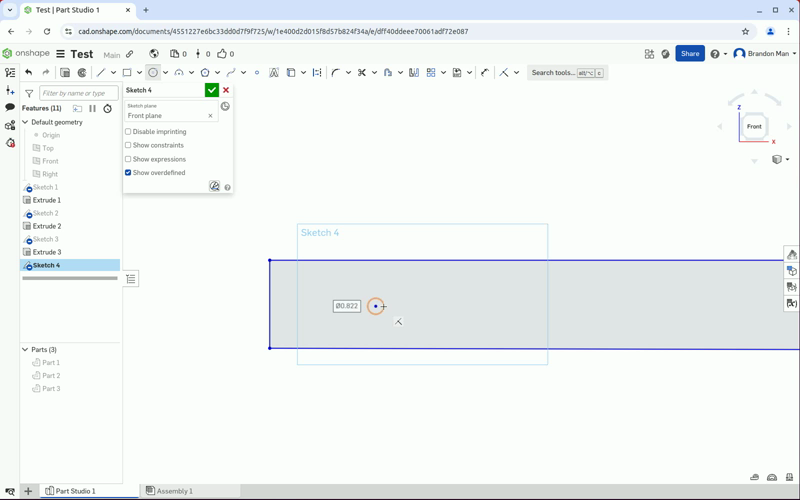
scroll(-6)
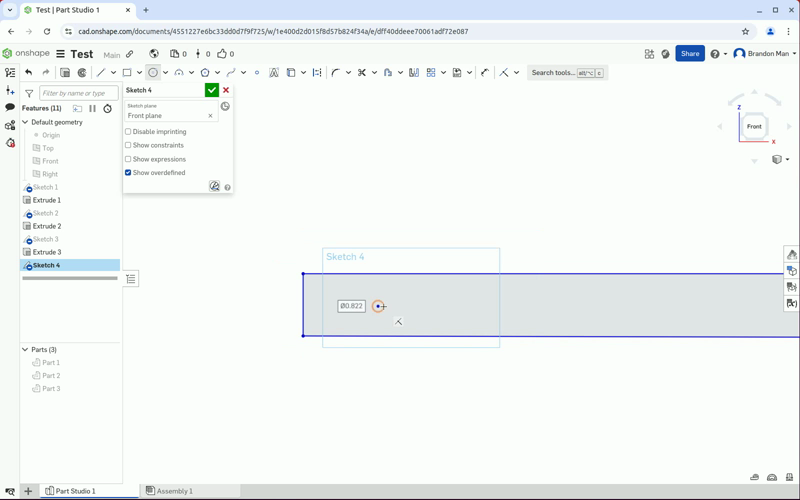
scroll(-6)
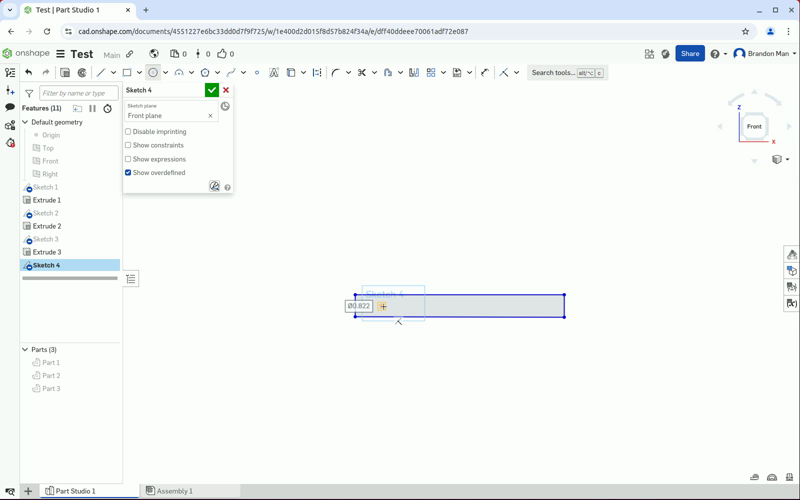
key(esc)
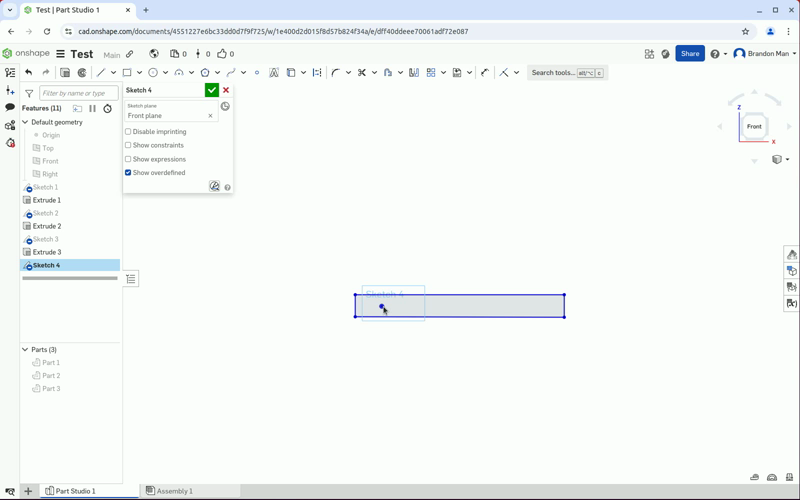
key(c)
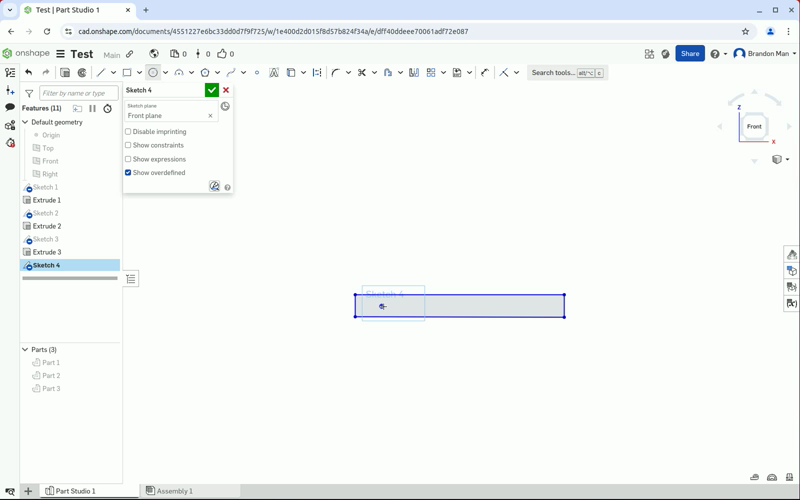
key_down(shift)
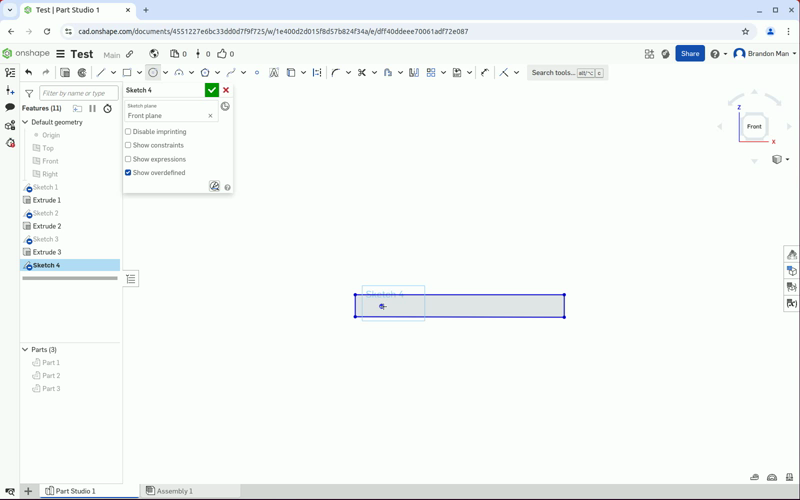
mouse_move(460, 306)
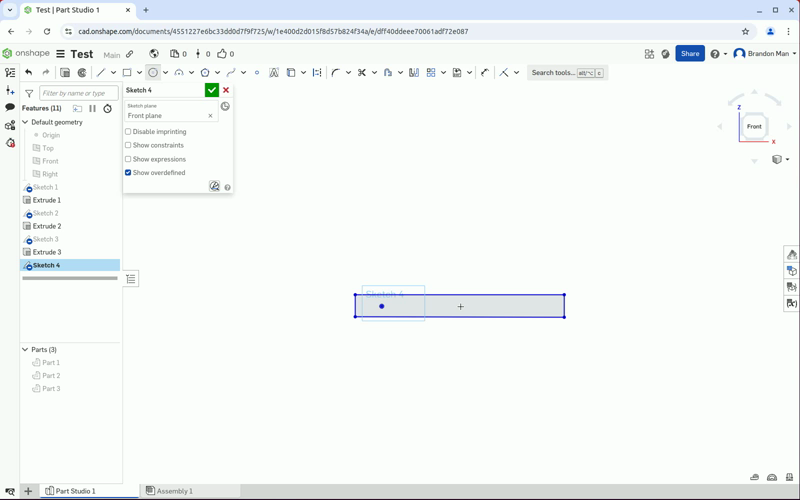
click(460, 306)
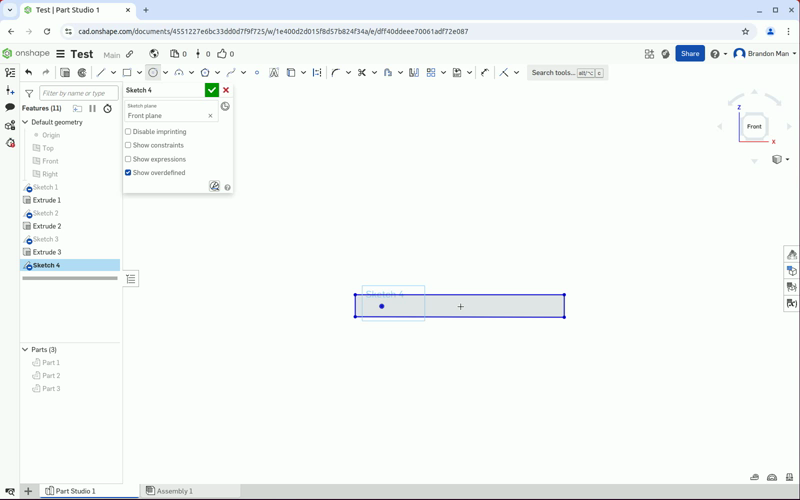
key_up(shift)
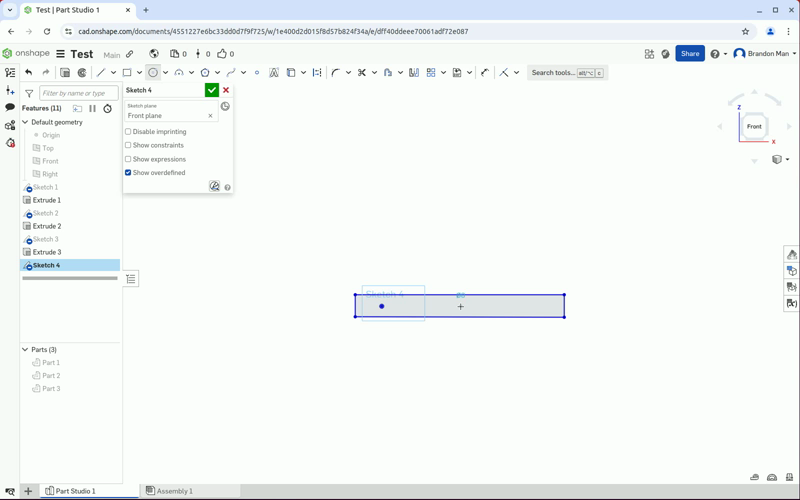
mouse_move(462, 306)
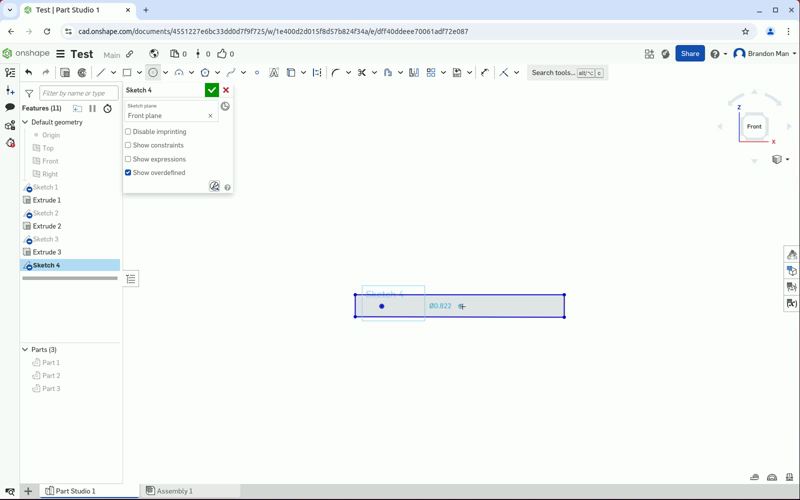
scroll(6)
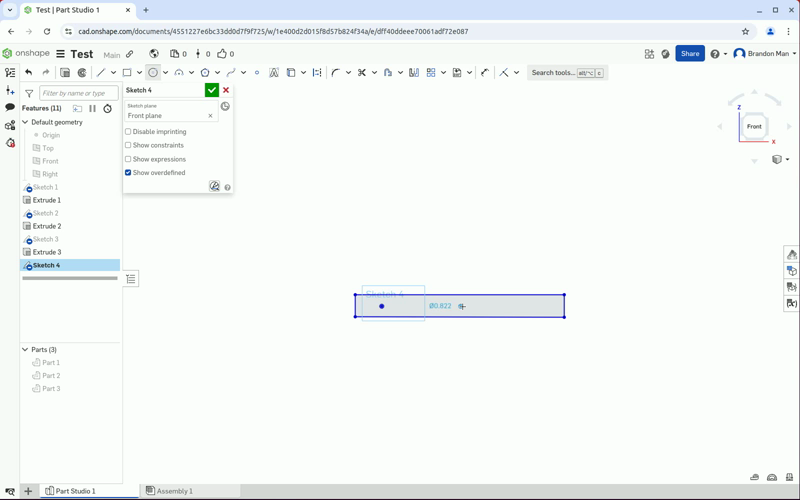
scroll(6)
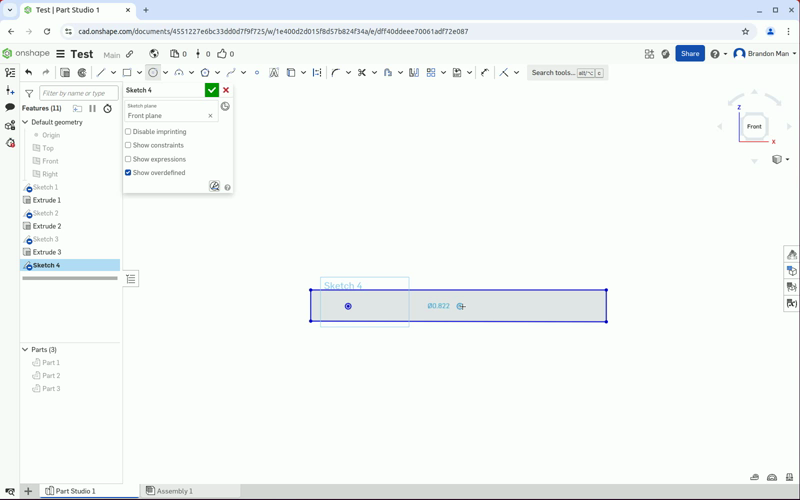
scroll(6)
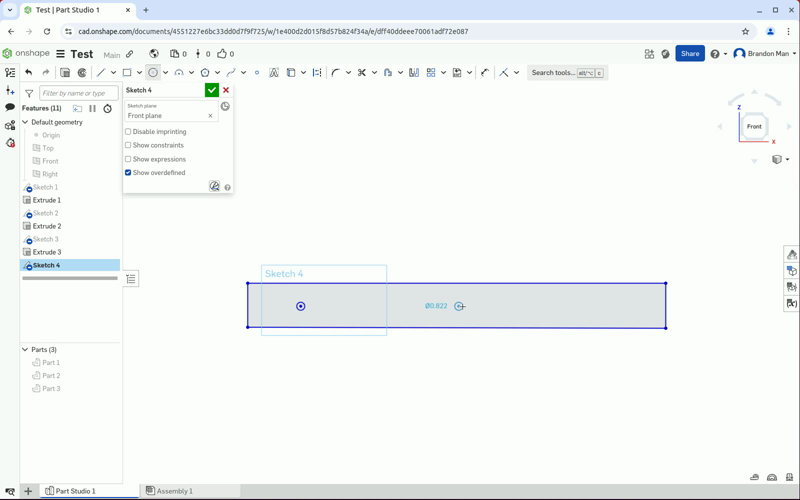
scroll(6)
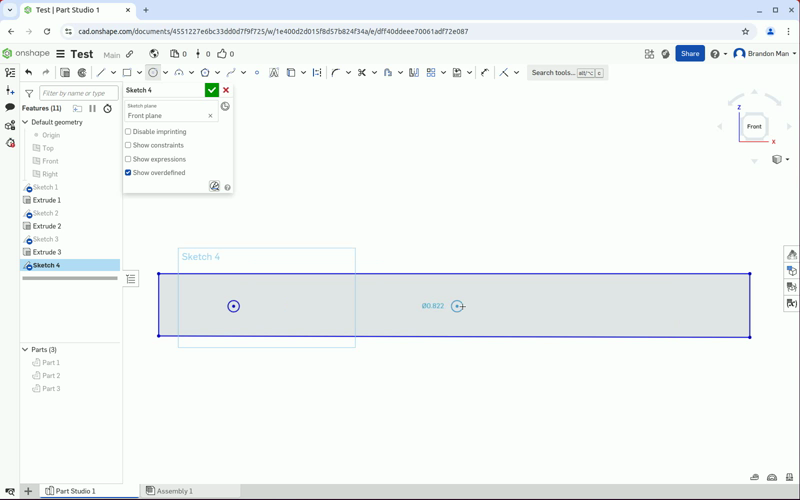
scroll(6)
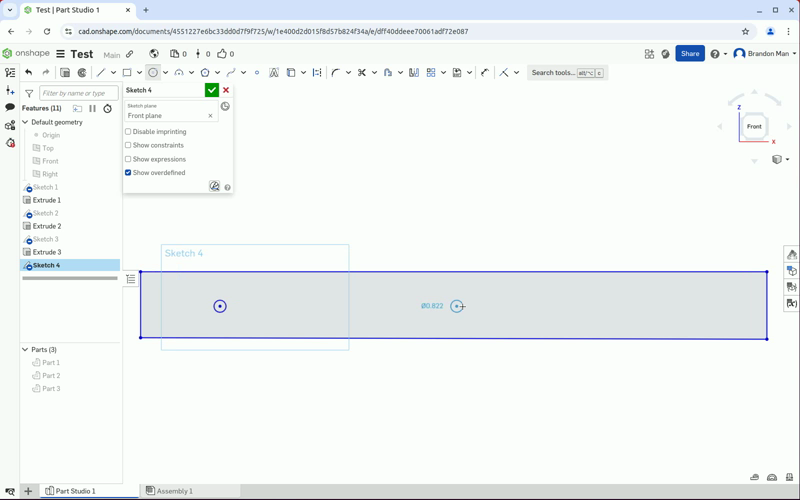
scroll(6)
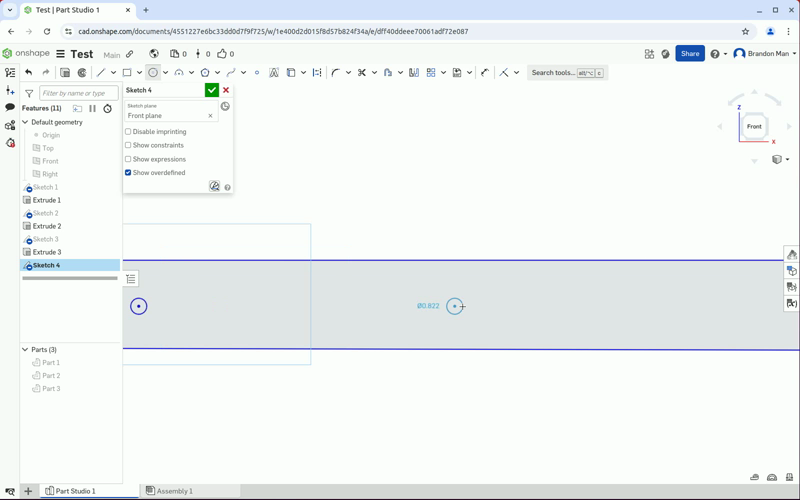
scroll(6)
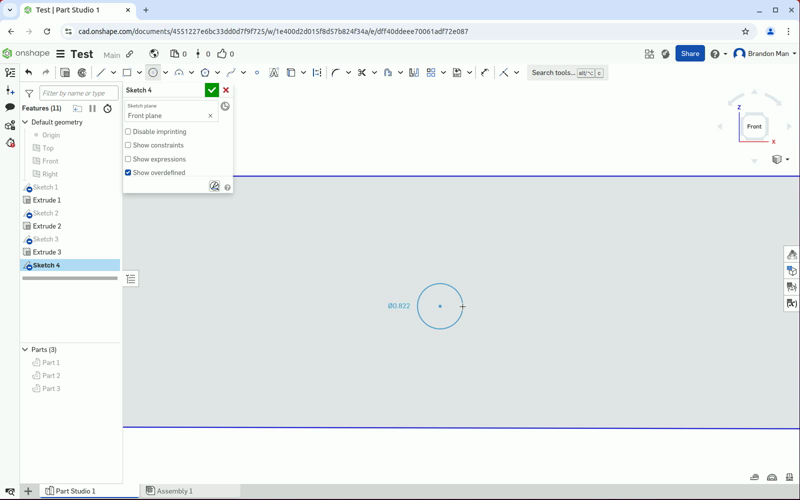
click(462, 306)
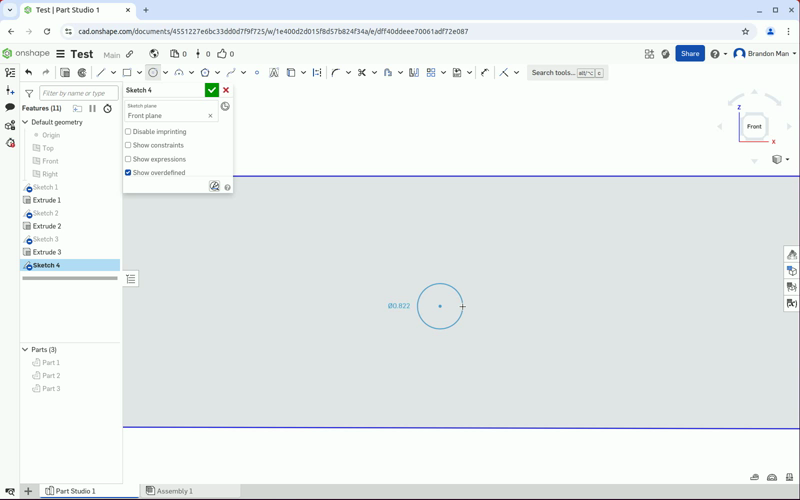
scroll(-6)
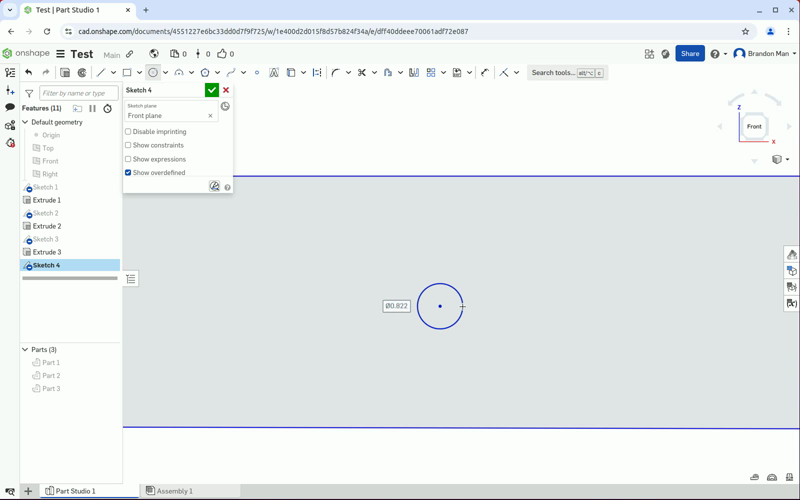
scroll(-6)
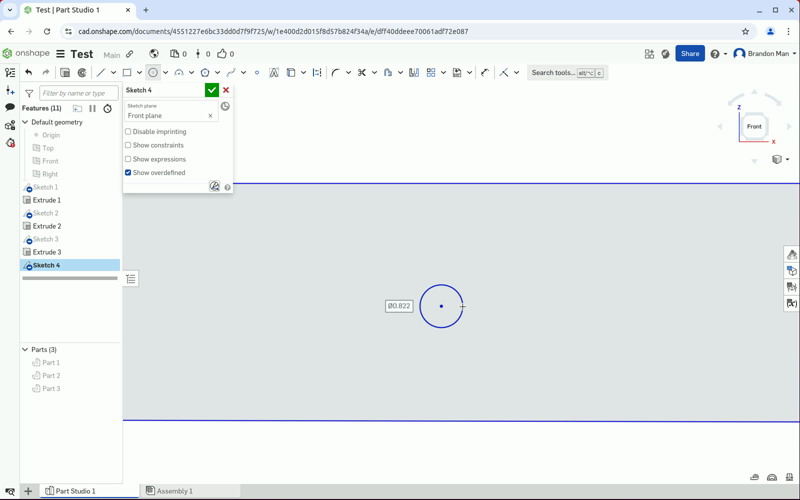
scroll(-6)
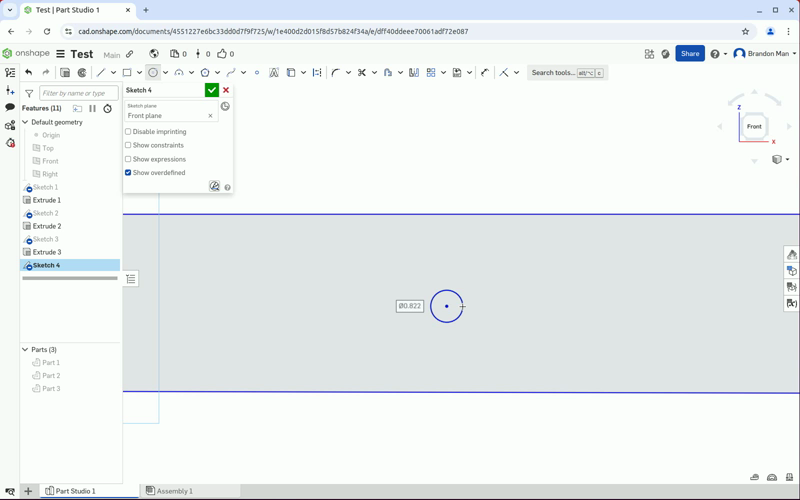
scroll(-6)
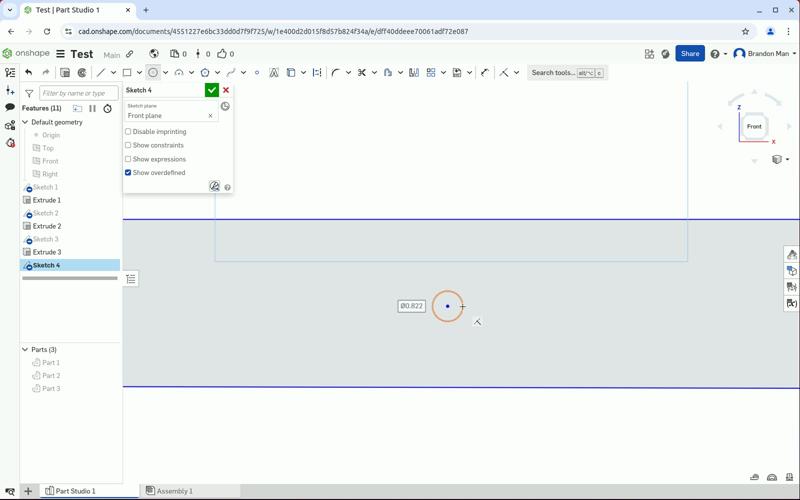
scroll(-6)
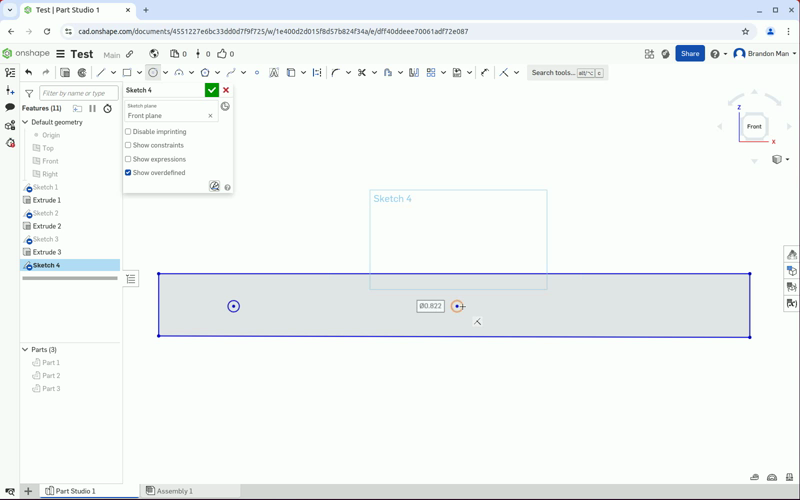
scroll(-6)
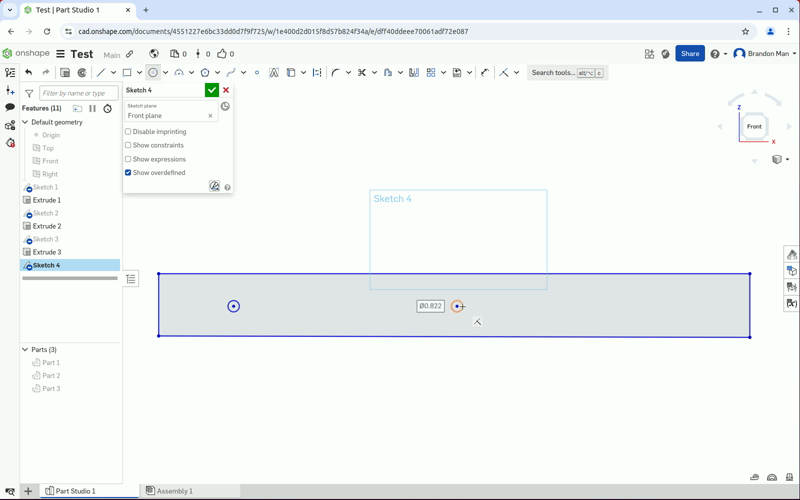
scroll(-6)
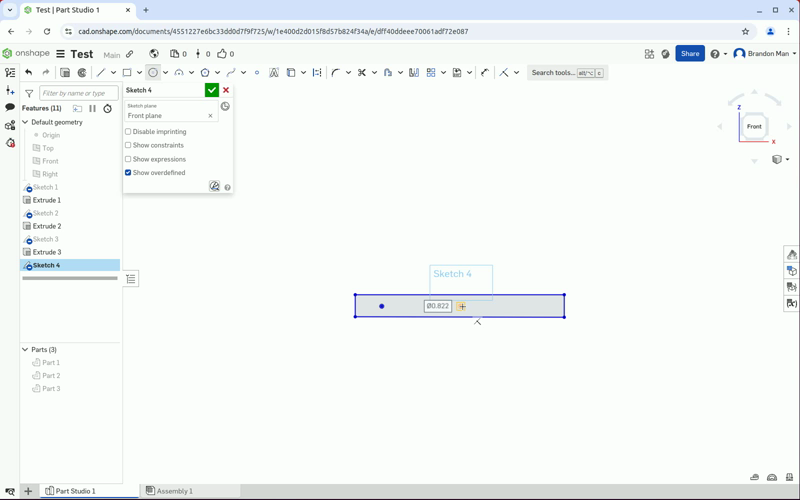
key(esc)
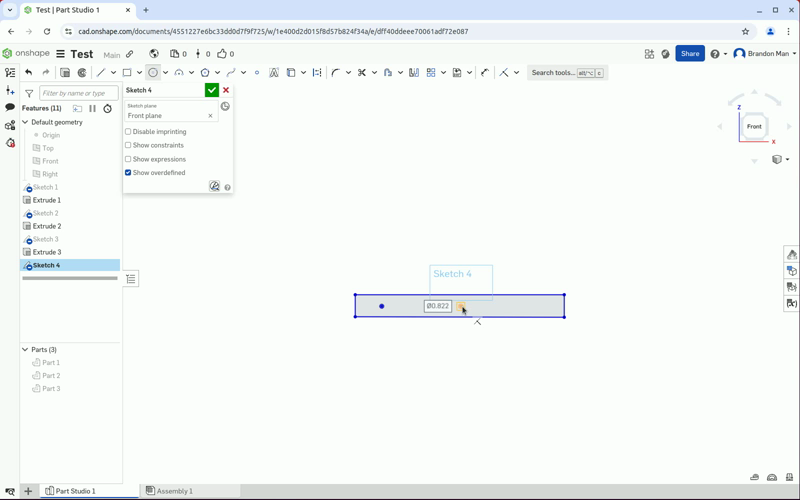
key(c)
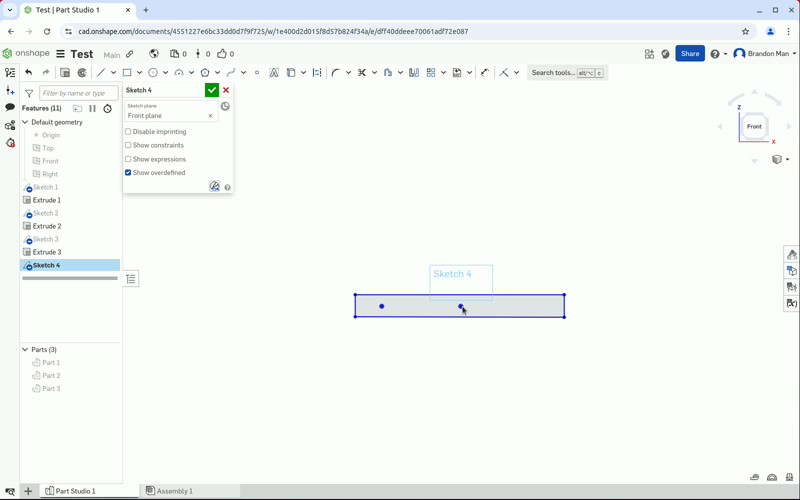
key_down(shift)
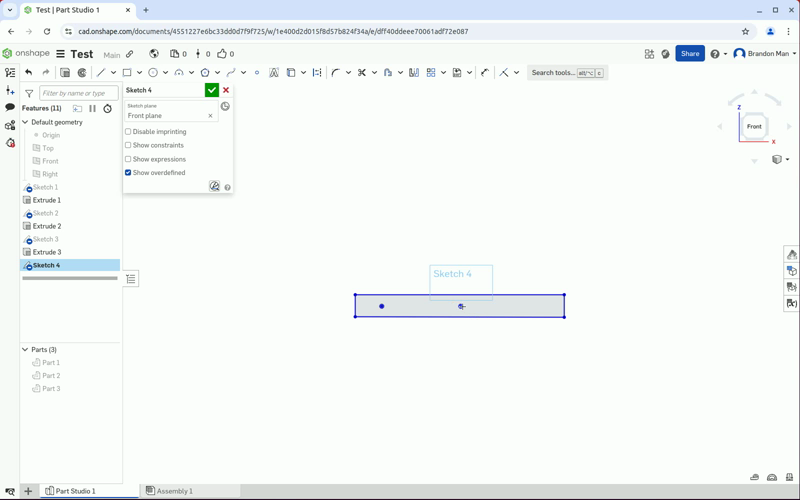
mouse_move(537, 306)
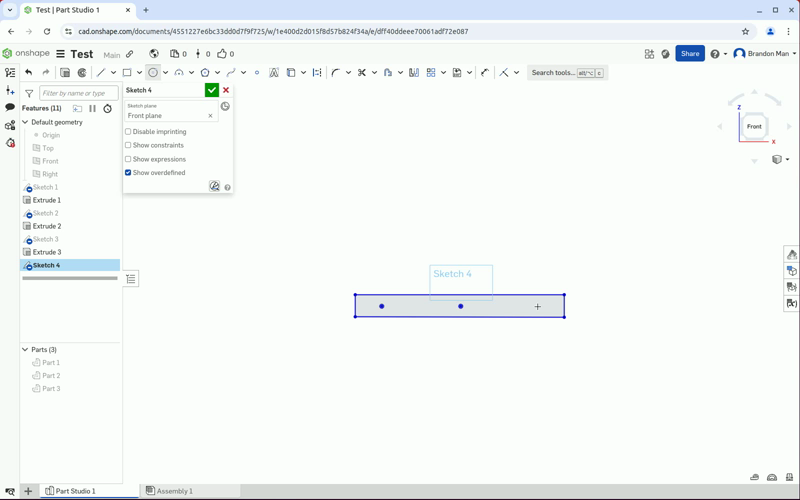
click(537, 306)
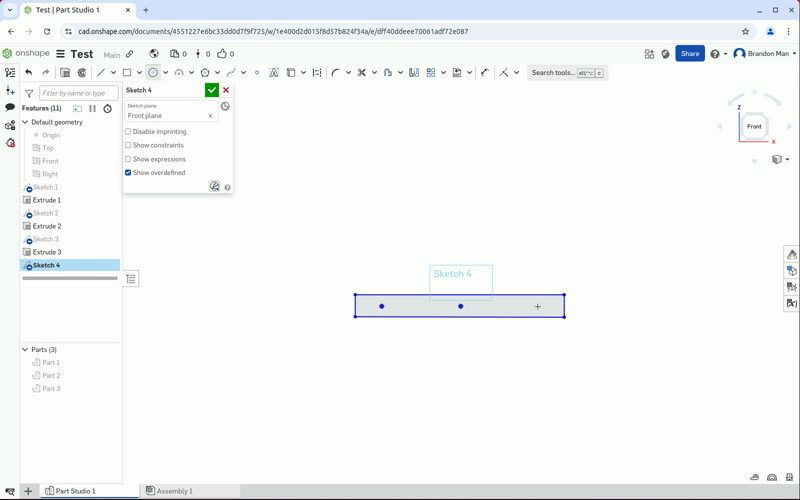
key_up(shift)
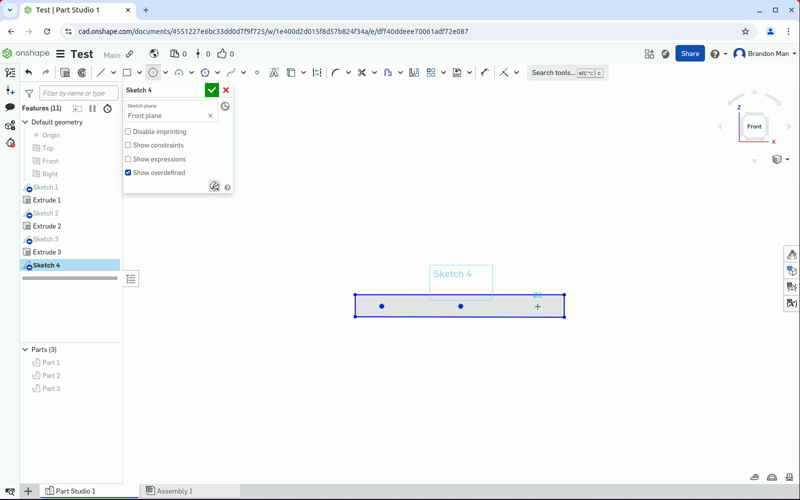
mouse_move(539, 306)
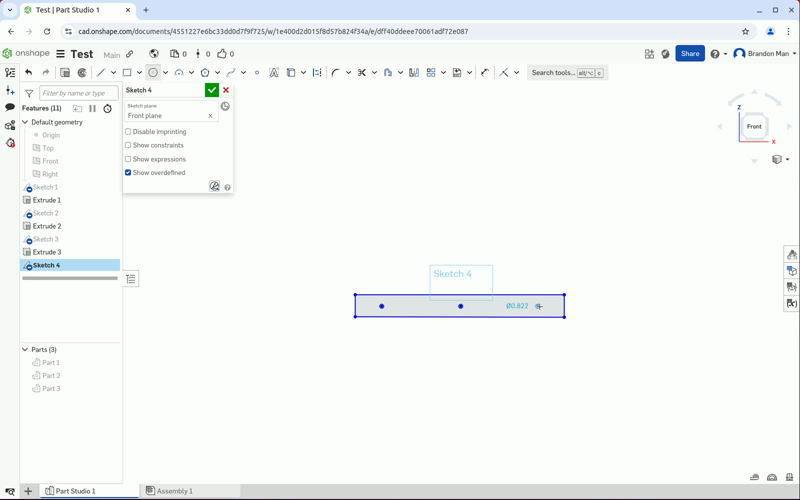
scroll(6)
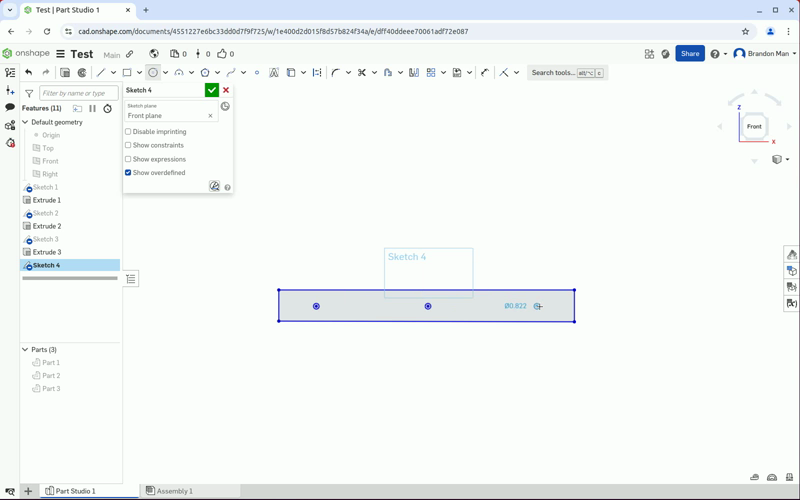
scroll(6)
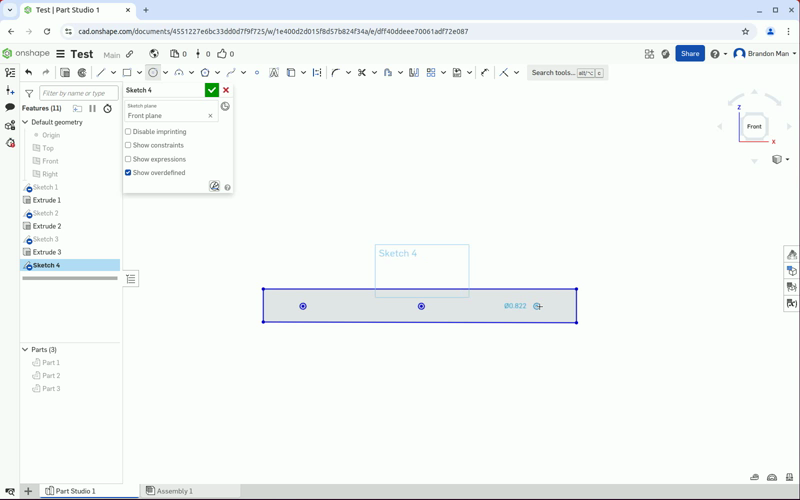
scroll(6)
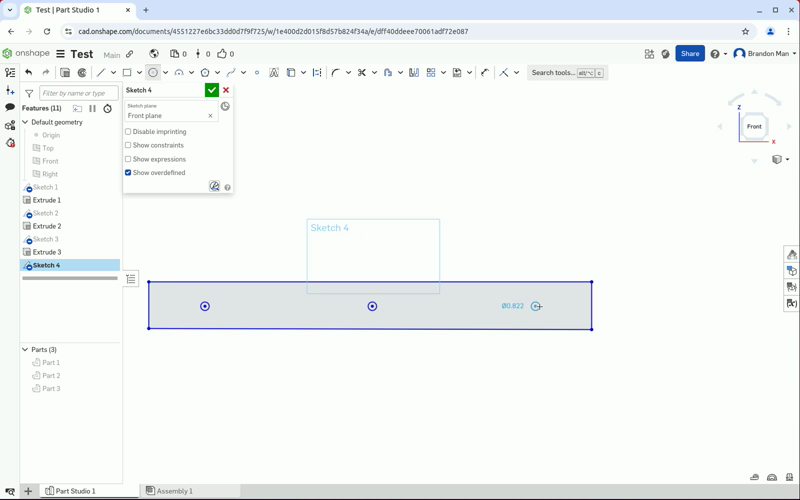
scroll(6)
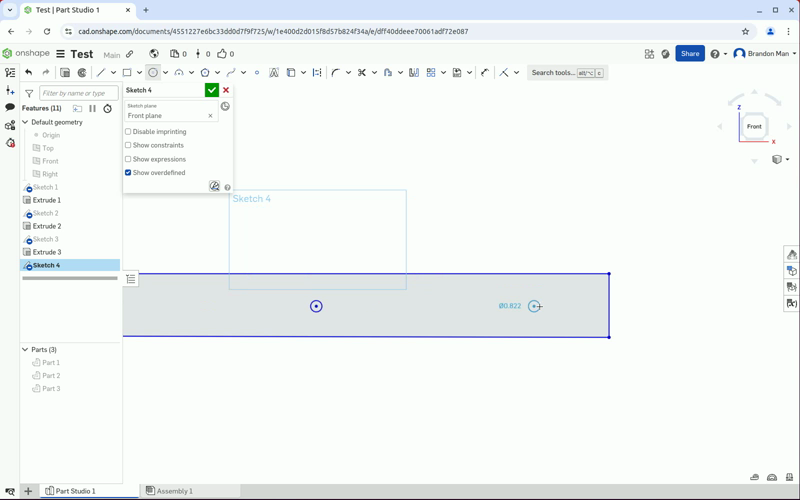
scroll(6)
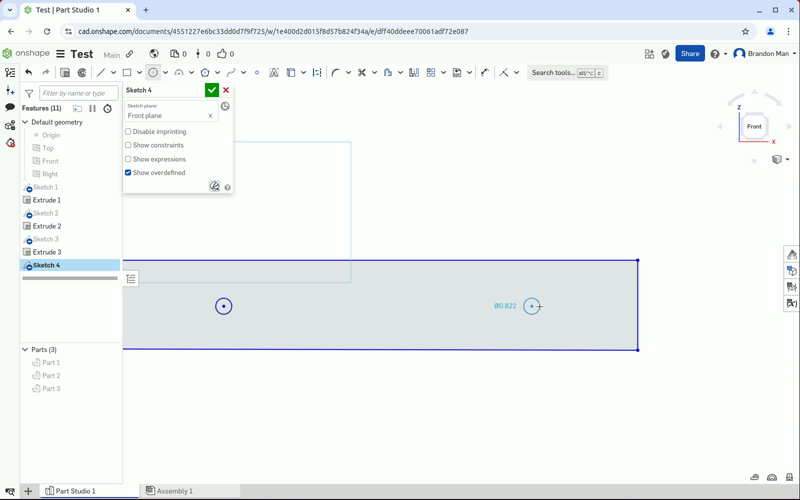
scroll(6)
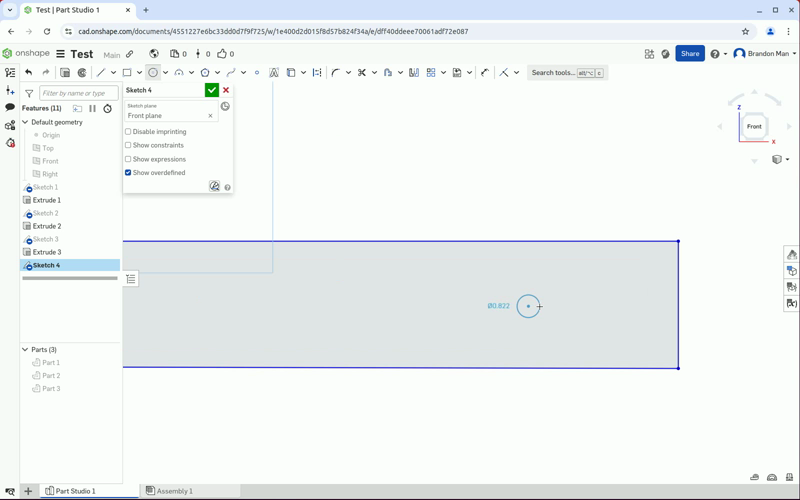
scroll(6)
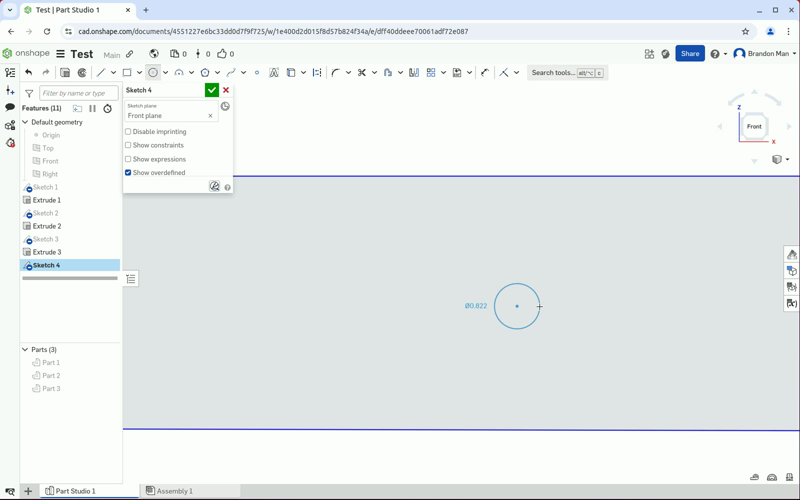
click(539, 306)
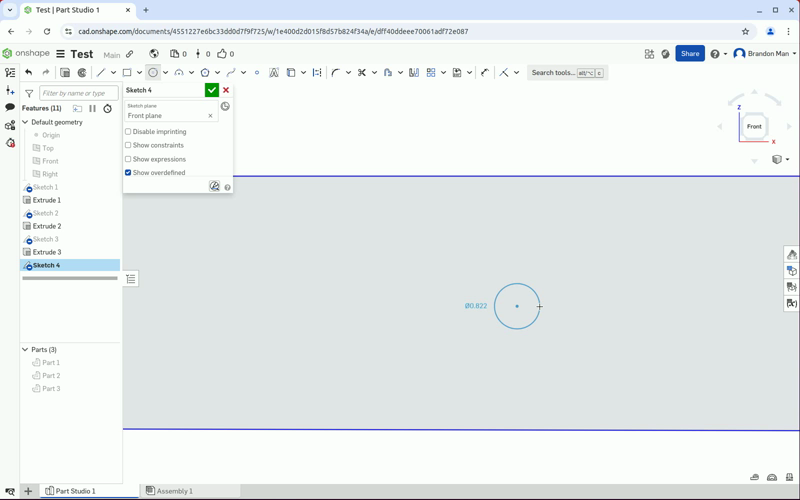
scroll(-6)
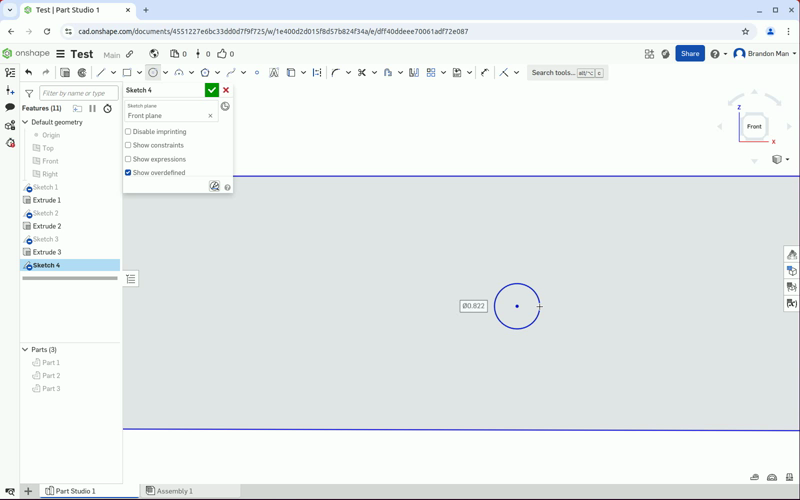
scroll(-6)
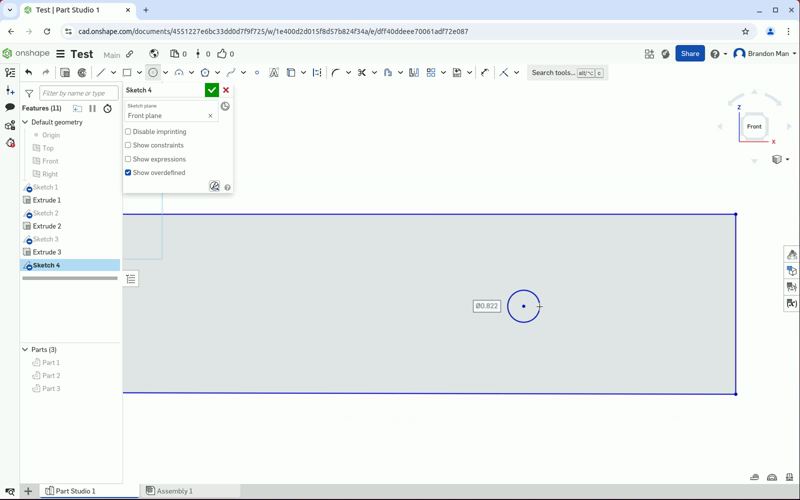
scroll(-6)
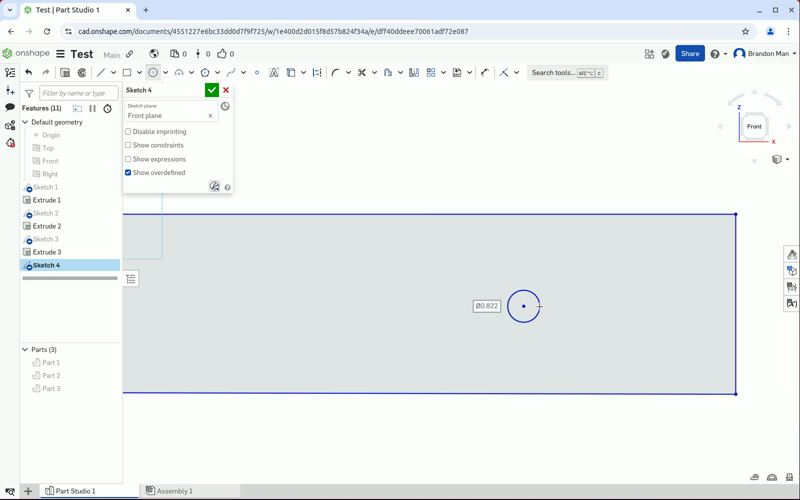
scroll(-6)
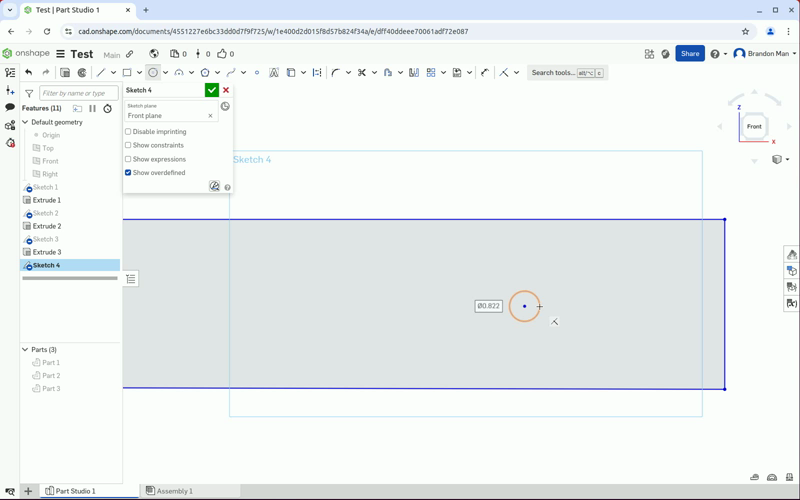
scroll(-6)
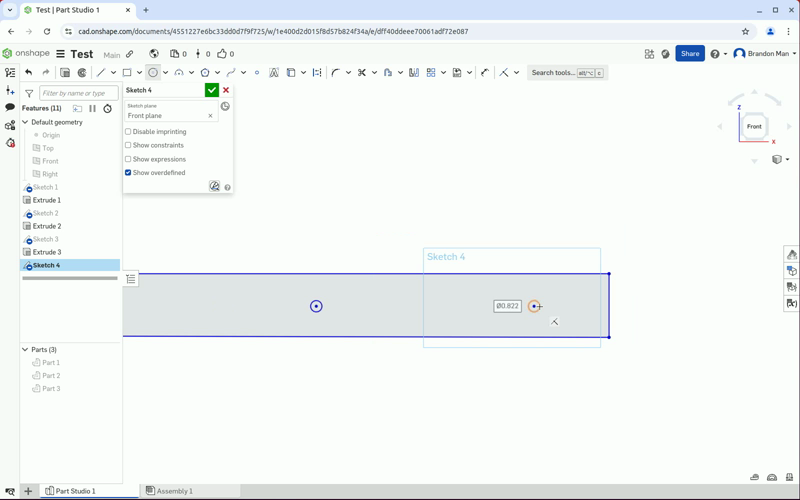
scroll(-6)
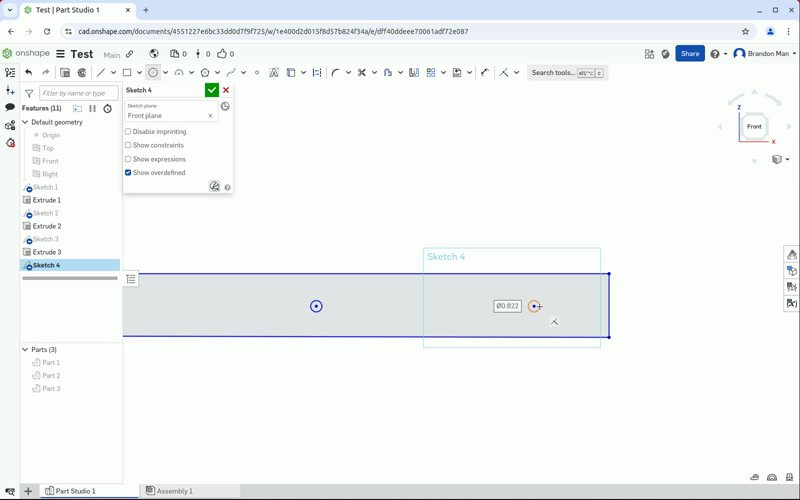
scroll(-6)
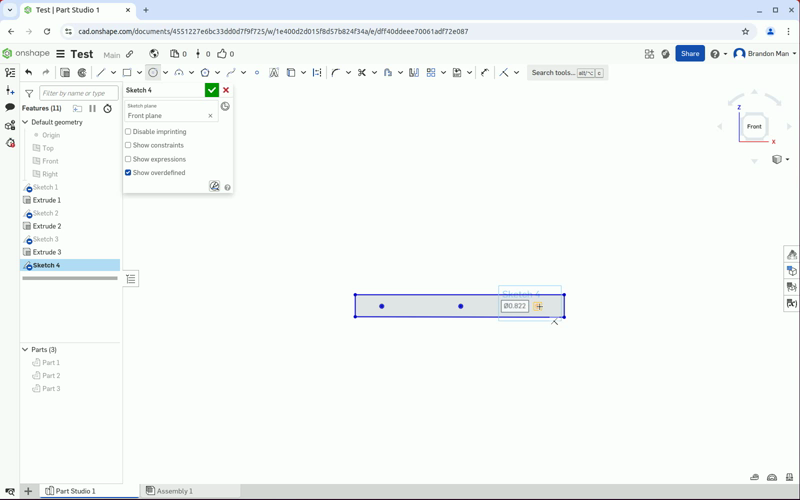
key(esc)
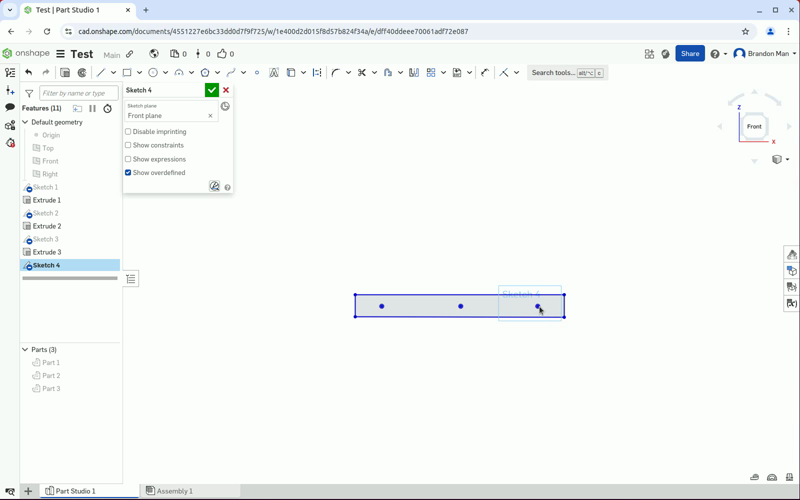
mouse_move(410, 299)
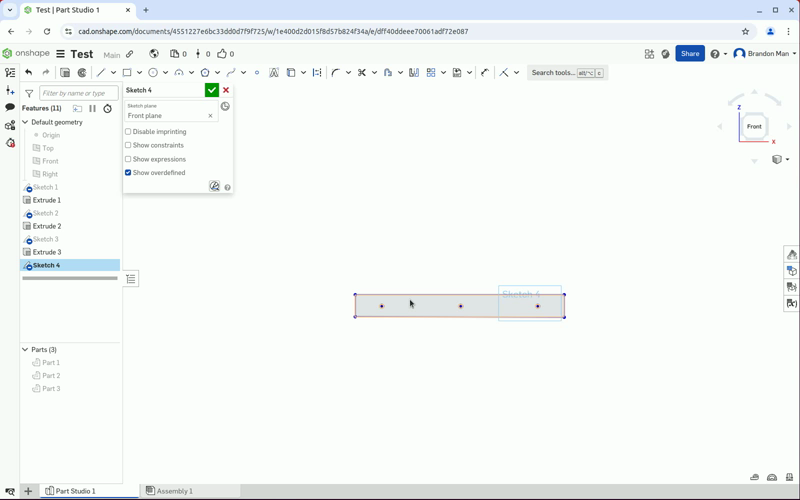
click(410, 299)
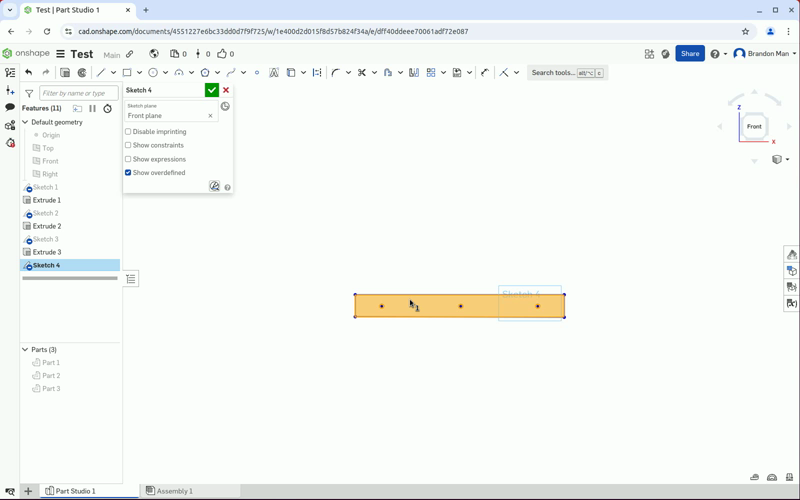
mouse_move(73, 352)
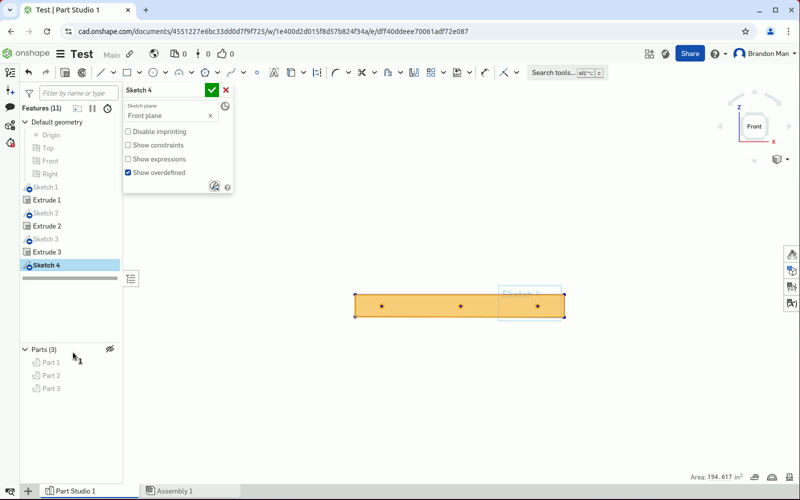
key(shift+y)
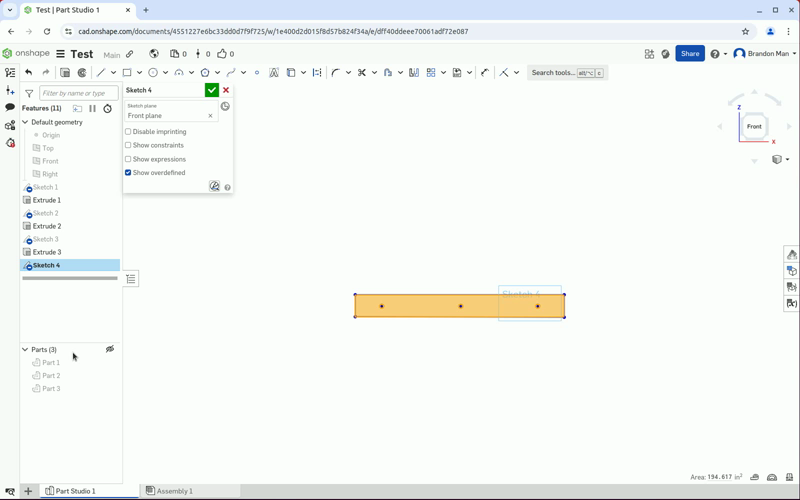
key(shift+e)
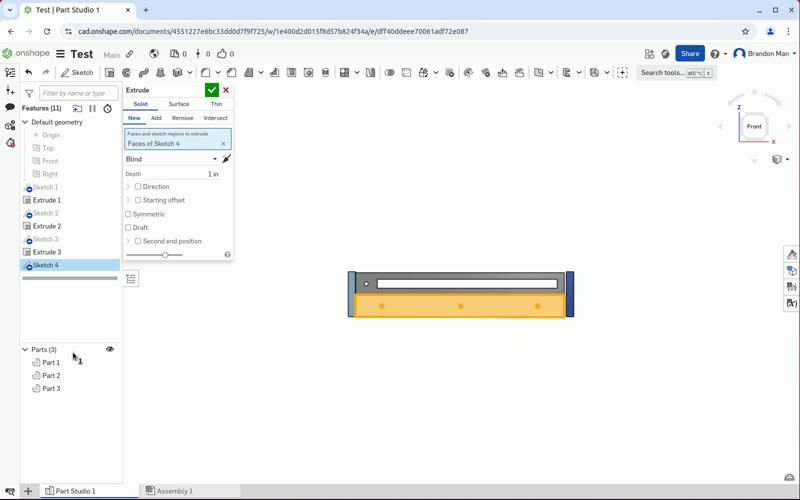
mouse_move(143, 106)
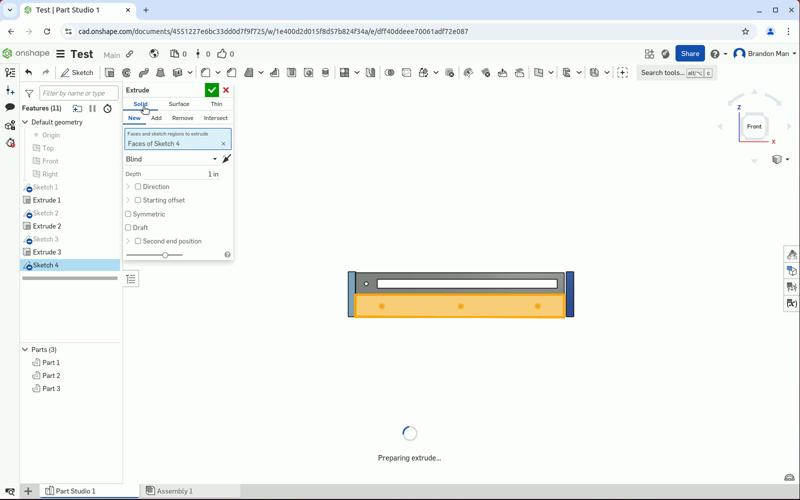
click(143, 106)
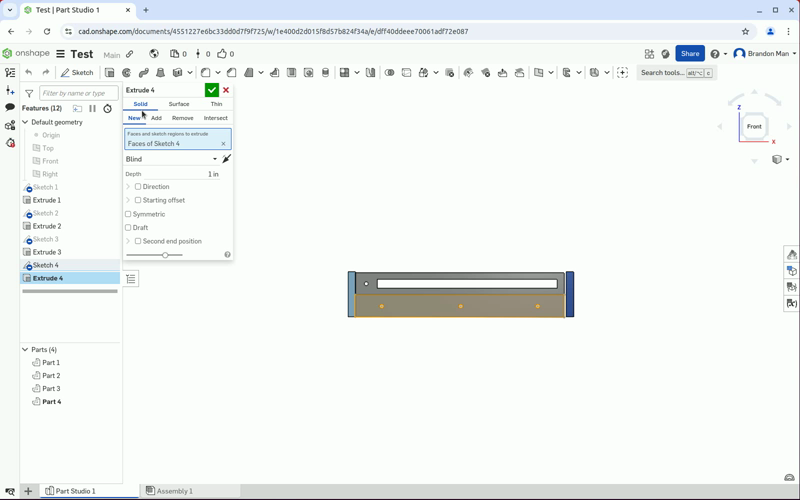
mouse_move(137, 120)
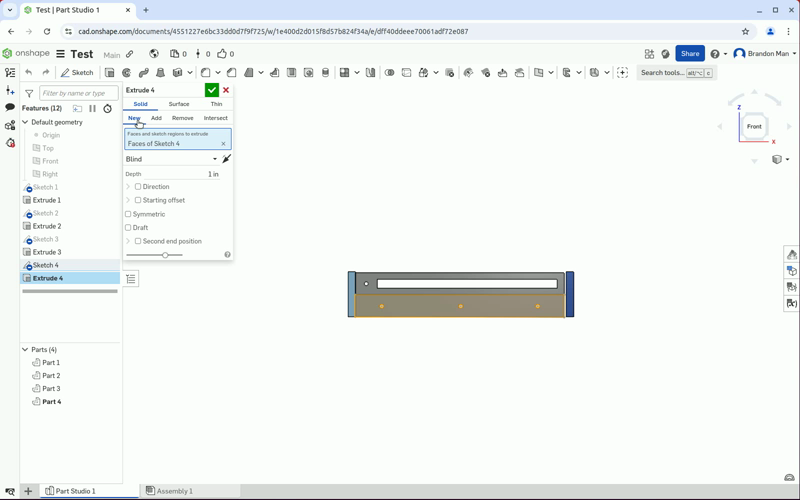
click(137, 120)
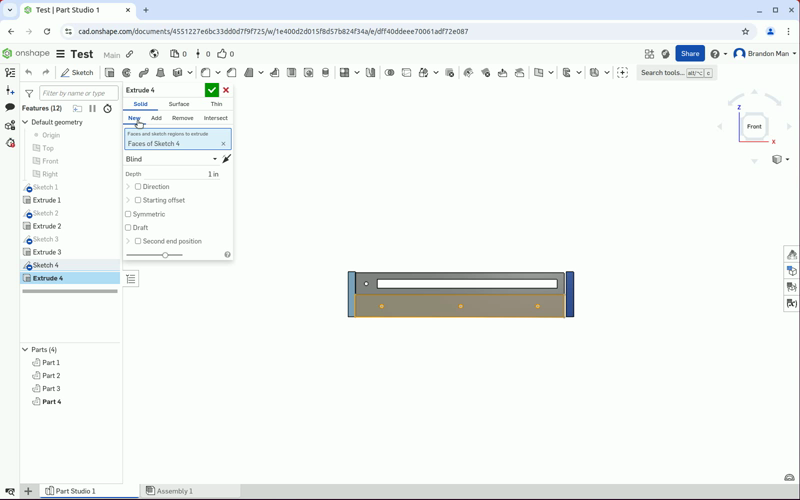
key(tab, 4)
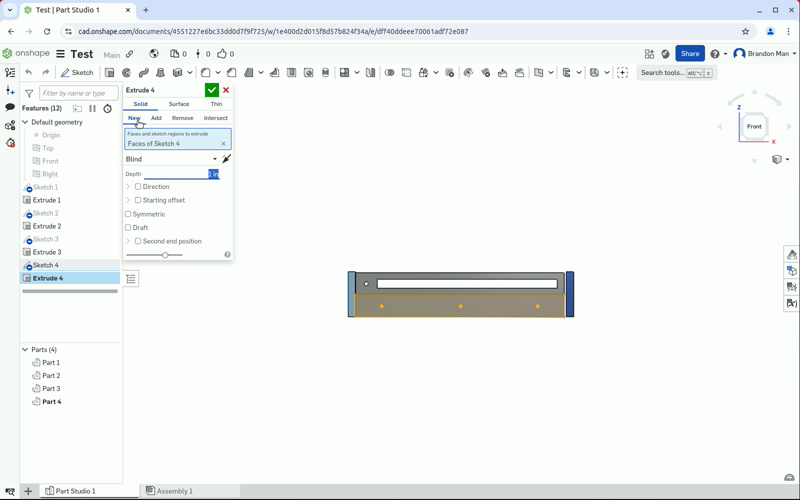
text(0.963)
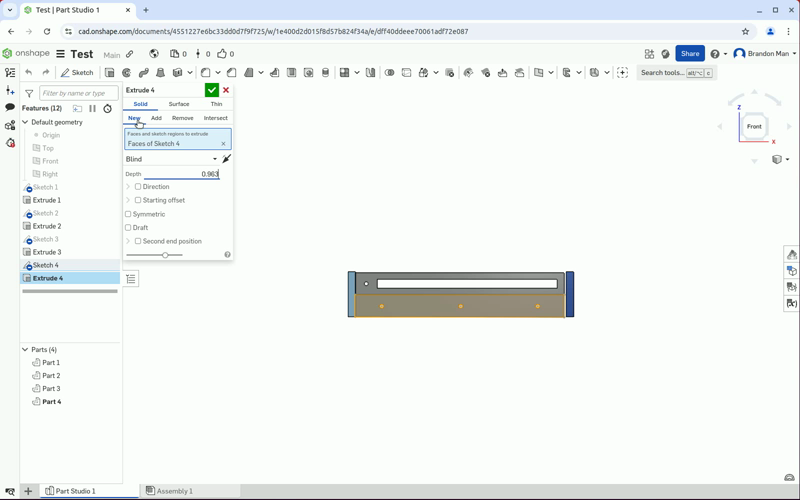
key(enter)
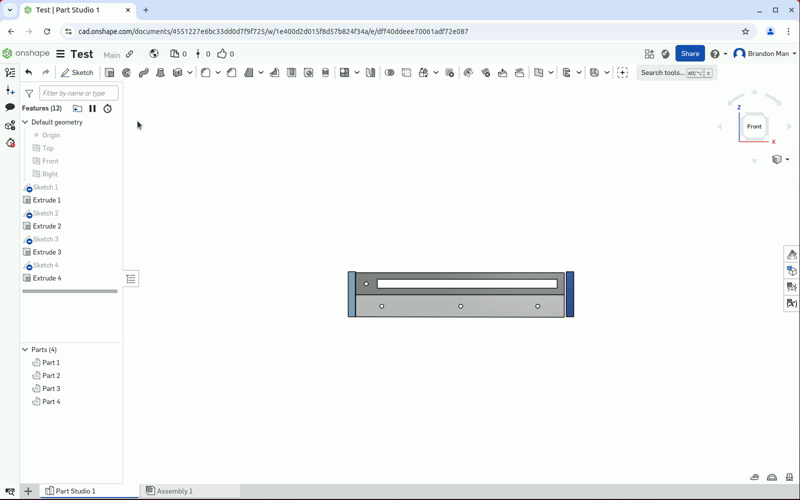
key(shift+h)
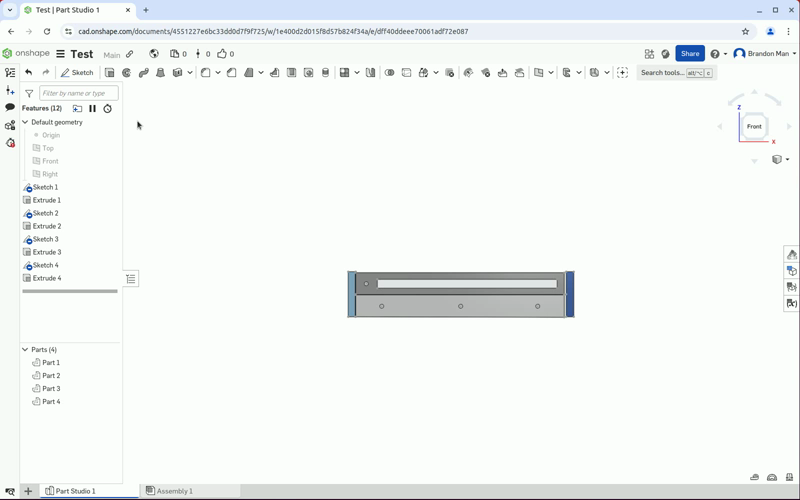
key(shift+h)
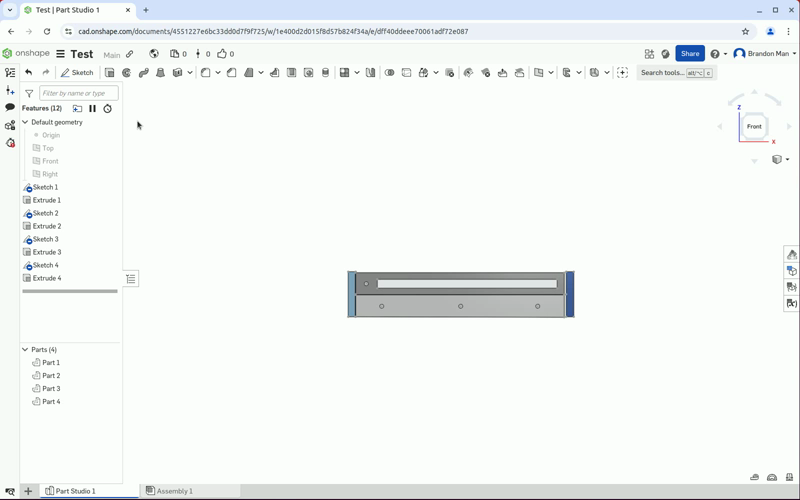
key(shift+7)
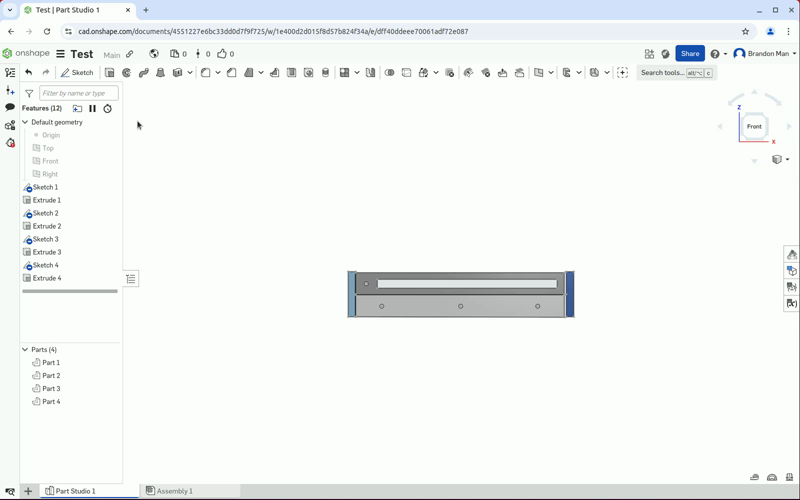
key(left, 2)
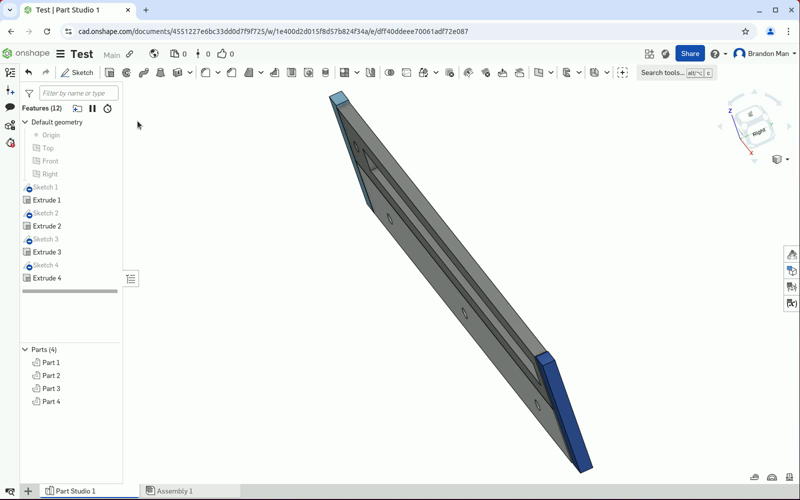
key(down, 2)
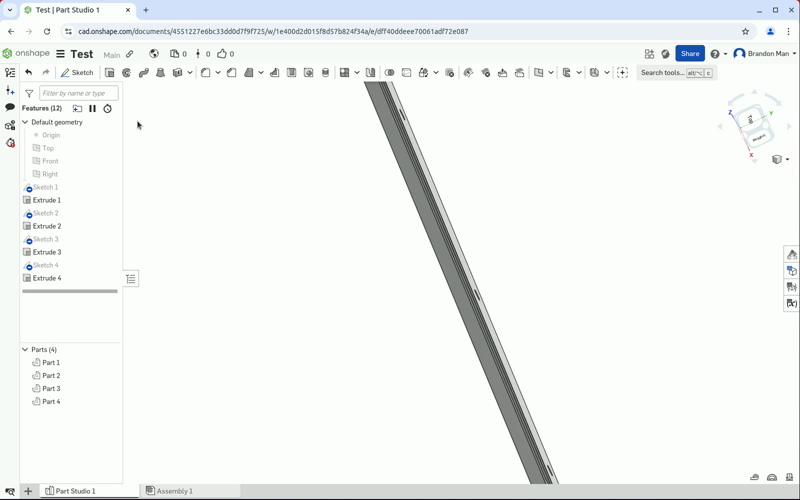
key(up, 2)
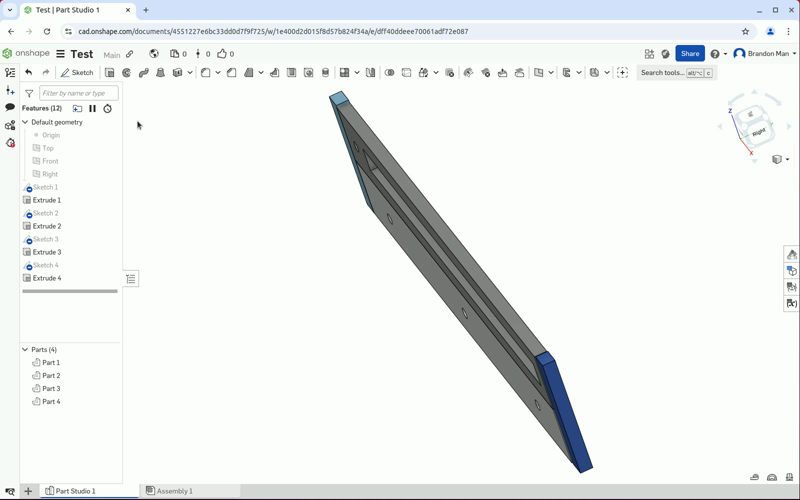
key(right, 2)
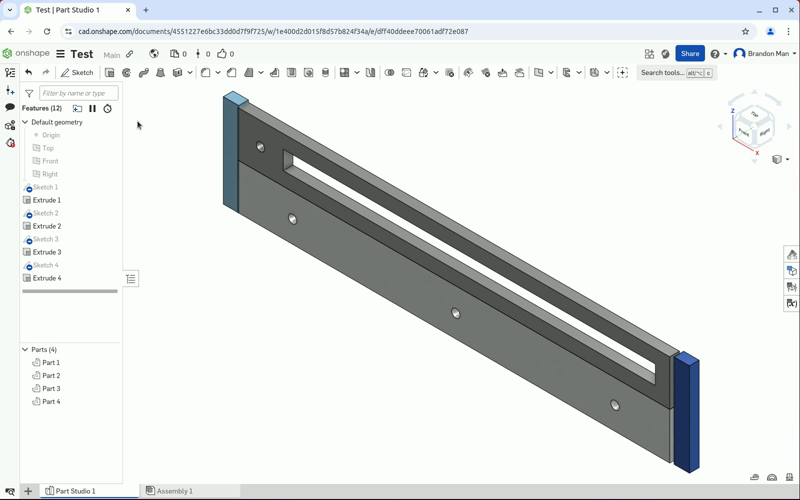
mouse_move(73, 189)
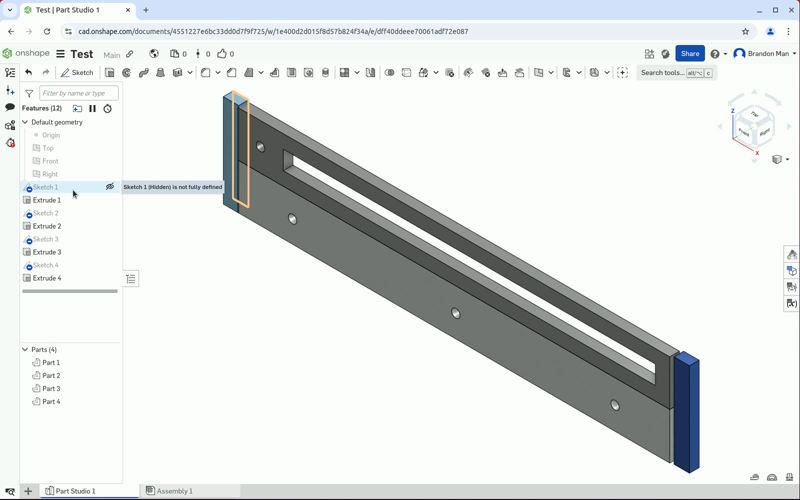
click(73, 189)